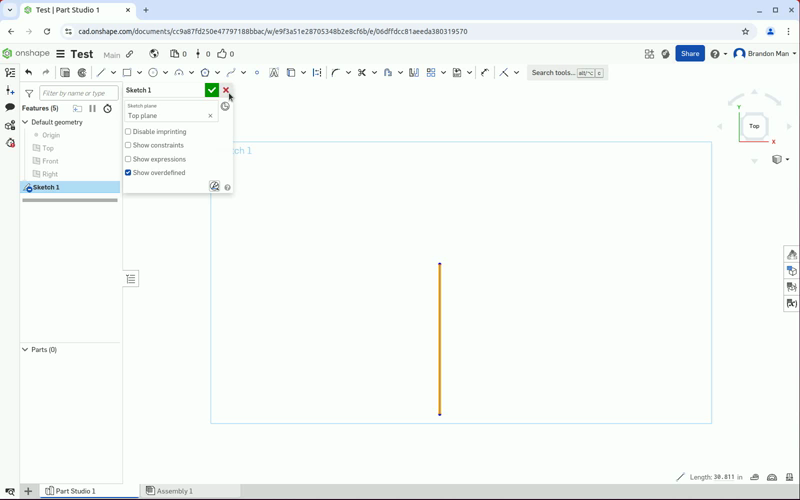
key(shift+h)
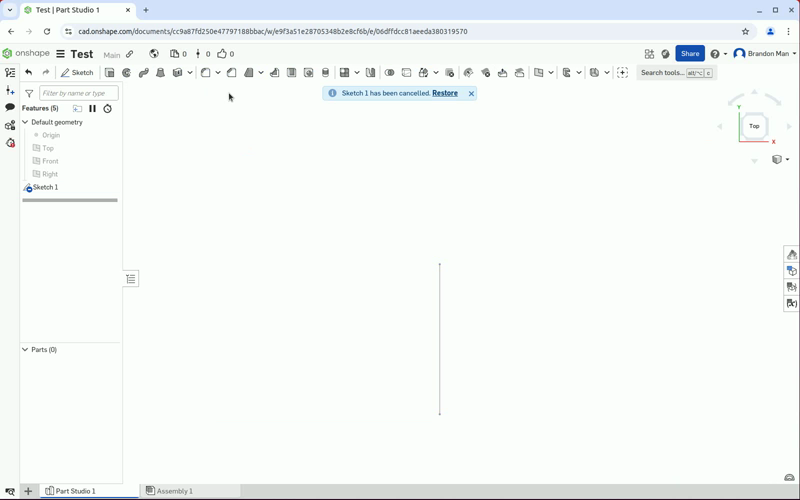
key(shift+s)
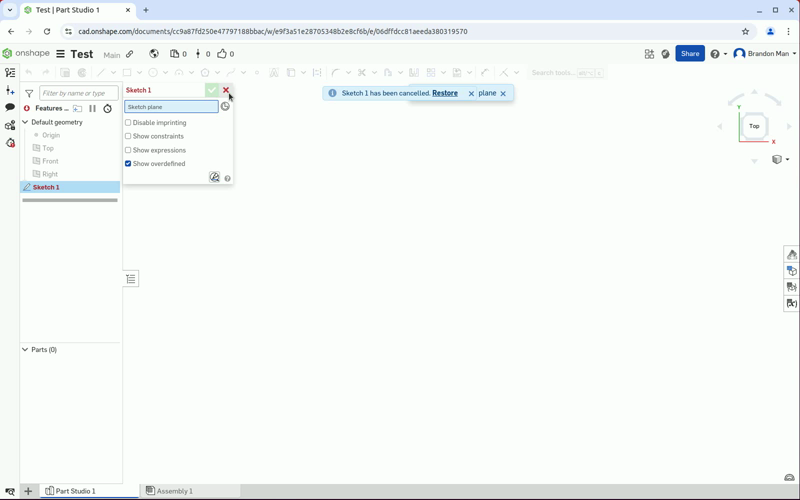
mouse_move(73, 150)
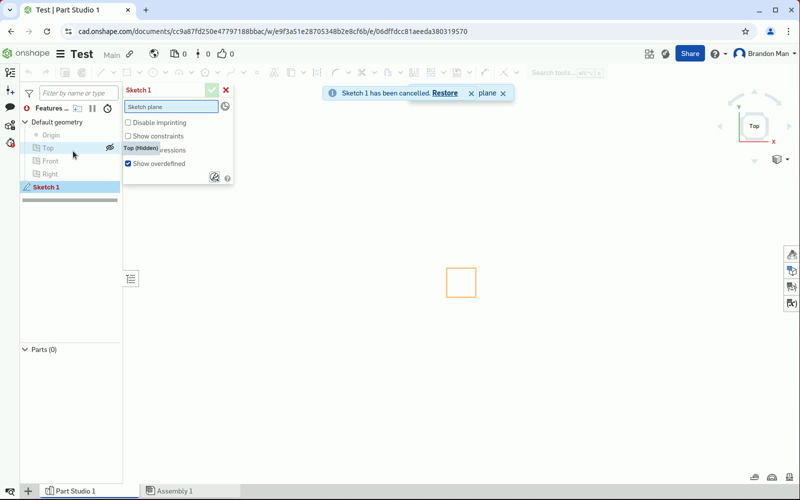
click(73, 150)
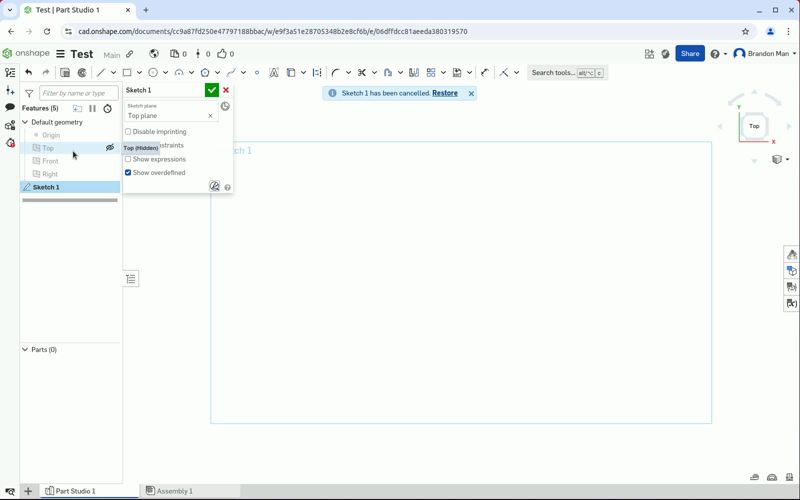
mouse_move(73, 352)
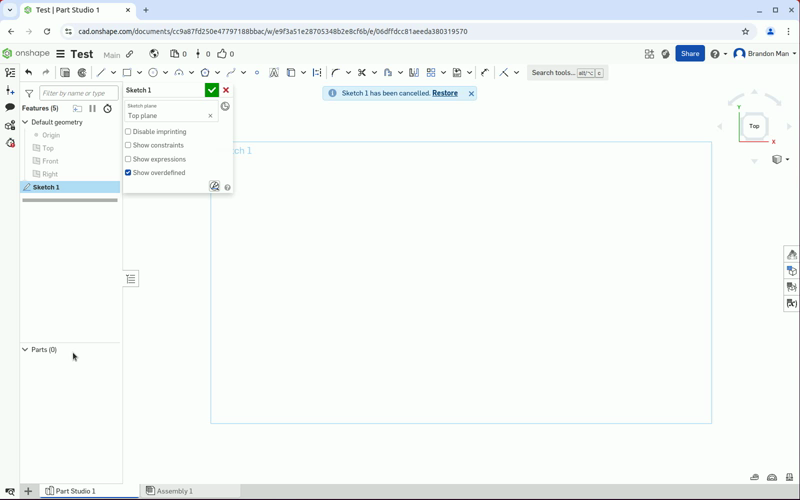
key(y)
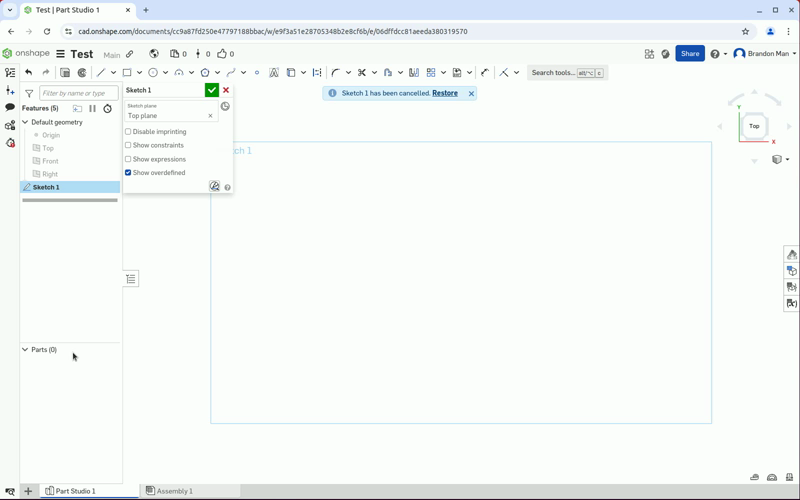
key(l)
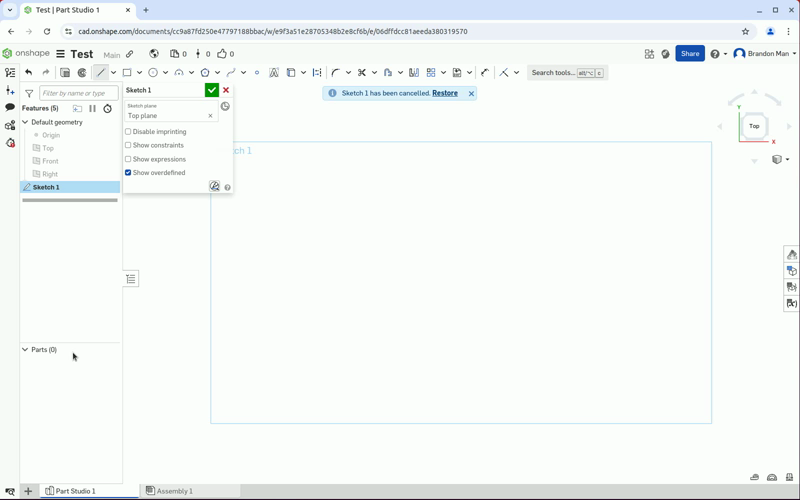
key_down(shift)
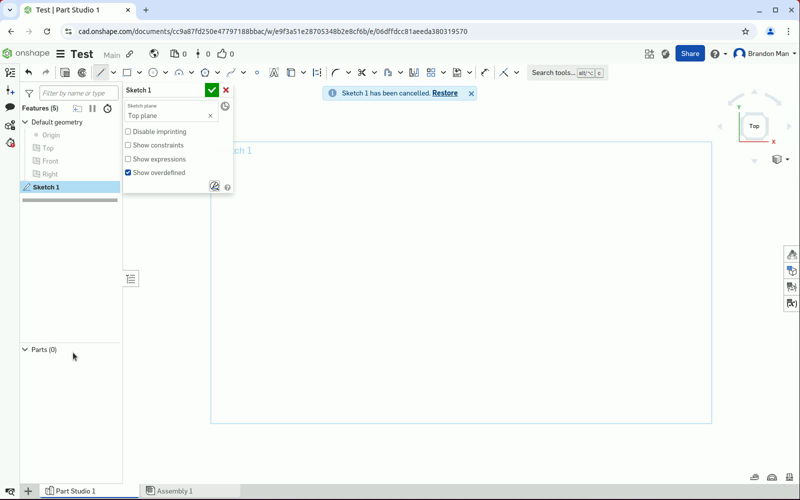
mouse_move(441, 307)
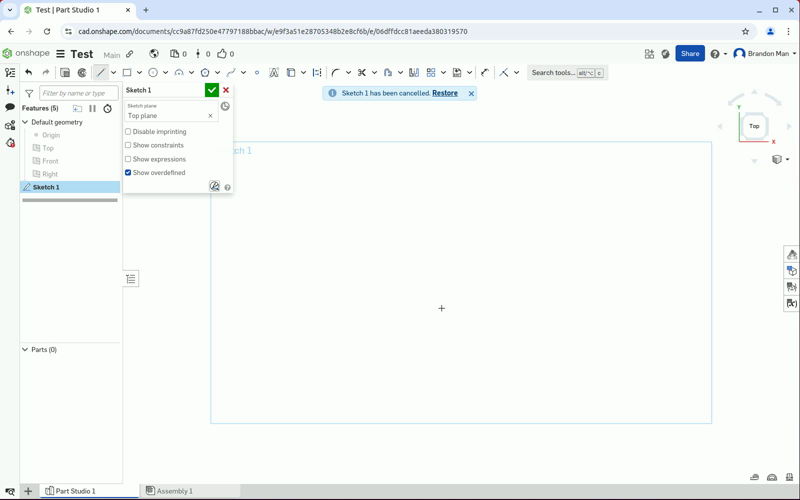
click(441, 307)
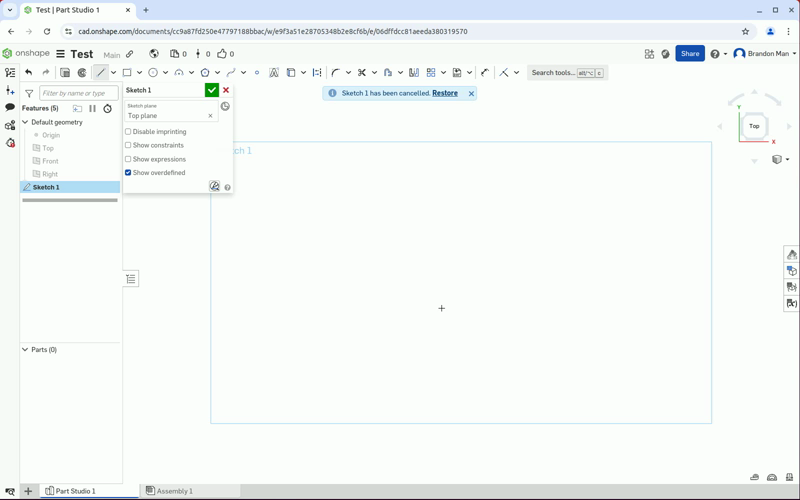
key_up(shift)
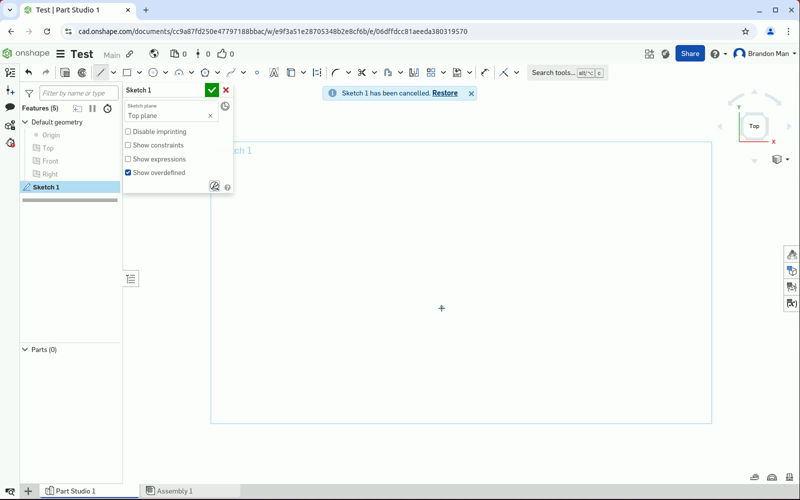
key_down(shift)
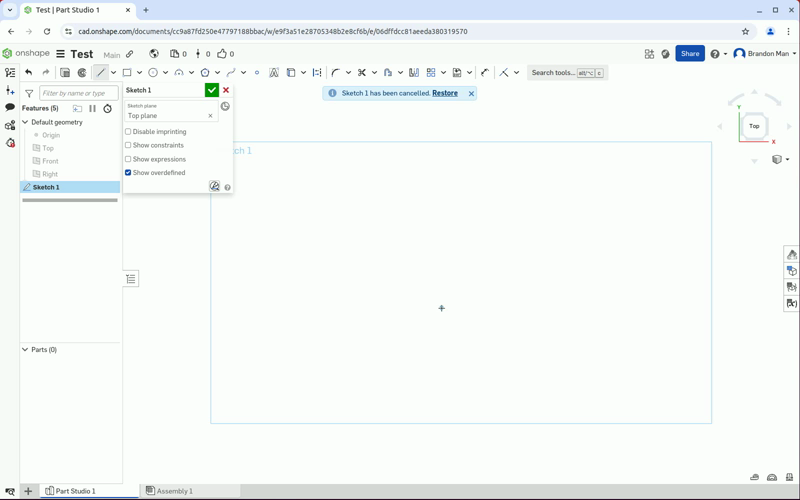
mouse_move(471, 307)
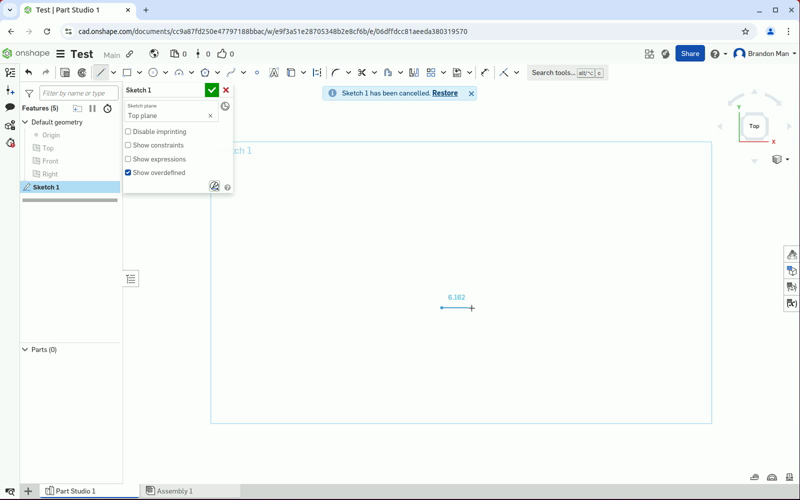
mouse_move(480, 307)
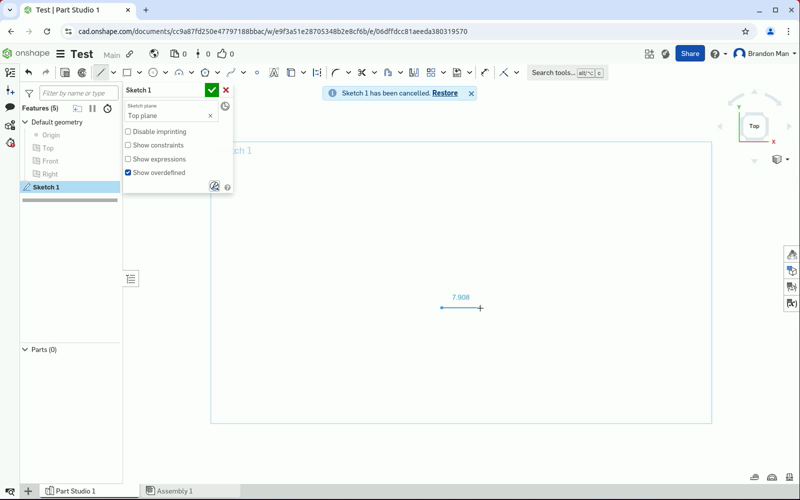
click(480, 307)
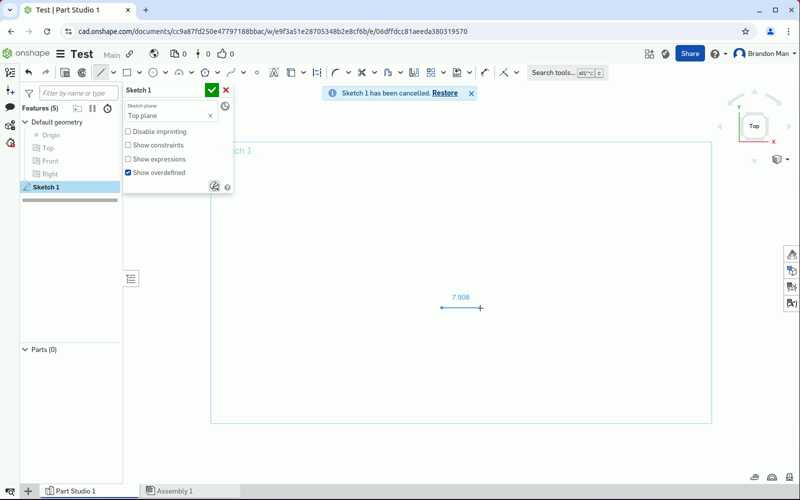
key_up(shift)
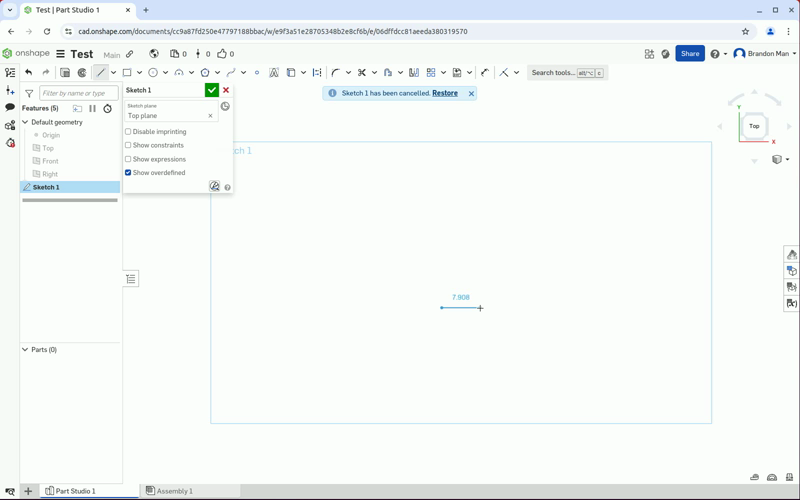
key_down(shift)
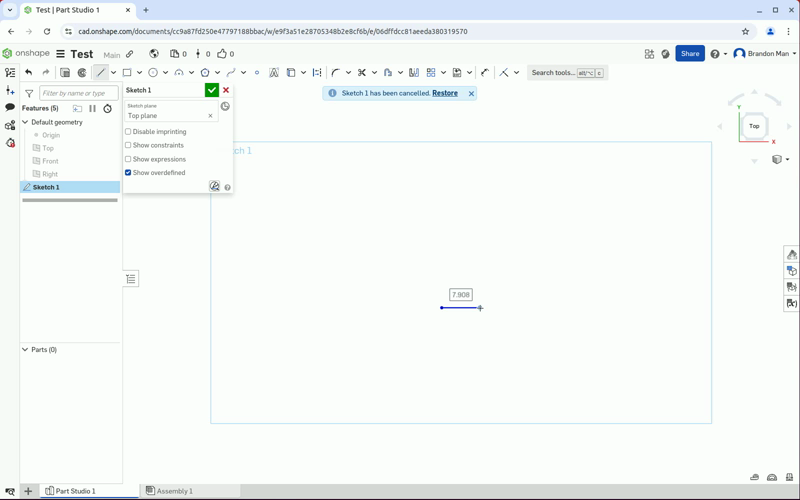
mouse_move(510, 307)
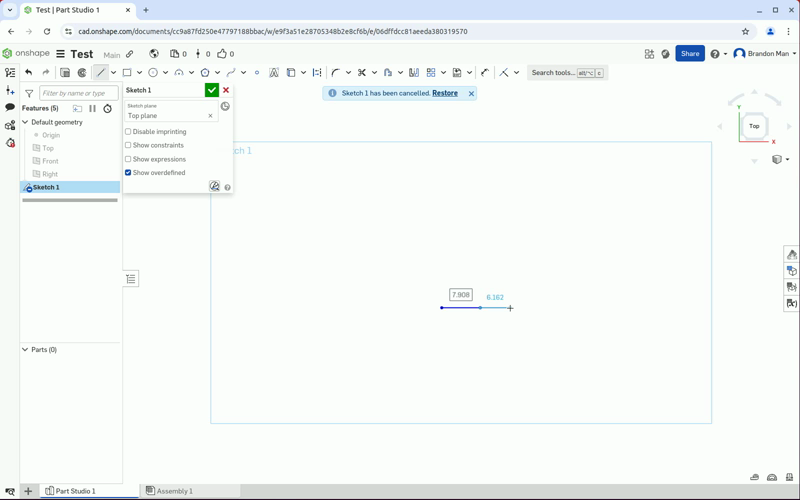
mouse_move(480, 305)
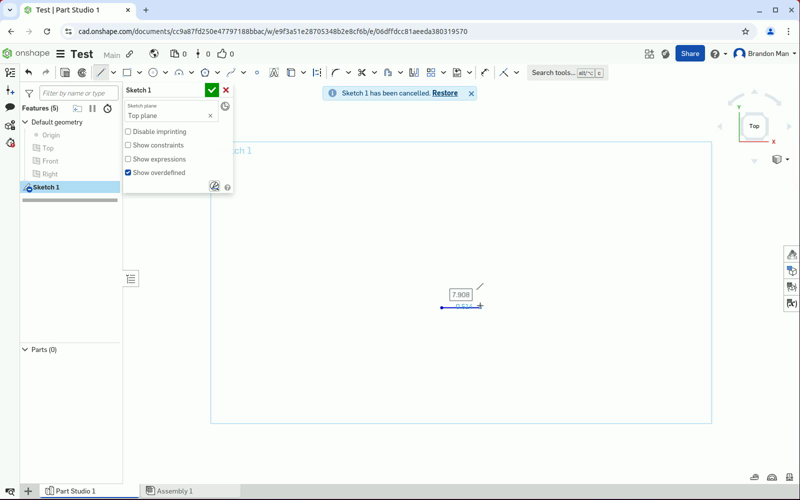
scroll(6)
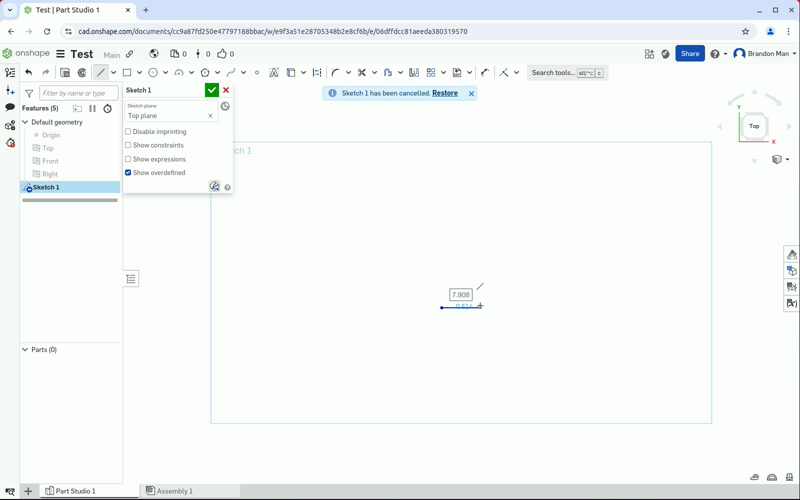
scroll(6)
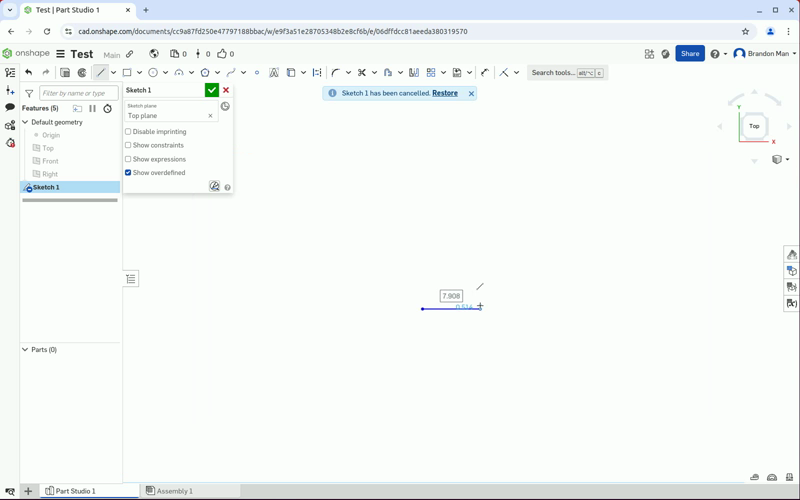
scroll(6)
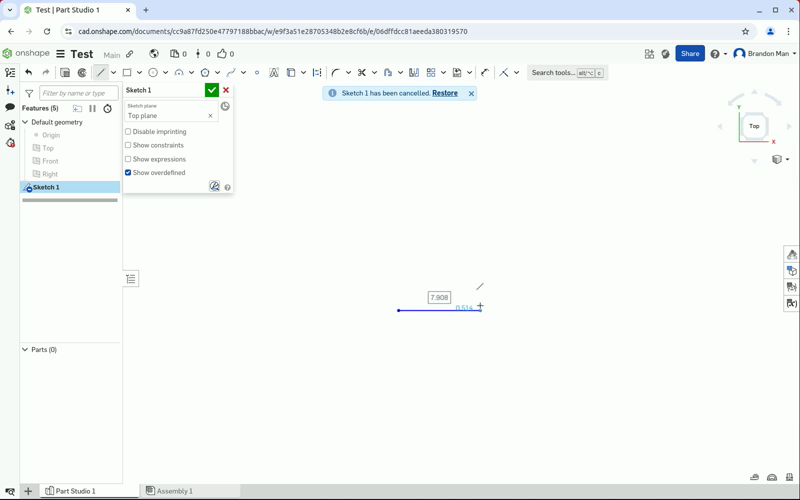
scroll(6)
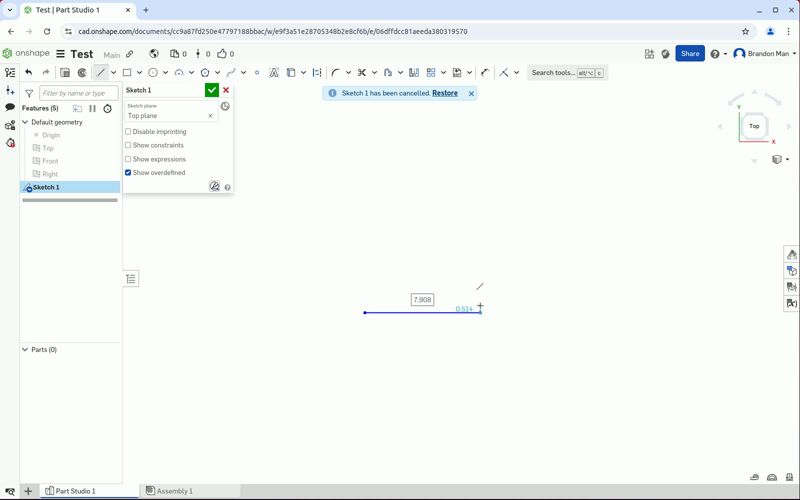
scroll(6)
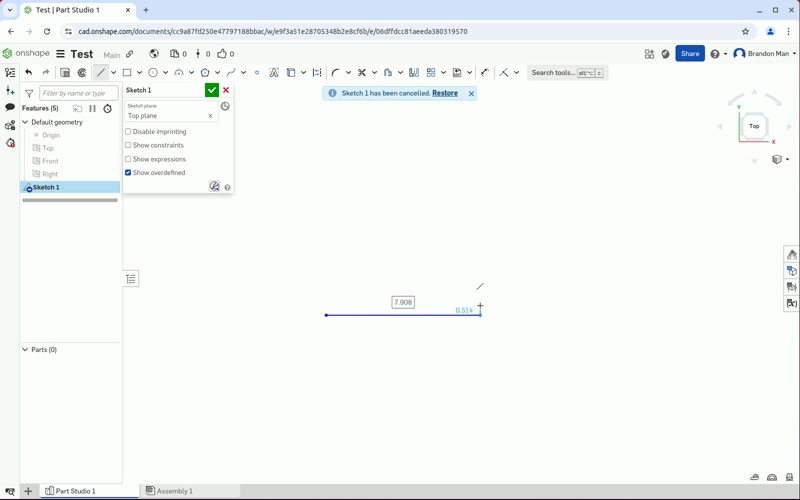
scroll(6)
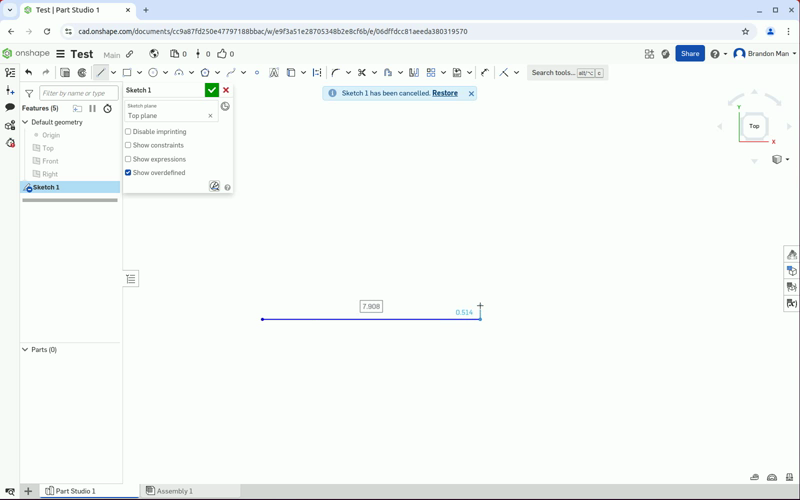
scroll(6)
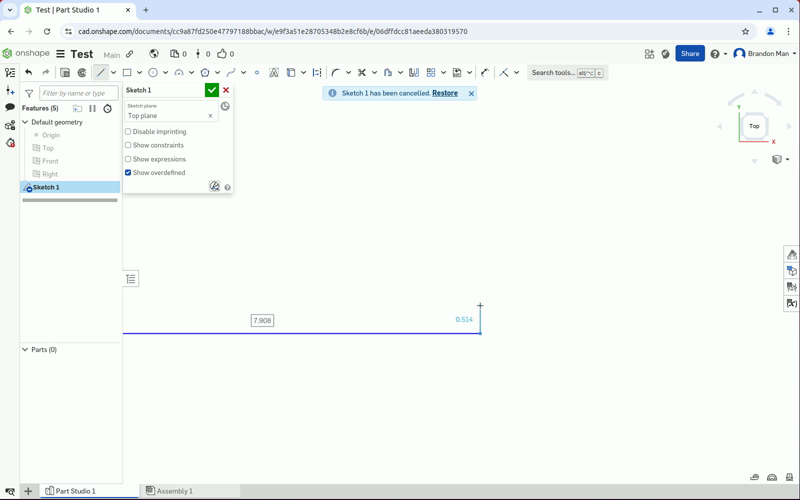
click(480, 305)
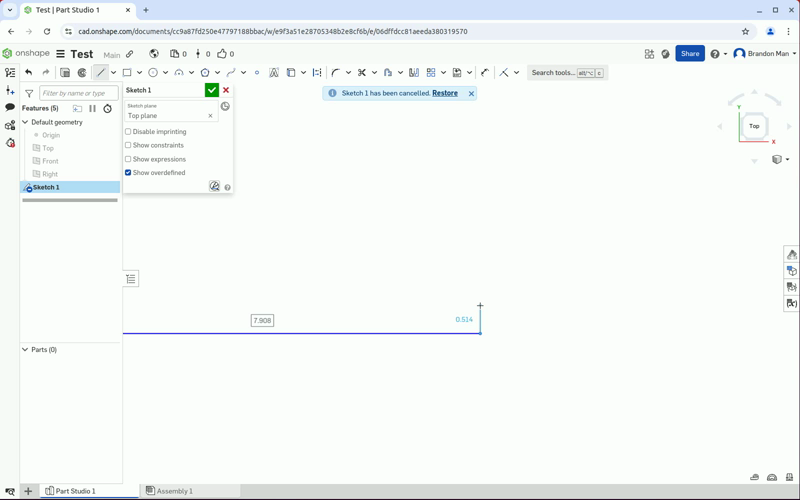
scroll(-6)
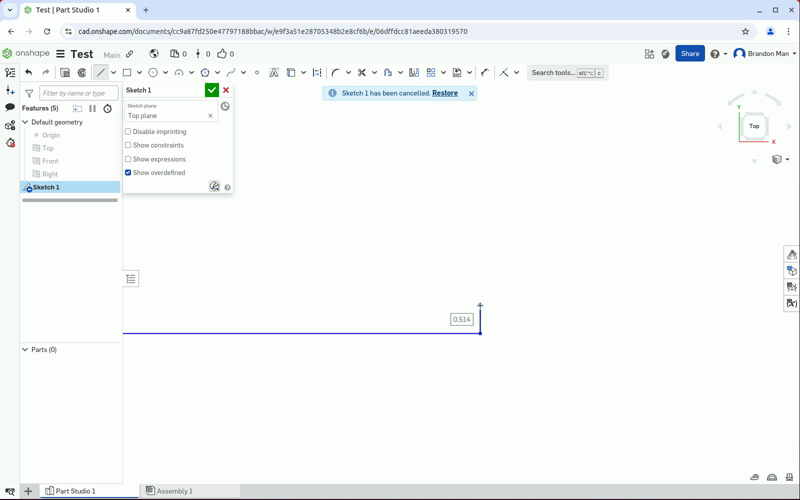
scroll(-6)
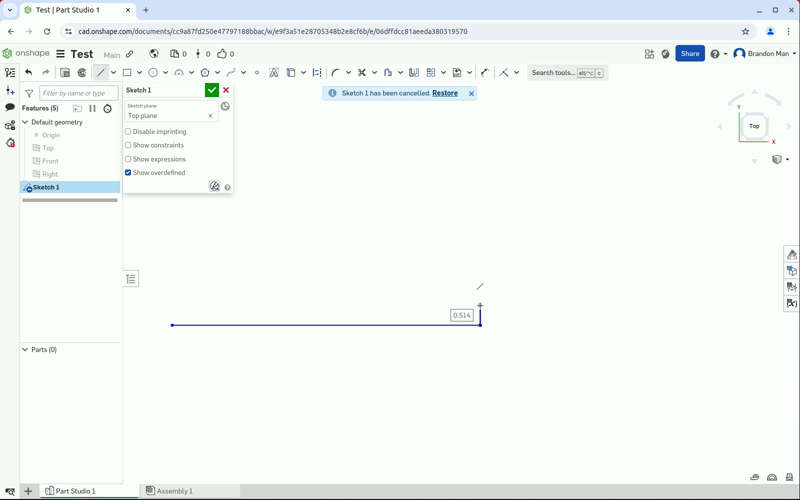
scroll(-6)
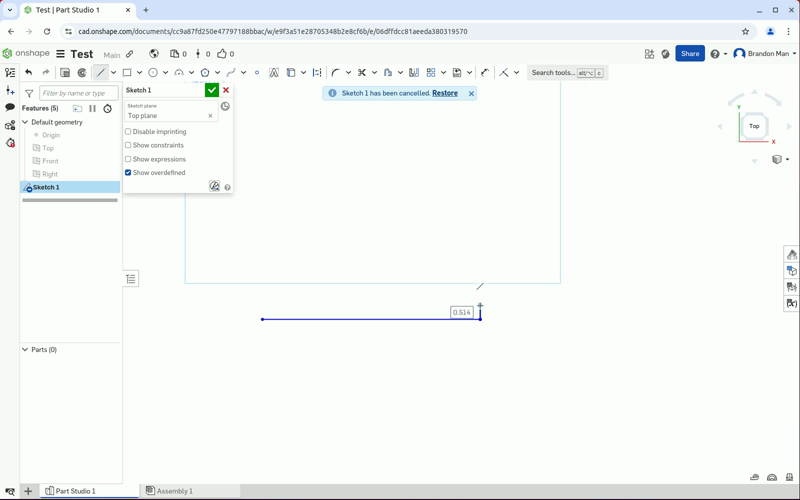
scroll(-6)
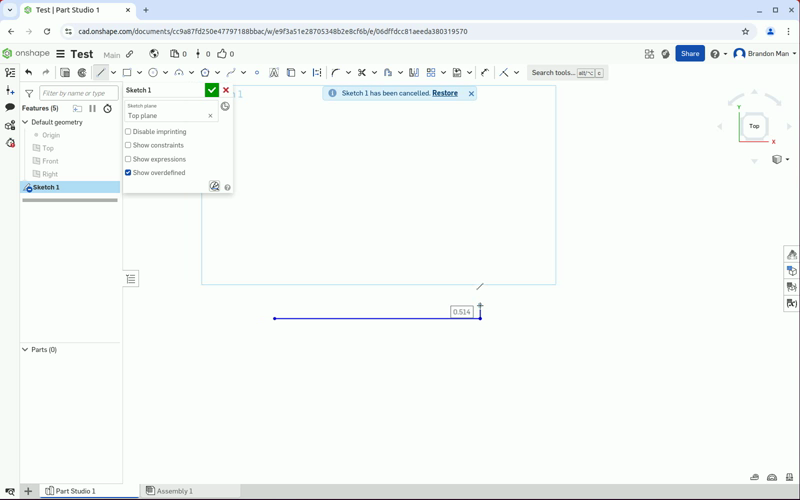
scroll(-6)
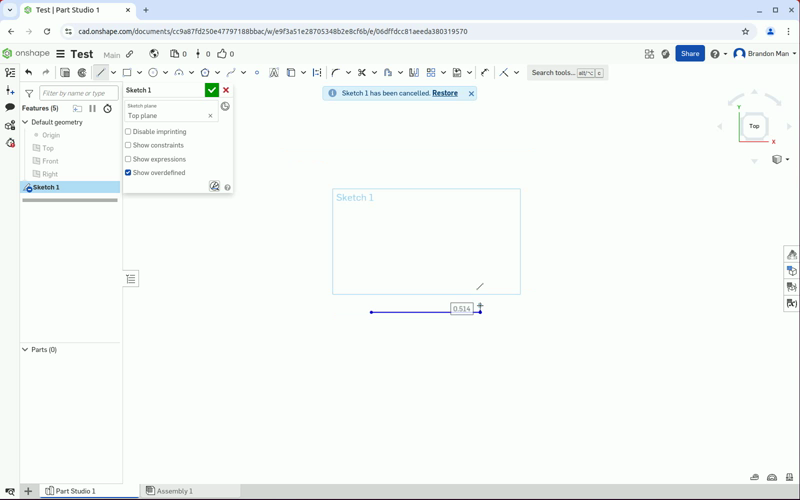
scroll(-6)
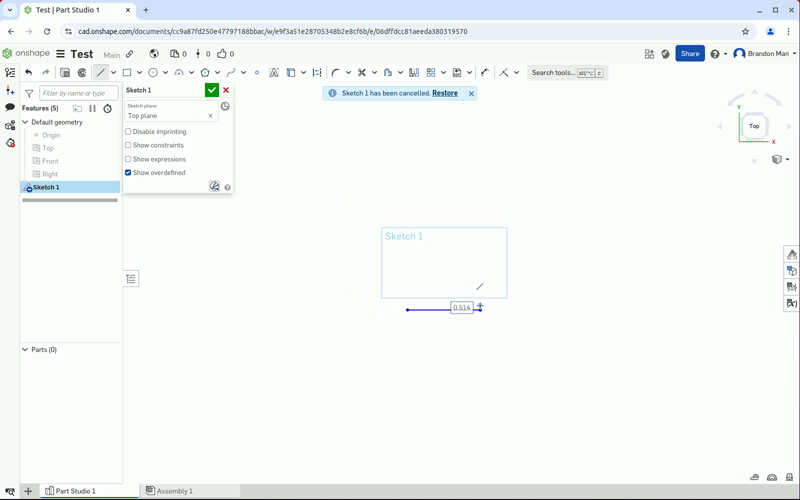
scroll(-6)
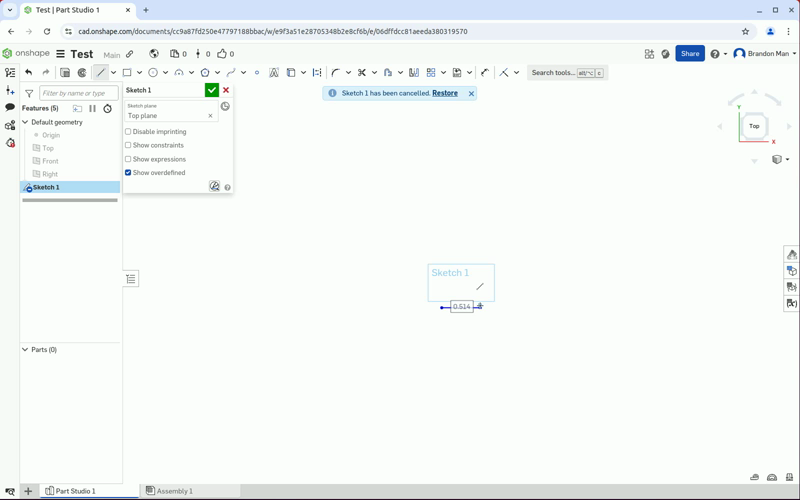
key_up(shift)
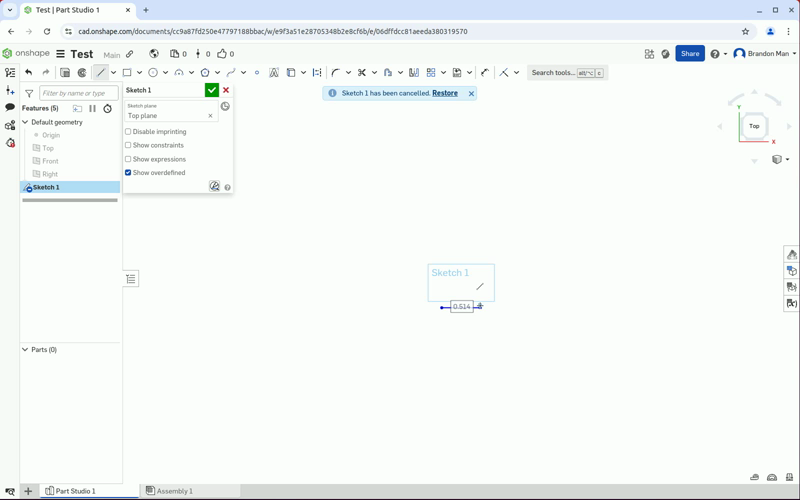
key_down(shift)
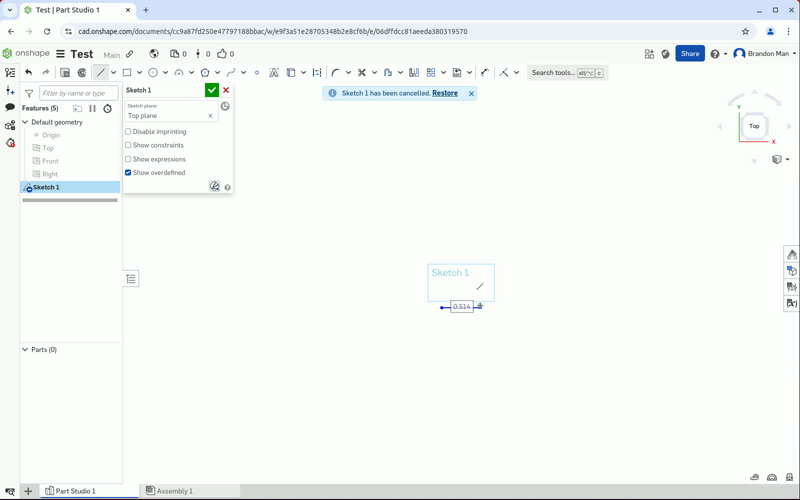
mouse_move(510, 305)
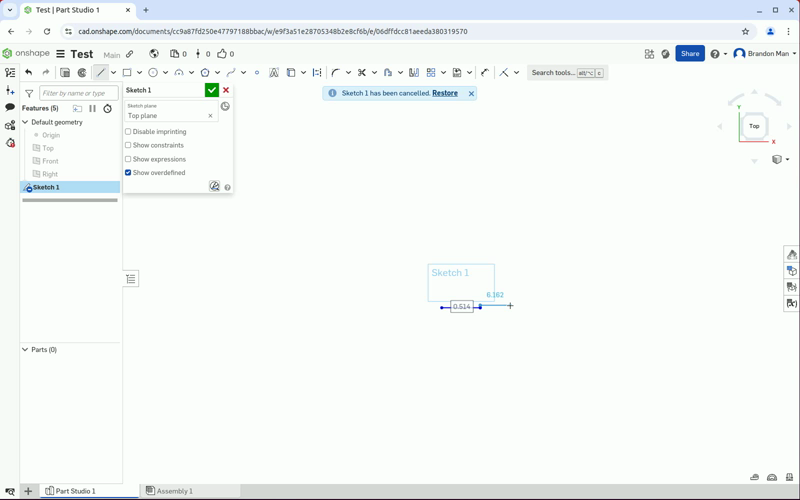
mouse_move(441, 305)
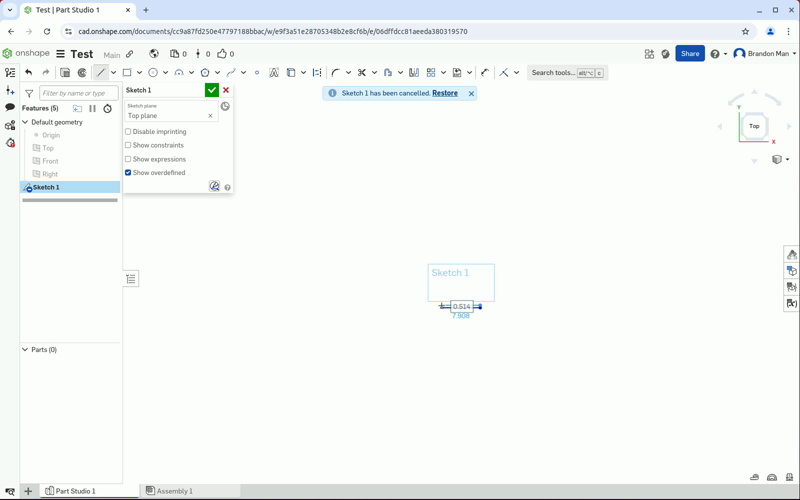
scroll(6)
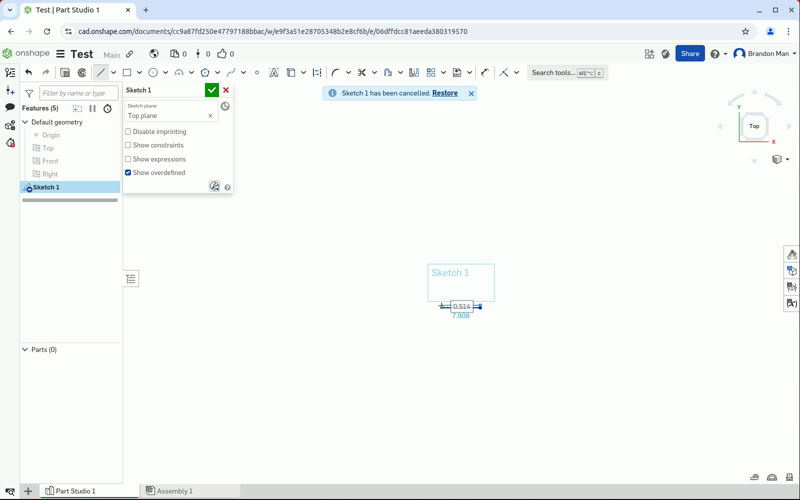
scroll(6)
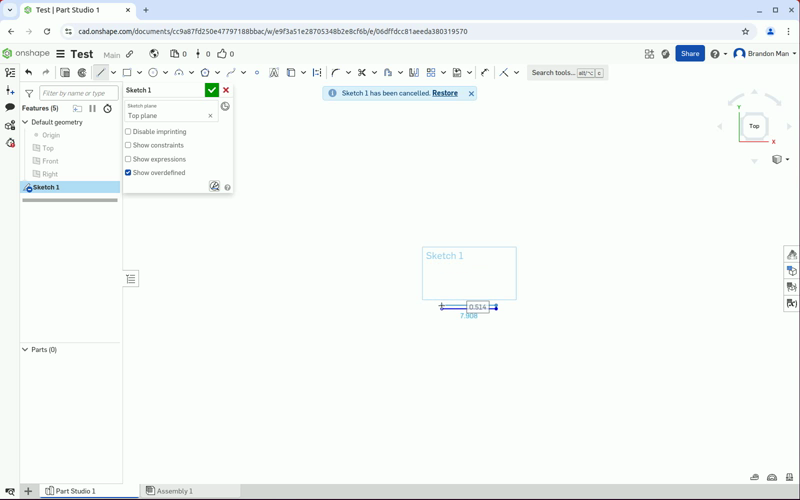
scroll(6)
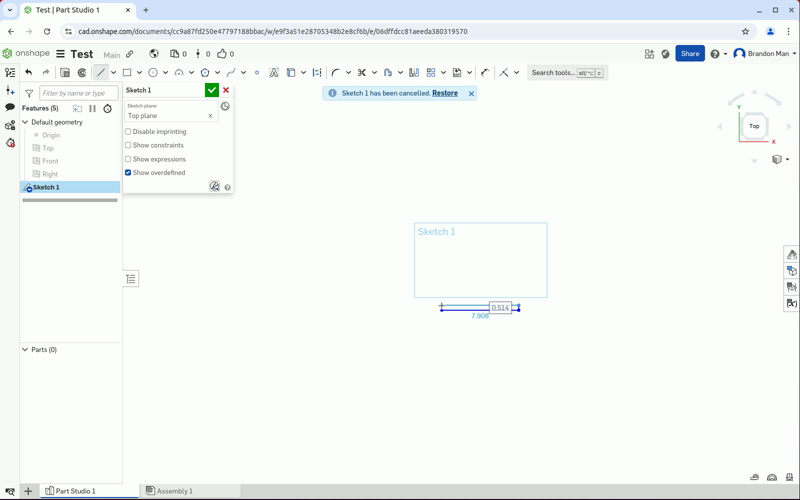
scroll(6)
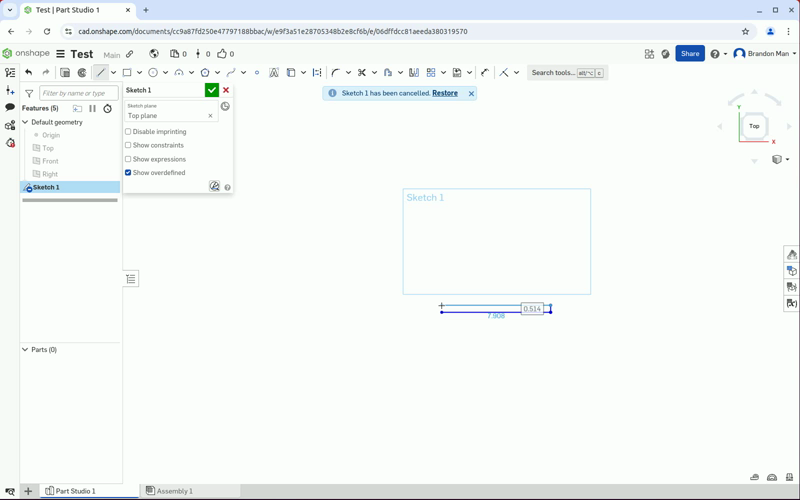
scroll(6)
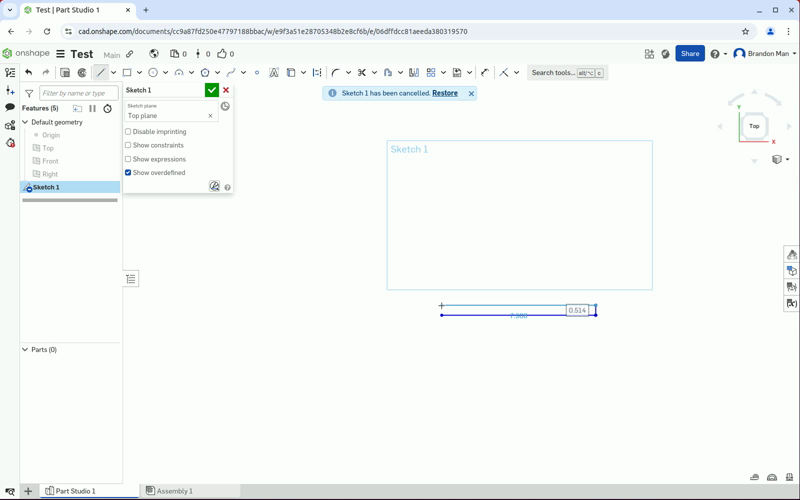
scroll(6)
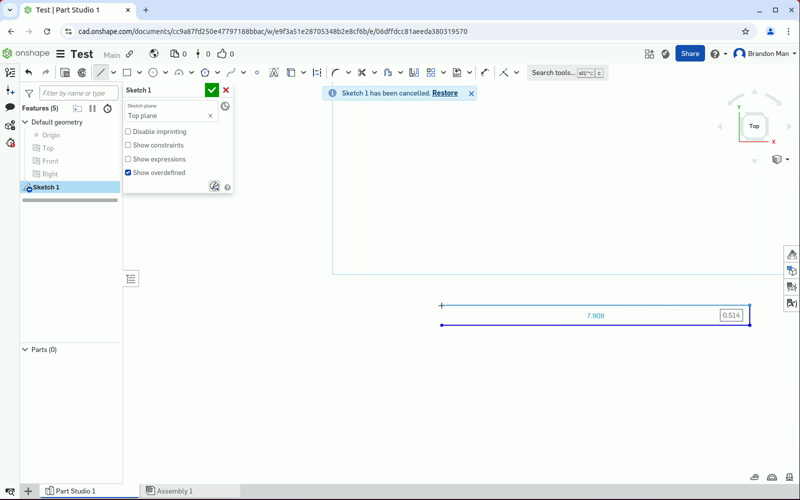
scroll(6)
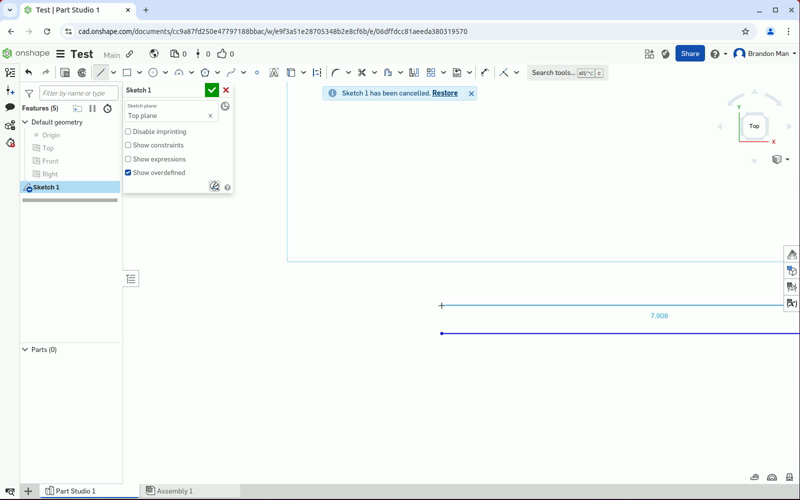
click(441, 305)
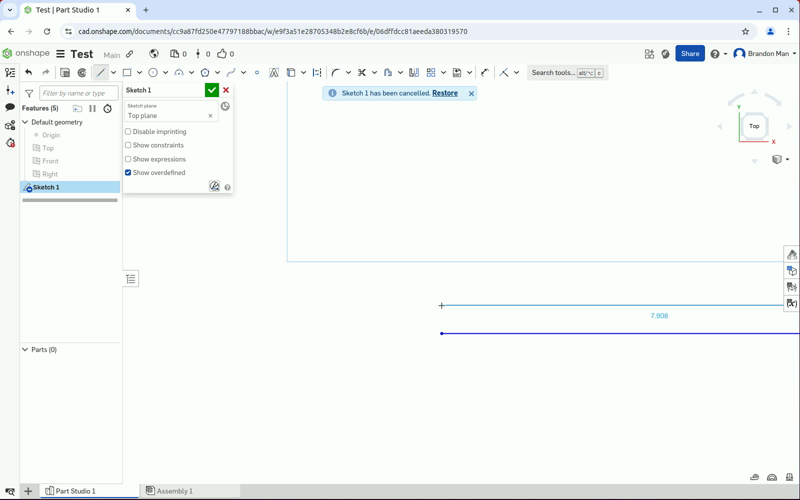
scroll(-6)
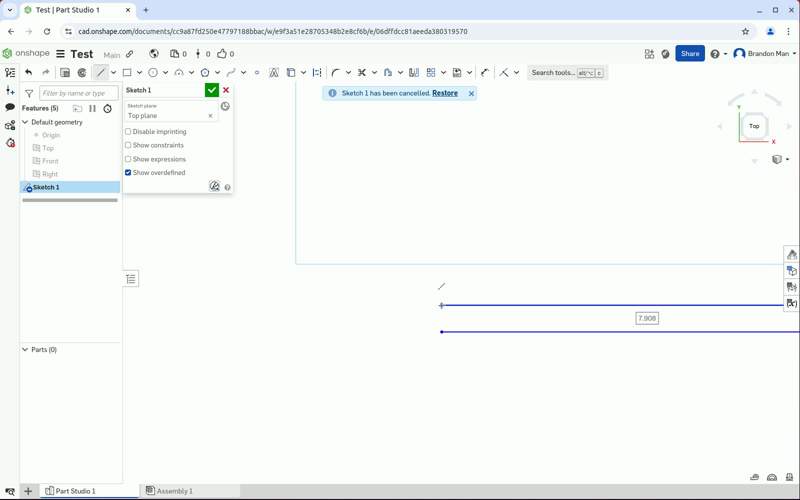
scroll(-6)
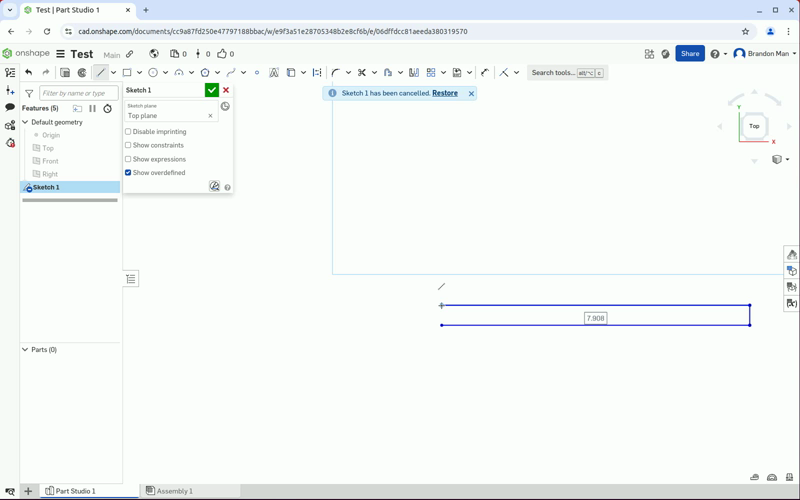
scroll(-6)
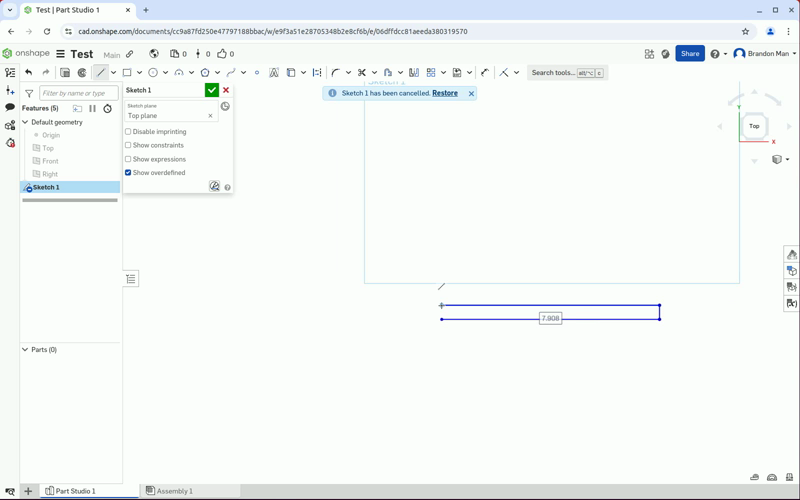
scroll(-6)
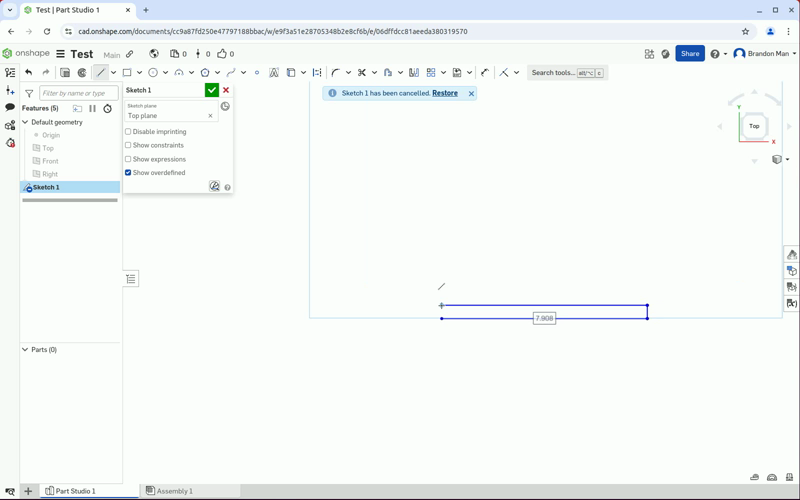
scroll(-6)
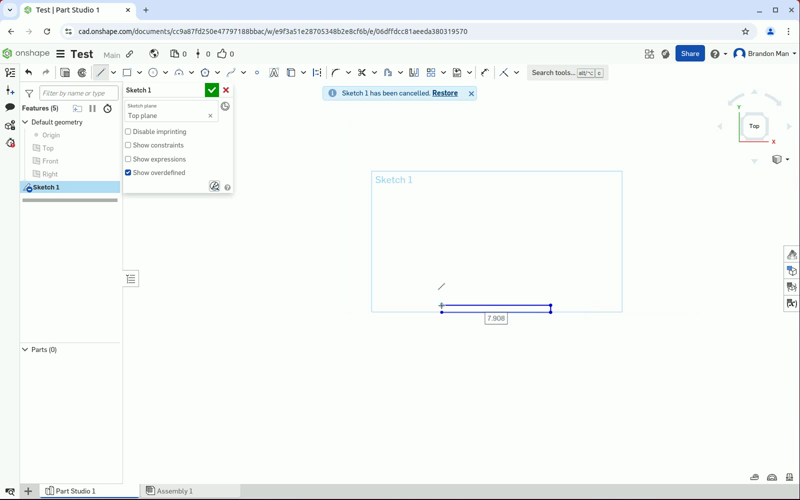
scroll(-6)
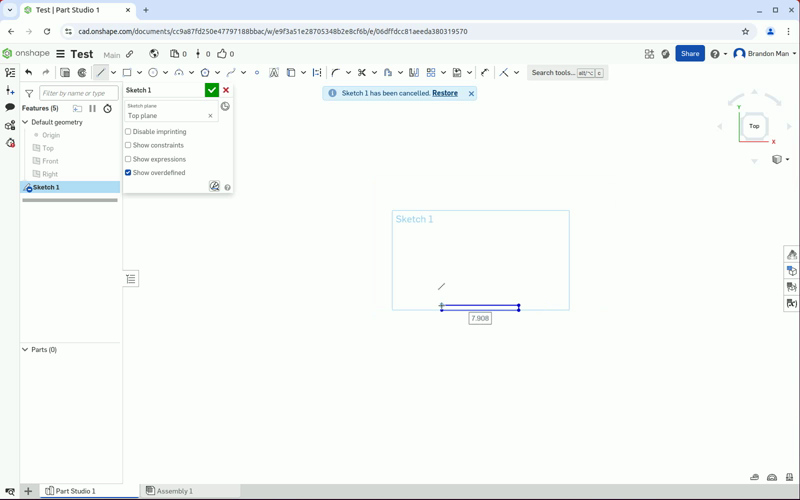
scroll(-6)
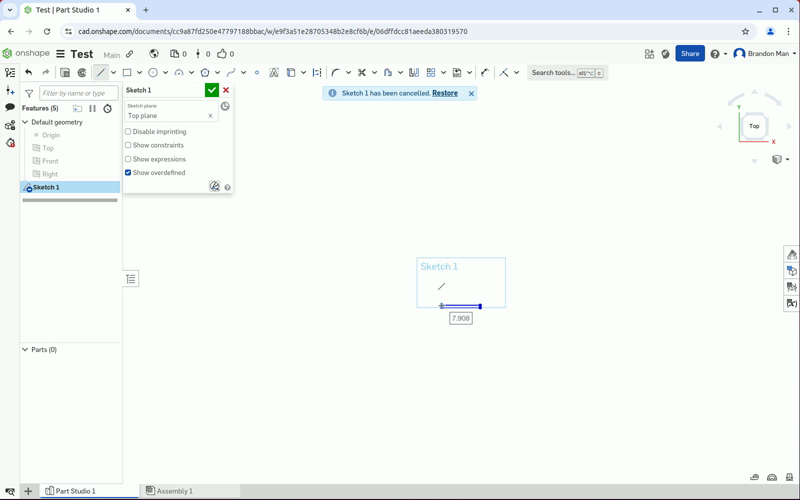
key_up(shift)
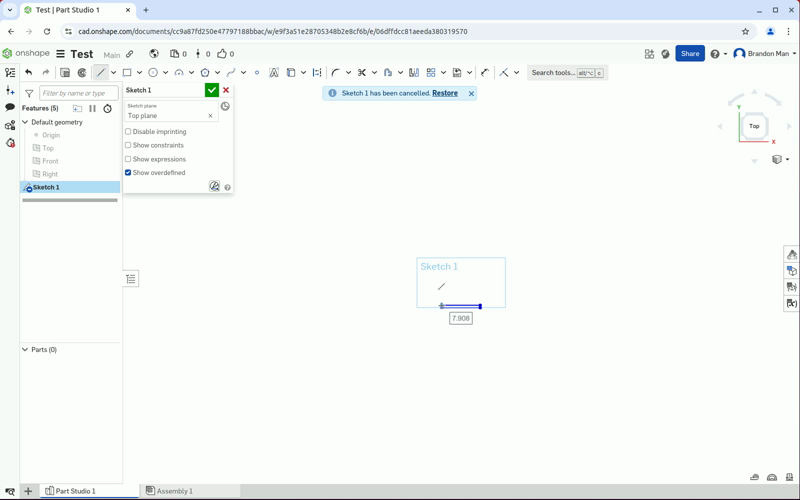
mouse_move(471, 305)
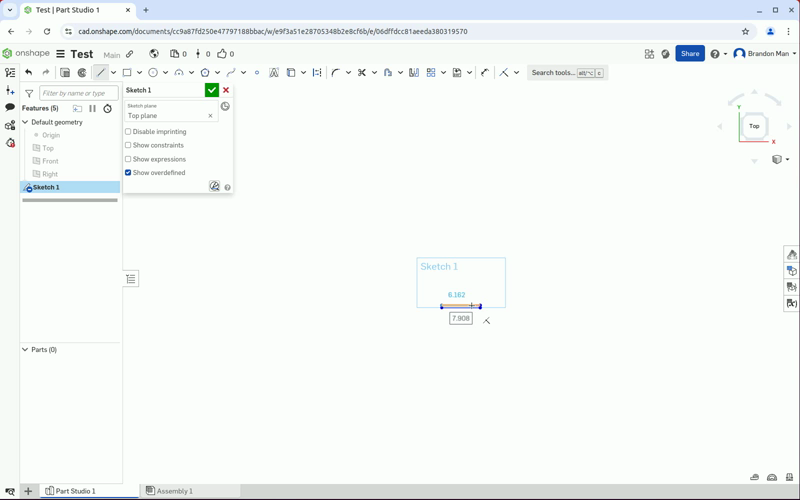
key_down(shift)
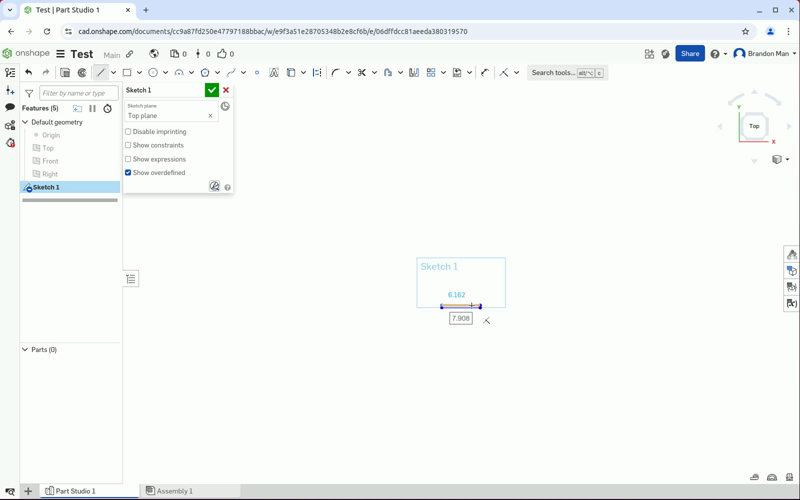
mouse_move(441, 307)
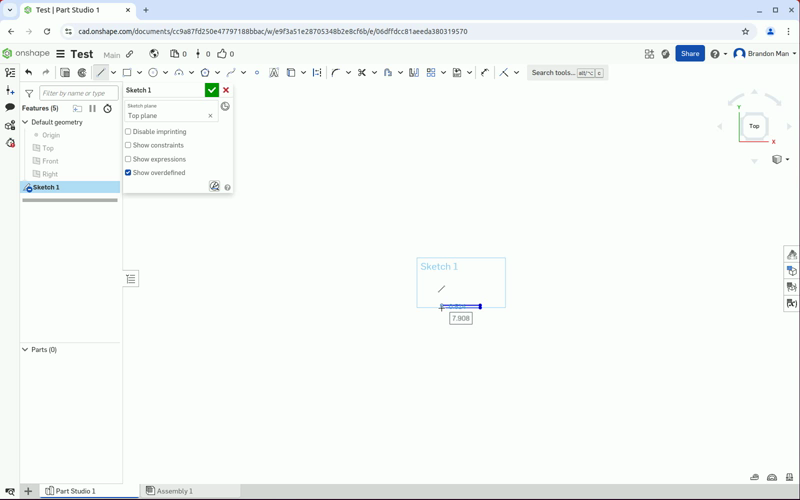
scroll(6)
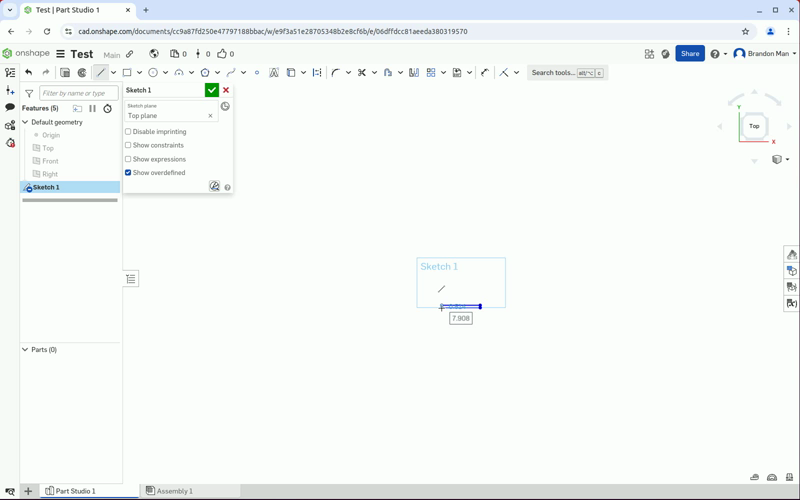
scroll(6)
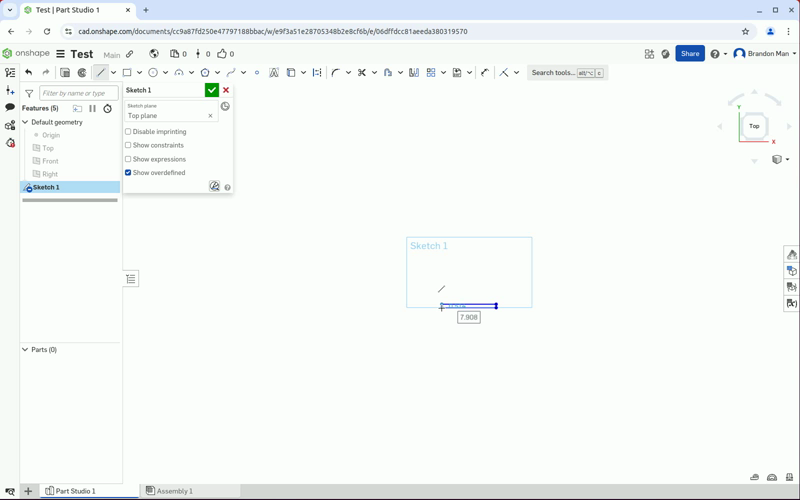
scroll(6)
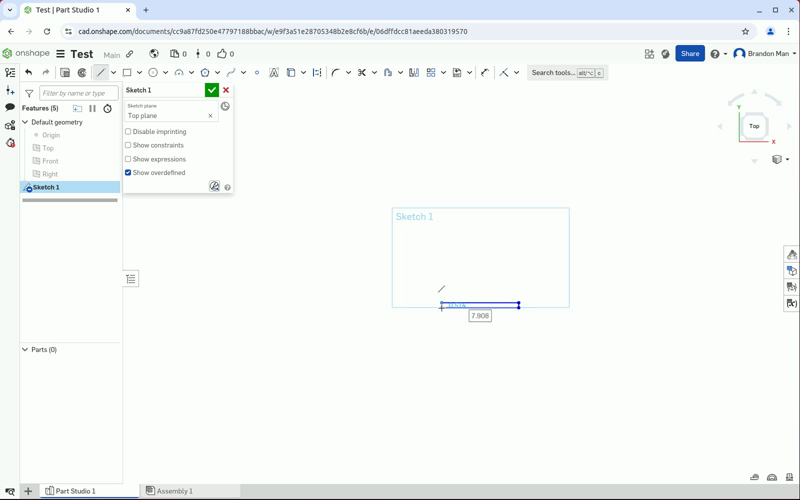
scroll(6)
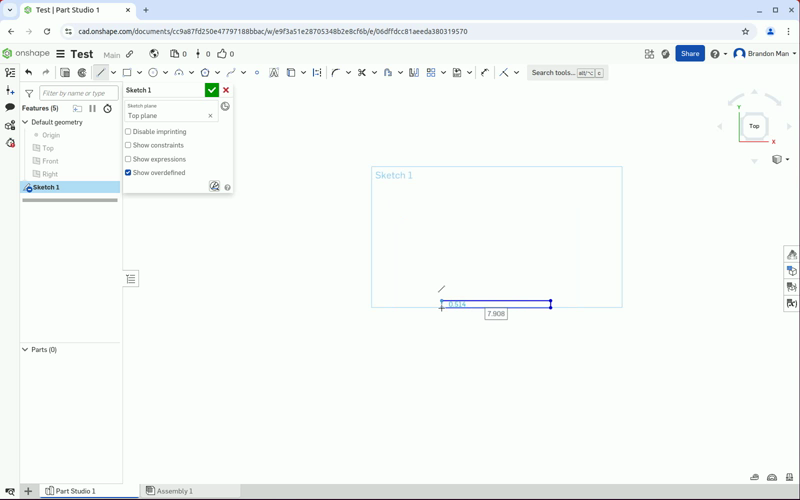
scroll(6)
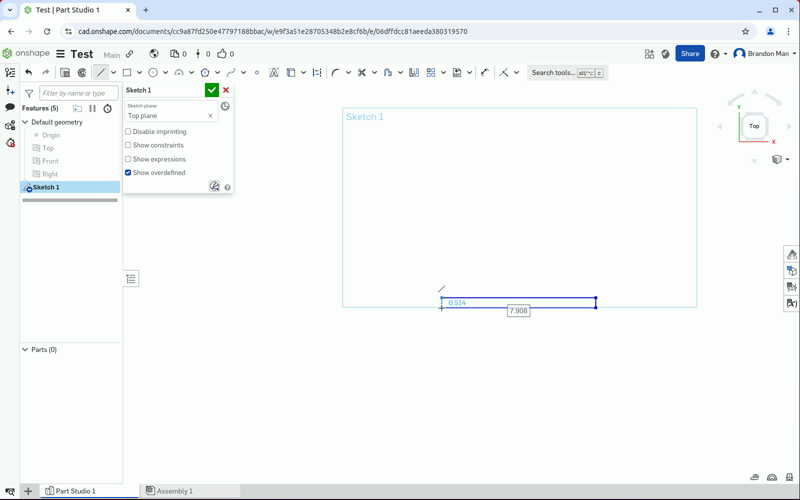
scroll(6)
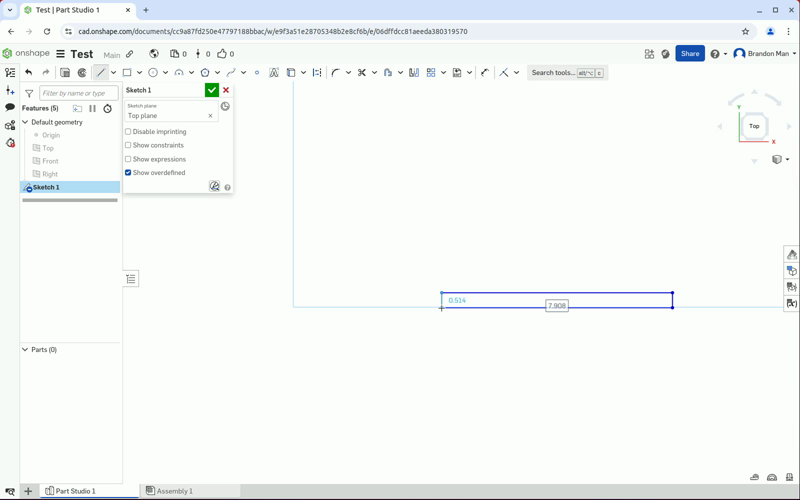
scroll(6)
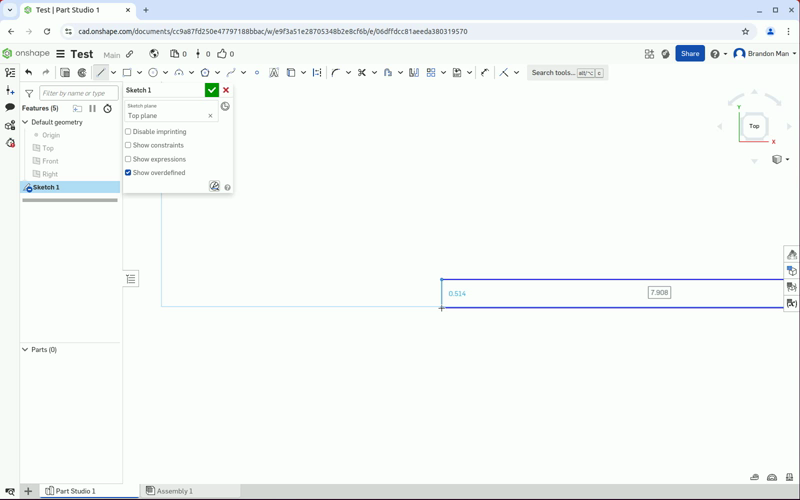
key_up(shift)
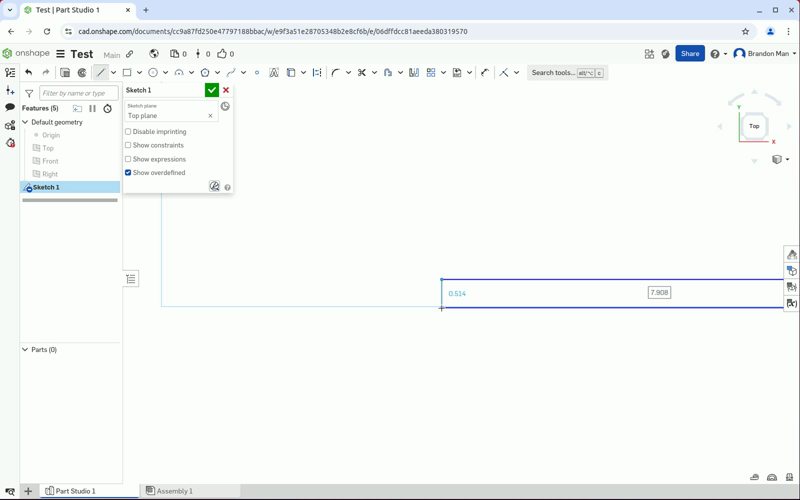
click(441, 307)
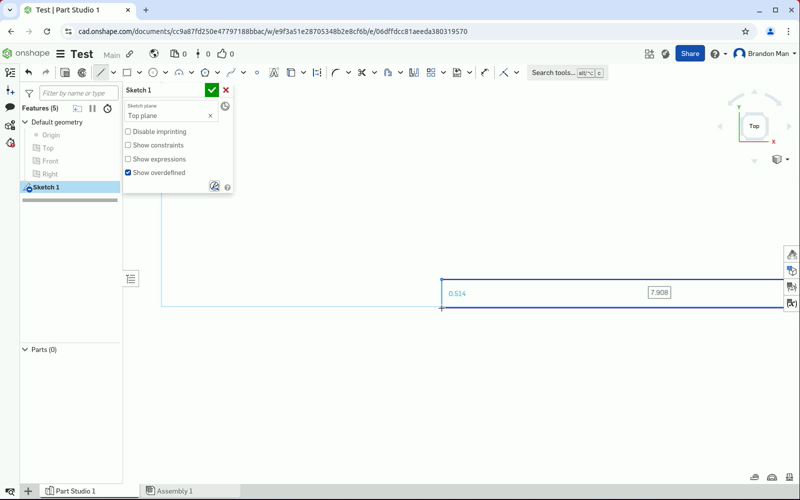
scroll(-6)
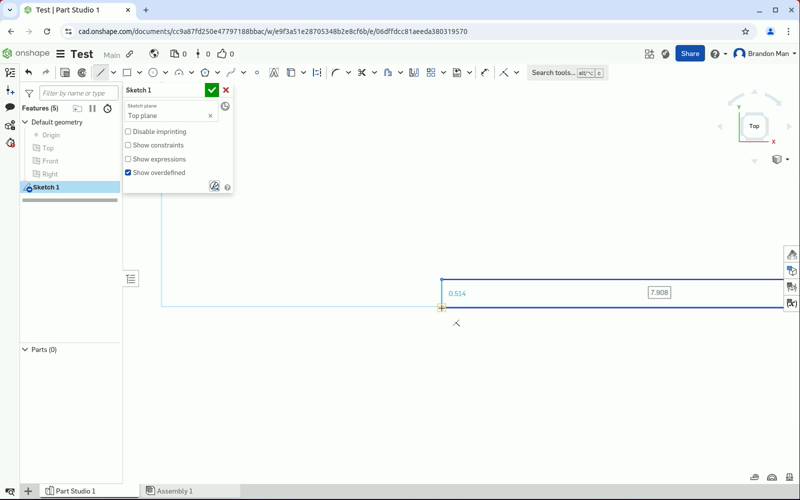
scroll(-6)
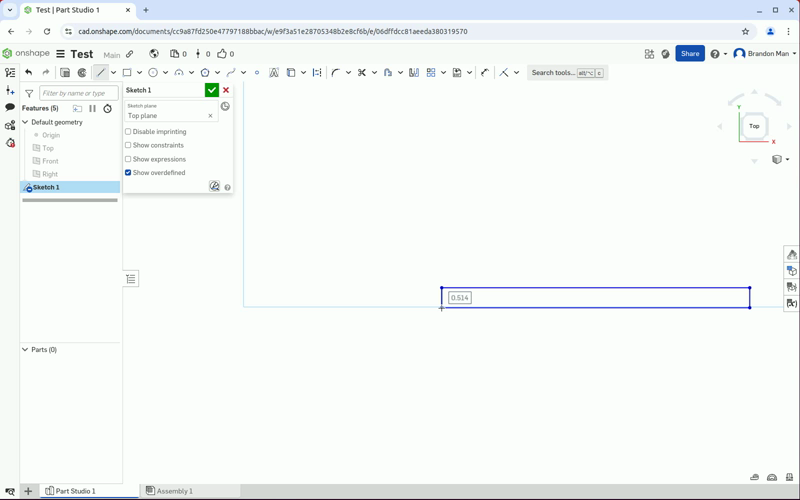
scroll(-6)
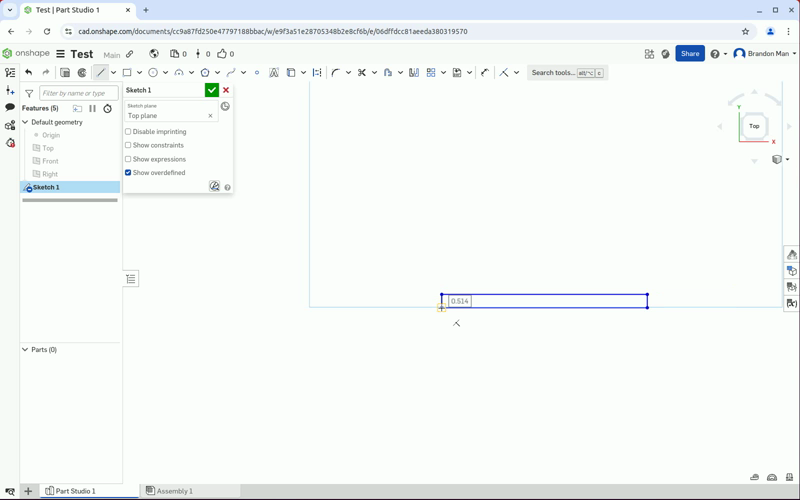
scroll(-6)
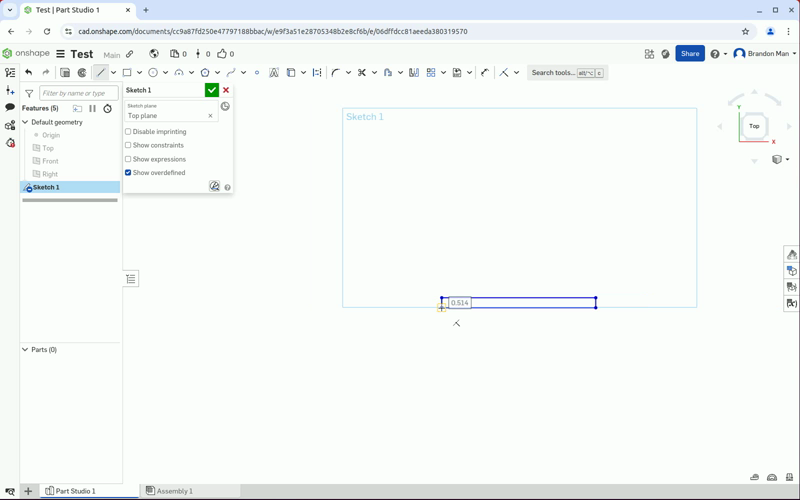
scroll(-6)
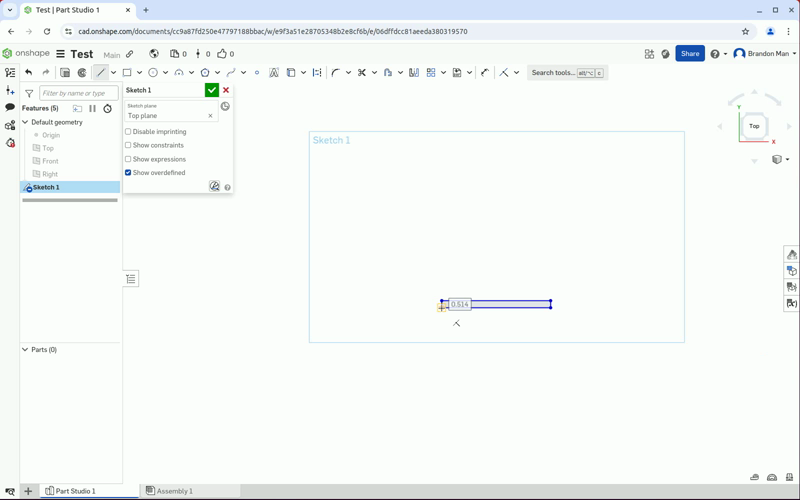
scroll(-6)
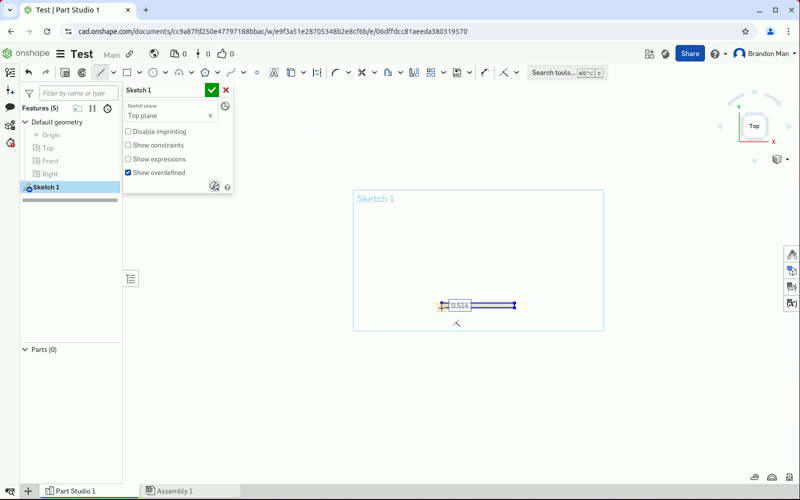
scroll(-6)
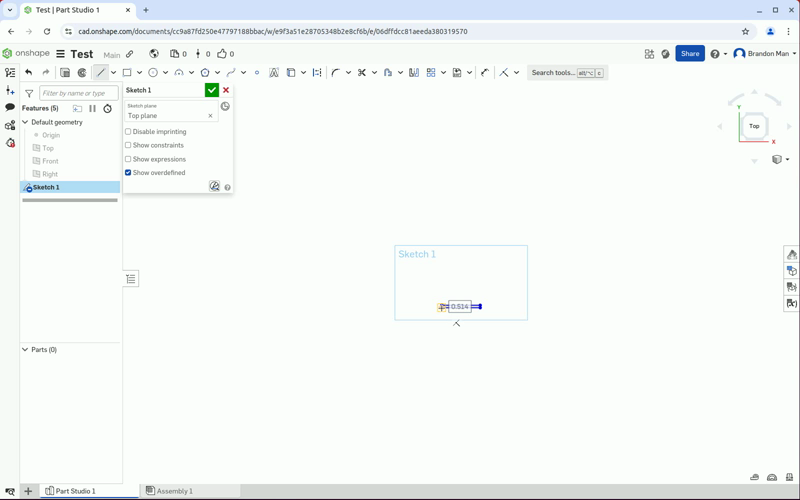
key(esc)
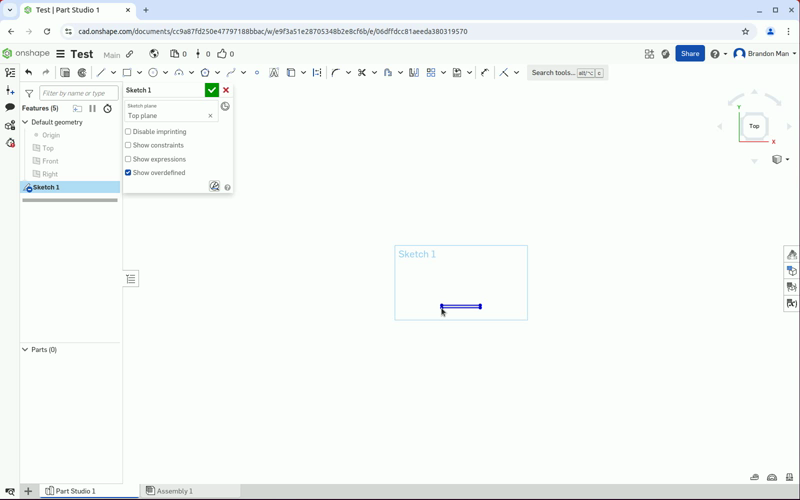
mouse_move(444, 307)
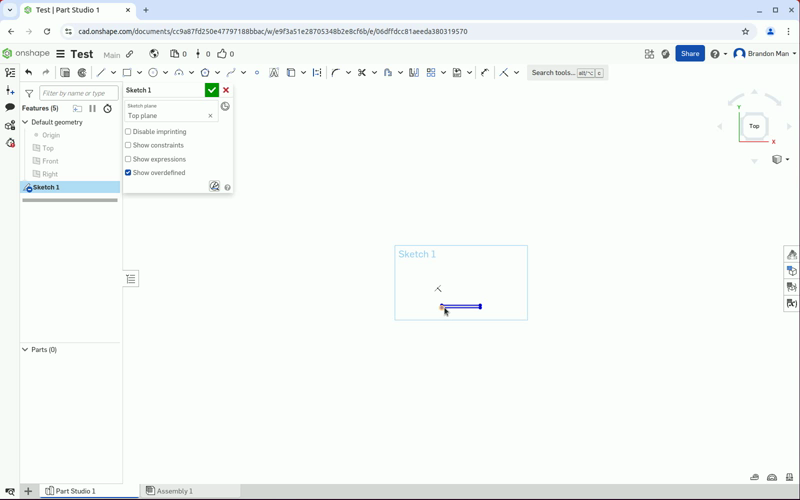
scroll(6)
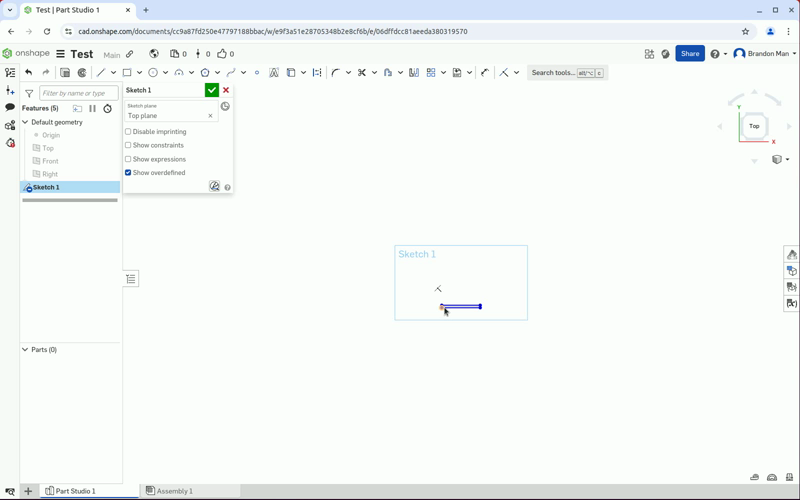
scroll(6)
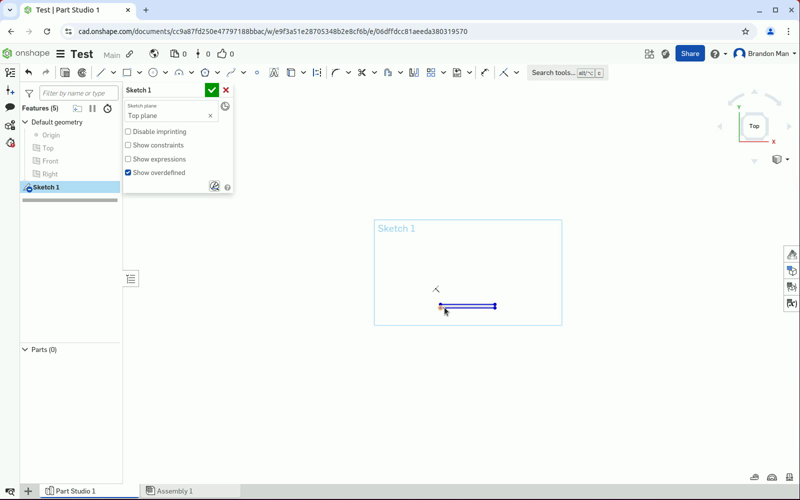
scroll(6)
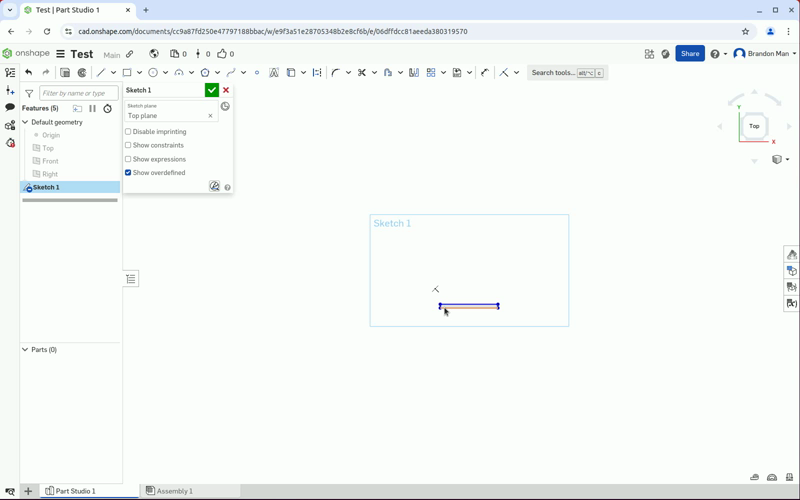
scroll(6)
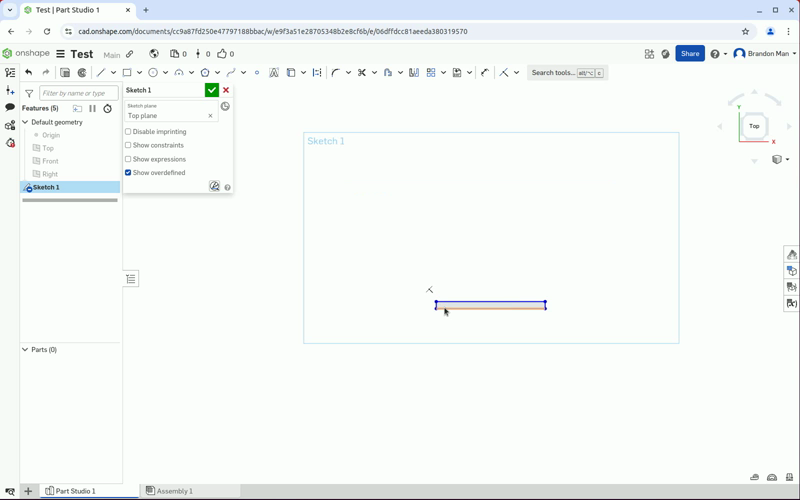
scroll(6)
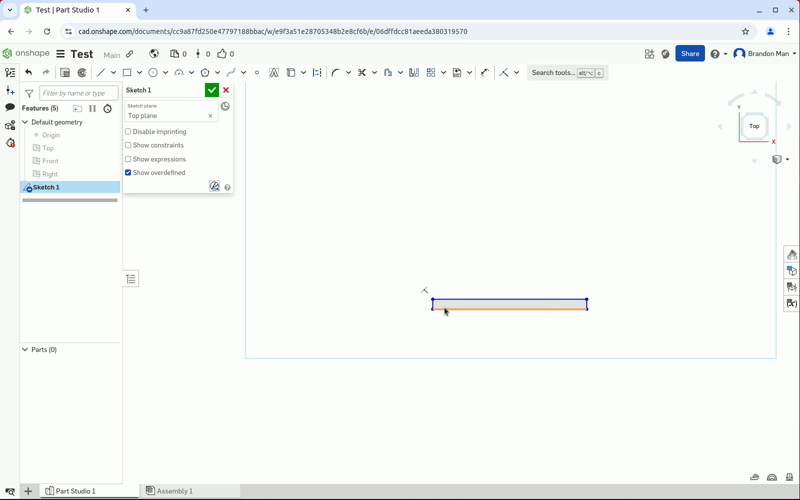
scroll(6)
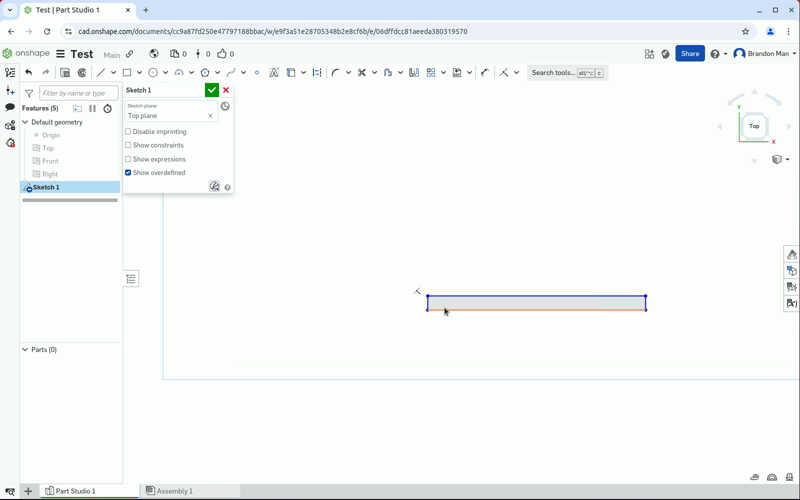
scroll(6)
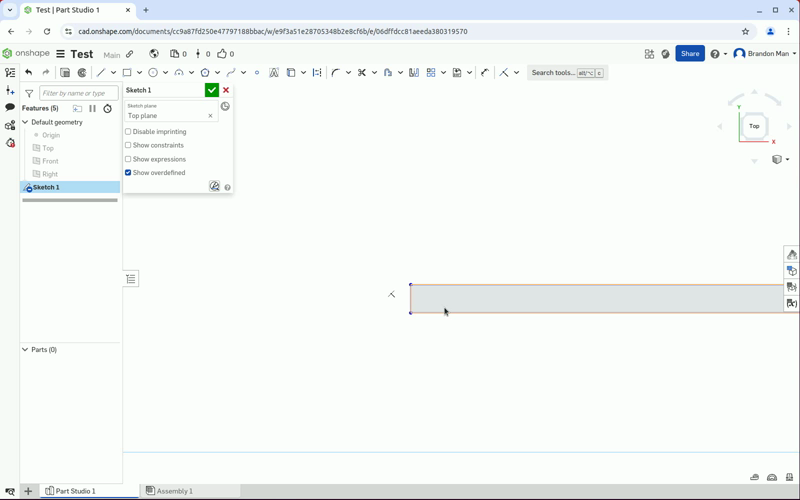
click(444, 307)
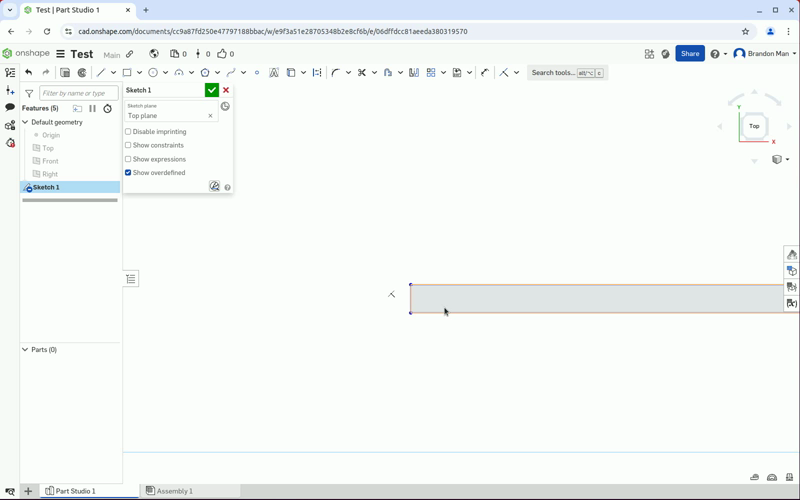
scroll(-6)
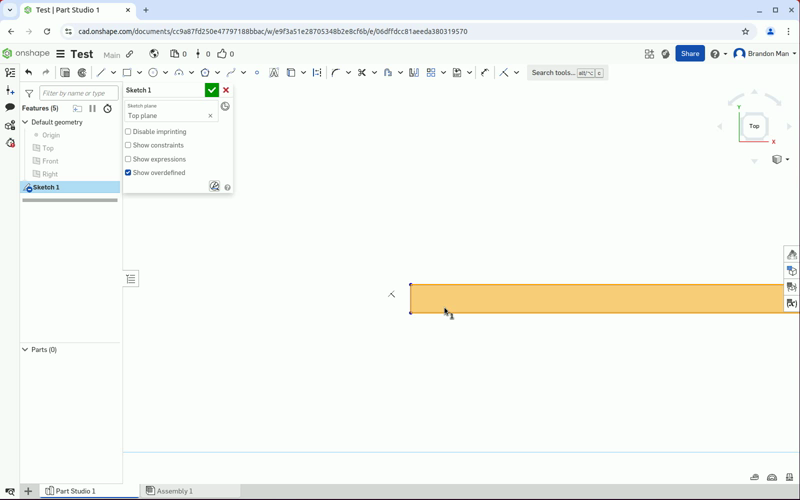
scroll(-6)
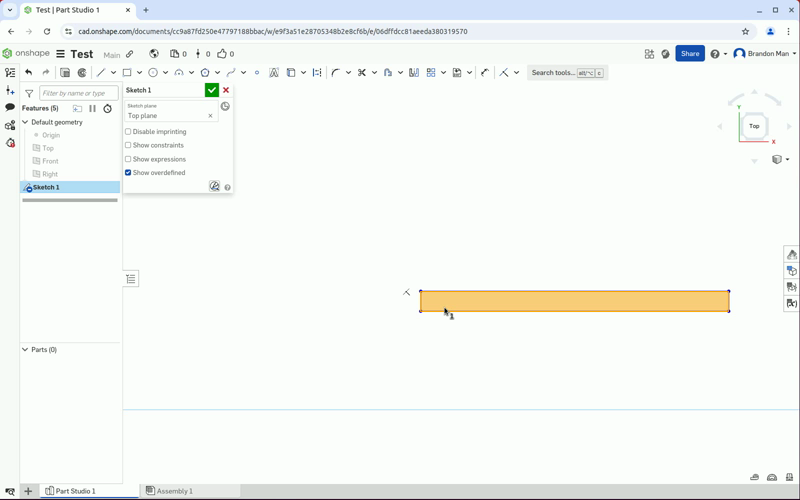
scroll(-6)
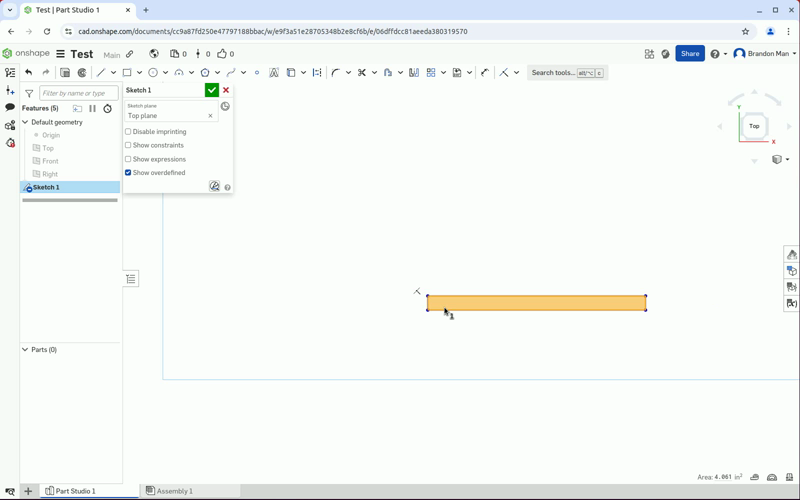
scroll(-6)
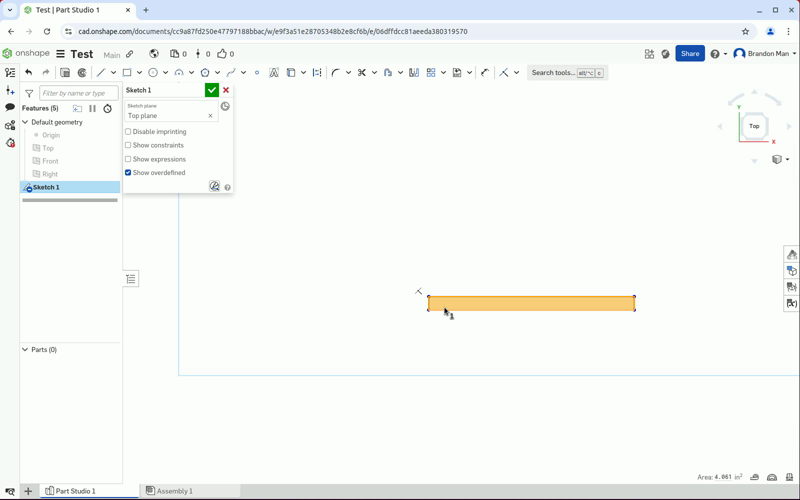
scroll(-6)
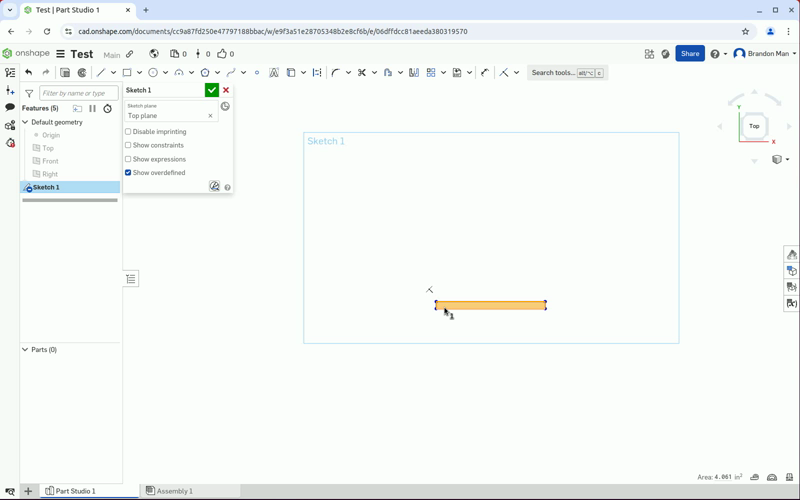
scroll(-6)
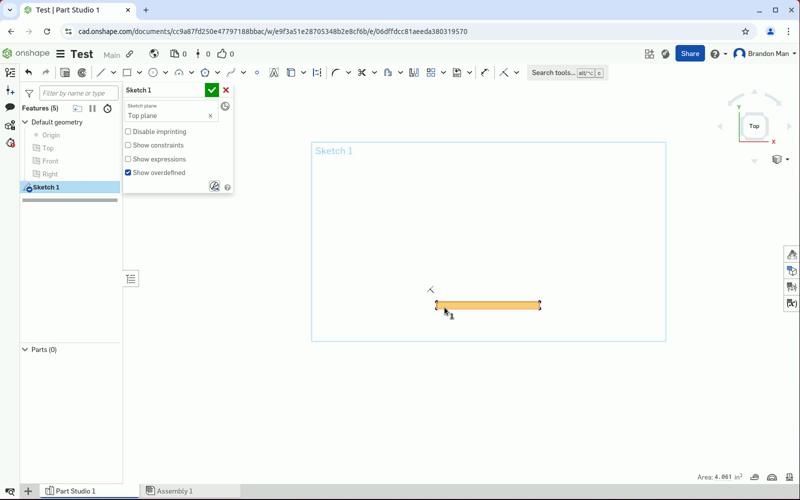
scroll(-6)
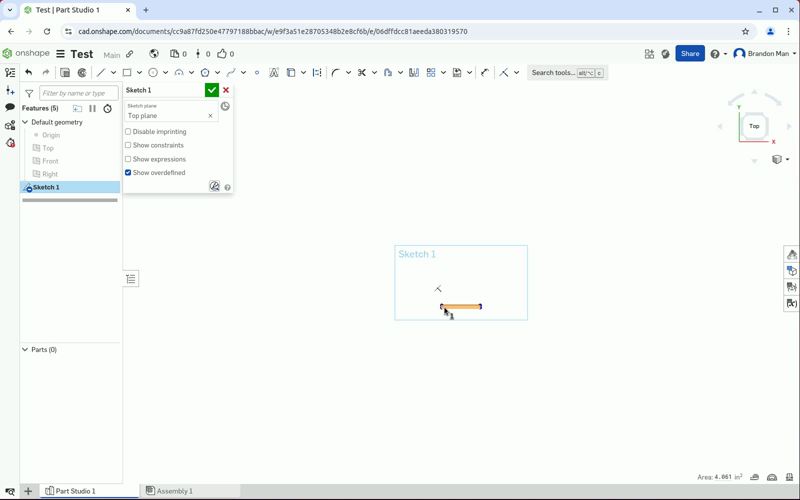
mouse_move(73, 352)
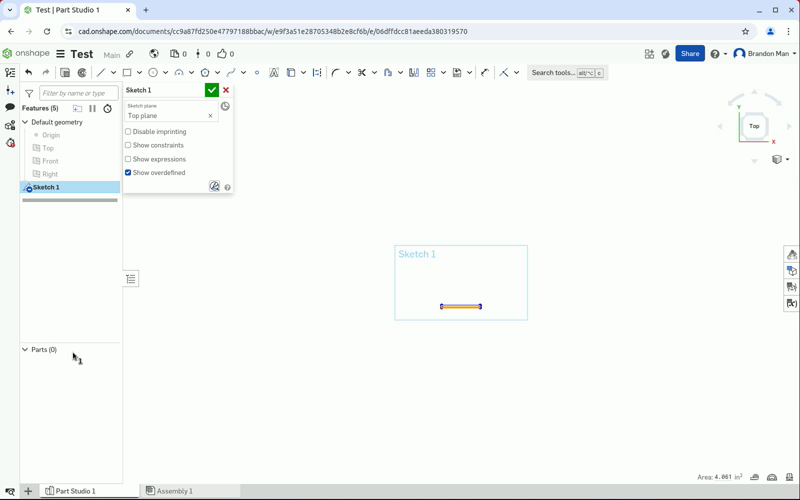
key(shift+y)
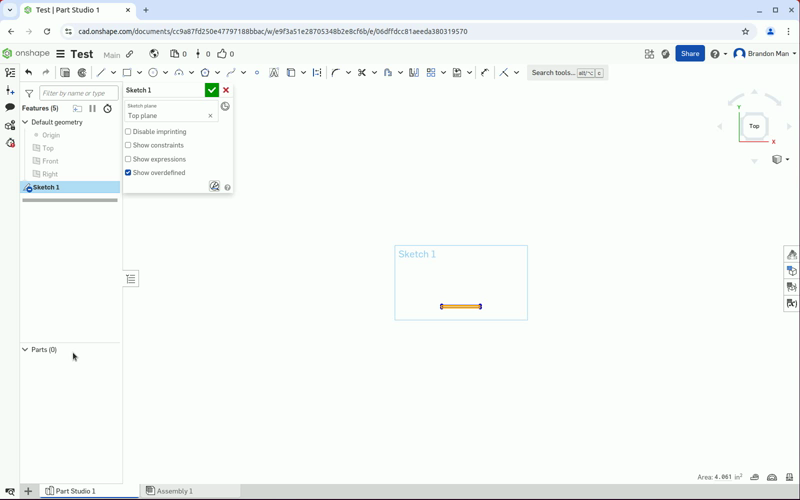
key(shift+e)
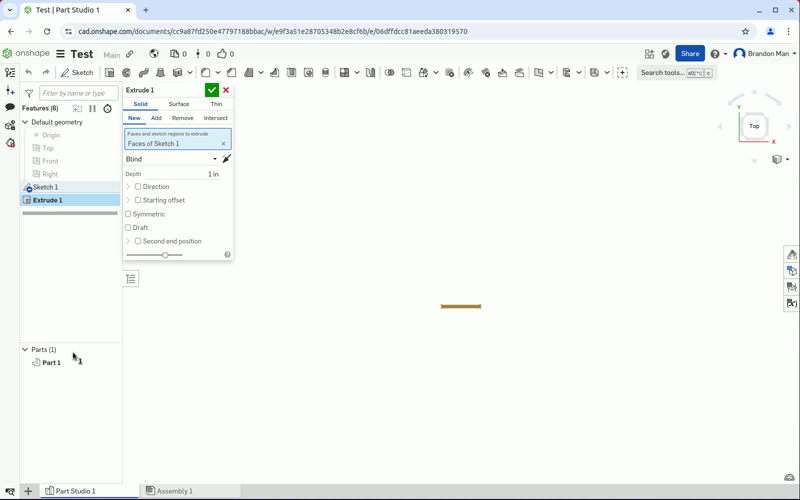
mouse_move(143, 106)
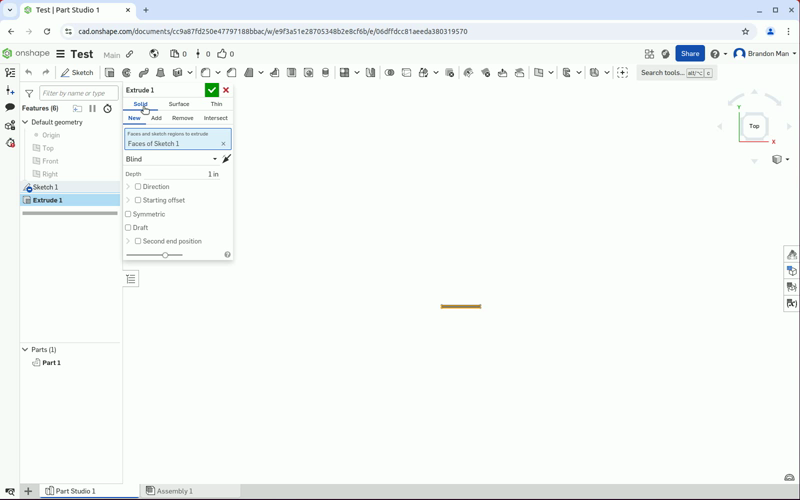
click(143, 106)
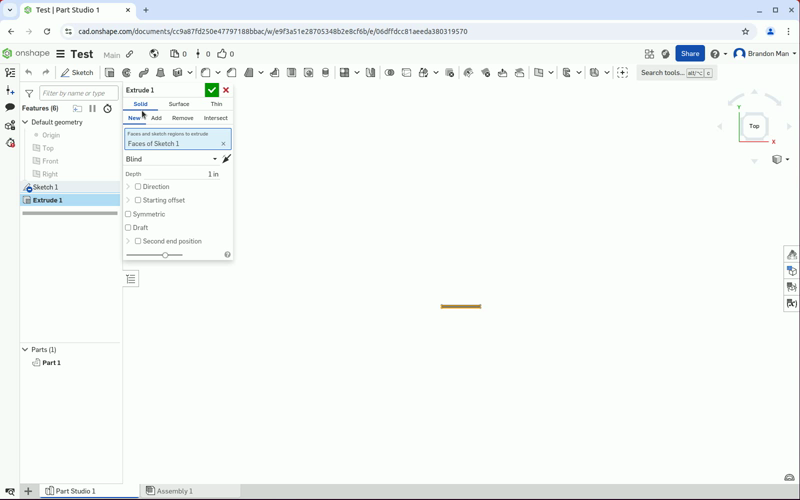
mouse_move(137, 120)
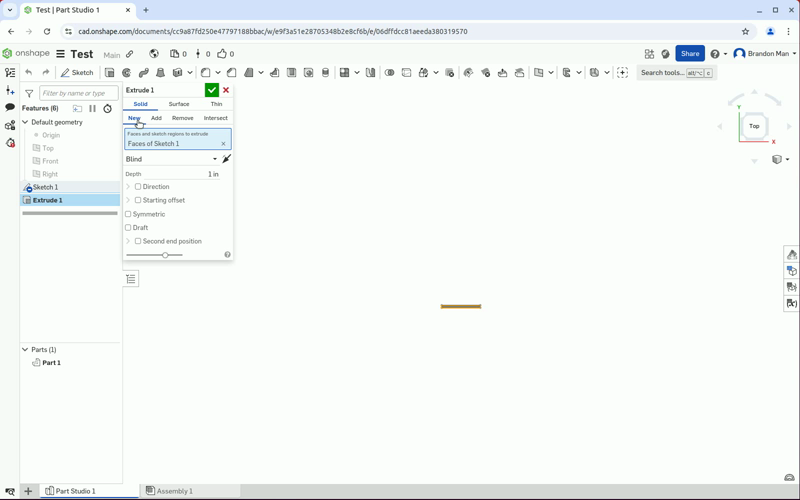
click(137, 120)
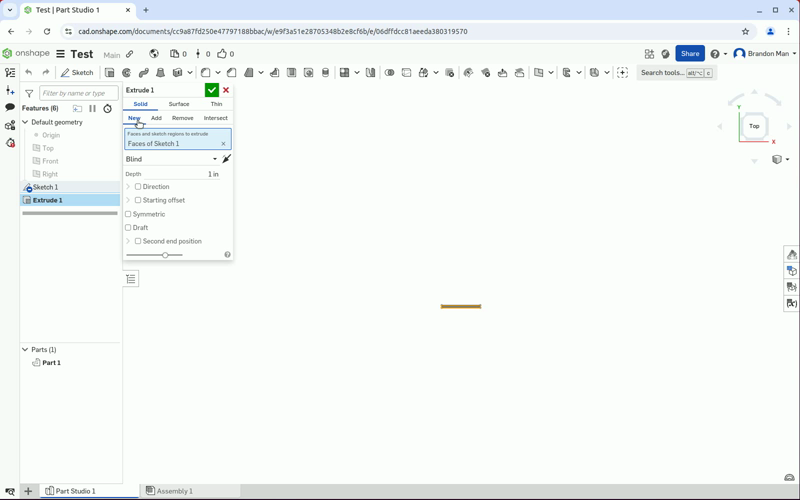
key(tab, 4)
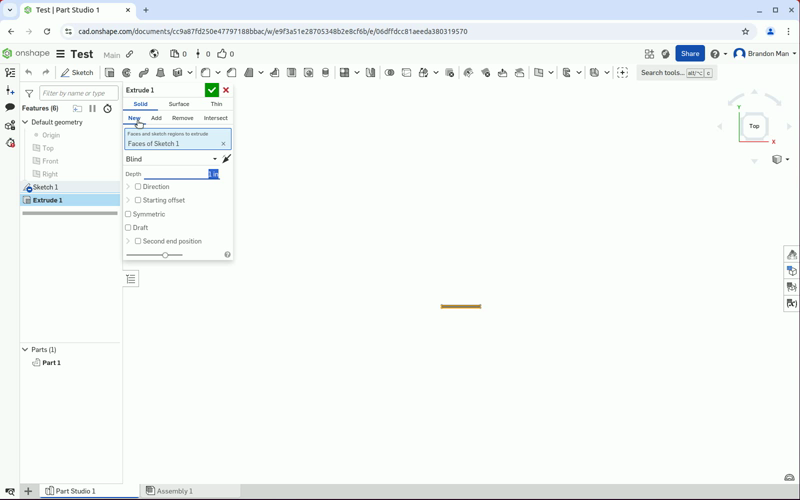
text(23.108)
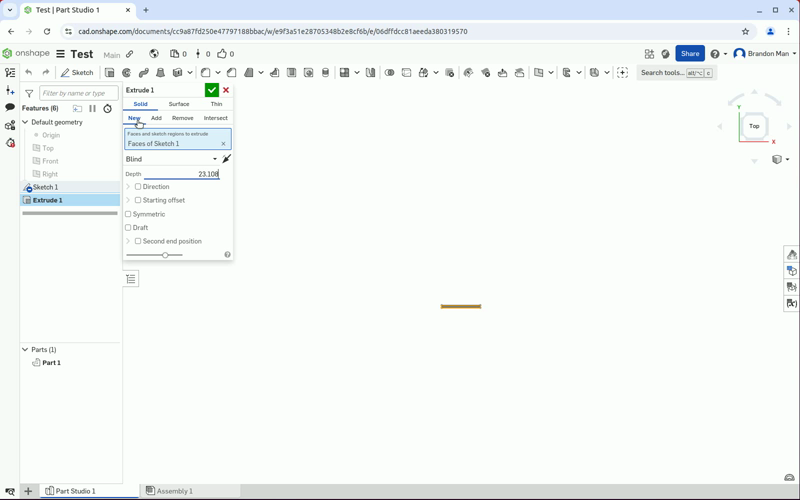
key(enter)
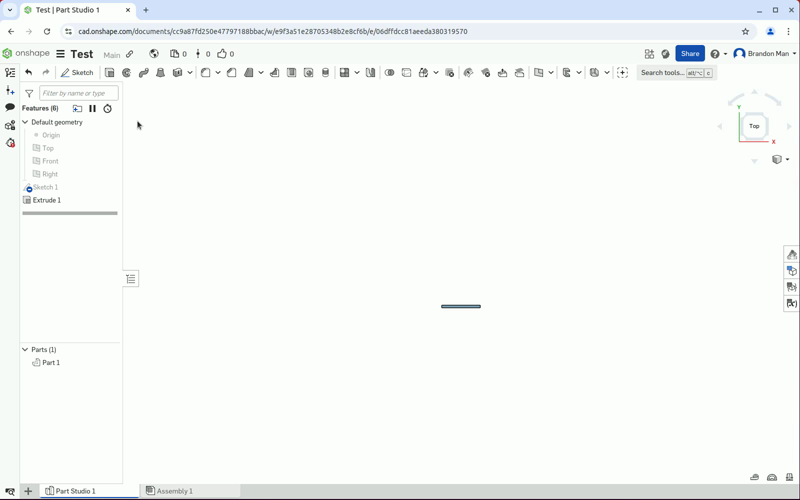
key(shift+h)
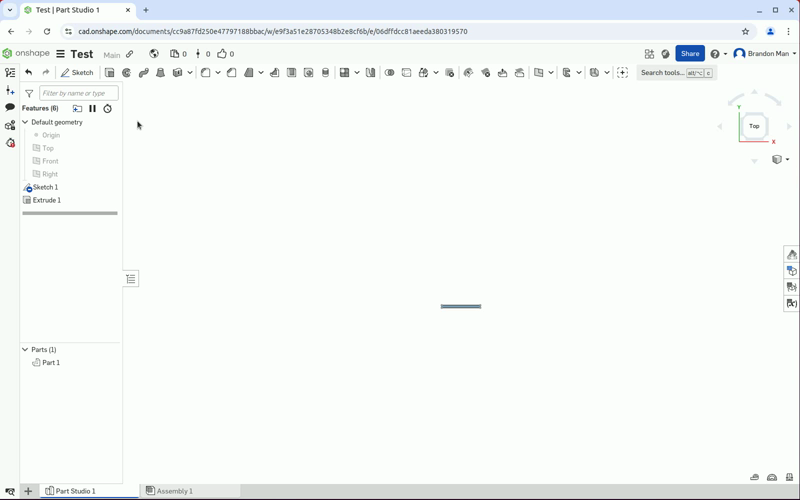
key(shift+h)
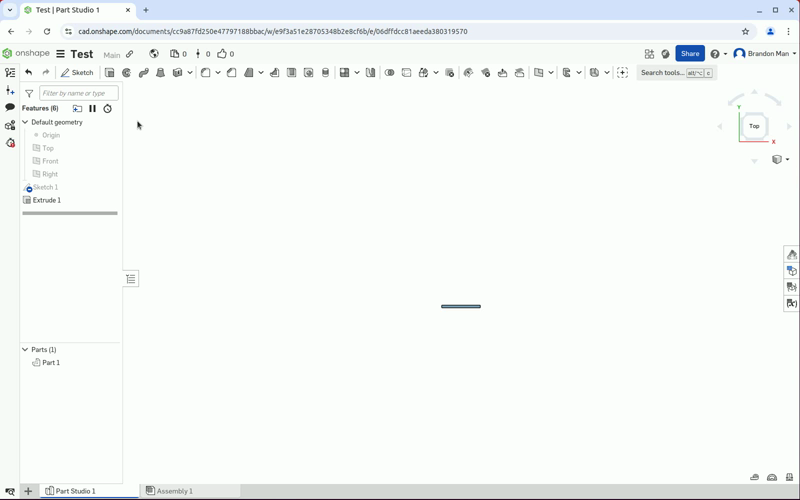
mouse_move(73, 189)
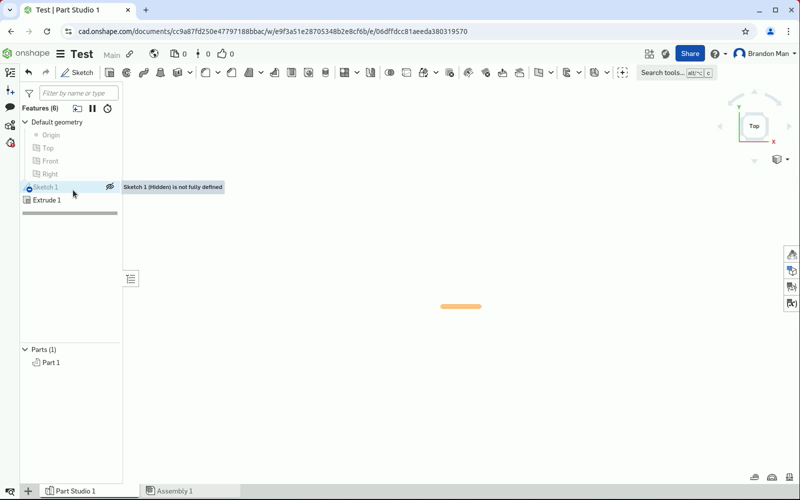
click(73, 189)
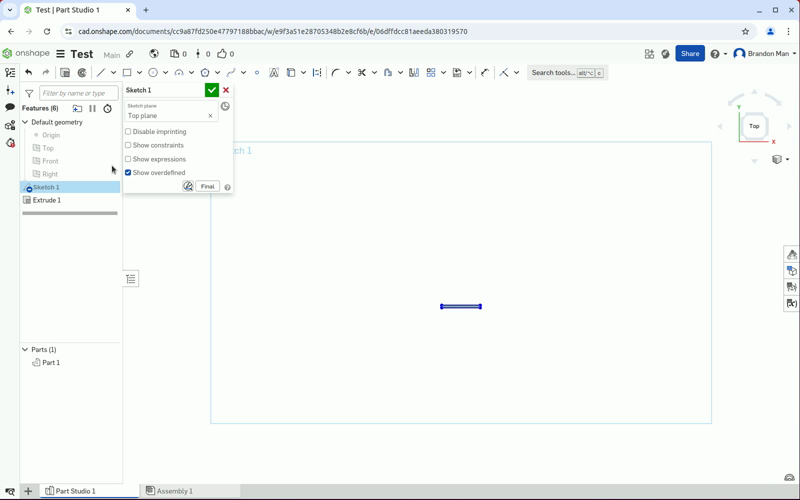
mouse_move(229, 92)
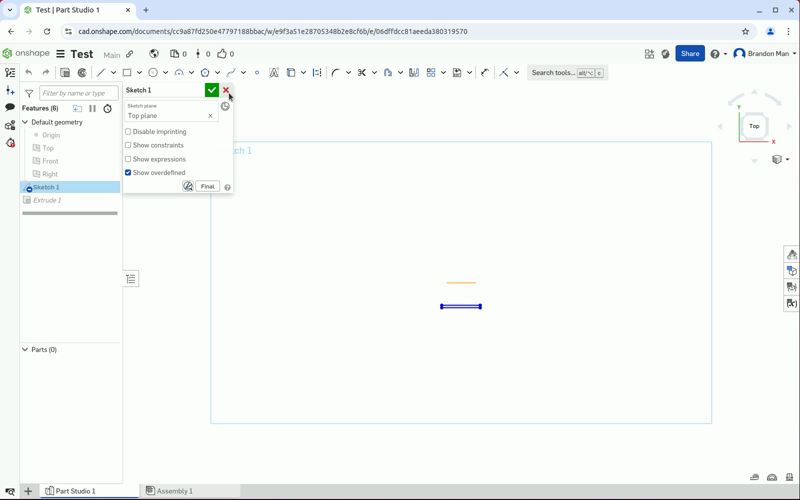
click(229, 92)
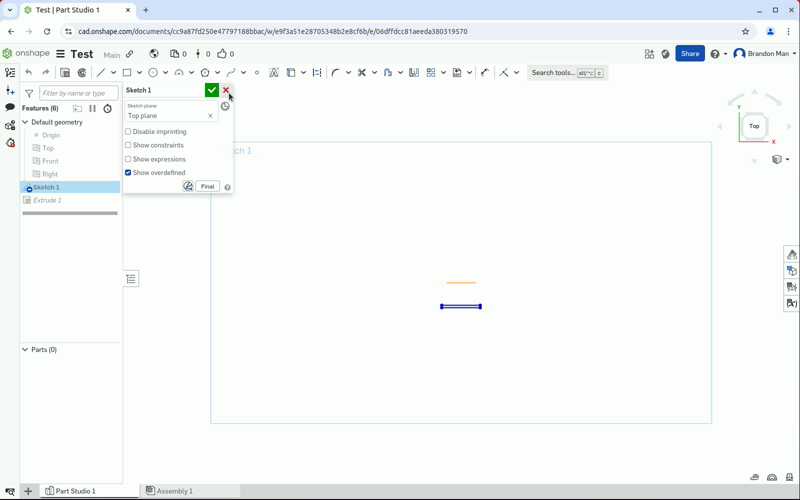
key(shift+s)
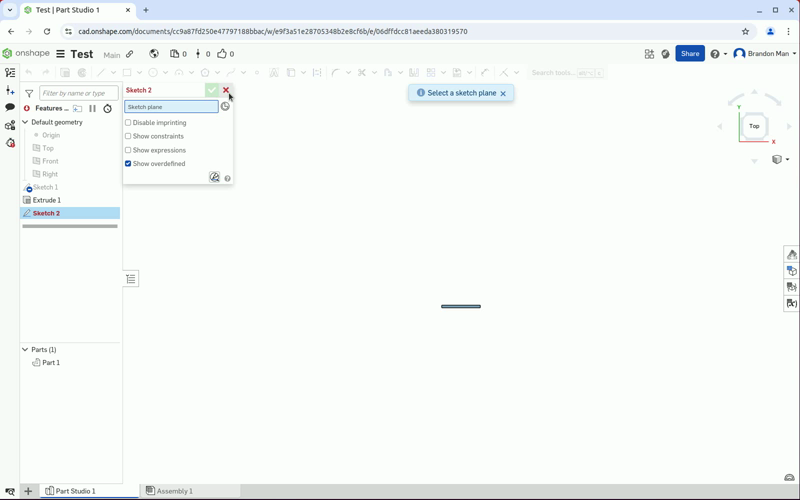
mouse_move(73, 150)
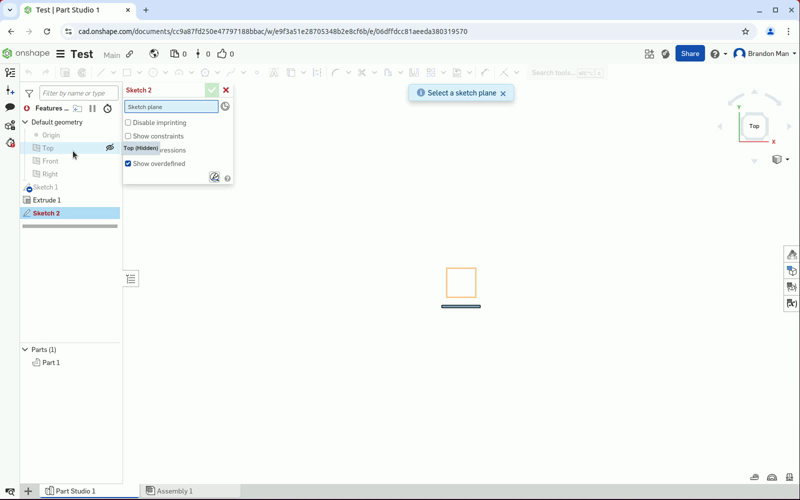
click(73, 150)
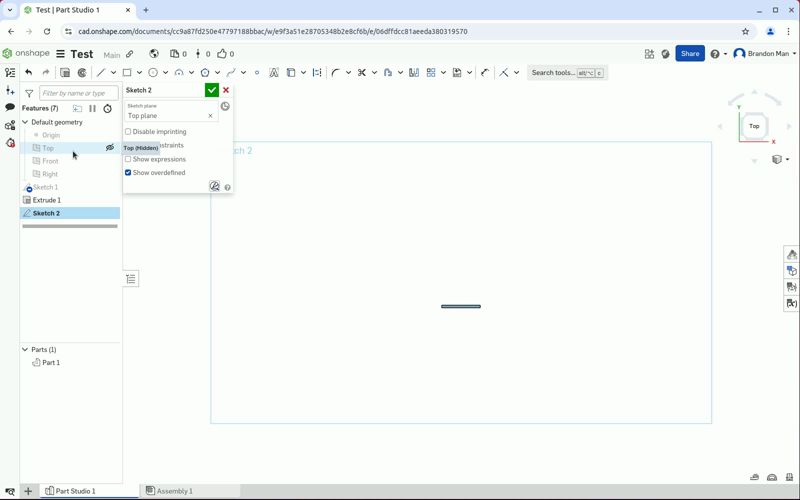
mouse_move(73, 352)
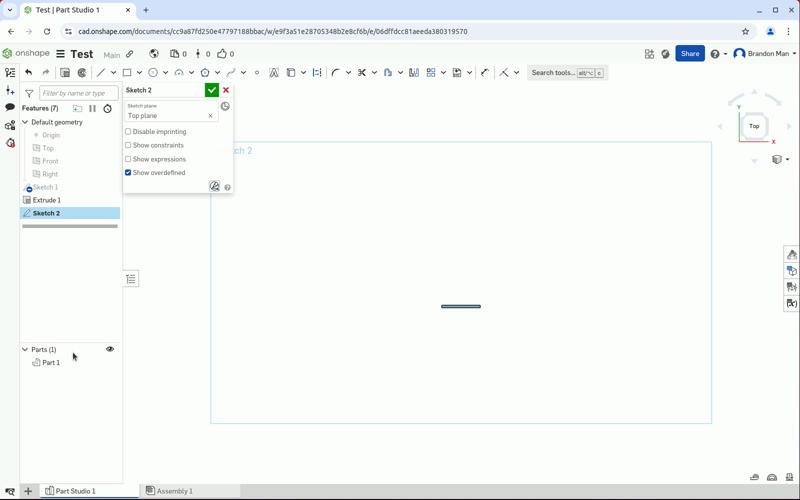
key(y)
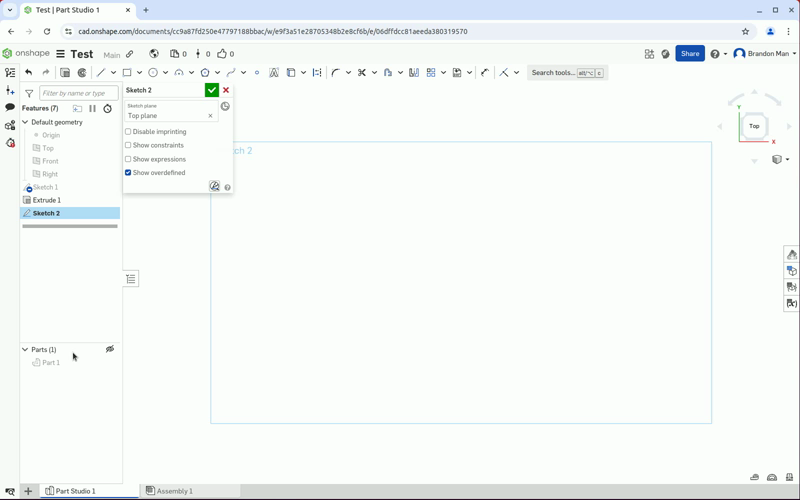
key(l)
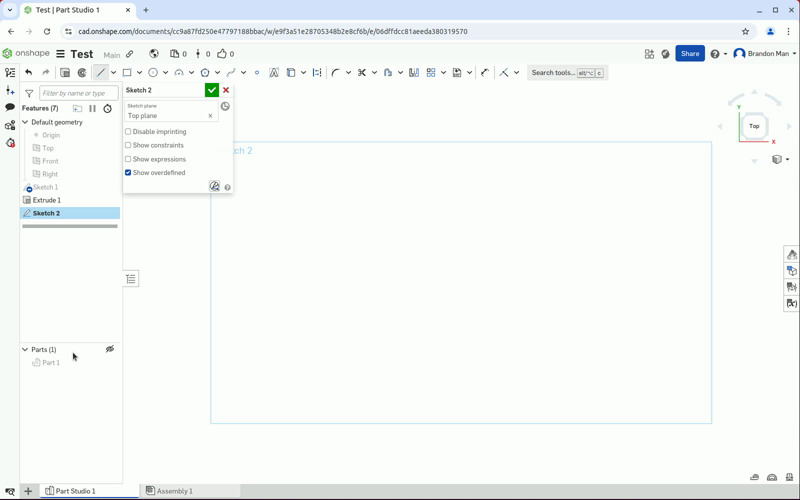
key_down(shift)
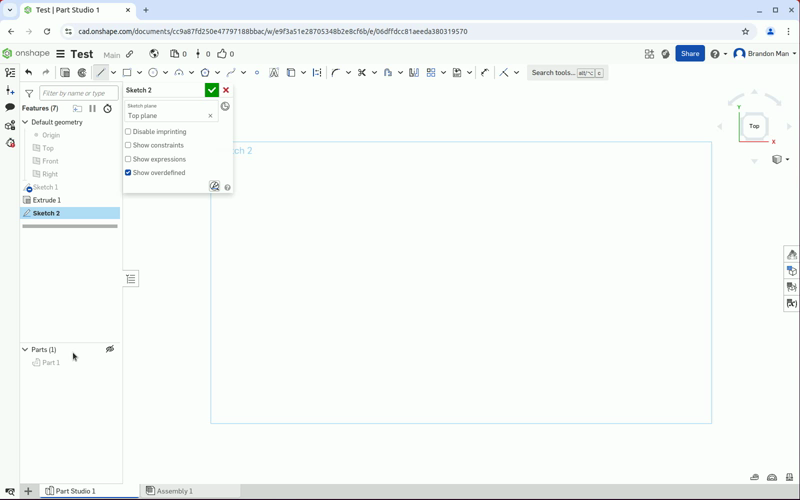
mouse_move(401, 305)
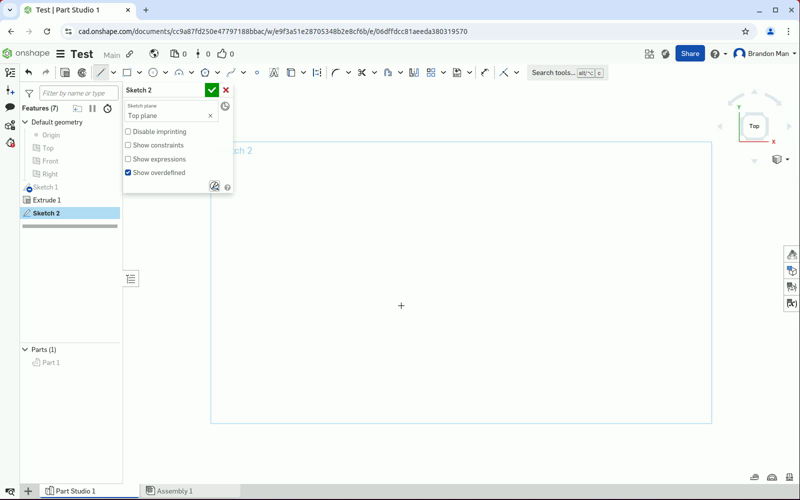
click(401, 305)
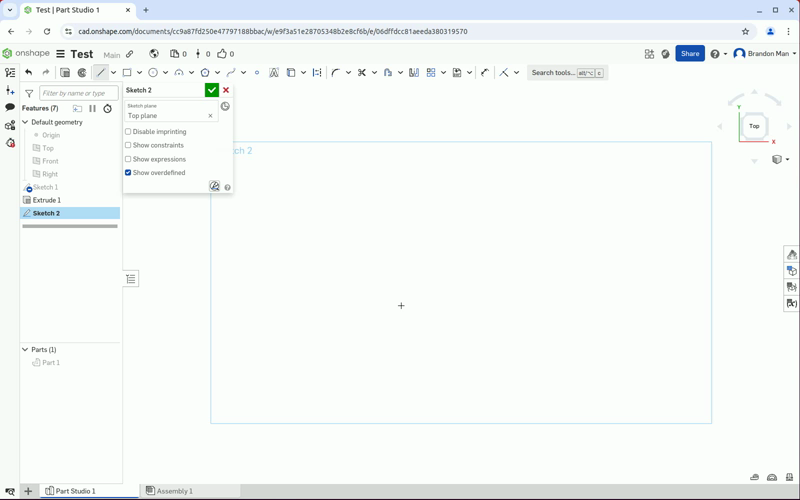
key_up(shift)
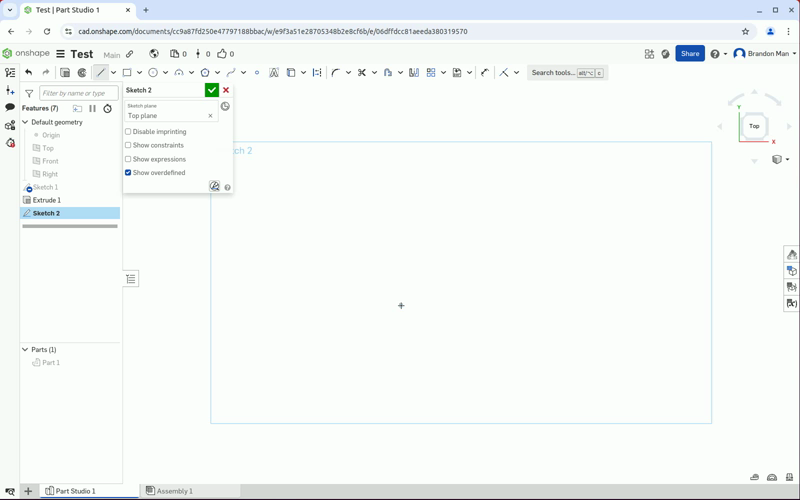
key_down(shift)
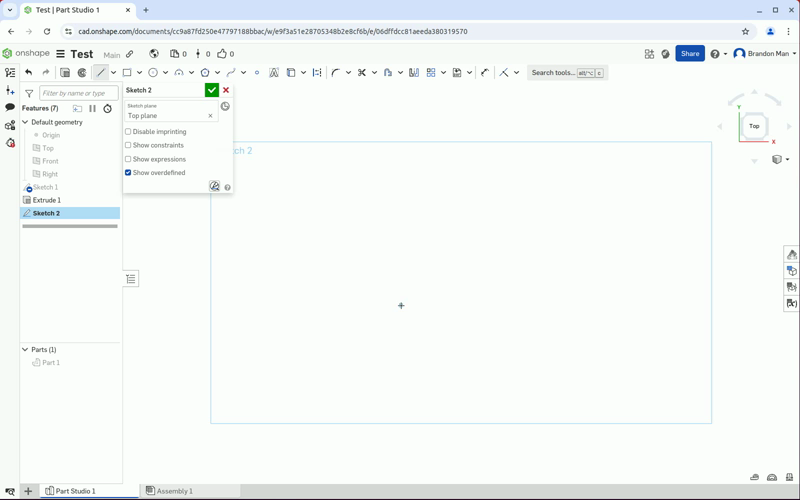
mouse_move(431, 305)
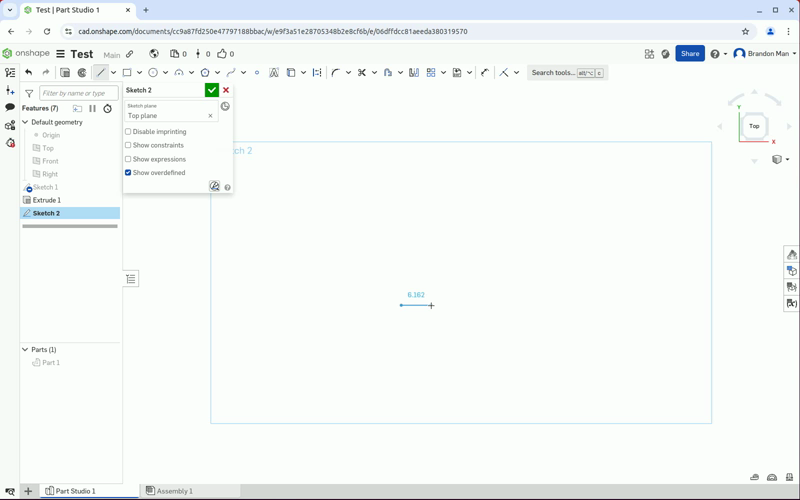
mouse_move(423, 305)
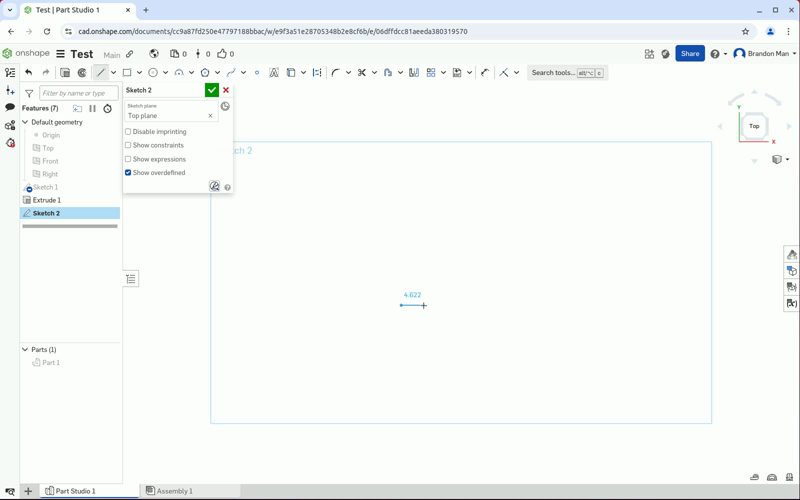
click(423, 305)
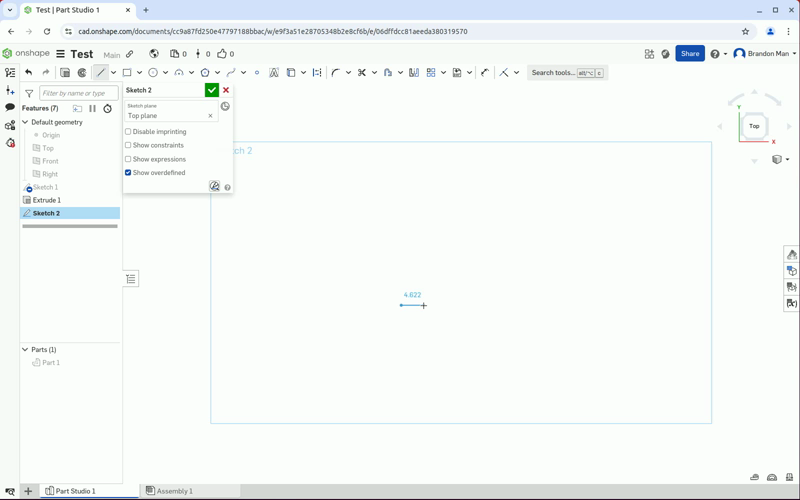
key_up(shift)
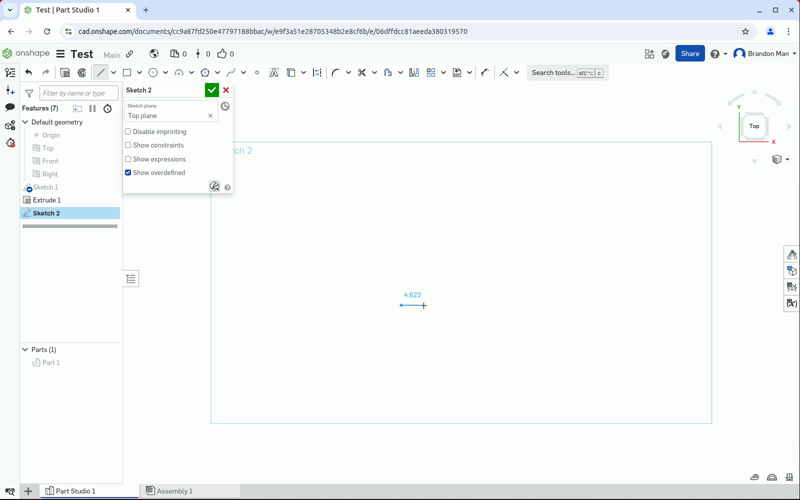
key_down(shift)
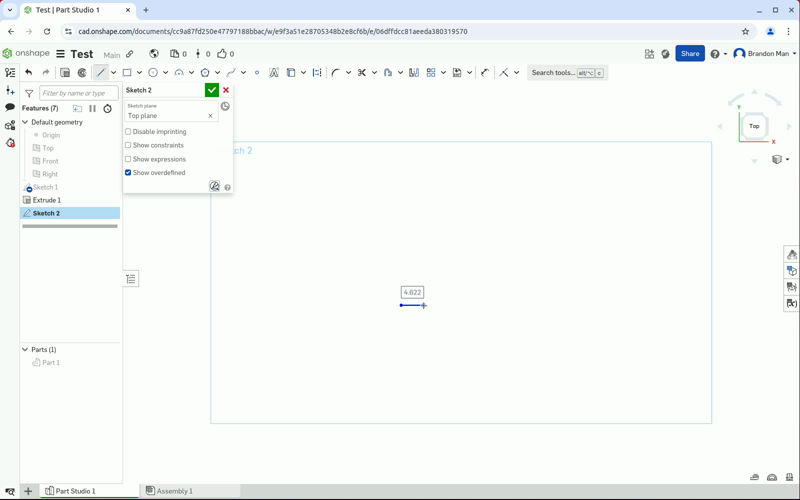
mouse_move(453, 305)
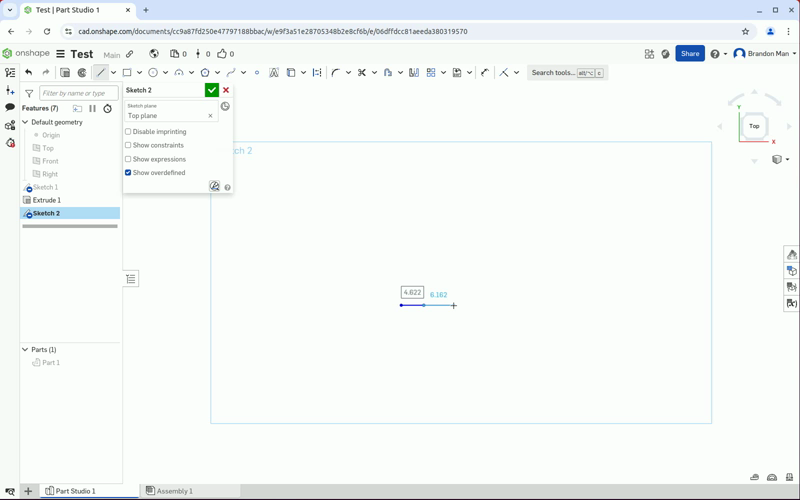
mouse_move(442, 305)
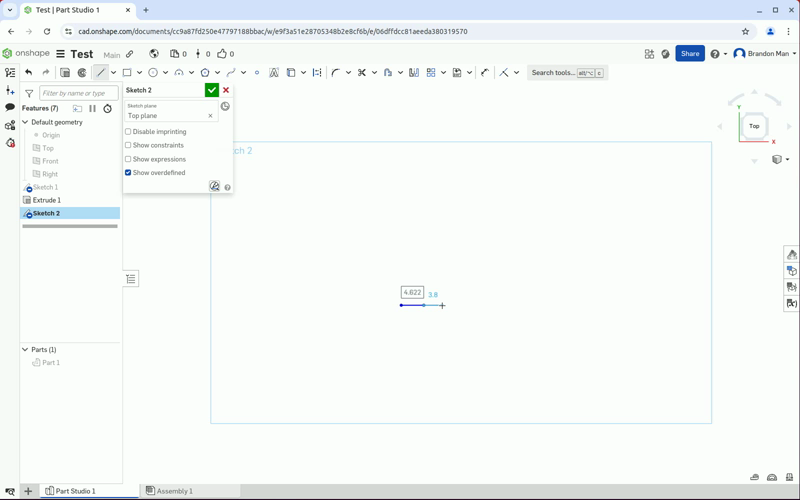
click(442, 305)
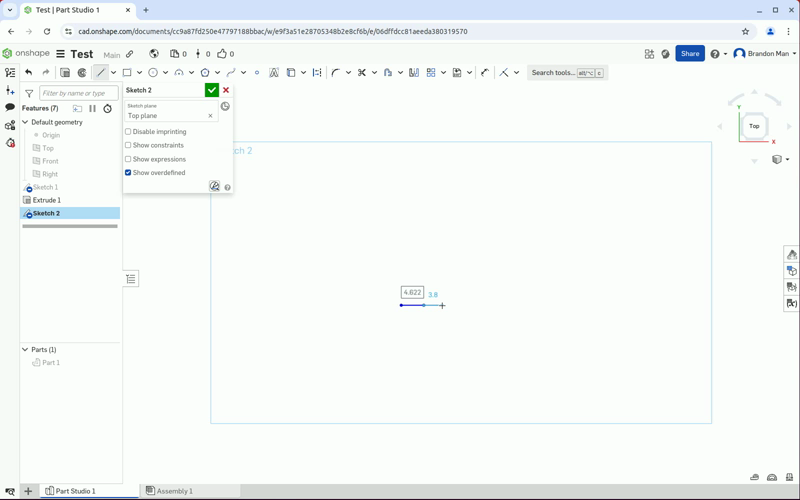
key_up(shift)
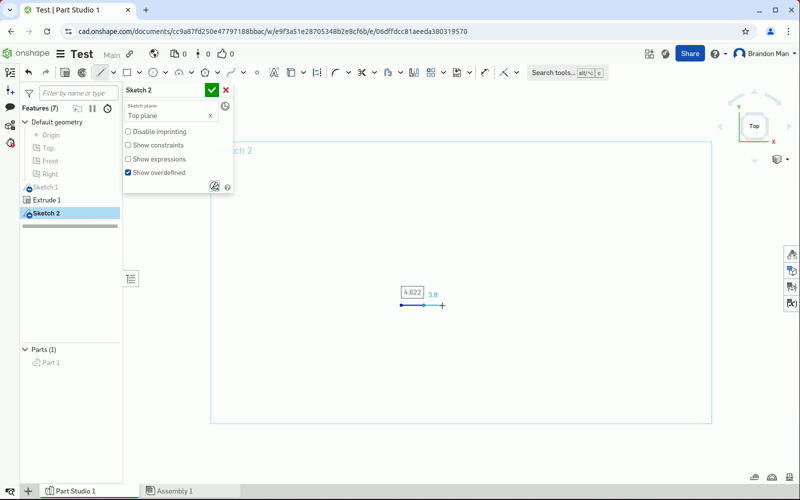
key_down(shift)
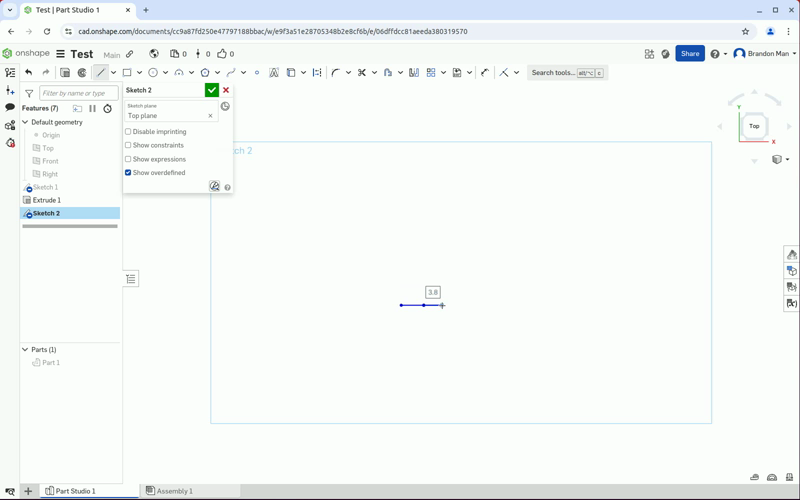
mouse_move(472, 305)
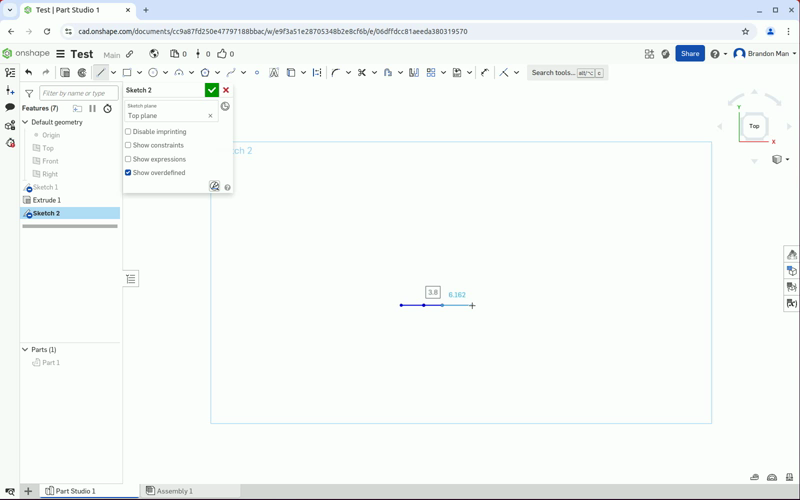
mouse_move(442, 302)
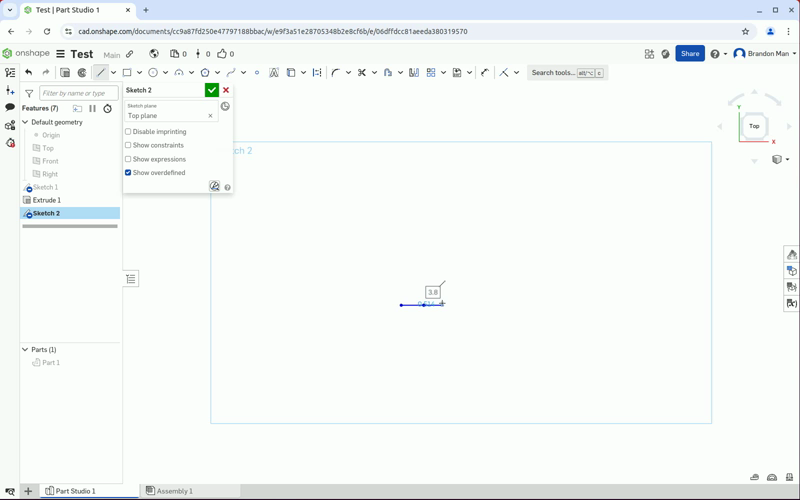
scroll(6)
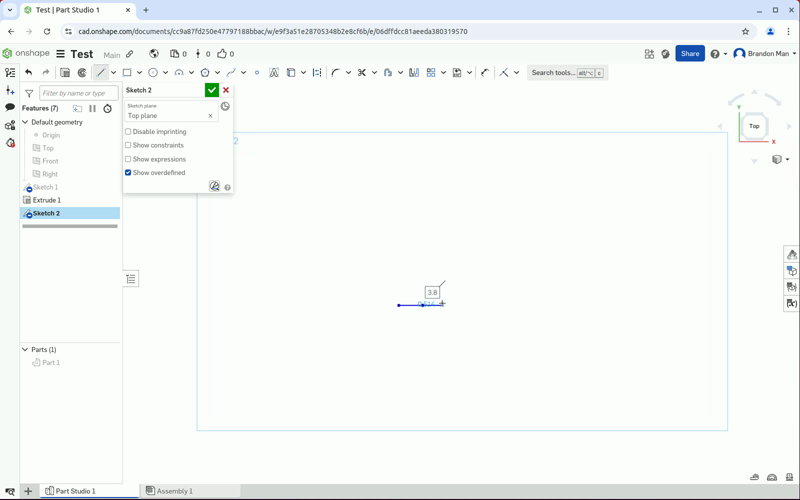
scroll(6)
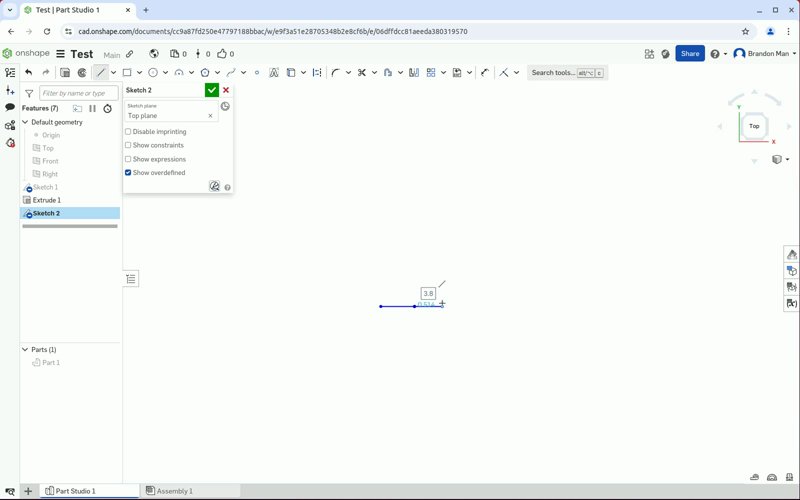
scroll(6)
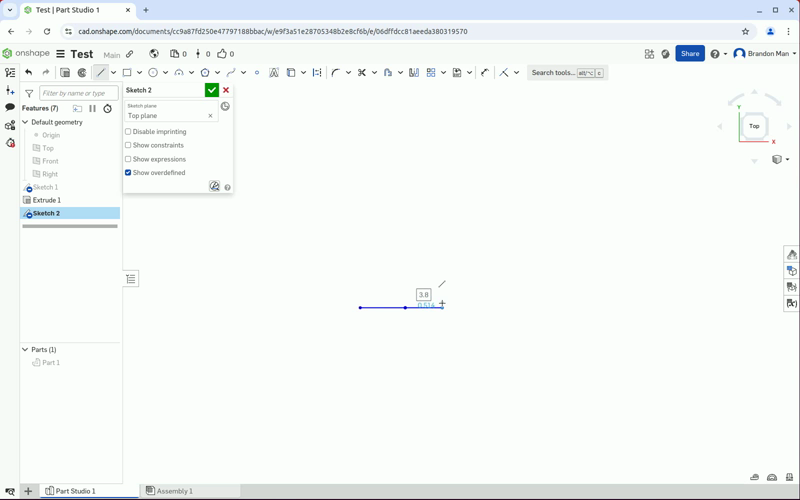
scroll(6)
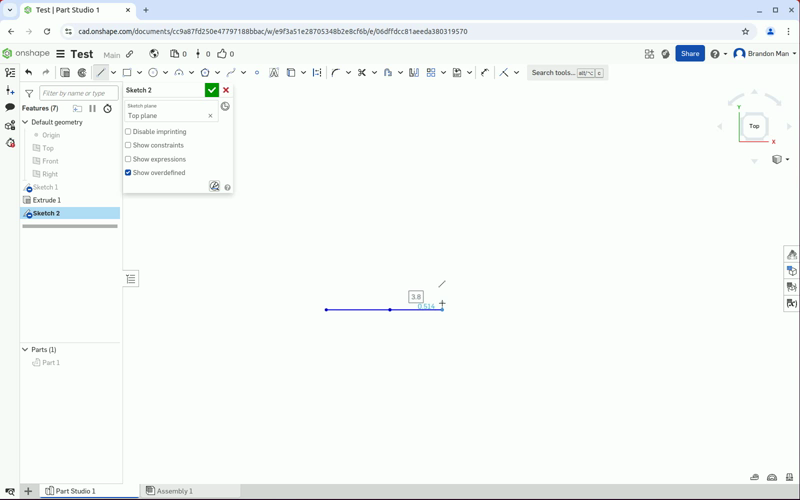
scroll(6)
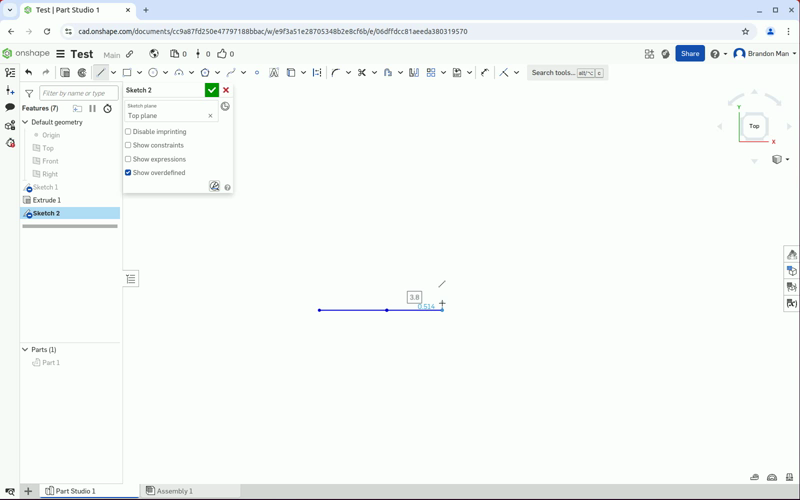
scroll(6)
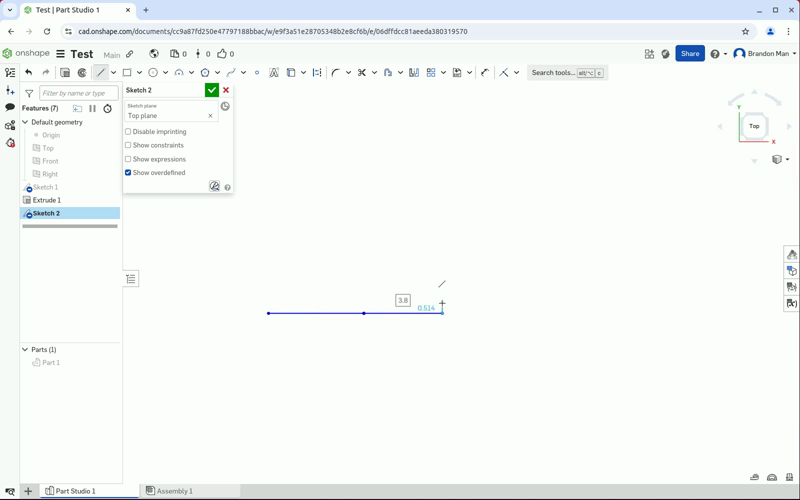
scroll(6)
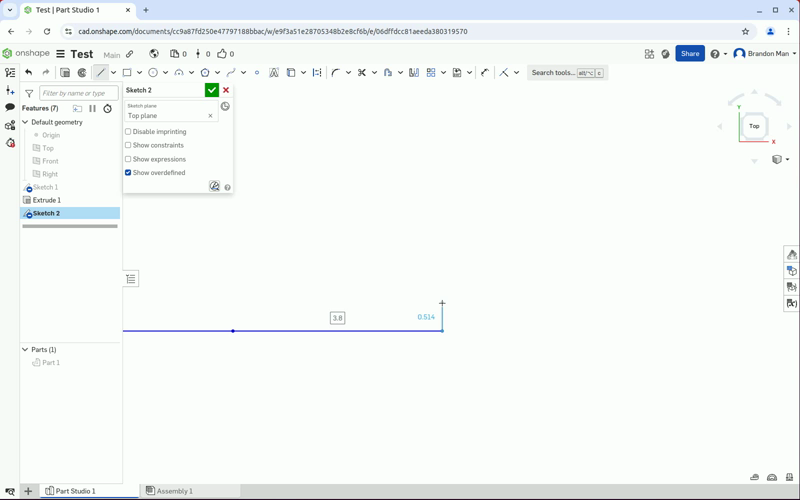
click(442, 302)
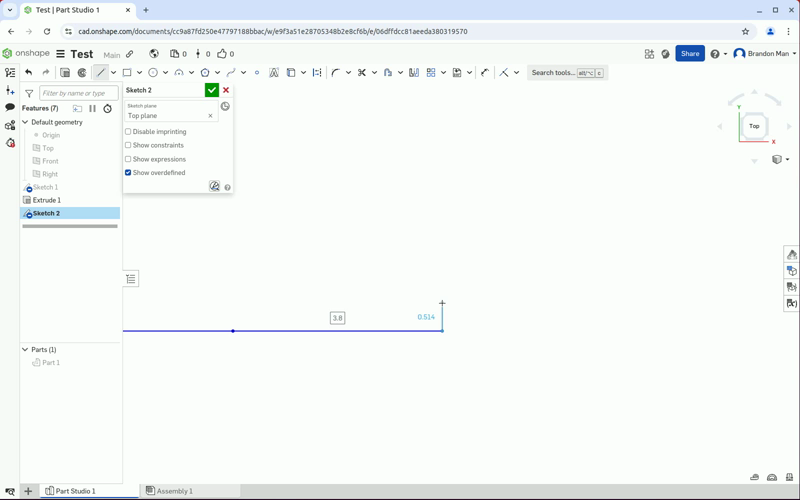
scroll(-6)
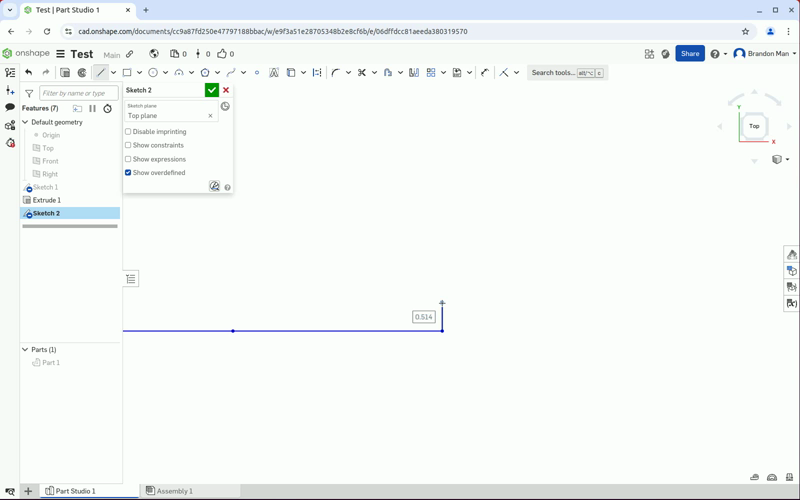
scroll(-6)
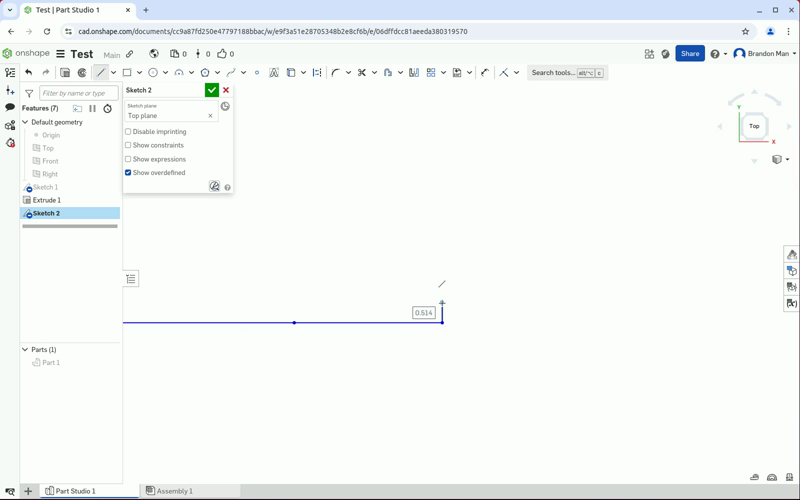
scroll(-6)
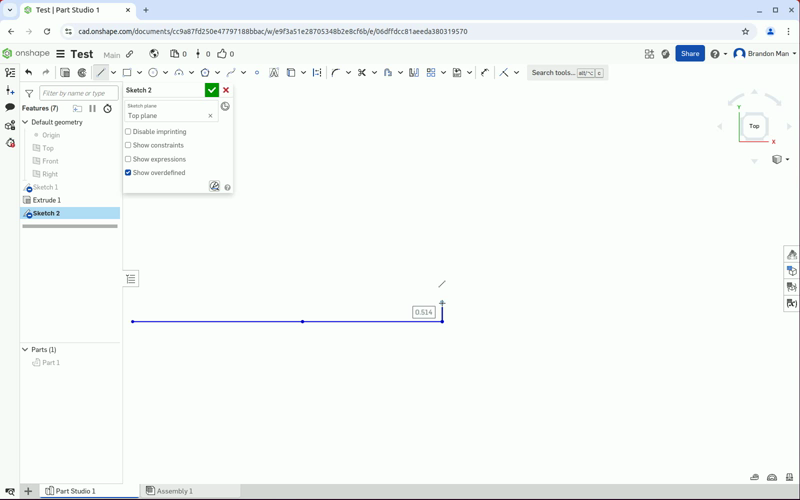
scroll(-6)
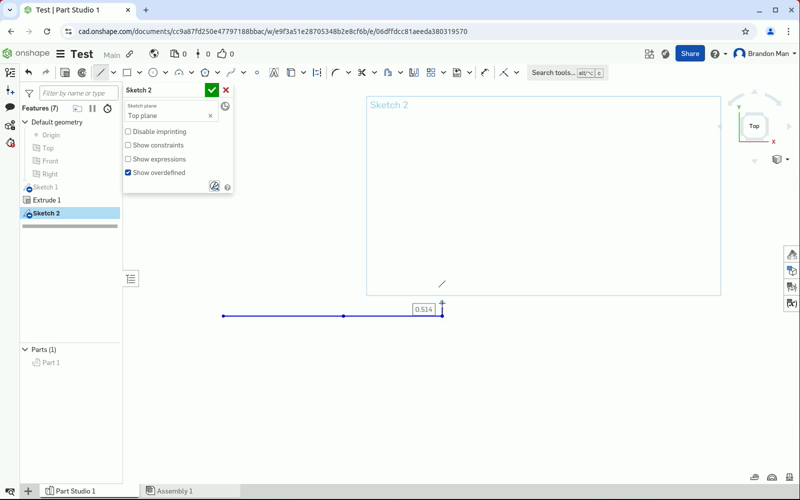
scroll(-6)
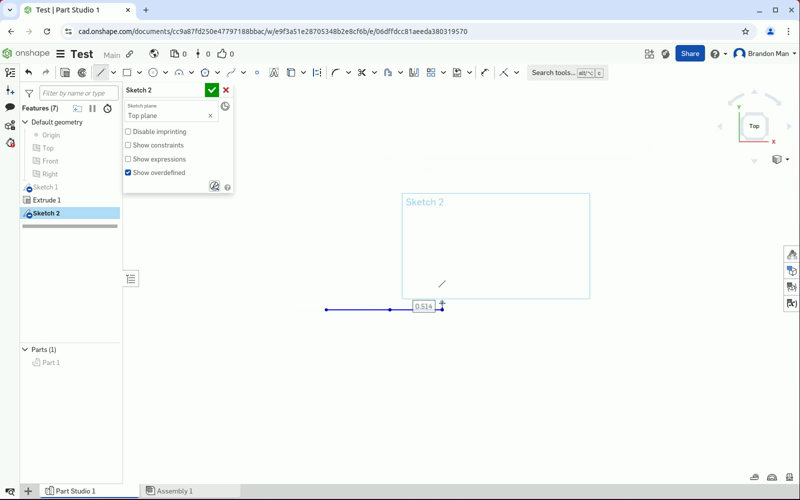
scroll(-6)
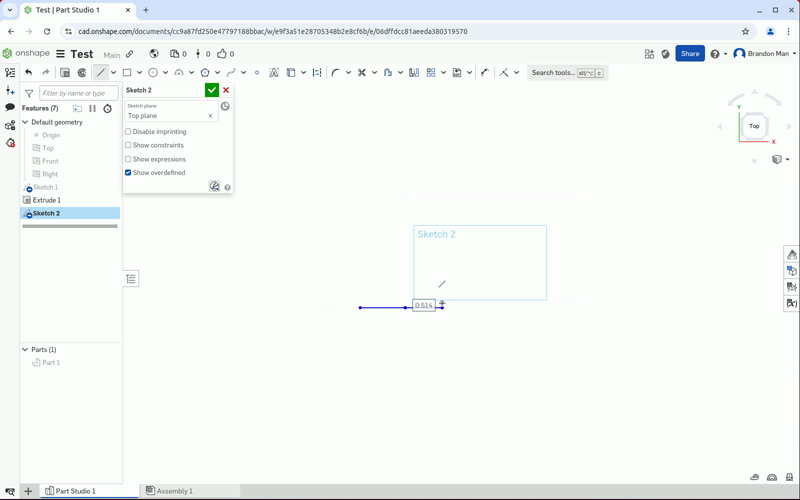
scroll(-6)
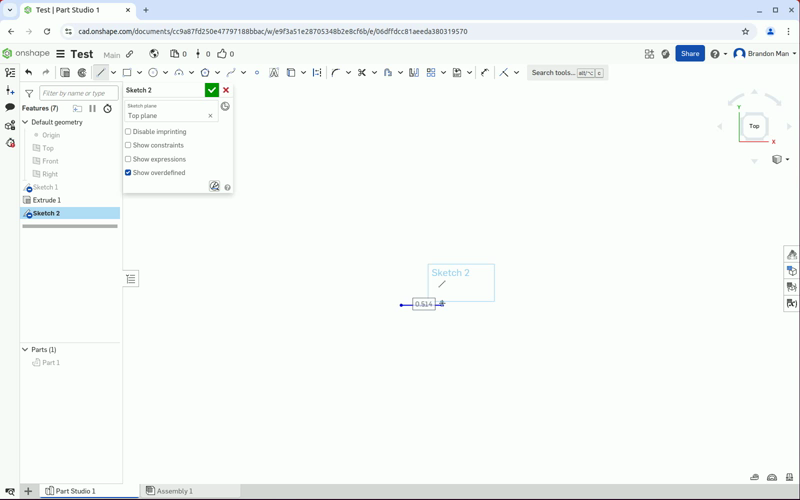
key_up(shift)
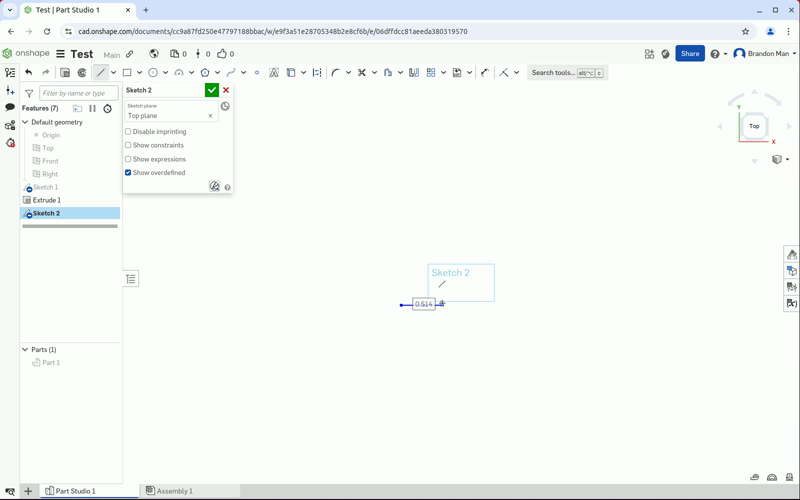
key_down(shift)
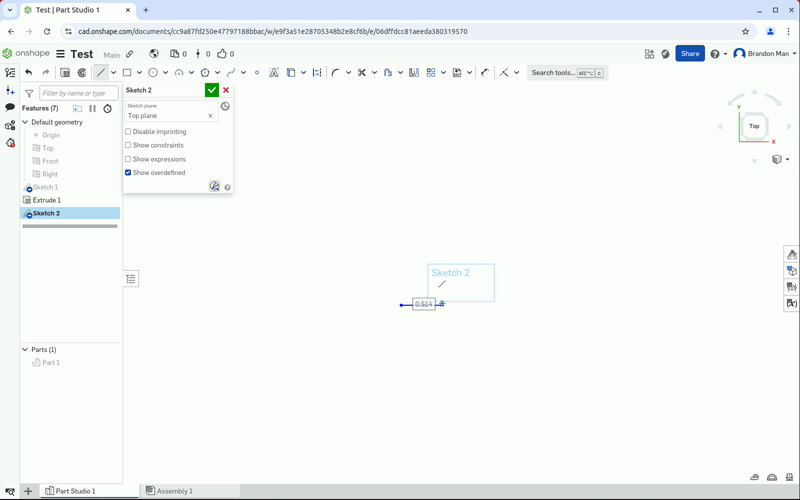
mouse_move(472, 302)
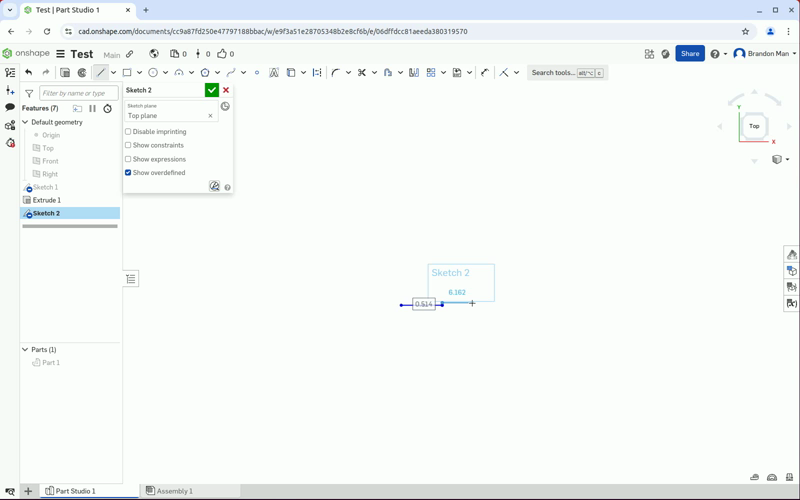
mouse_move(479, 302)
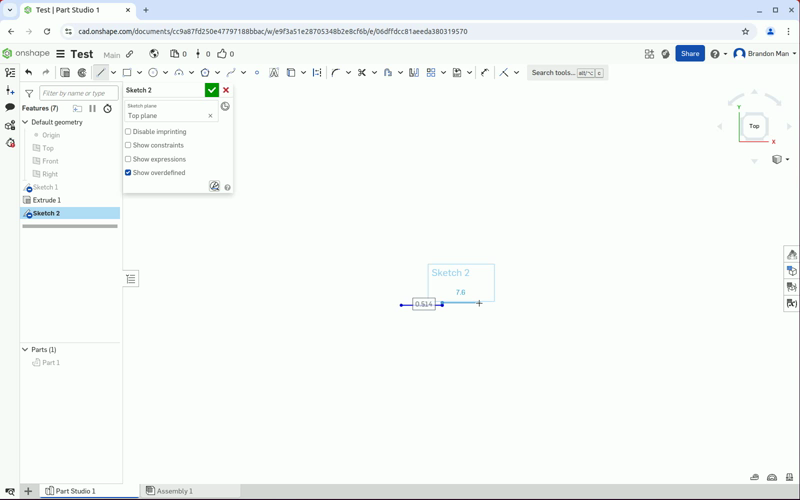
click(479, 302)
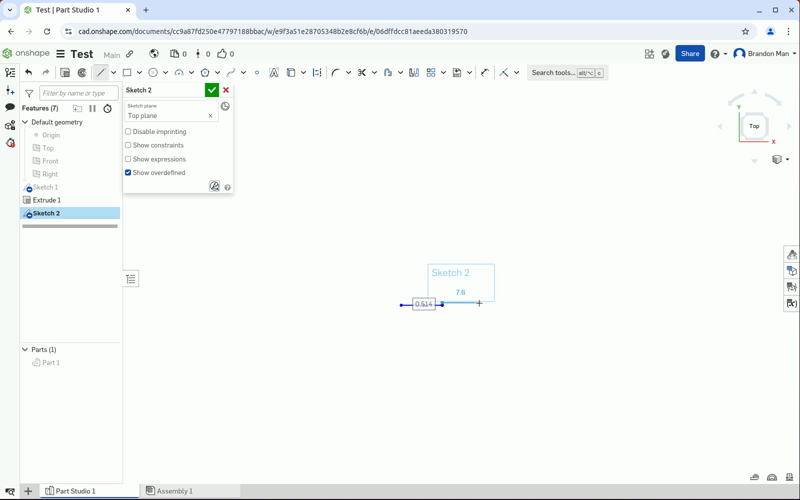
key_up(shift)
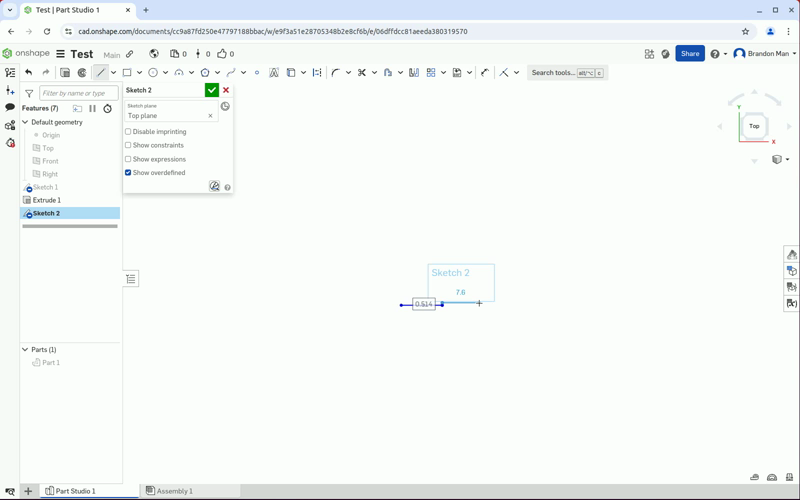
key_down(shift)
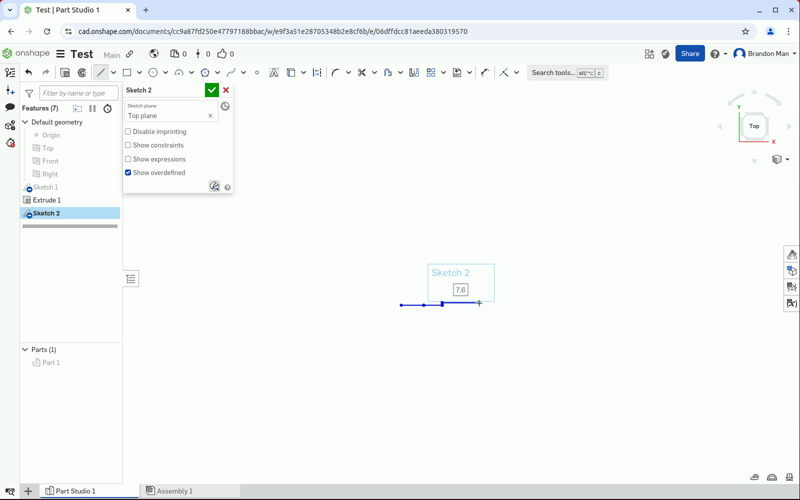
mouse_move(509, 302)
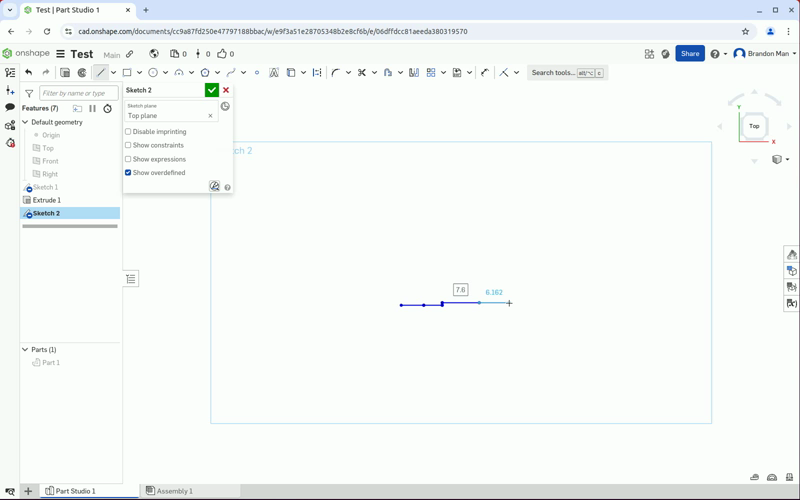
mouse_move(479, 305)
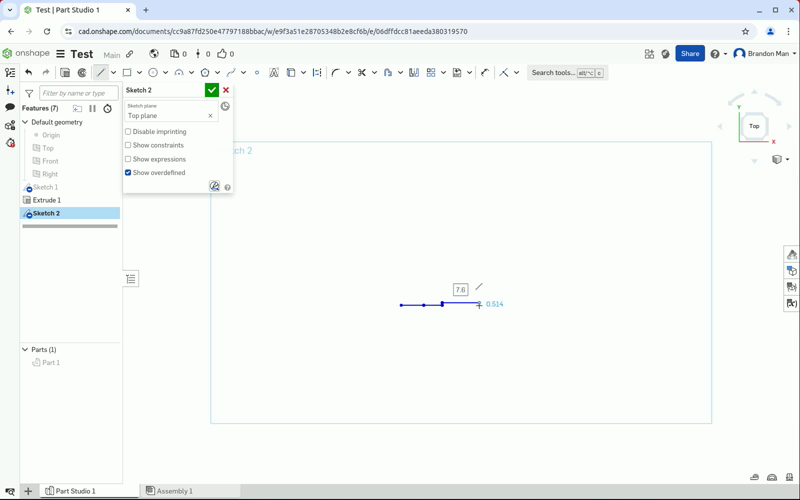
scroll(6)
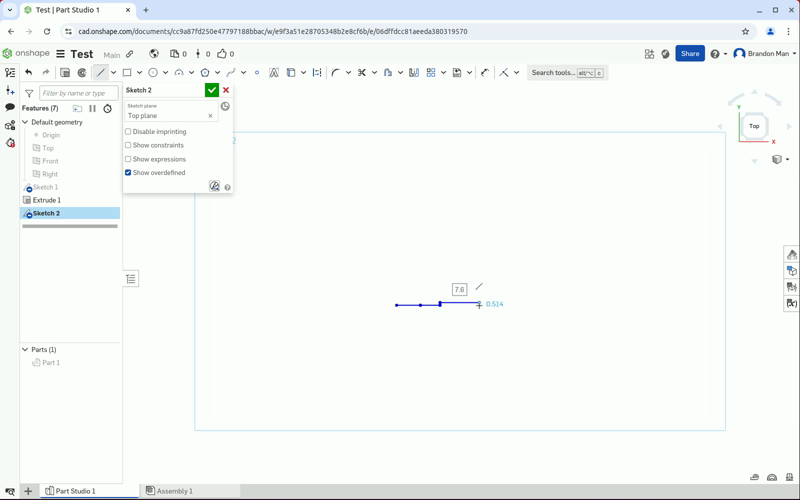
scroll(6)
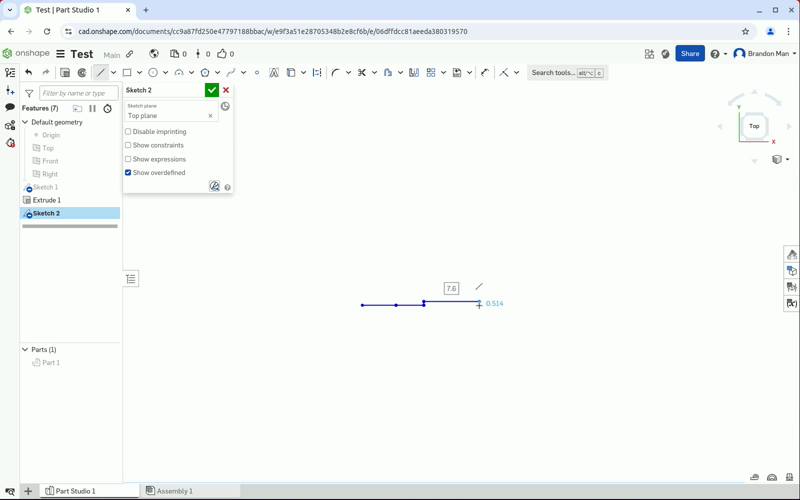
scroll(6)
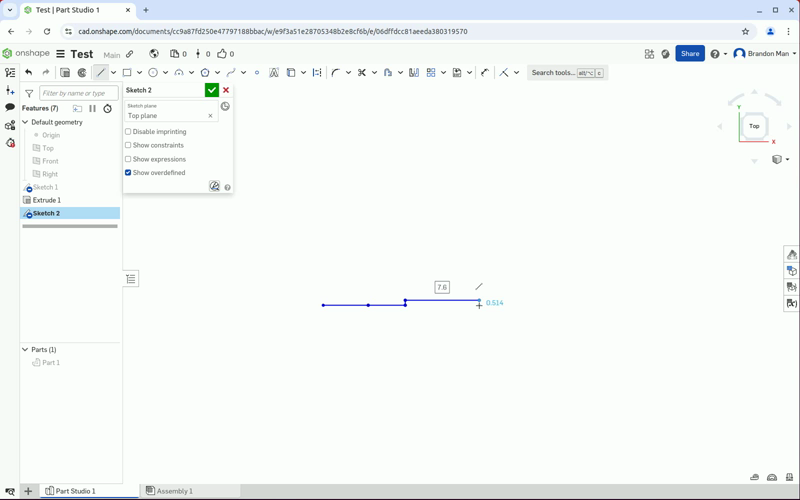
scroll(6)
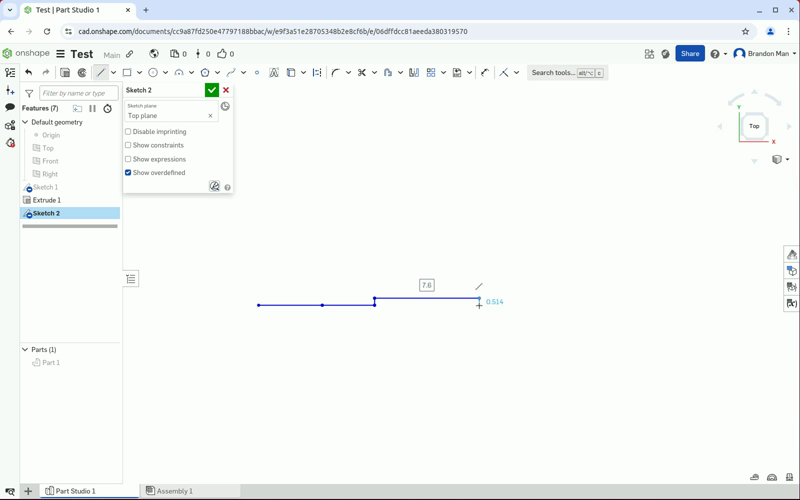
scroll(6)
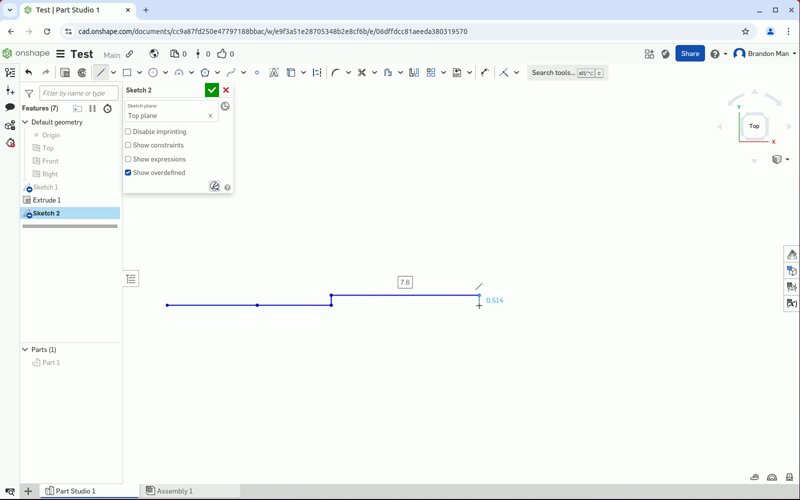
scroll(6)
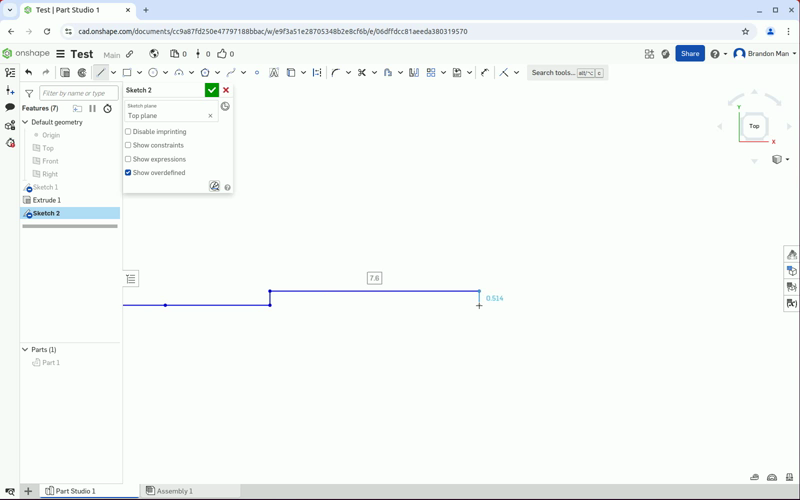
scroll(6)
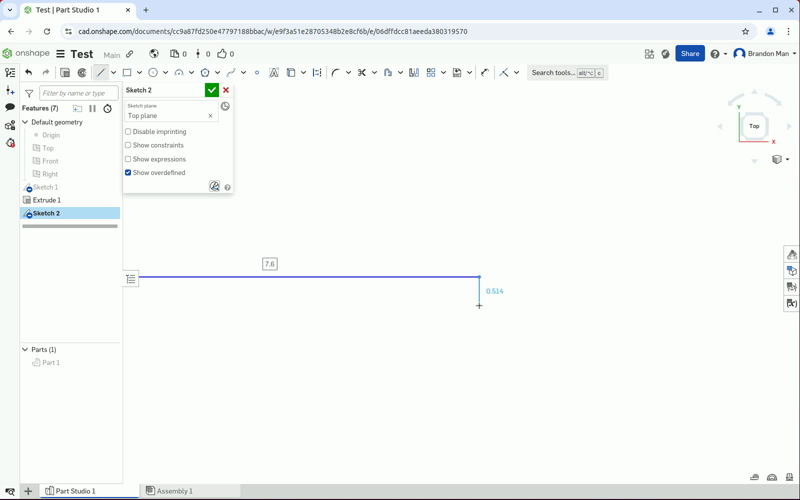
click(479, 305)
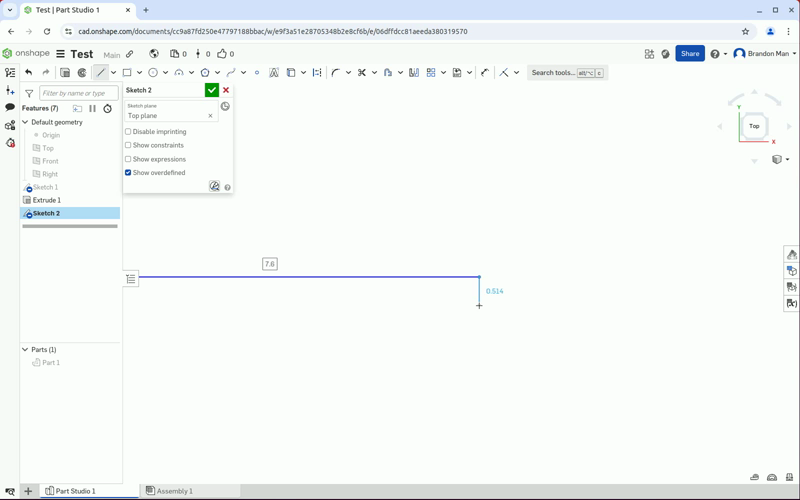
scroll(-6)
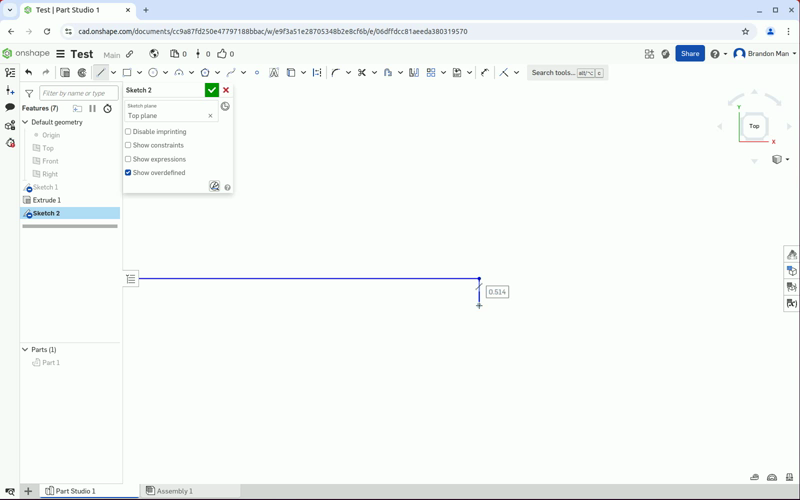
scroll(-6)
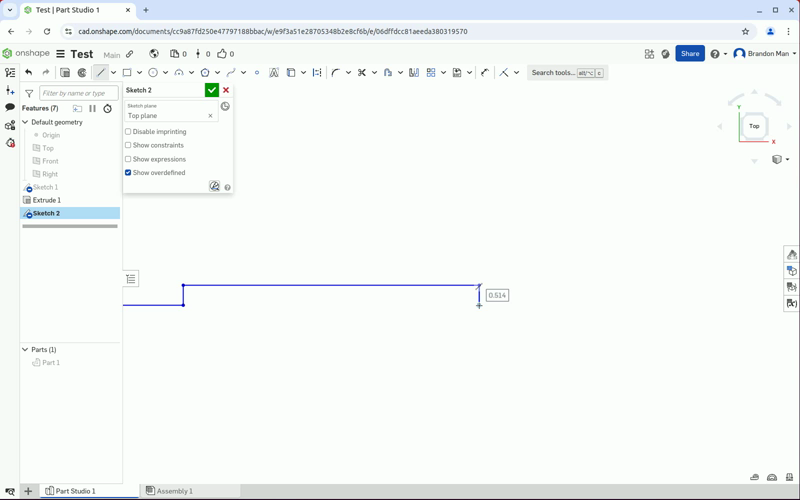
scroll(-6)
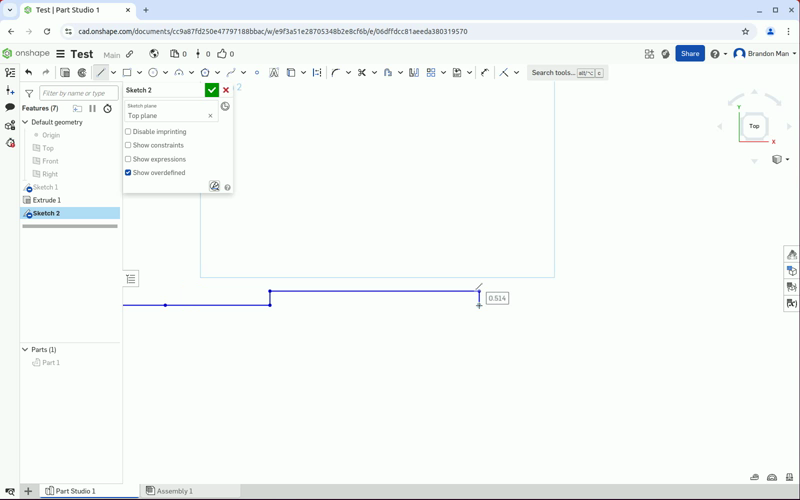
scroll(-6)
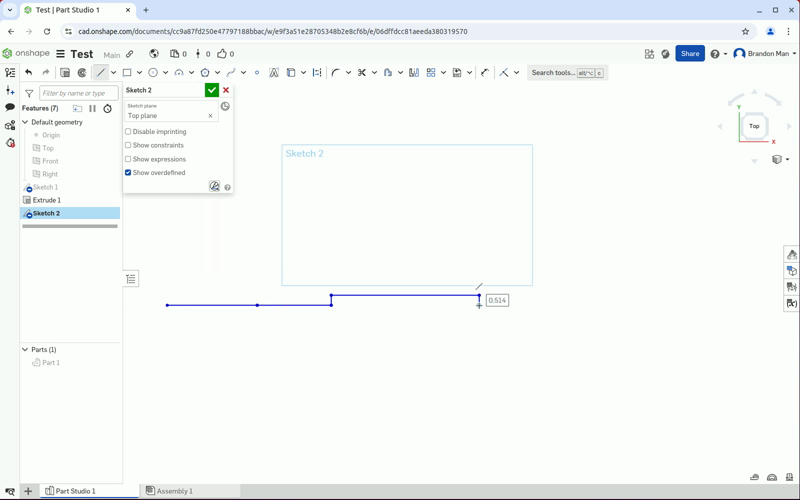
scroll(-6)
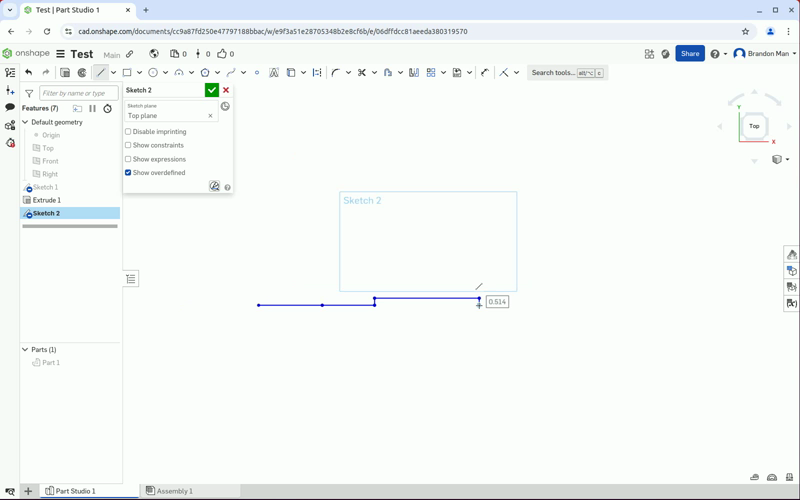
scroll(-6)
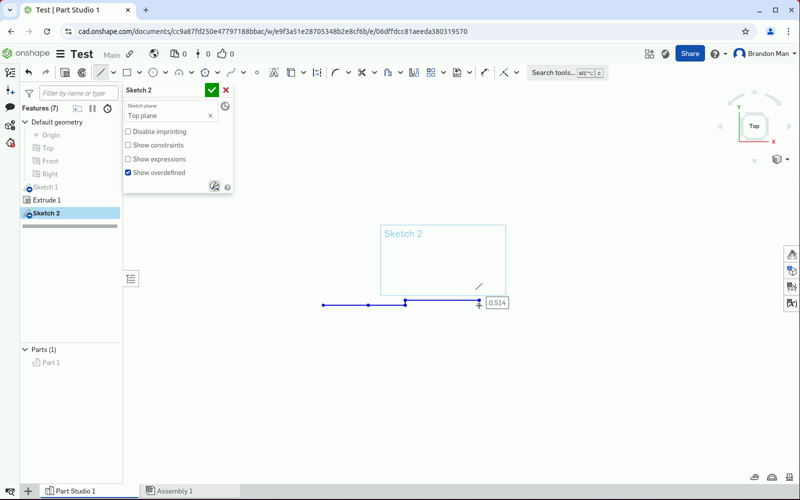
scroll(-6)
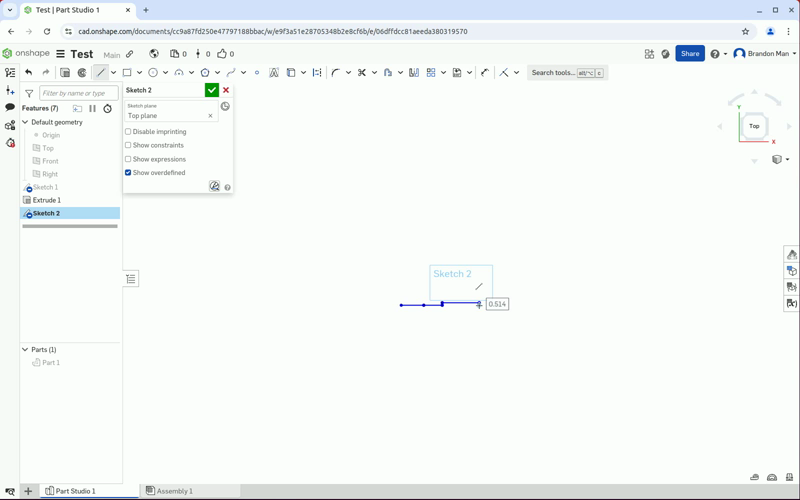
key_up(shift)
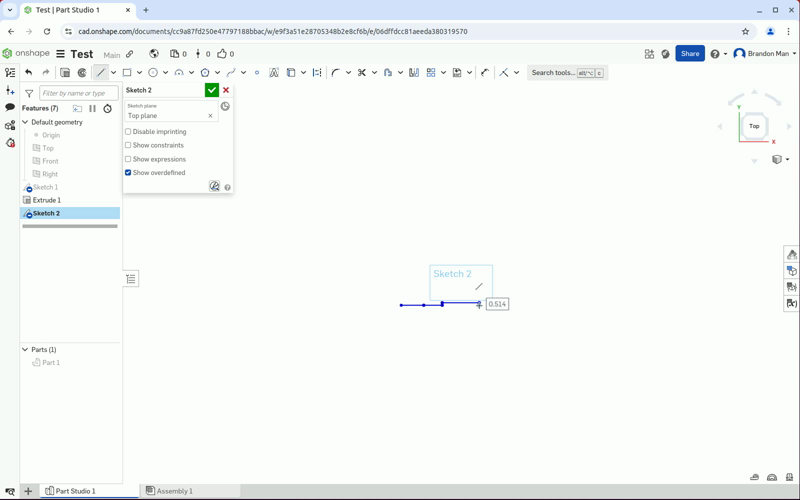
key_down(shift)
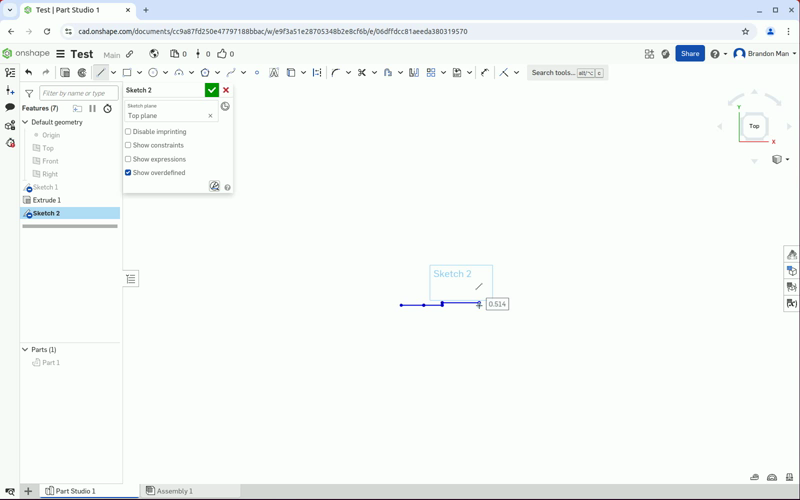
mouse_move(509, 305)
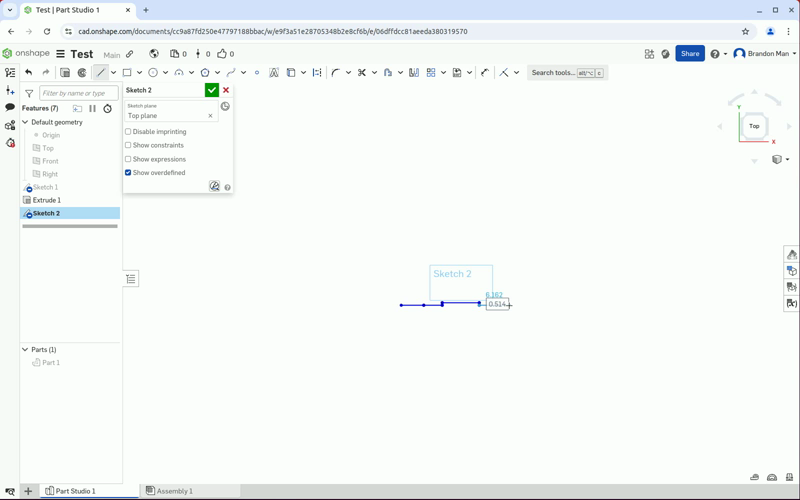
mouse_move(498, 305)
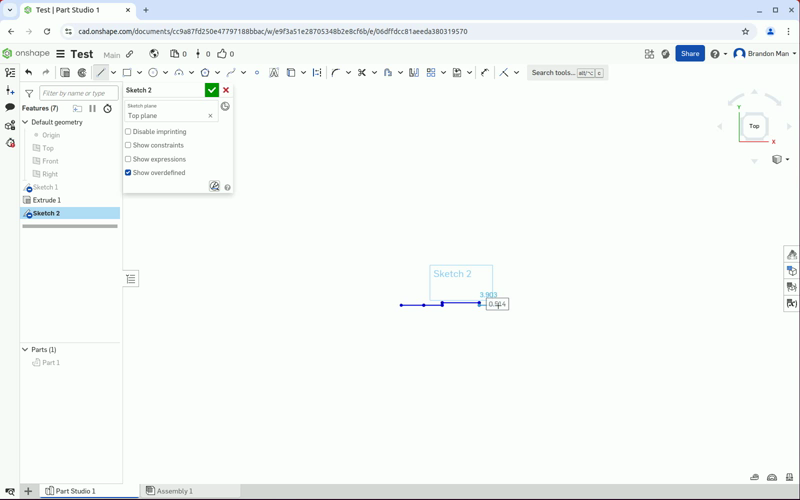
click(498, 305)
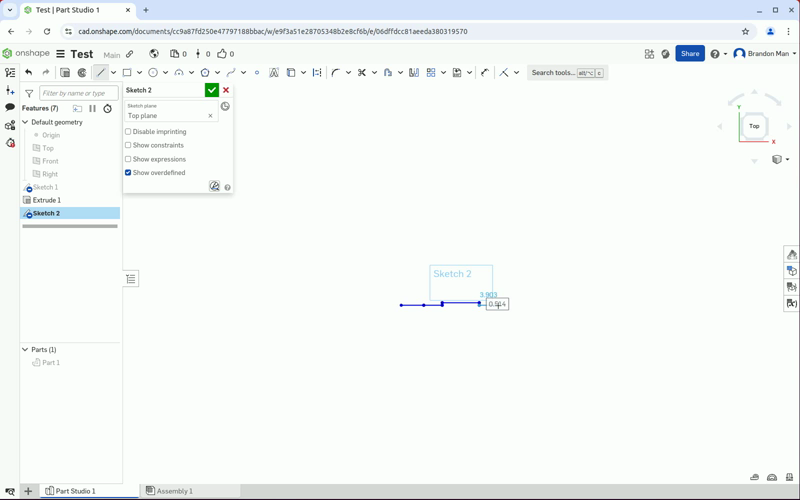
key_up(shift)
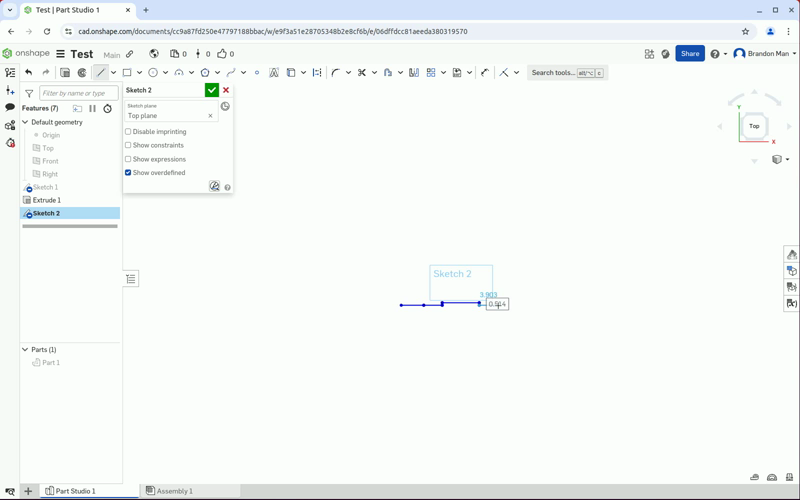
key(esc)
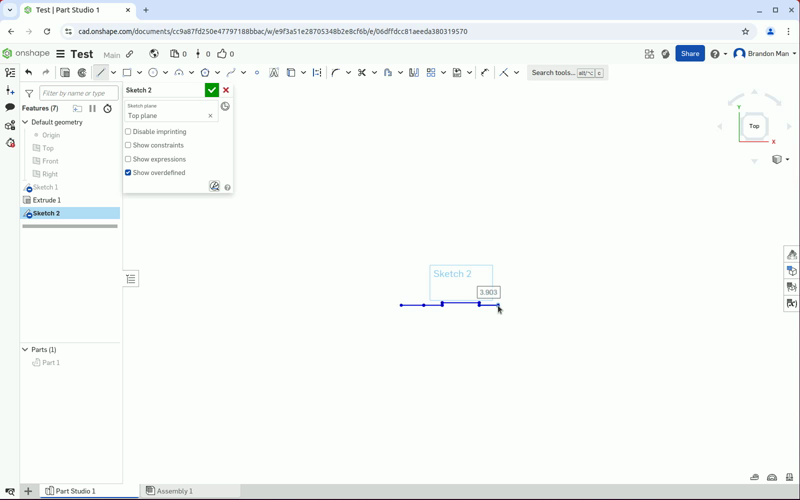
key(a)
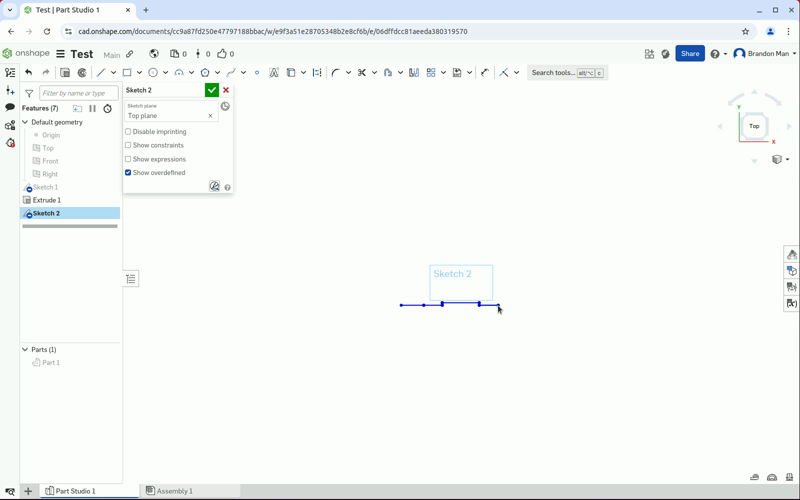
mouse_move(498, 305)
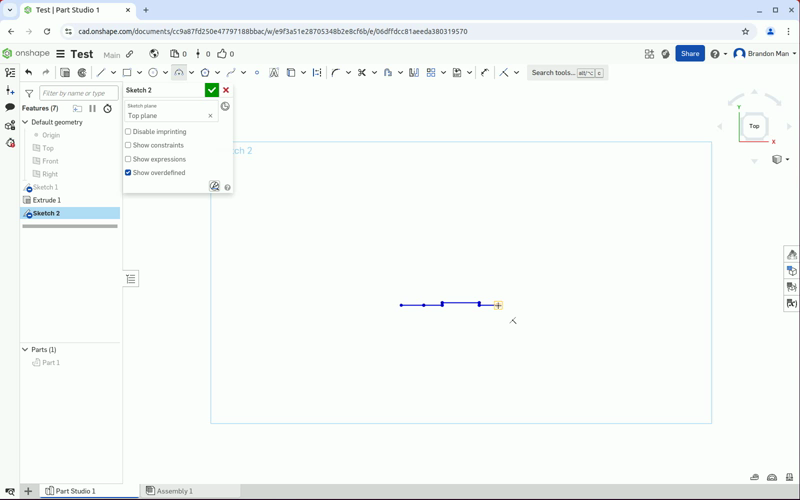
click(498, 305)
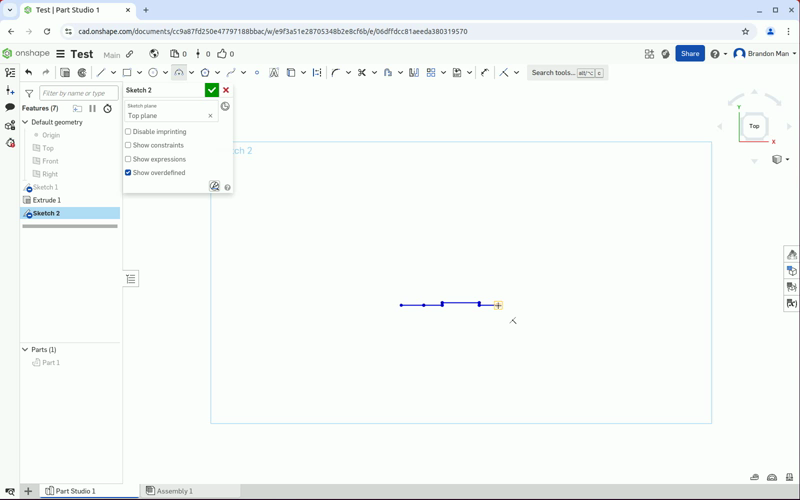
key_down(shift)
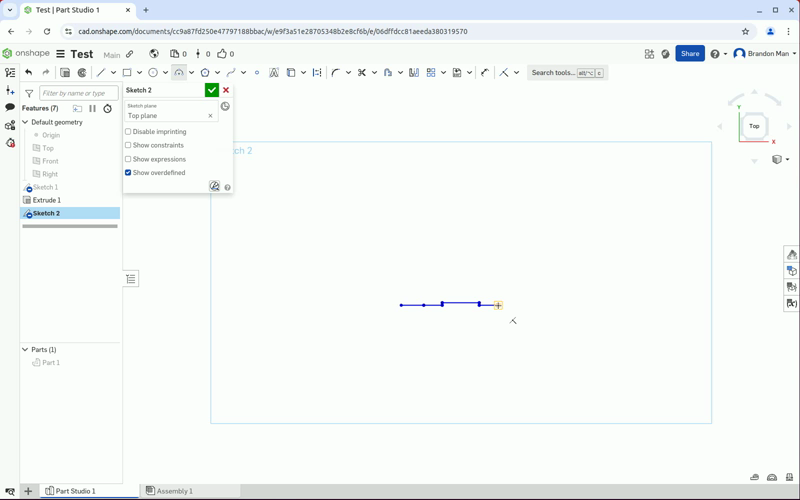
mouse_move(498, 261)
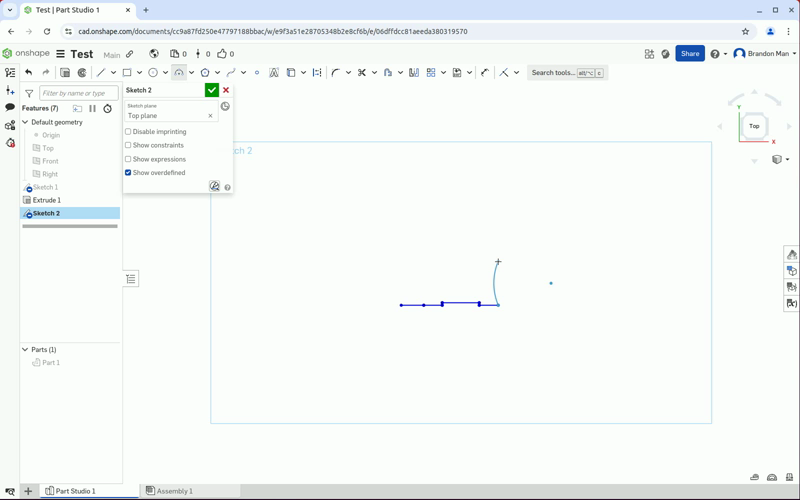
click(498, 261)
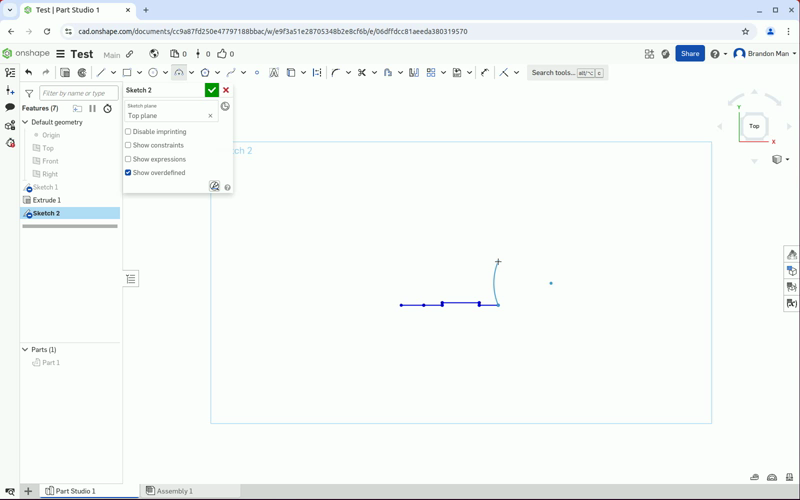
mouse_move(519, 283)
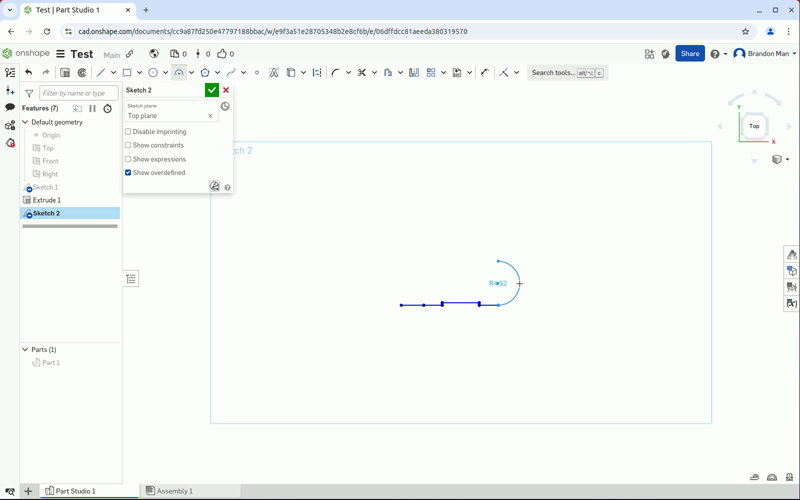
click(519, 283)
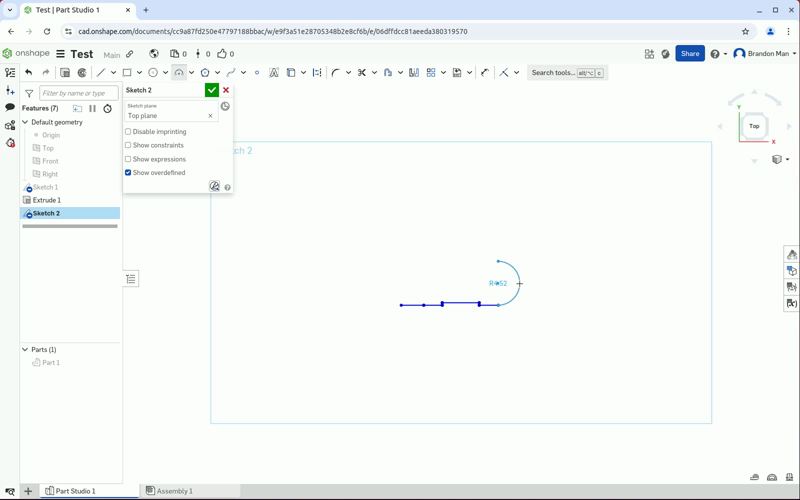
key_up(shift)
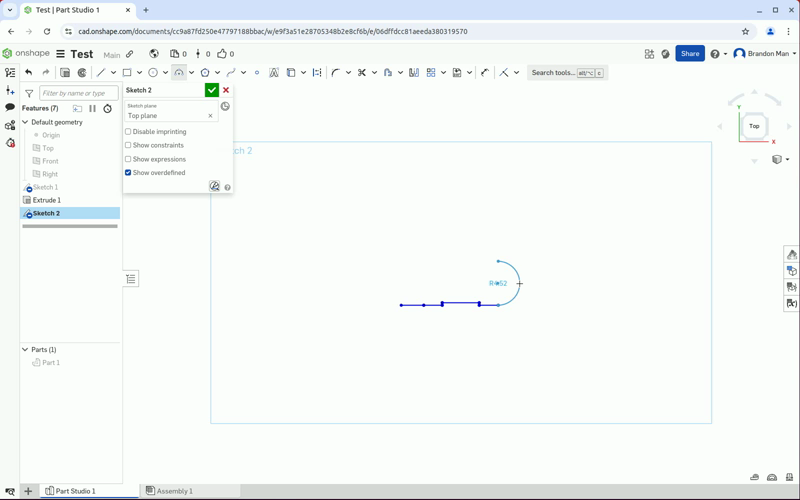
key(esc)
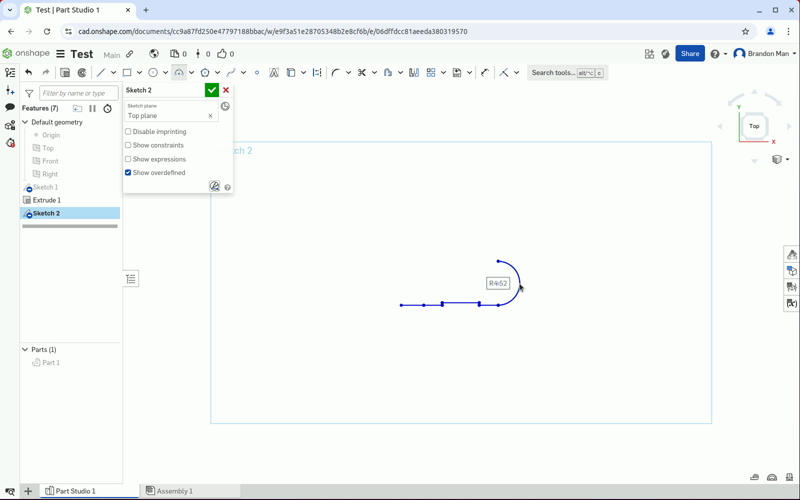
key(l)
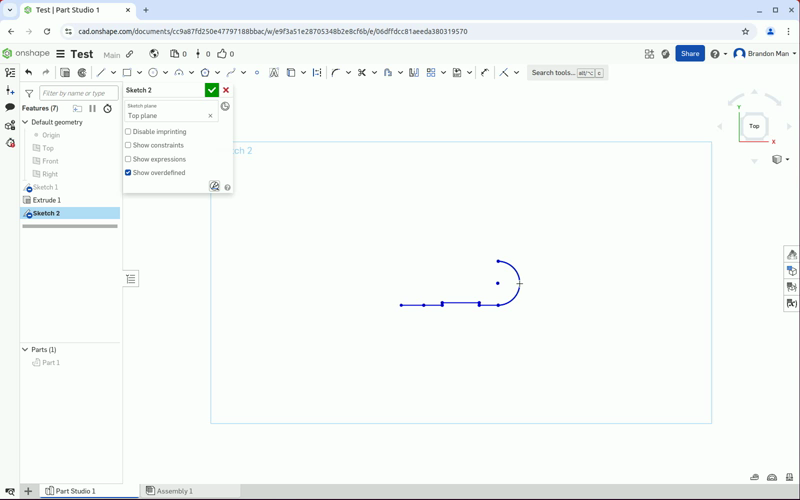
mouse_move(498, 261)
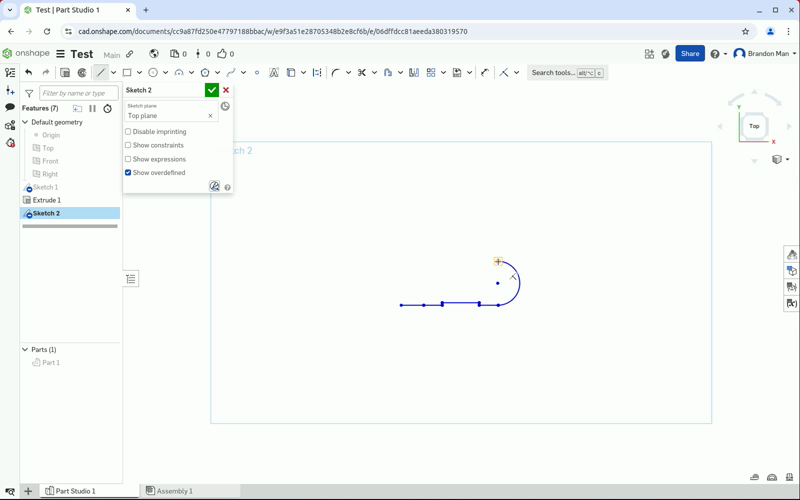
click(498, 261)
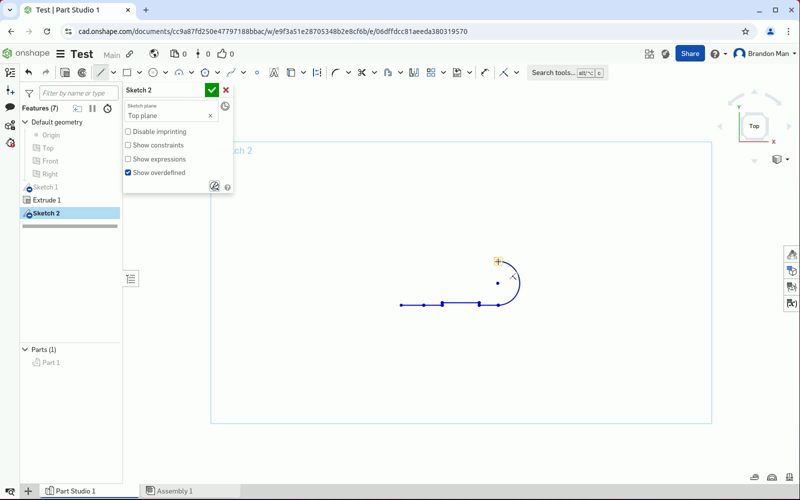
key_down(shift)
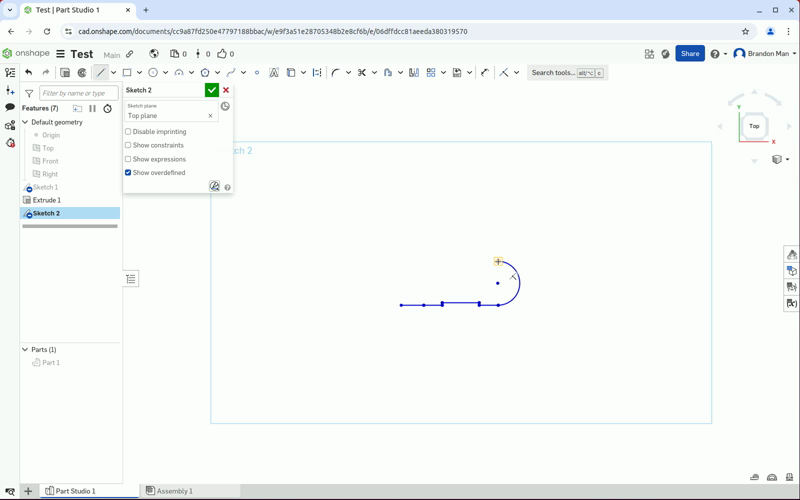
mouse_move(423, 261)
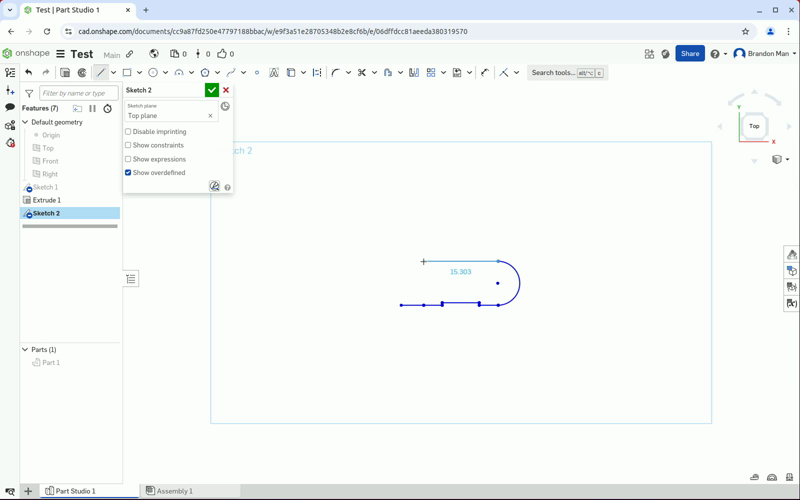
click(423, 261)
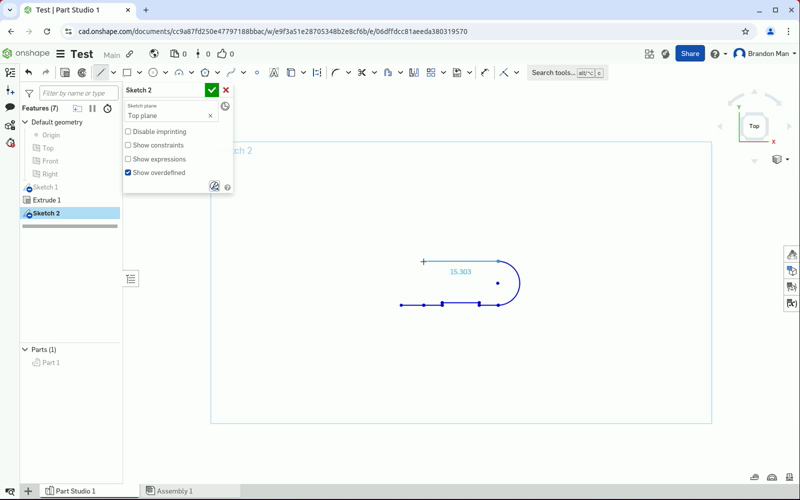
key_up(shift)
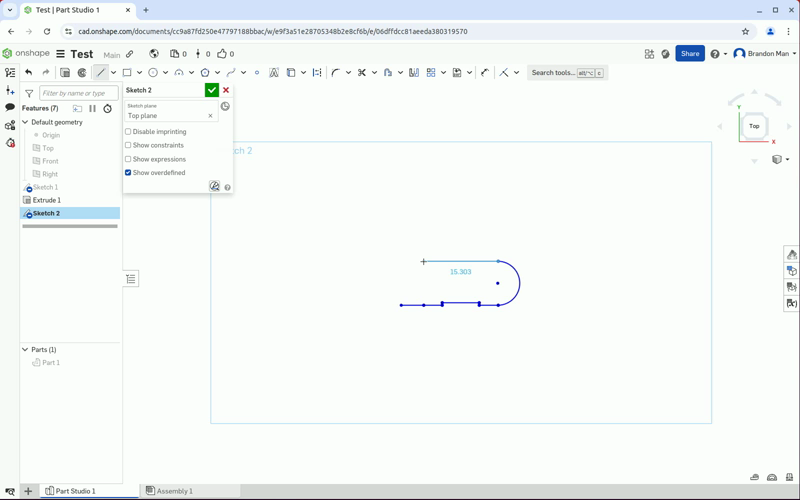
key_down(shift)
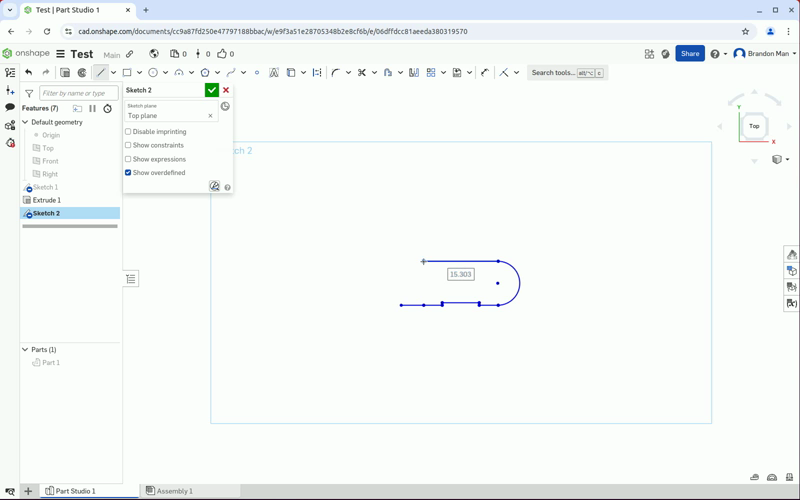
mouse_move(453, 261)
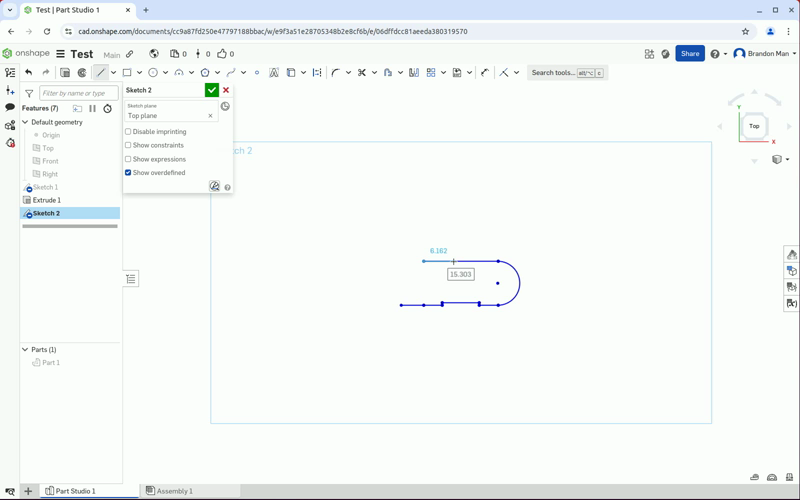
mouse_move(401, 261)
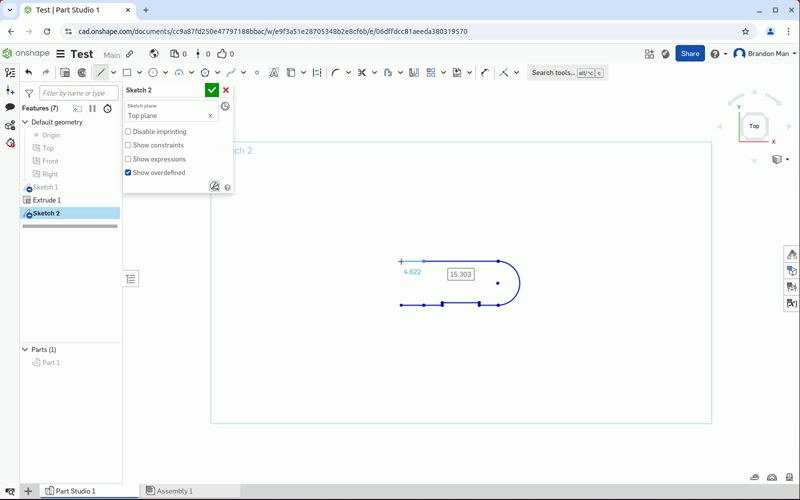
click(401, 261)
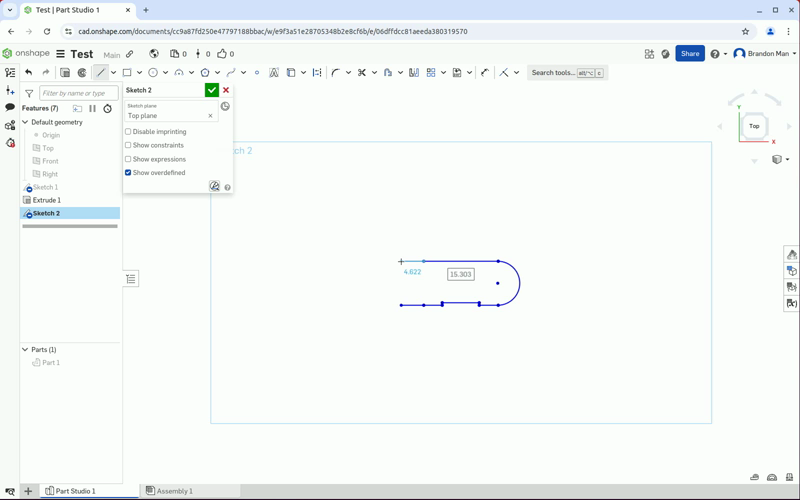
key_up(shift)
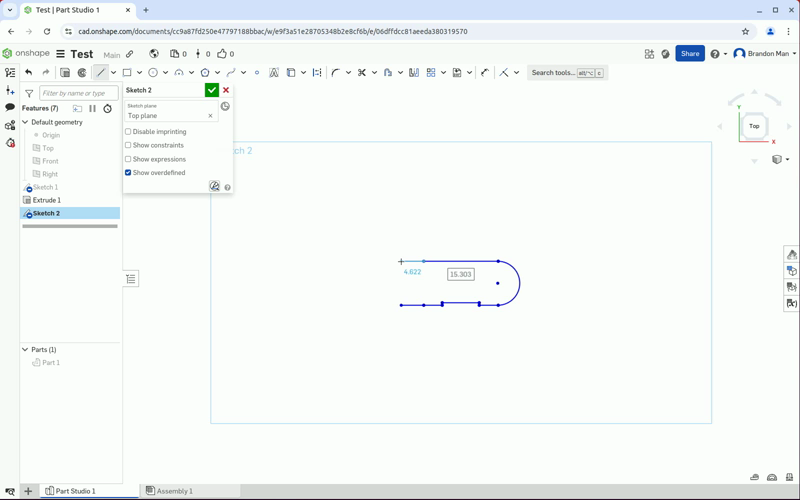
key_down(shift)
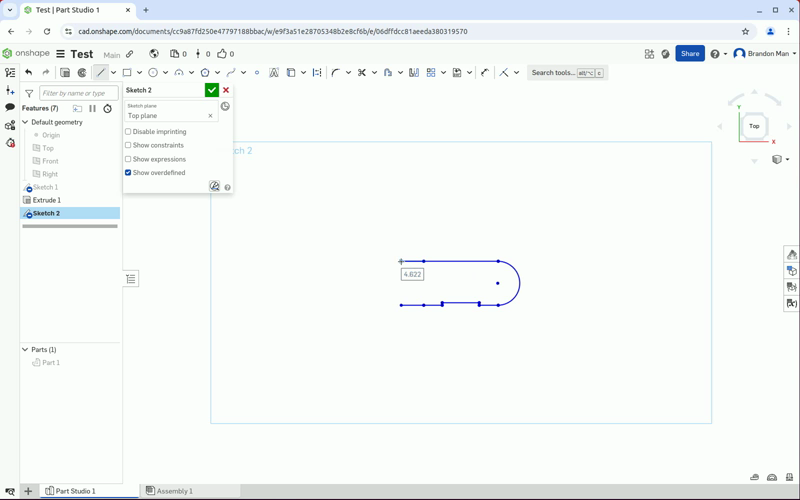
mouse_move(431, 261)
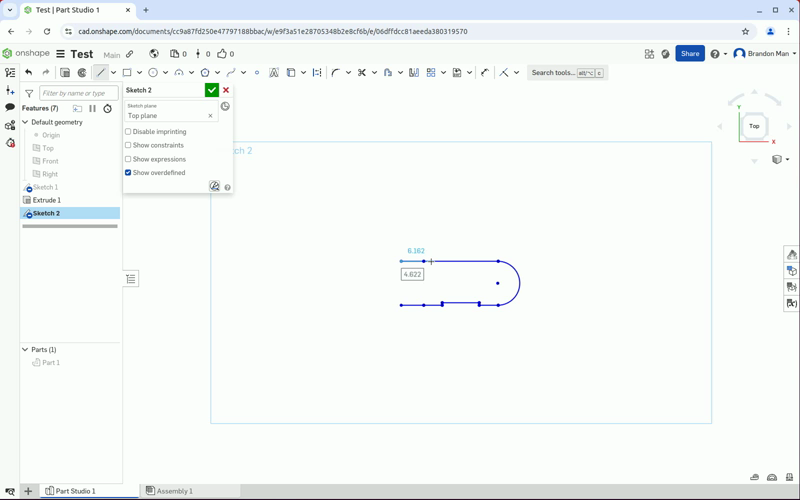
mouse_move(401, 270)
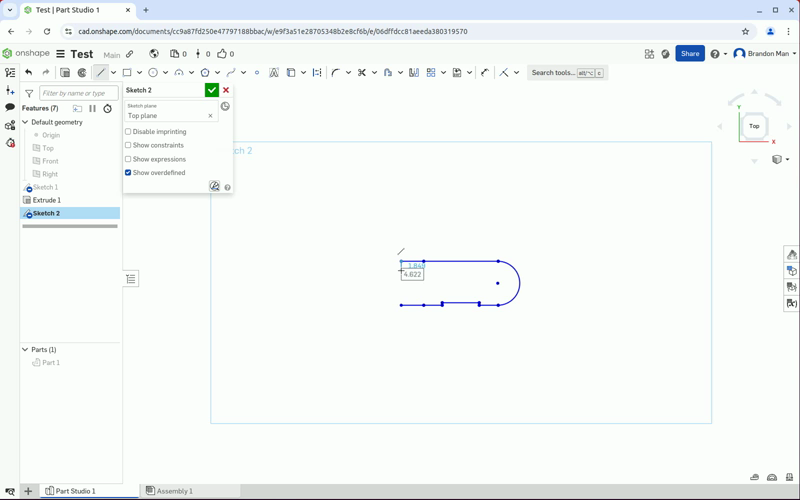
click(401, 270)
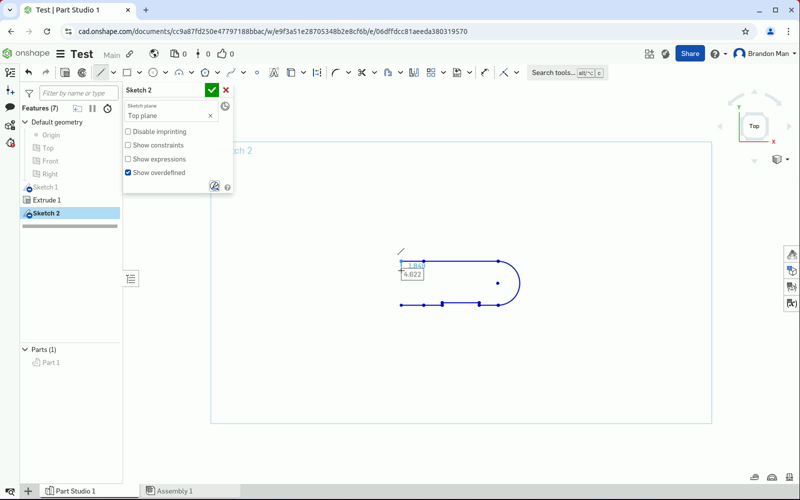
key_up(shift)
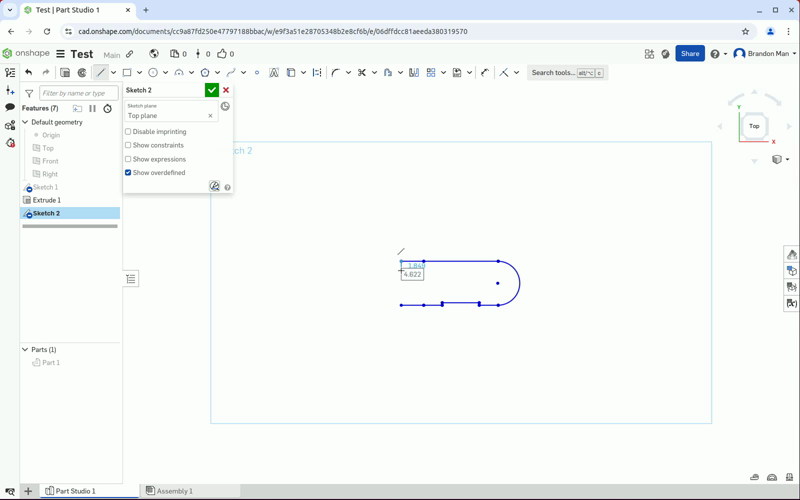
key_down(shift)
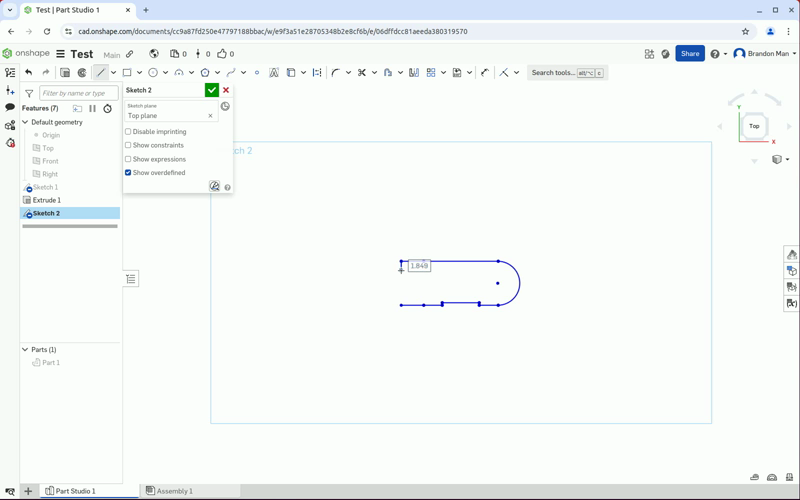
mouse_move(431, 270)
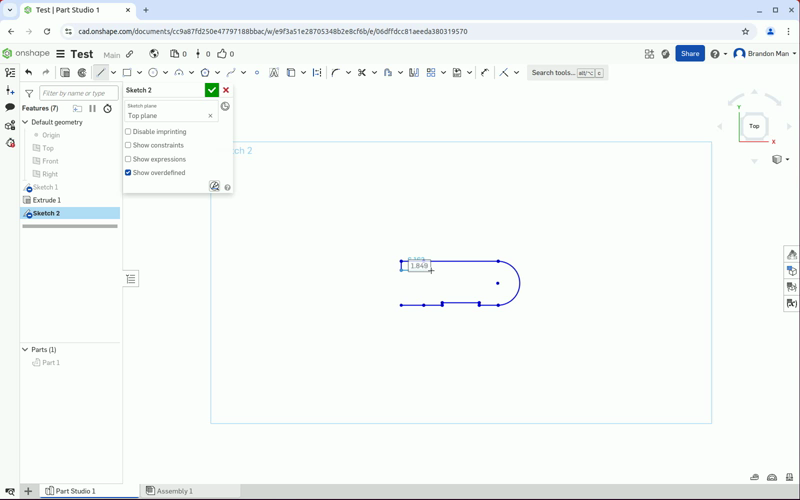
mouse_move(423, 270)
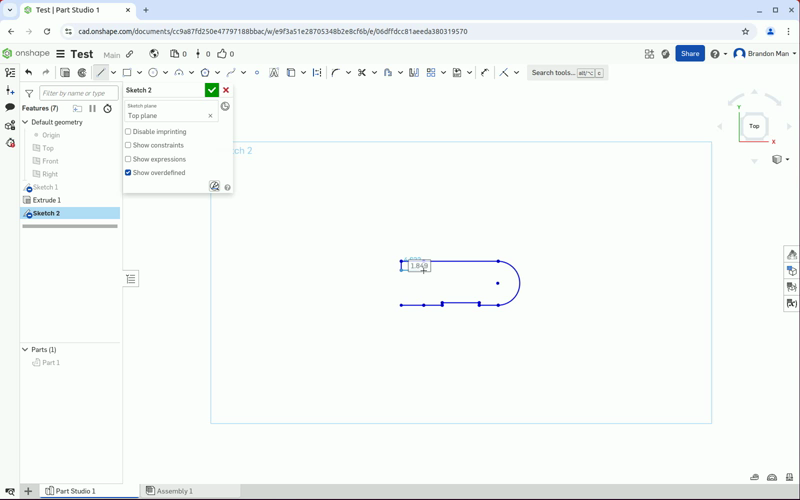
click(423, 270)
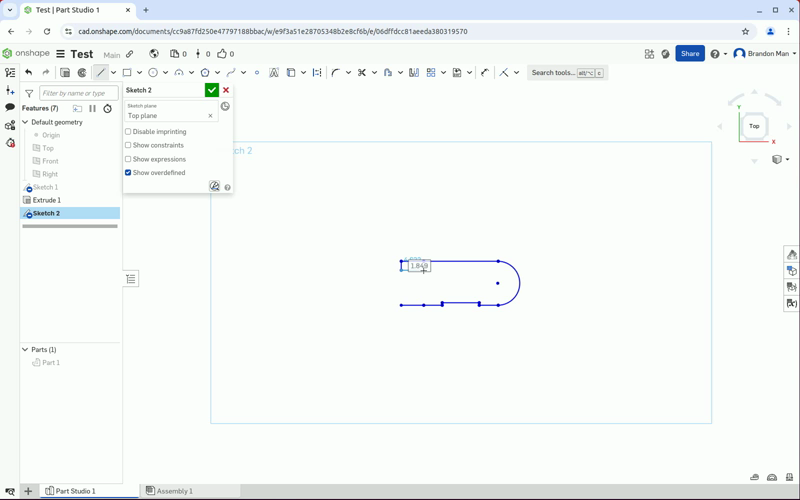
key_up(shift)
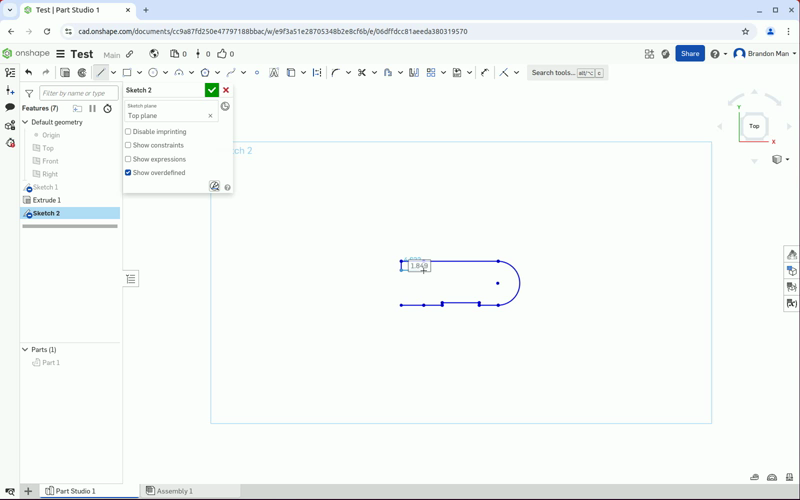
key(esc)
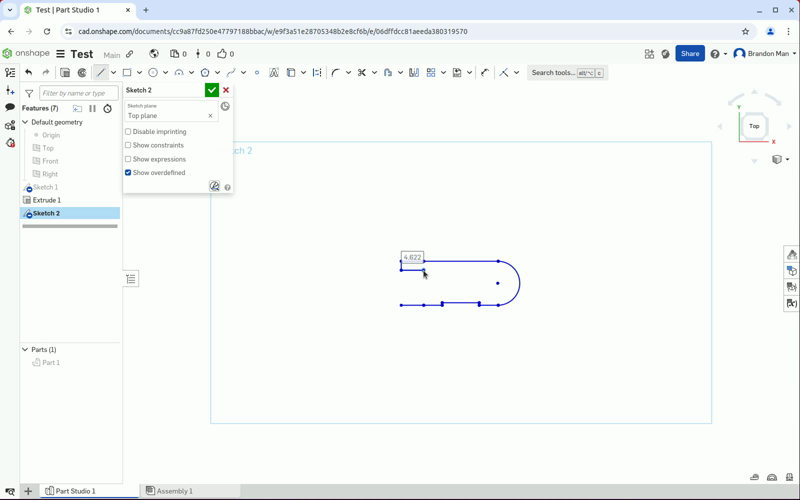
key(a)
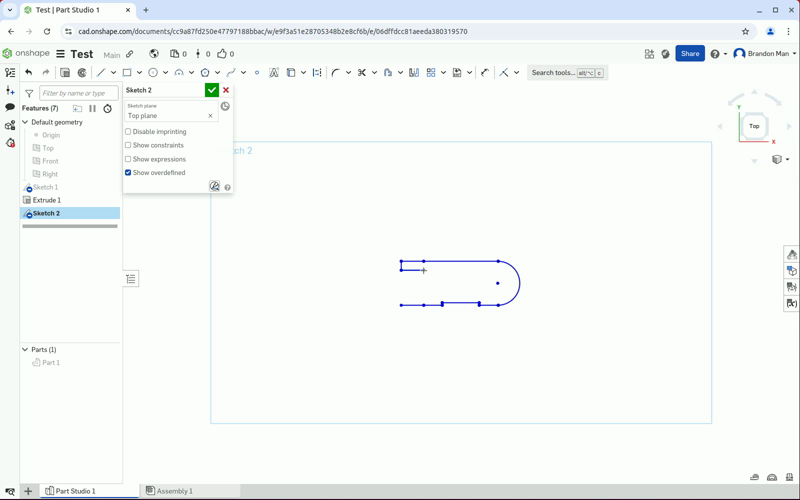
mouse_move(423, 270)
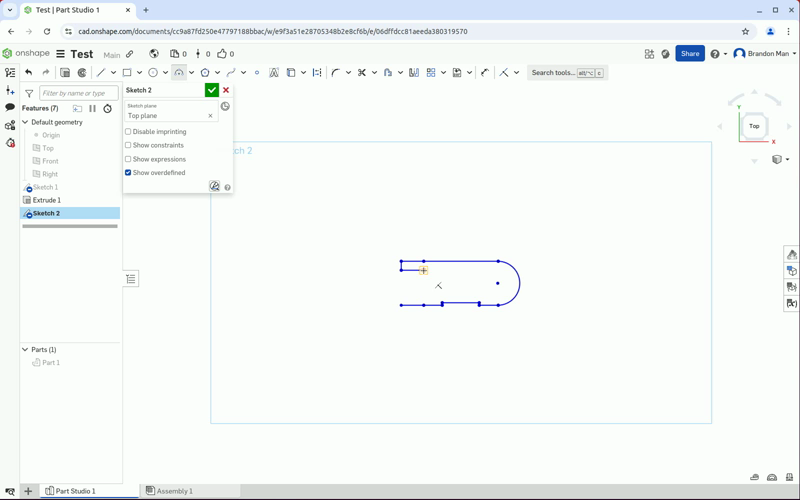
click(423, 270)
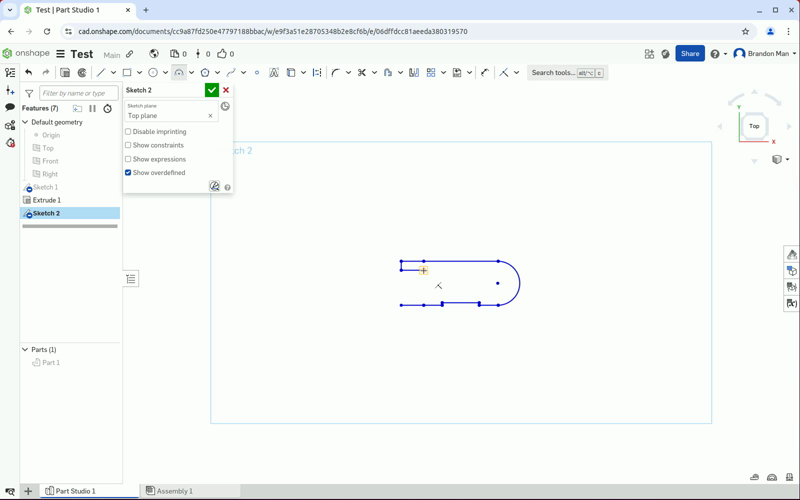
key_down(shift)
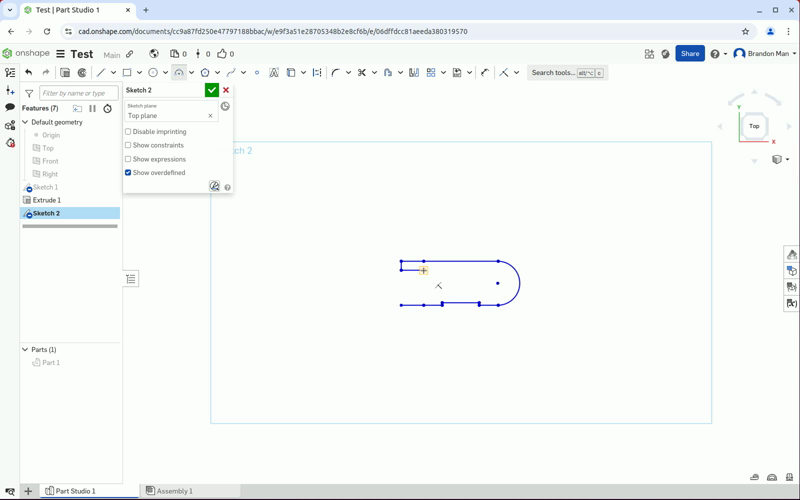
mouse_move(423, 296)
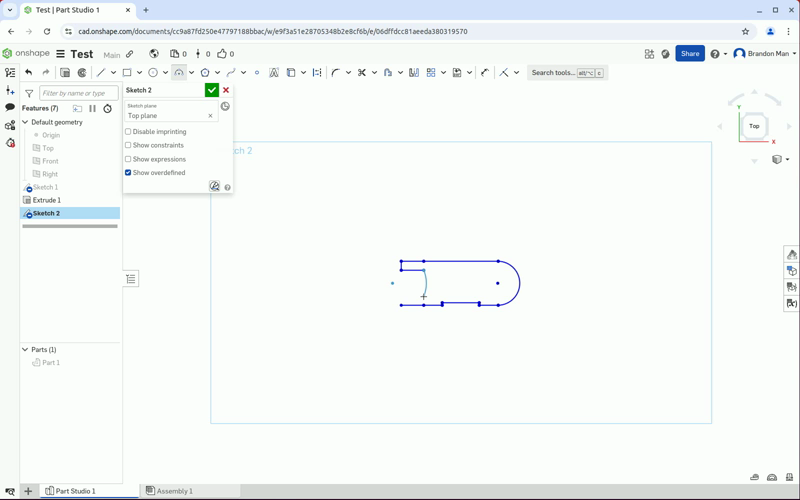
click(423, 296)
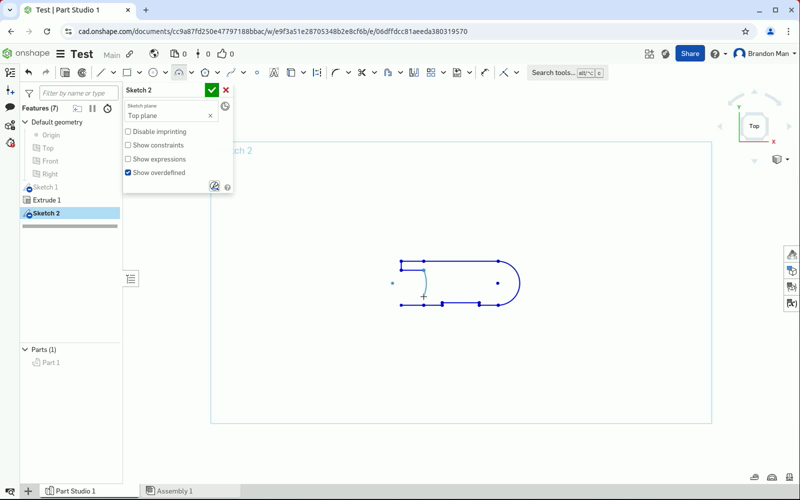
mouse_move(436, 283)
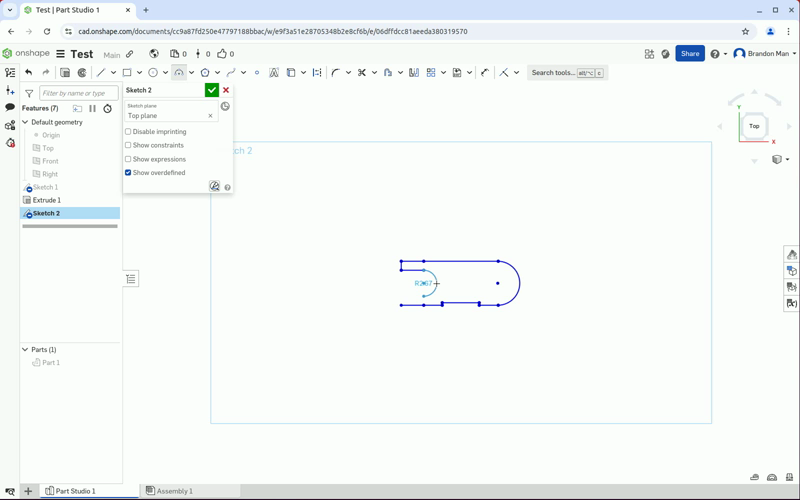
click(436, 283)
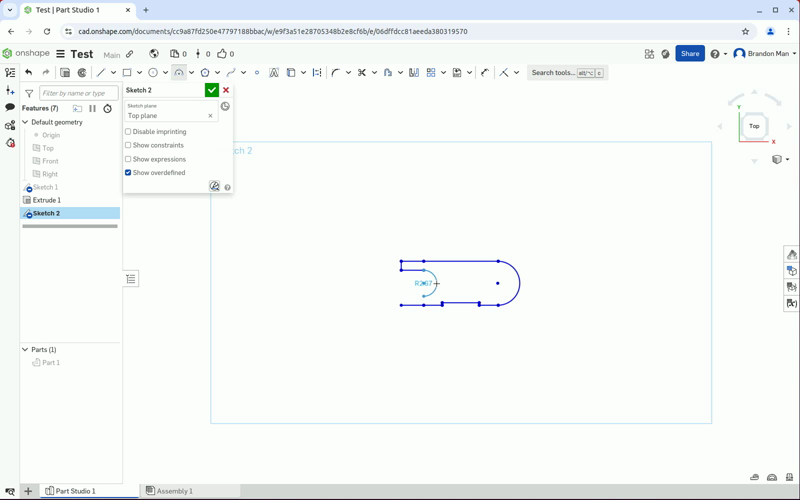
key_up(shift)
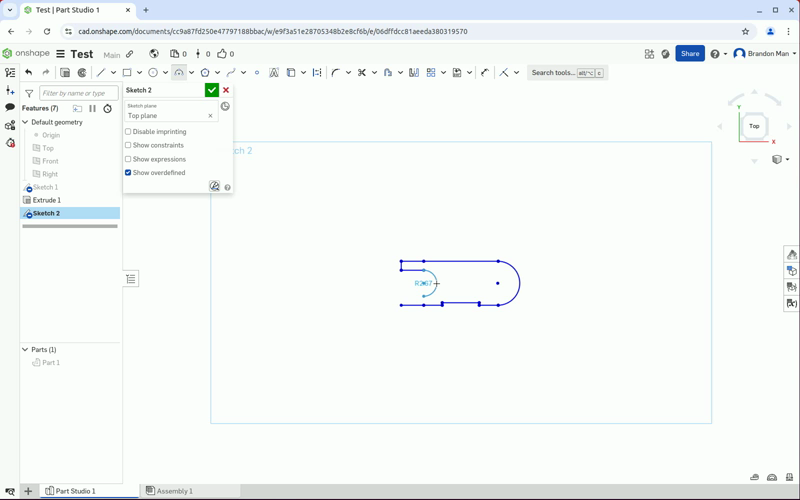
key(esc)
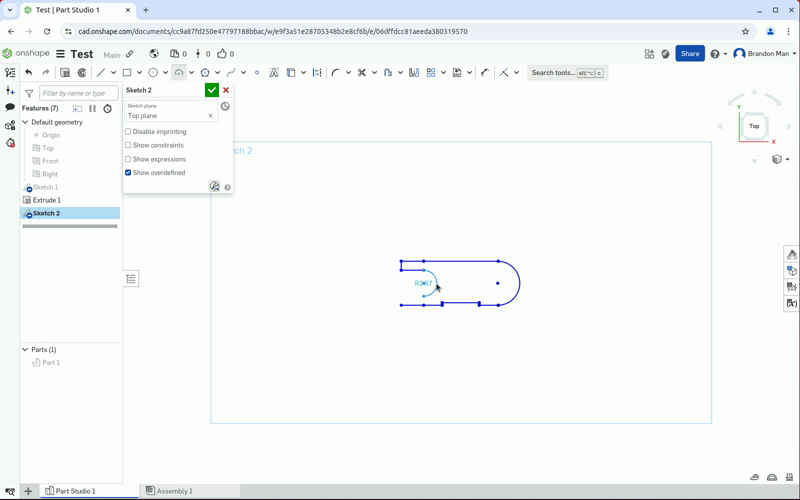
key(l)
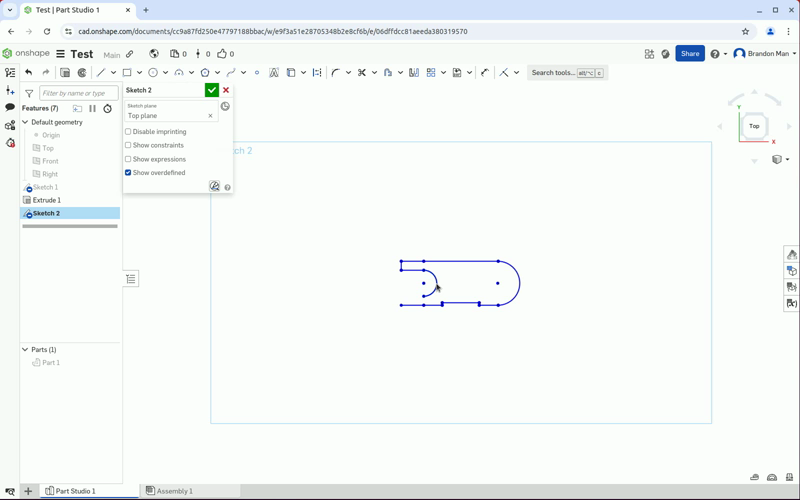
mouse_move(423, 296)
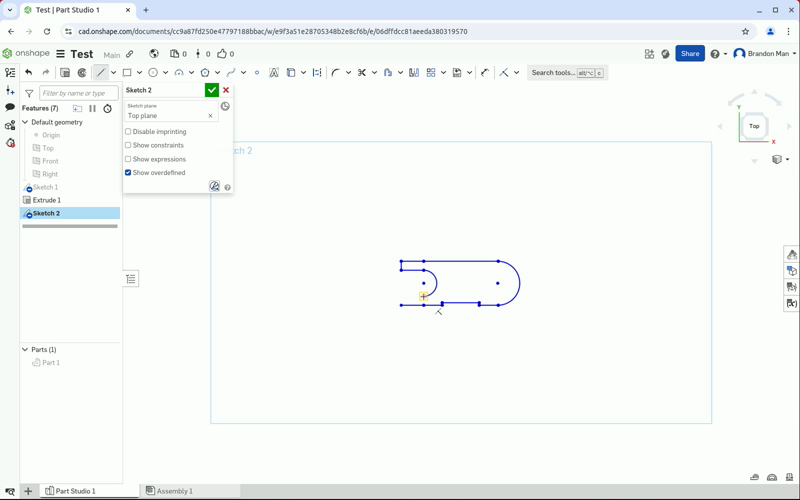
click(423, 296)
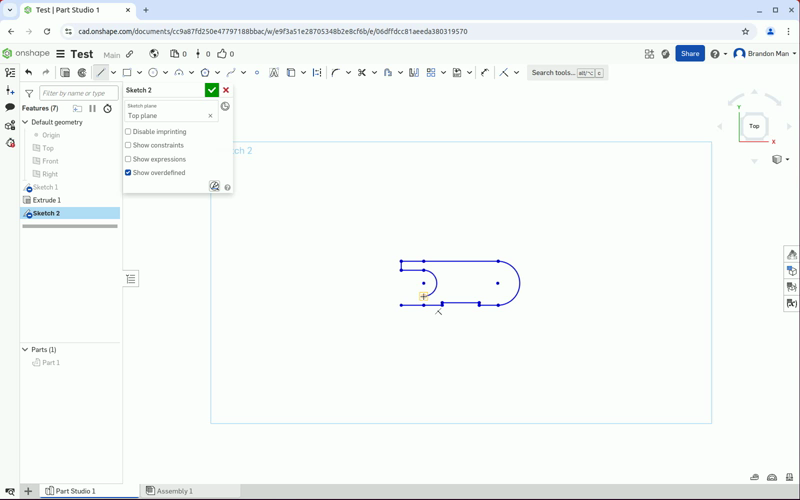
key_down(shift)
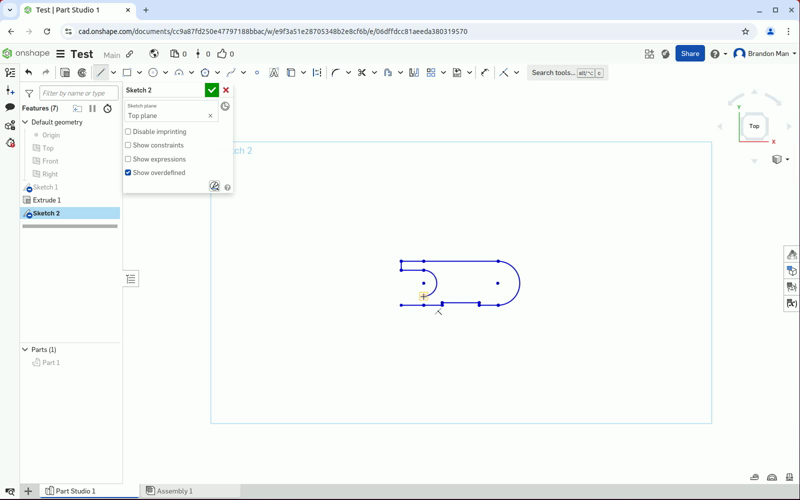
mouse_move(453, 296)
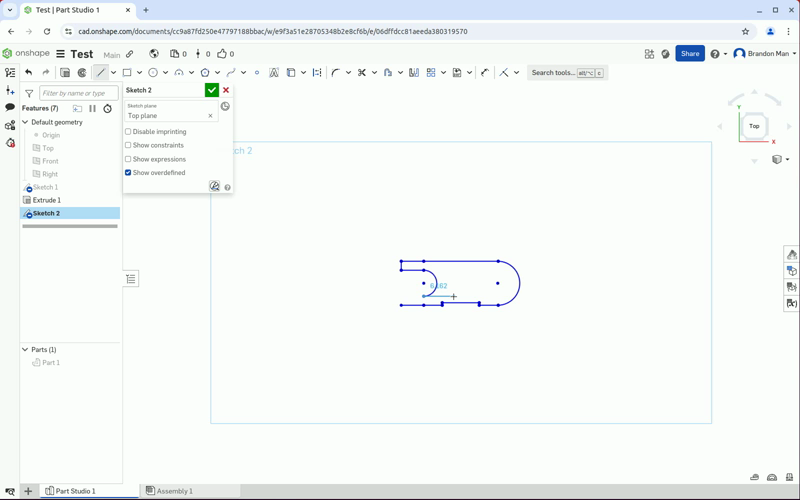
mouse_move(401, 296)
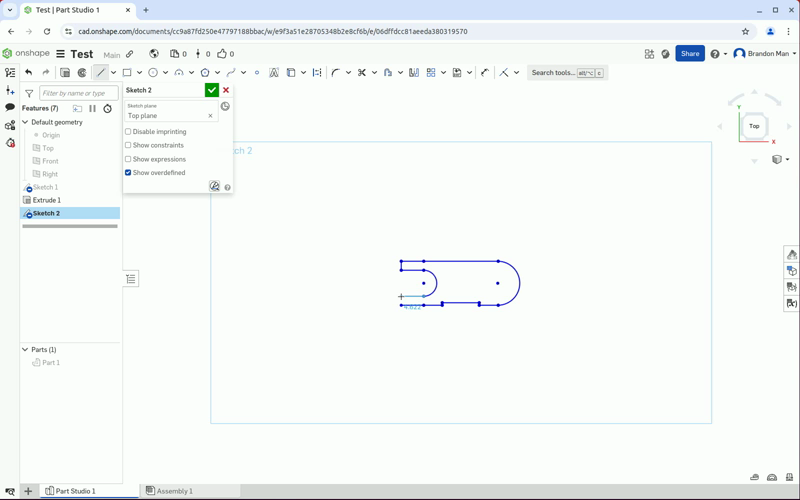
click(401, 296)
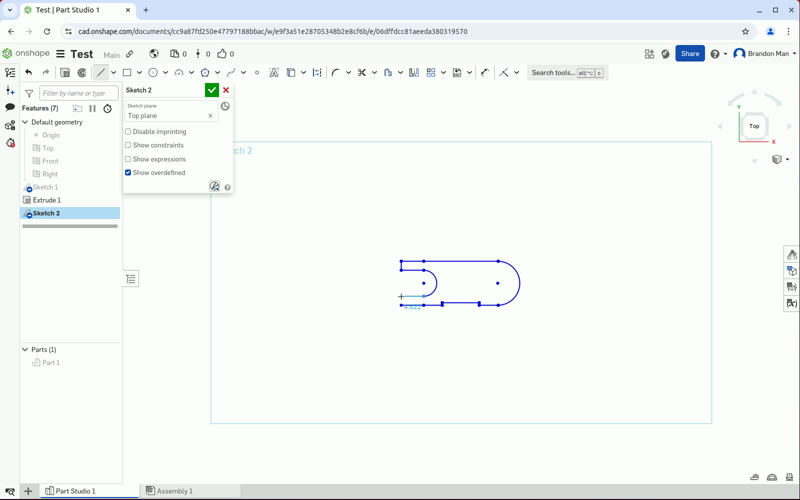
key_up(shift)
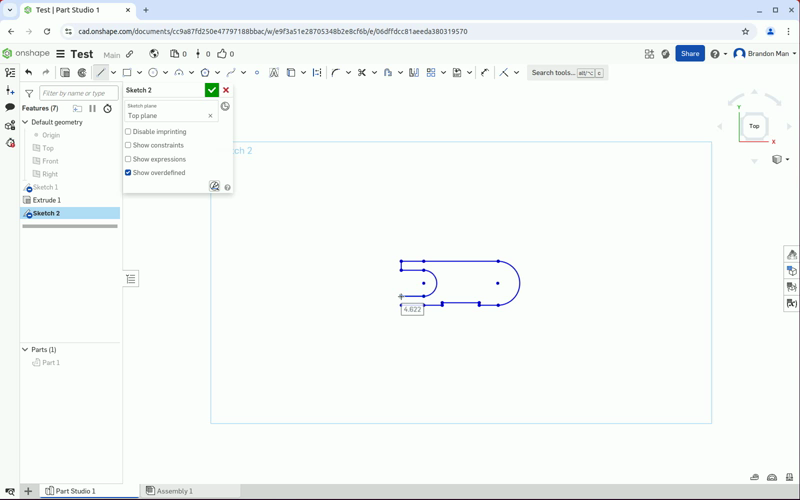
mouse_move(431, 296)
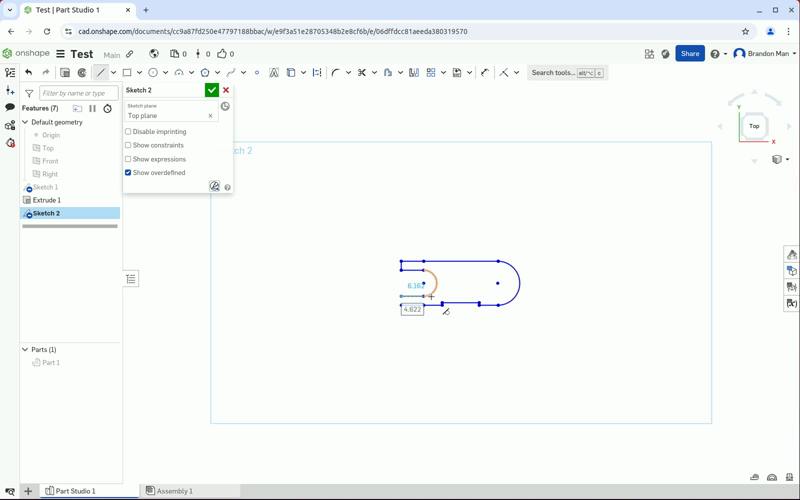
key_down(shift)
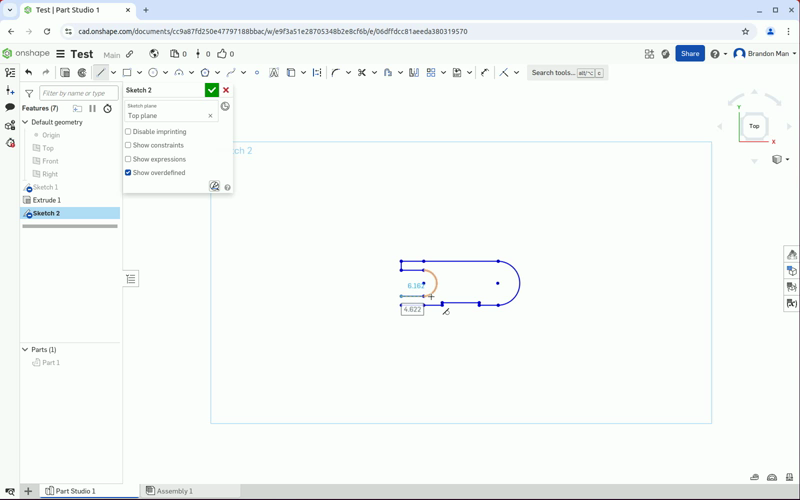
mouse_move(401, 305)
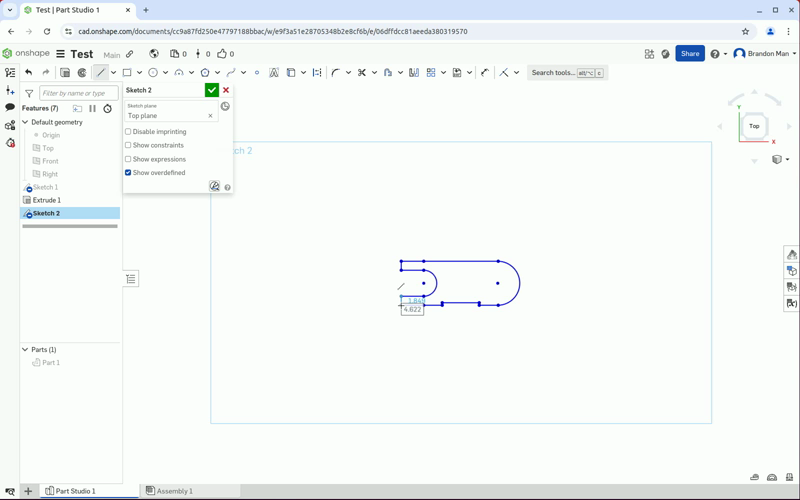
key_up(shift)
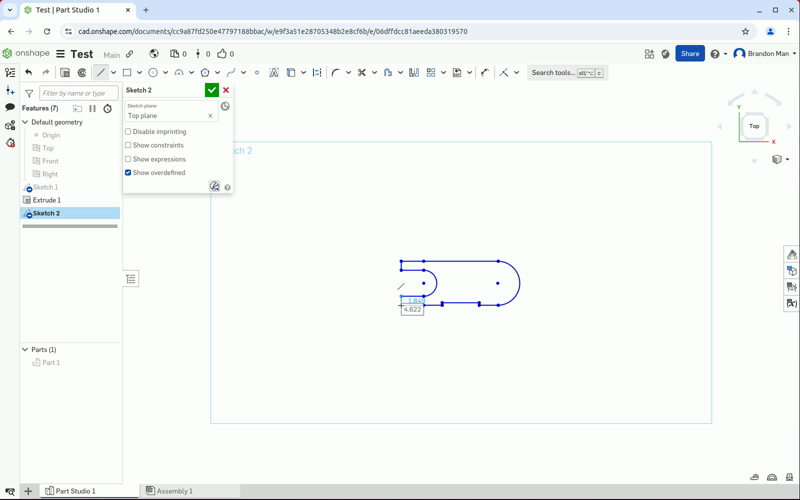
click(401, 305)
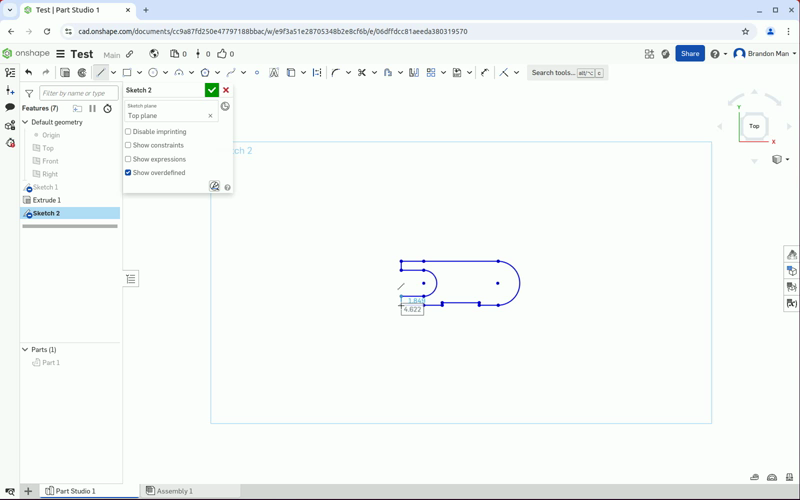
key(esc)
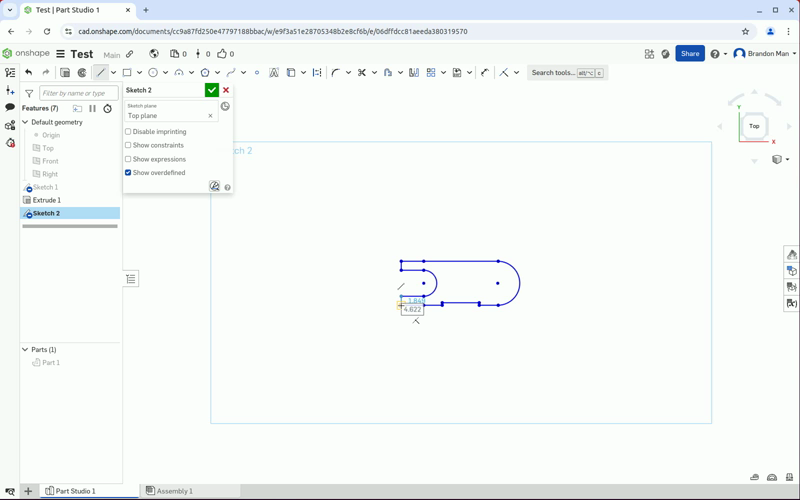
key(c)
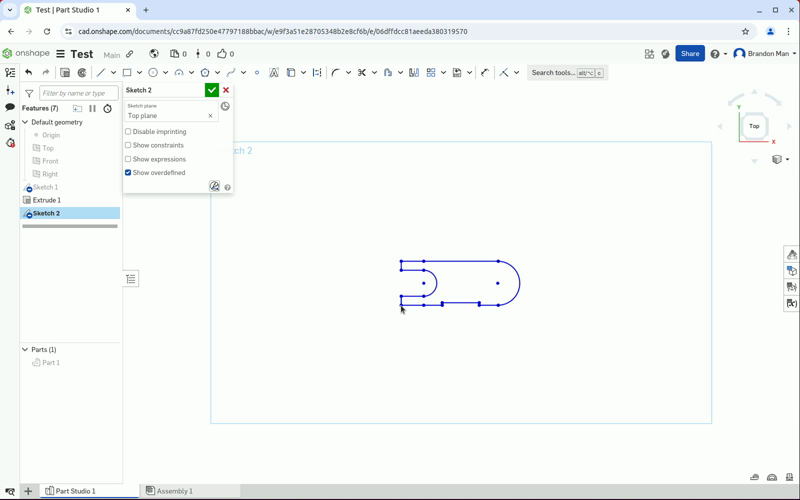
key_down(shift)
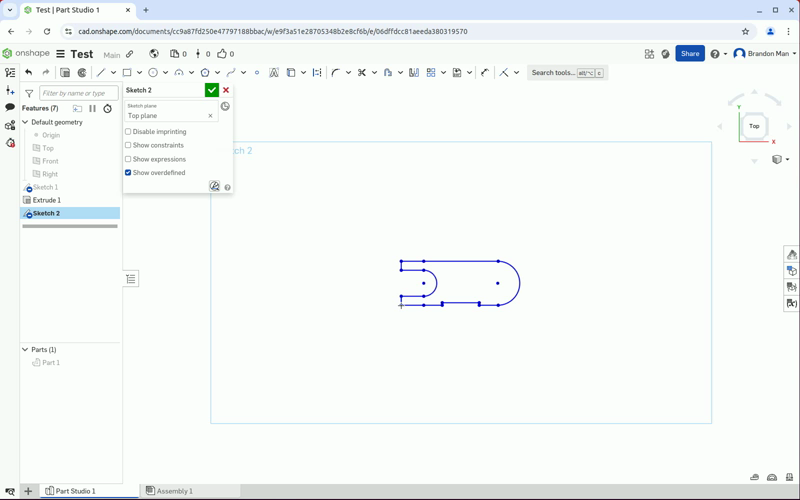
mouse_move(498, 282)
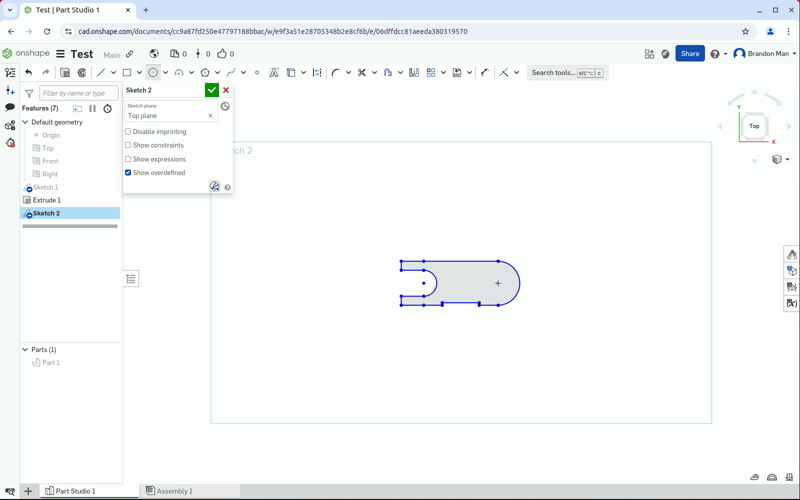
scroll(6)
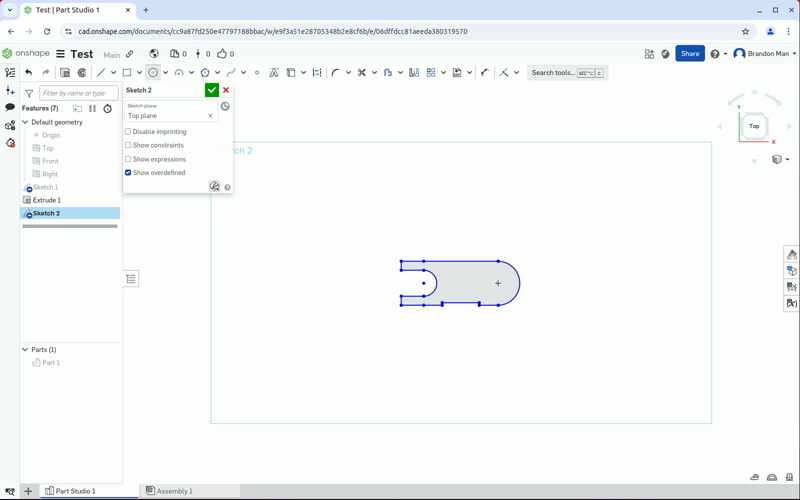
scroll(6)
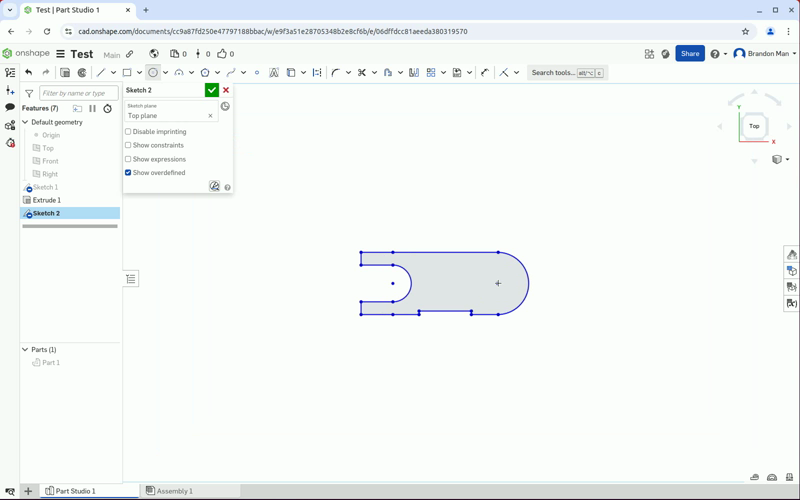
scroll(6)
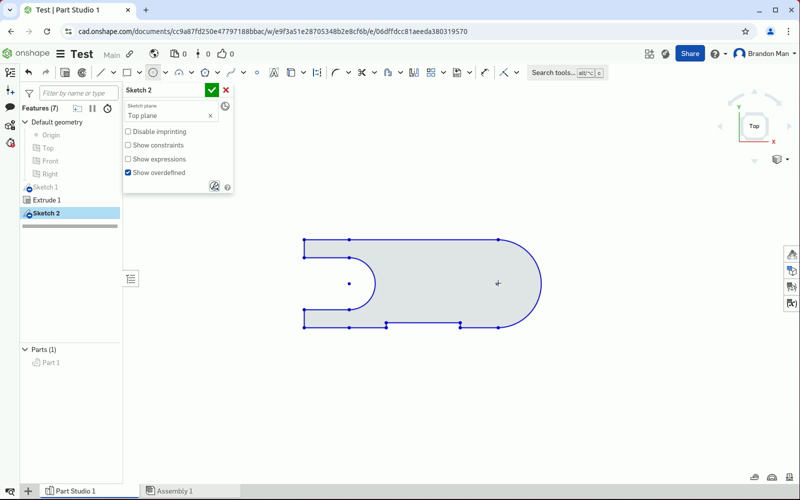
scroll(6)
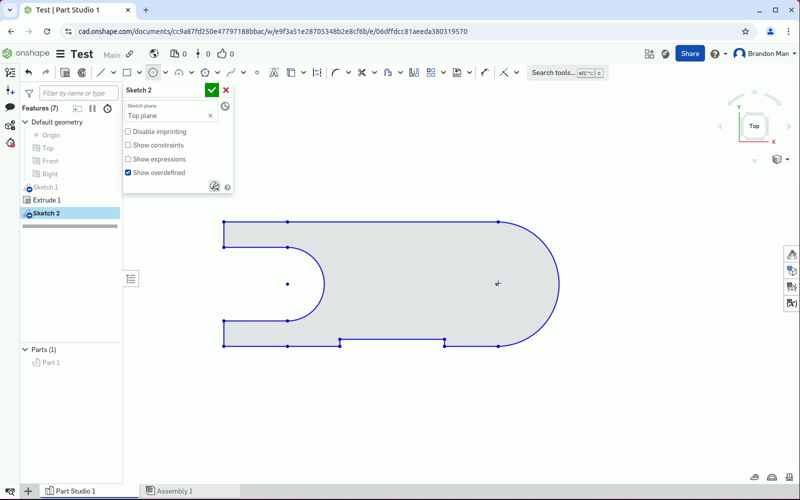
scroll(6)
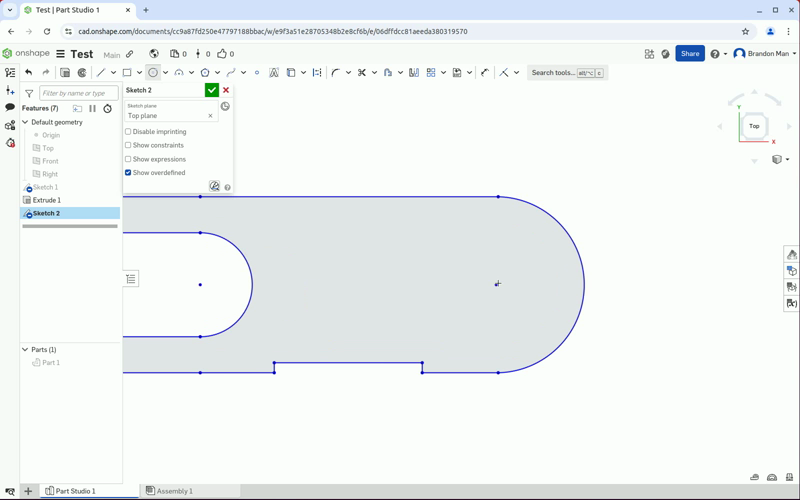
scroll(6)
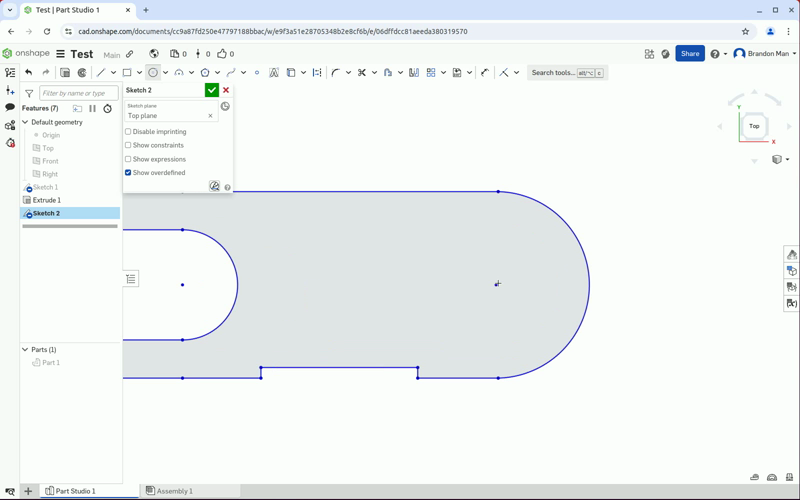
scroll(6)
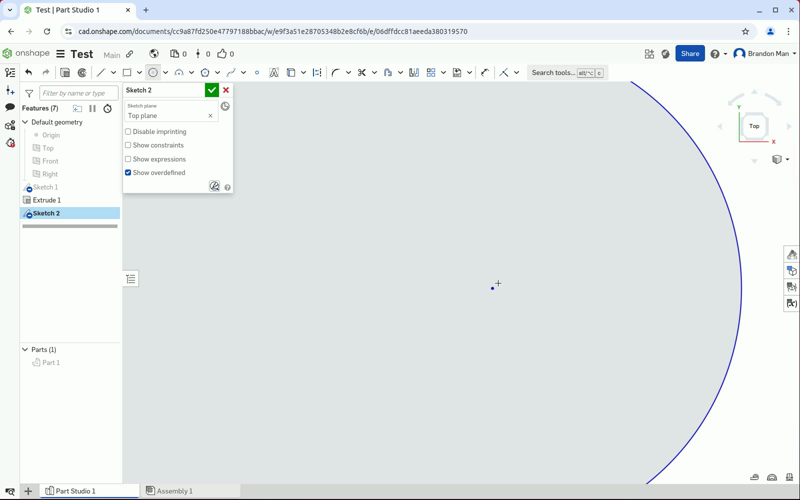
click(498, 282)
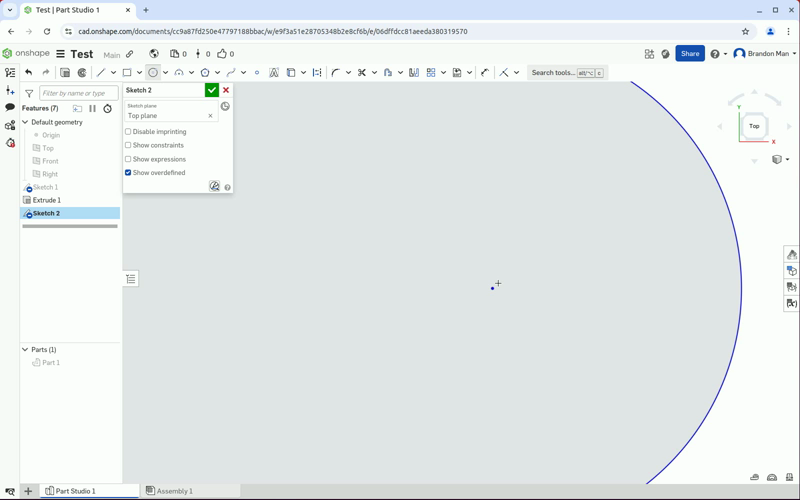
scroll(-6)
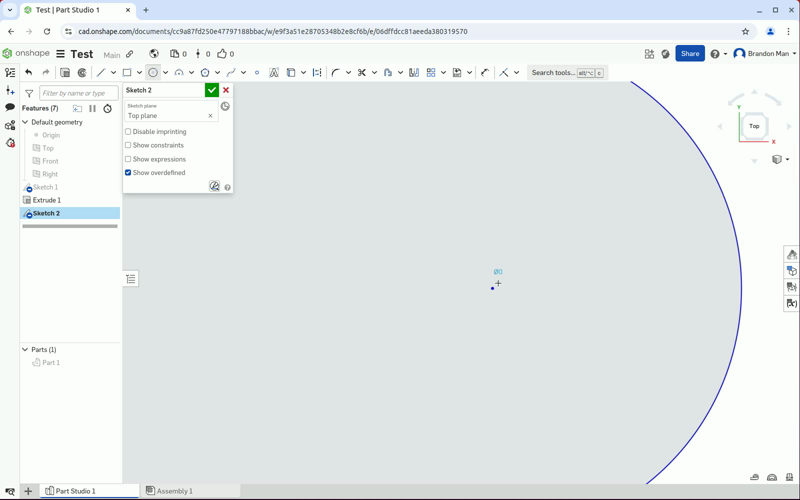
scroll(-6)
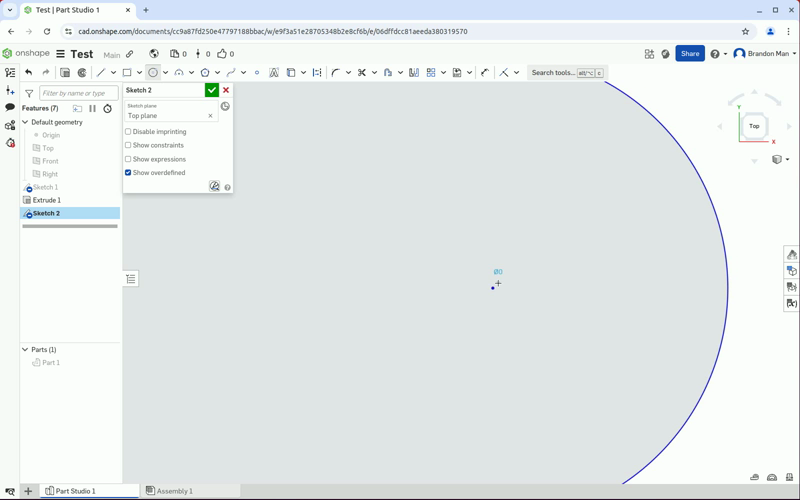
scroll(-6)
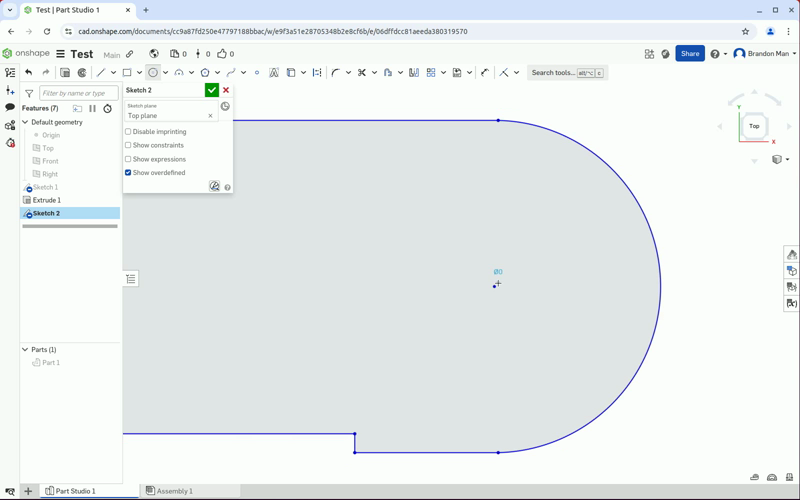
scroll(-6)
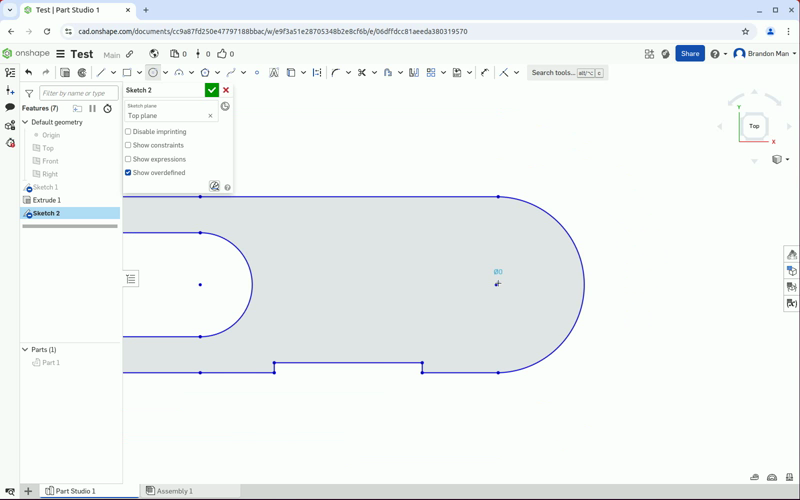
scroll(-6)
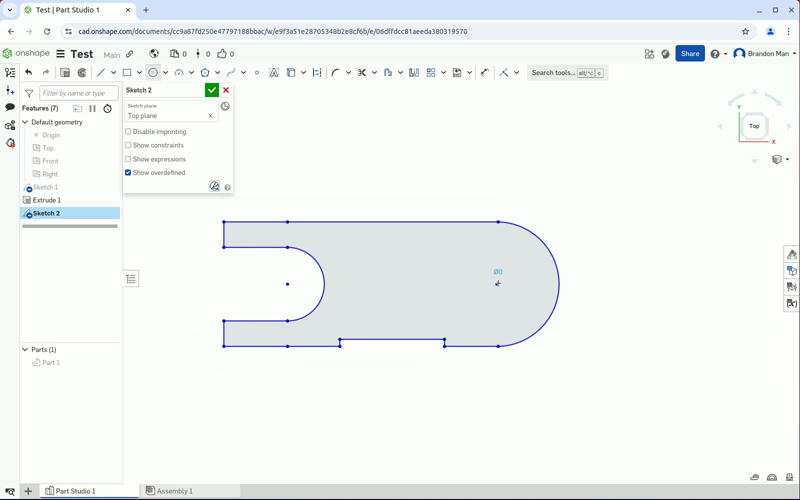
scroll(-6)
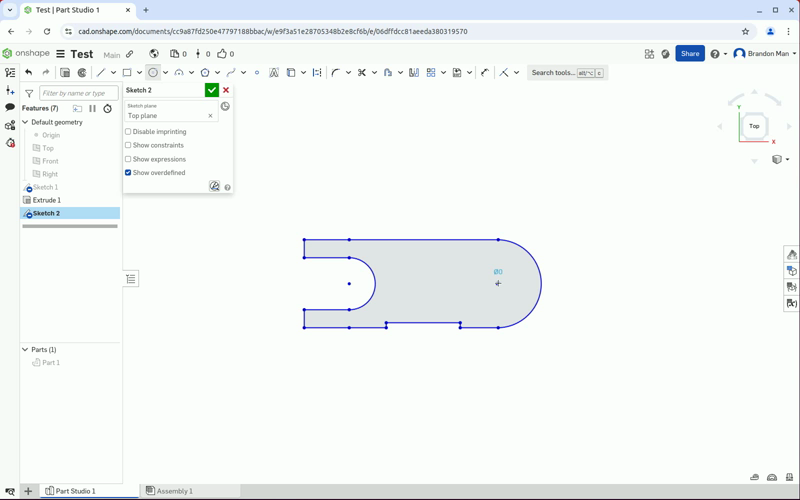
scroll(-6)
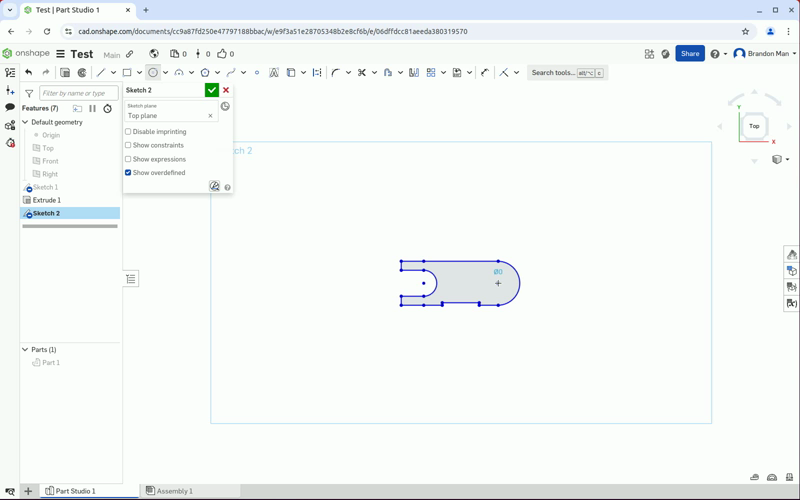
key_up(shift)
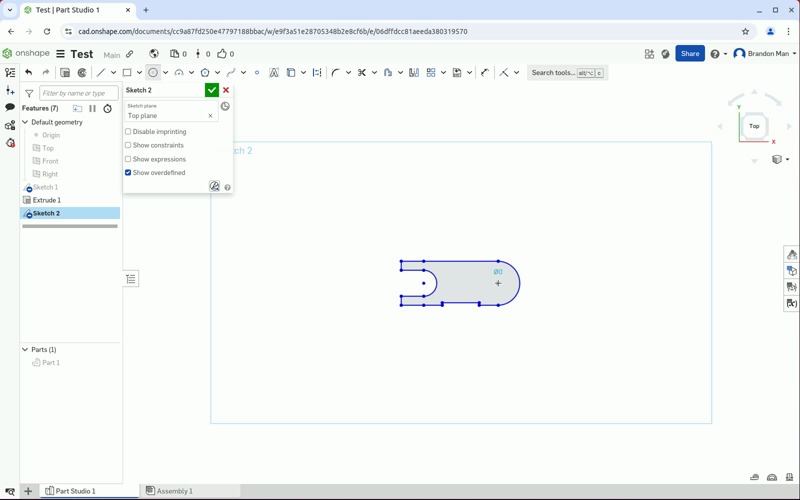
mouse_move(510, 282)
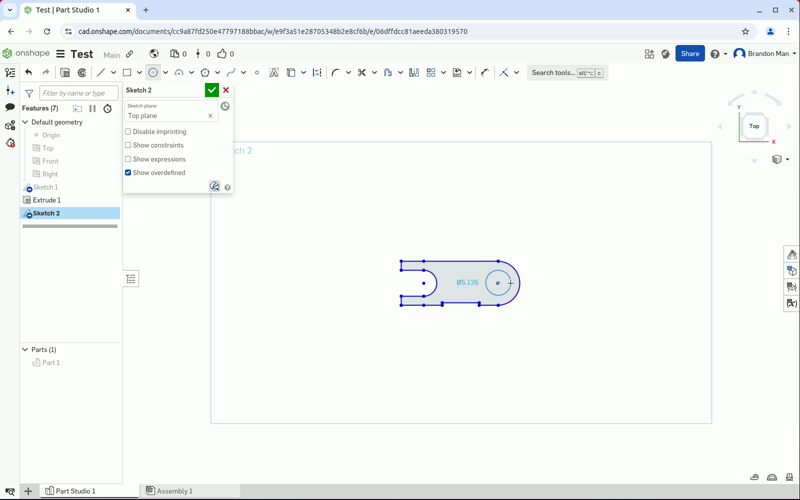
click(510, 282)
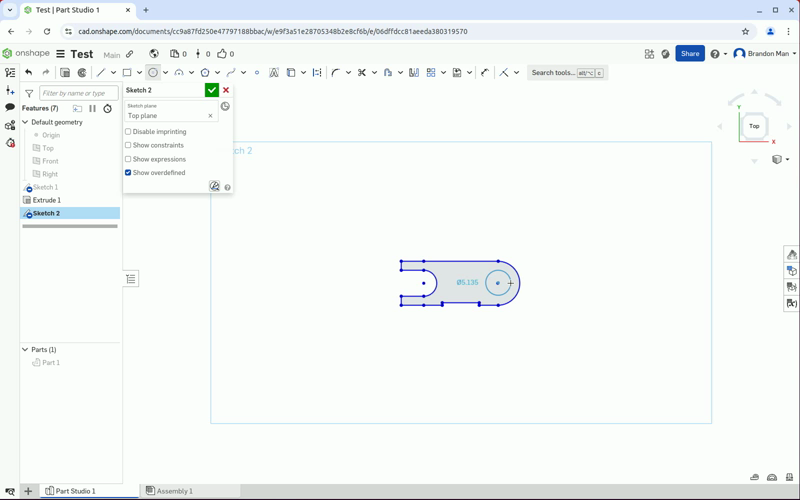
key(esc)
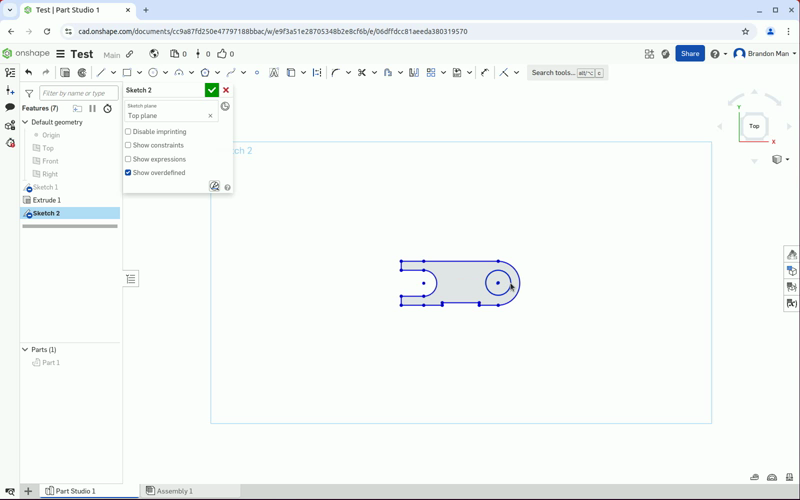
mouse_move(469, 277)
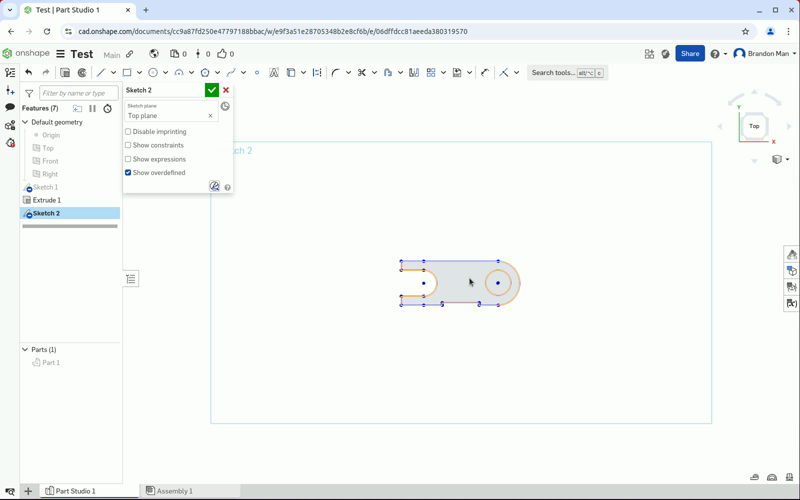
click(469, 277)
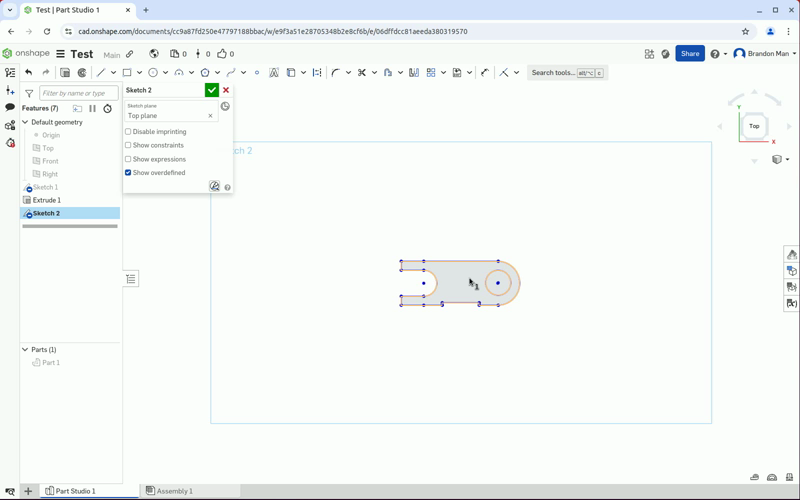
mouse_move(73, 352)
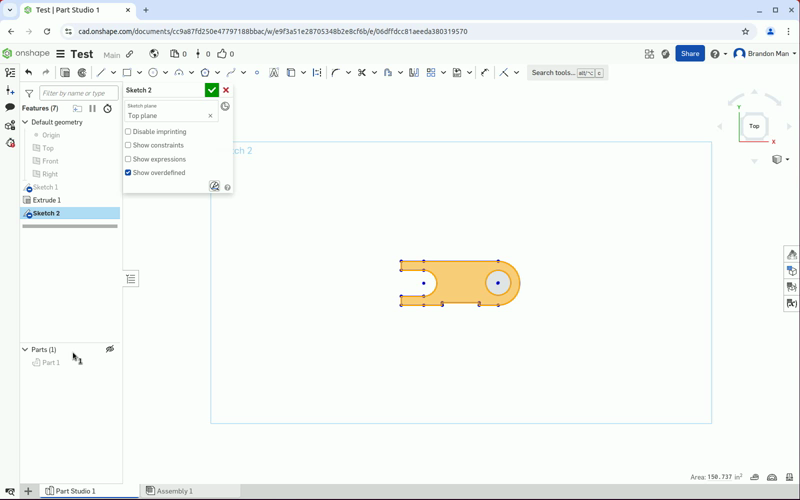
key(shift+y)
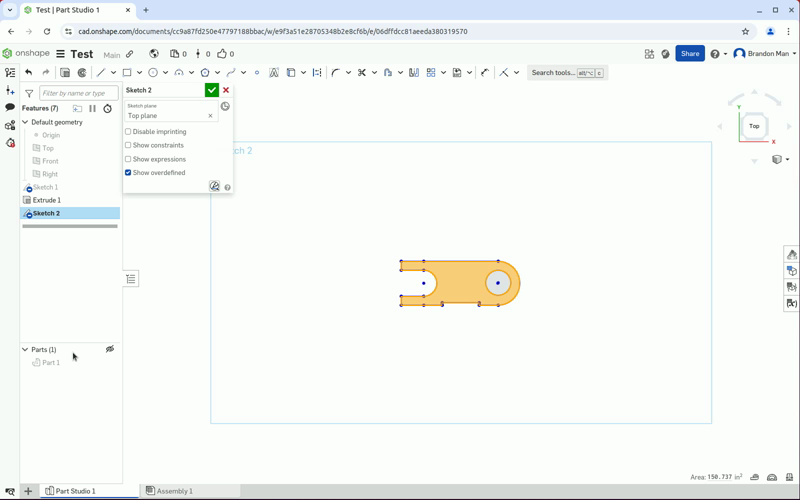
key(shift+e)
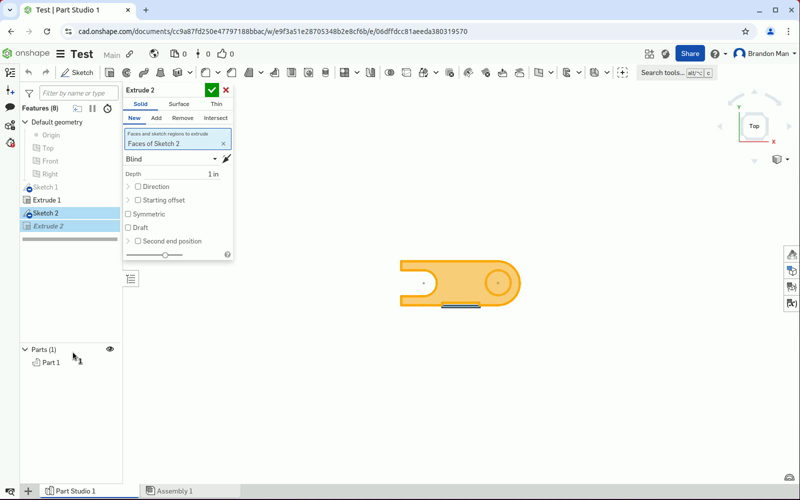
mouse_move(143, 106)
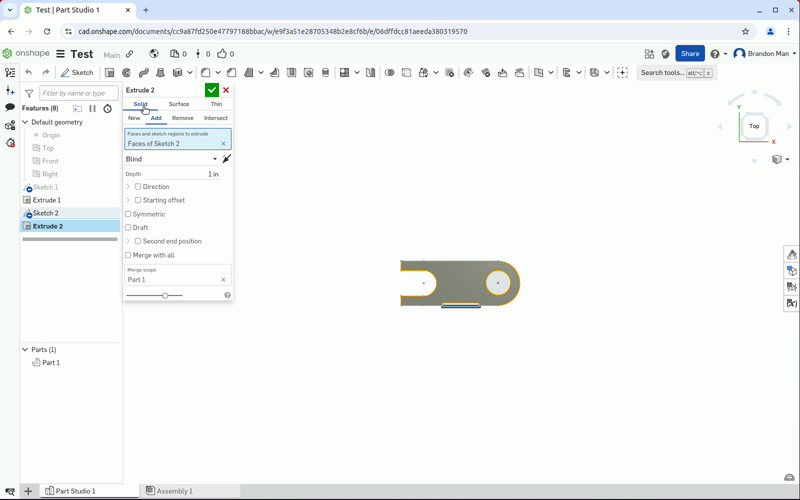
click(143, 106)
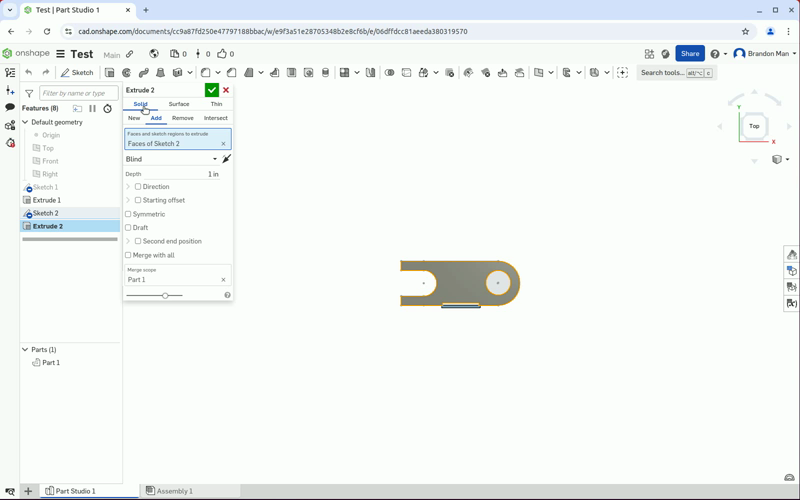
mouse_move(137, 120)
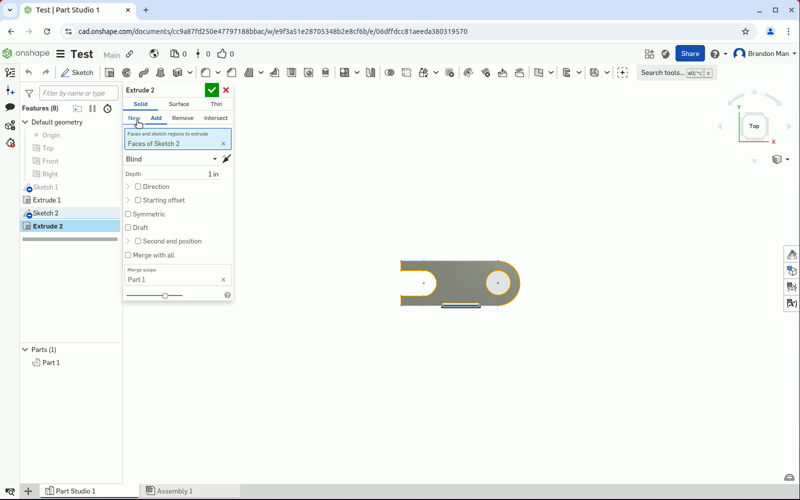
click(137, 120)
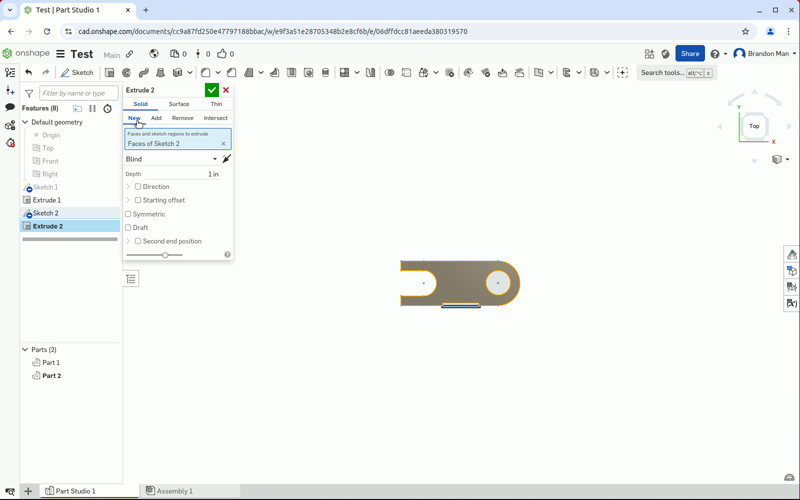
key(tab, 4)
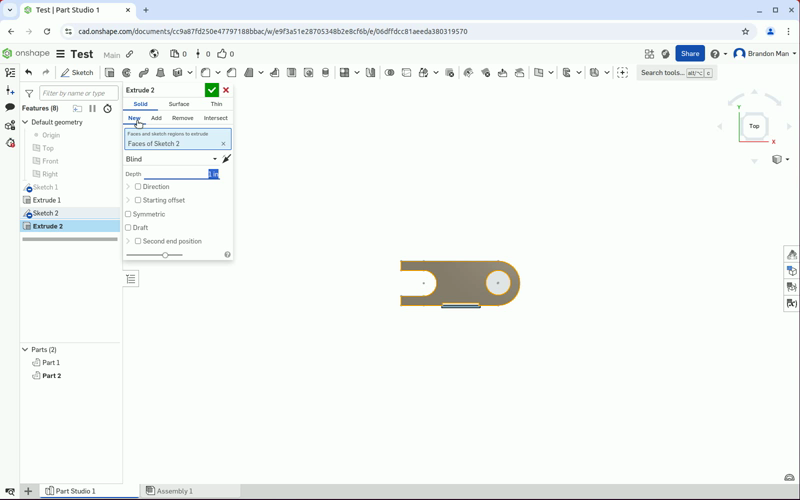
text(23.108)
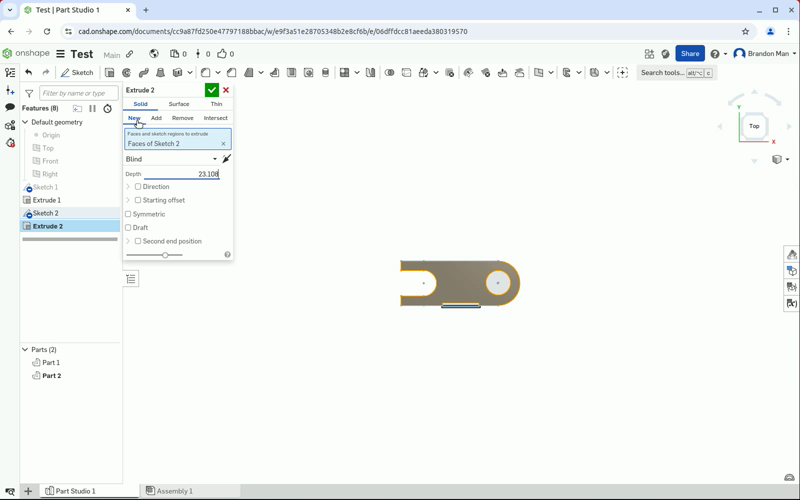
key(enter)
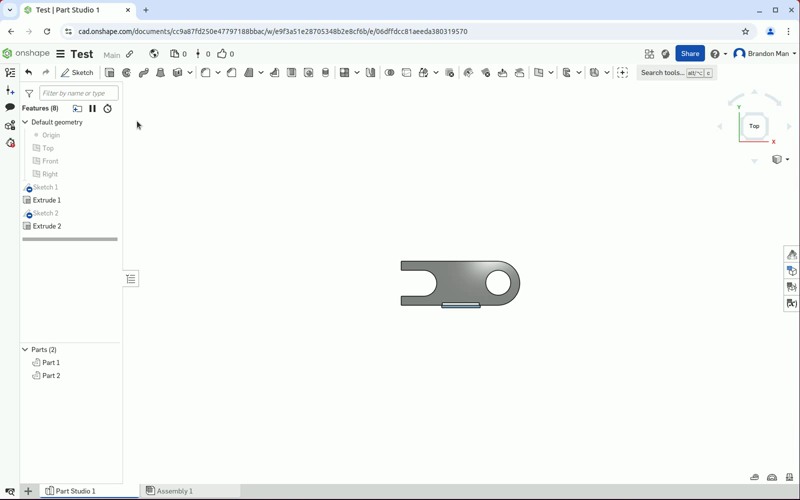
key(shift+h)
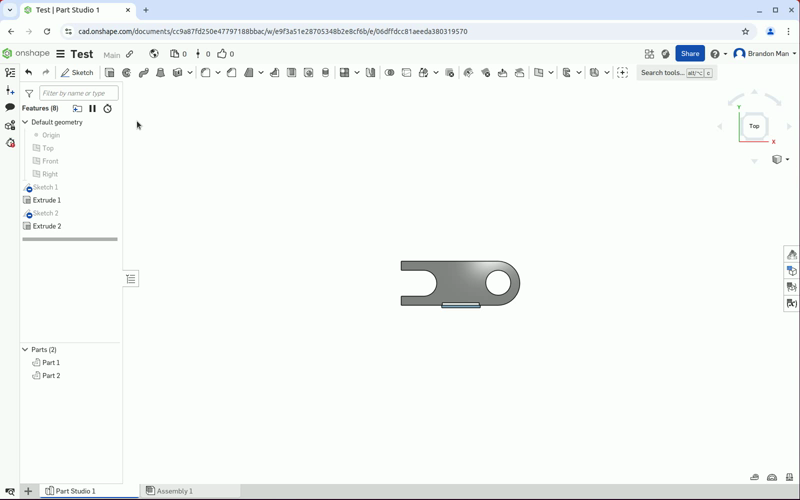
key(shift+h)
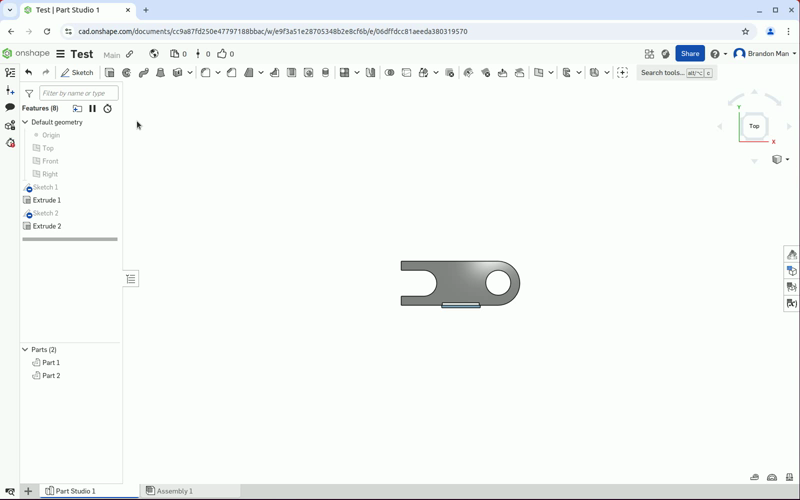
mouse_move(73, 189)
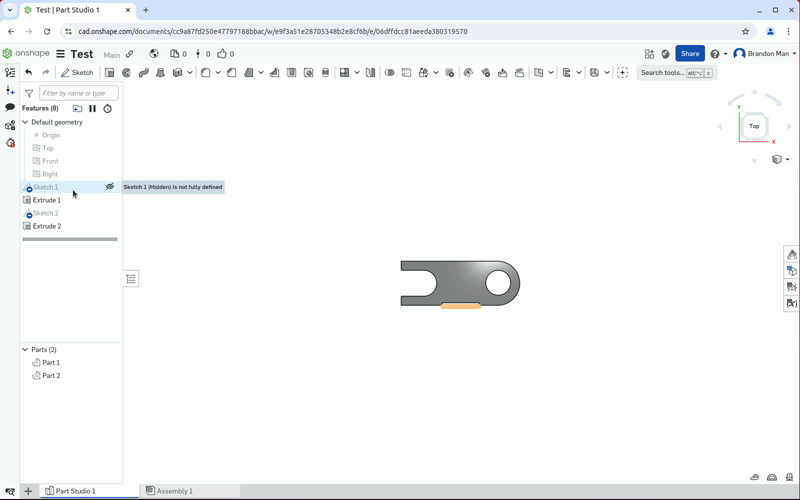
click(73, 189)
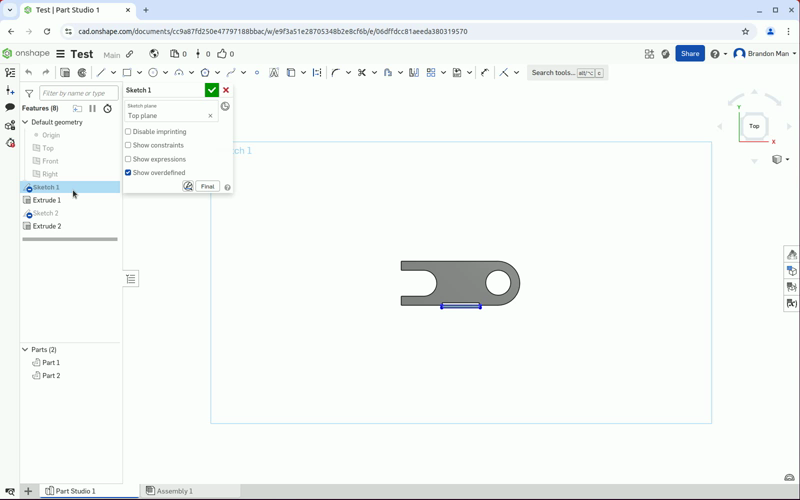
mouse_move(229, 92)
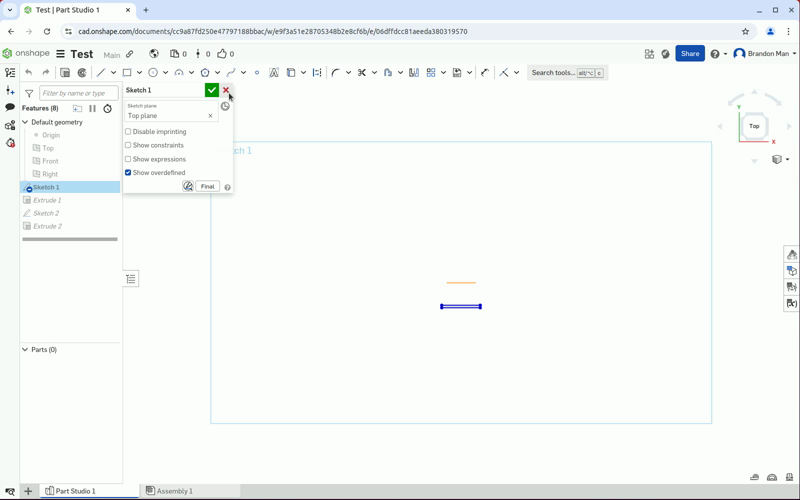
click(229, 92)
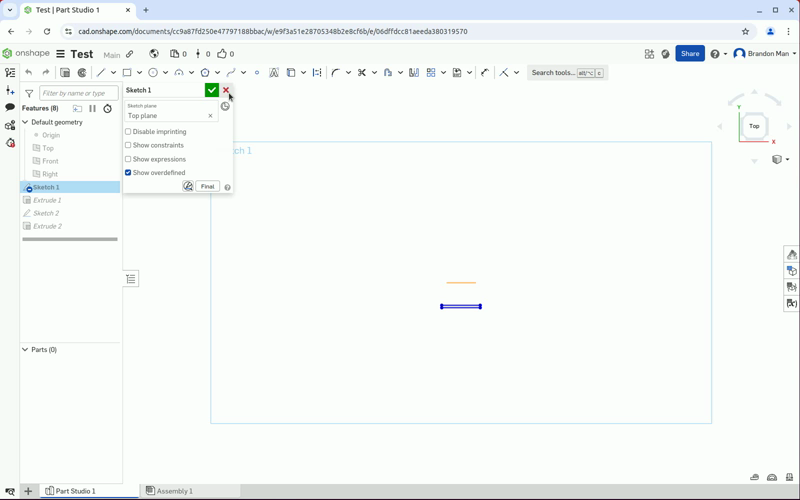
key(shift+s)
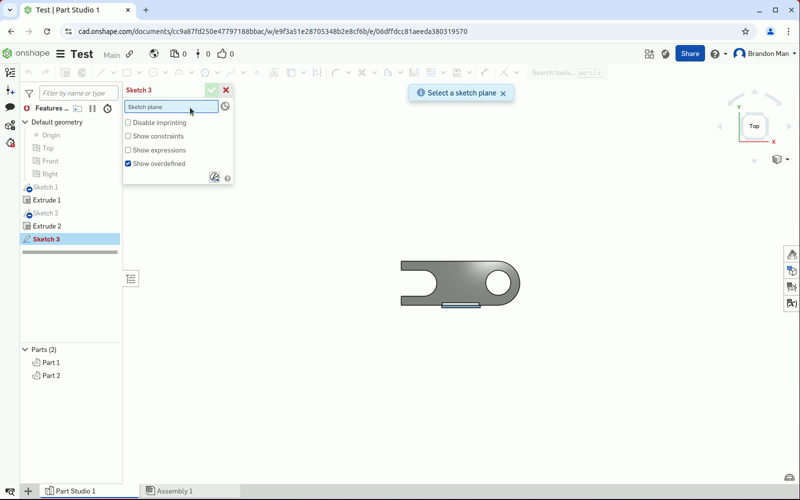
mouse_move(73, 150)
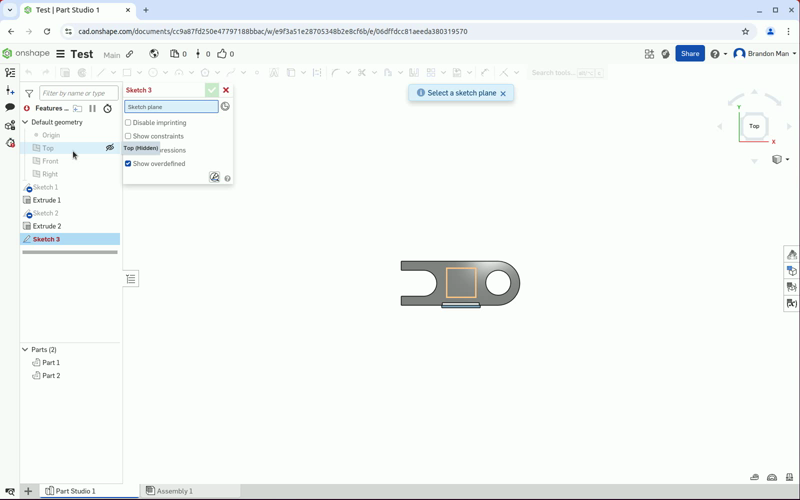
click(73, 150)
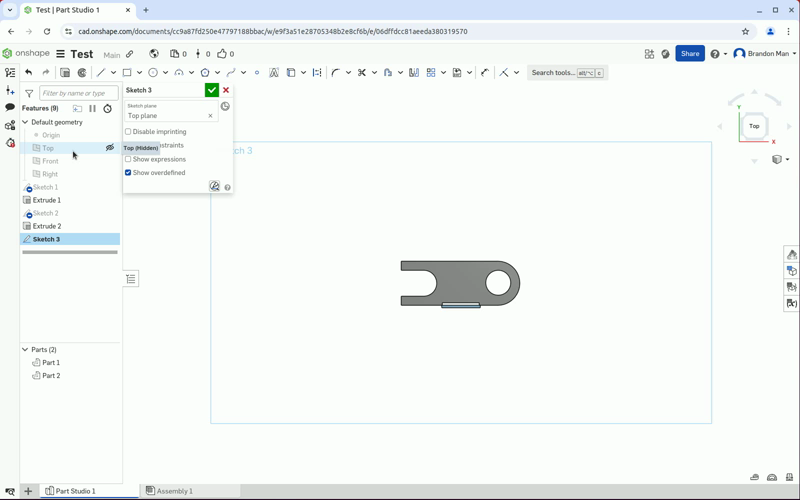
mouse_move(73, 352)
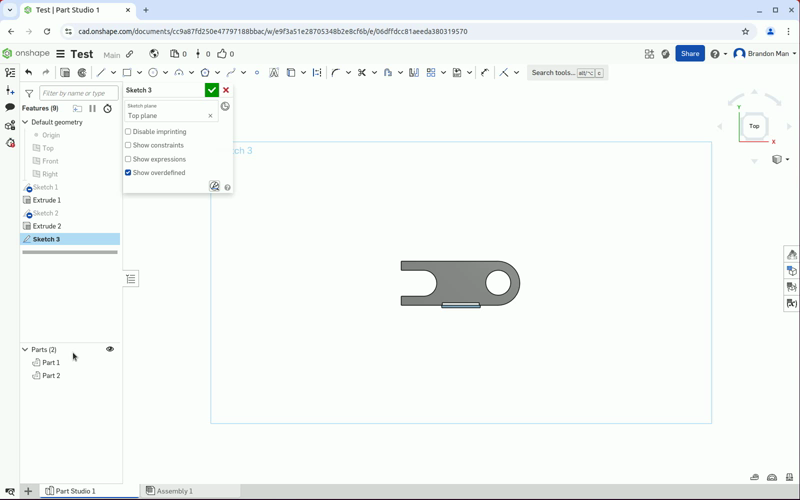
key(y)
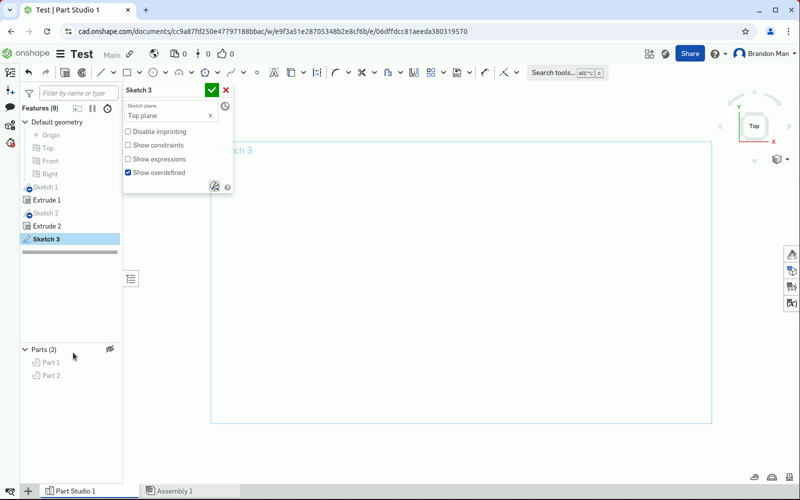
key(l)
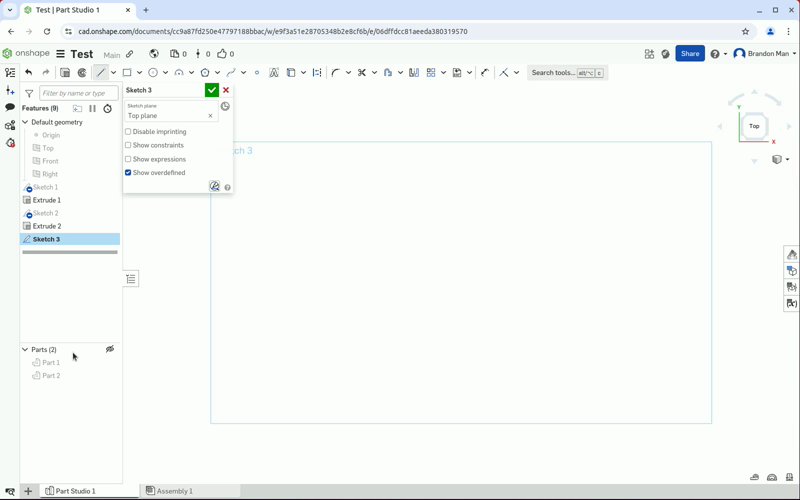
key_down(shift)
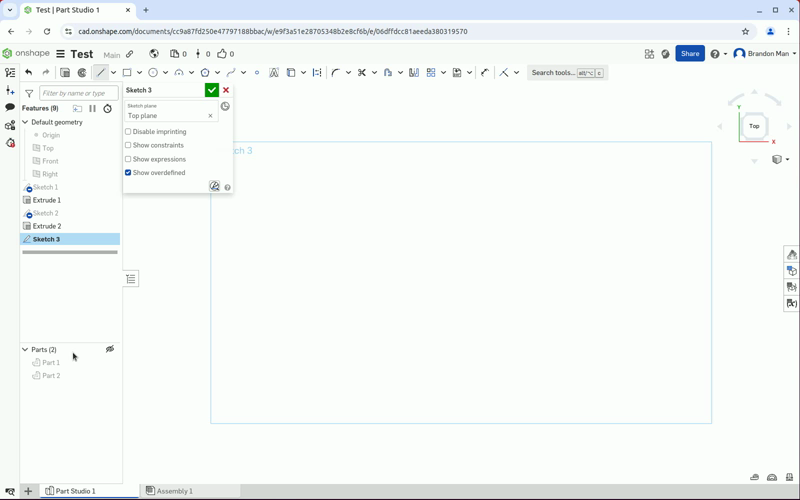
mouse_move(441, 305)
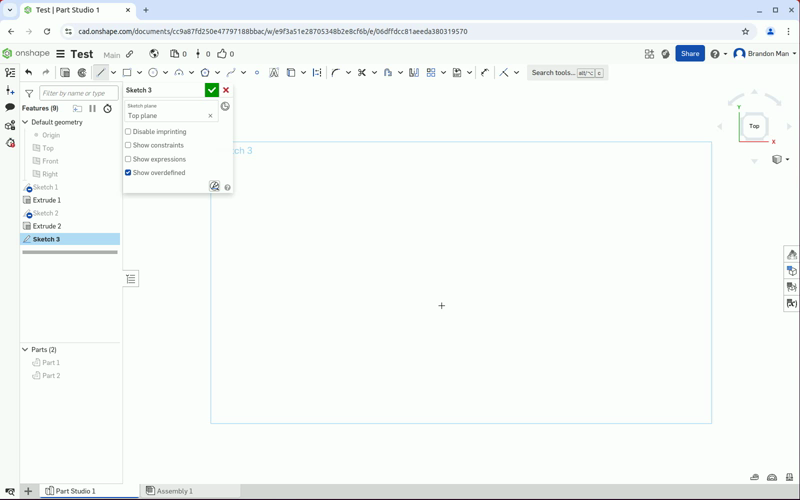
click(441, 305)
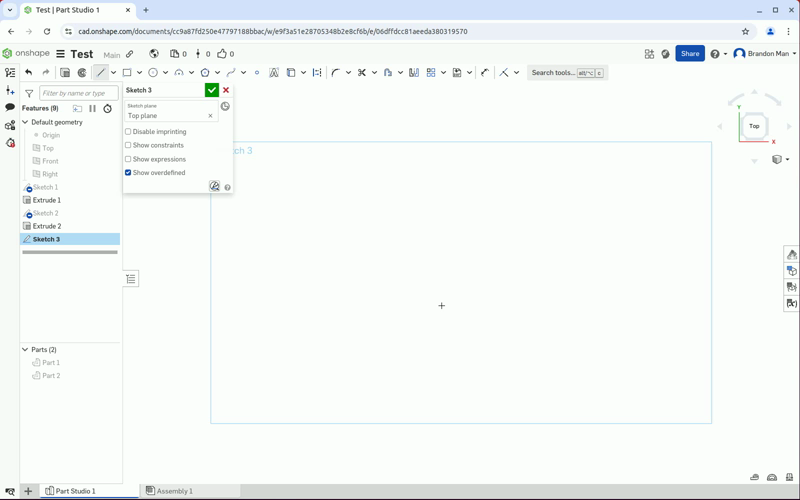
key_up(shift)
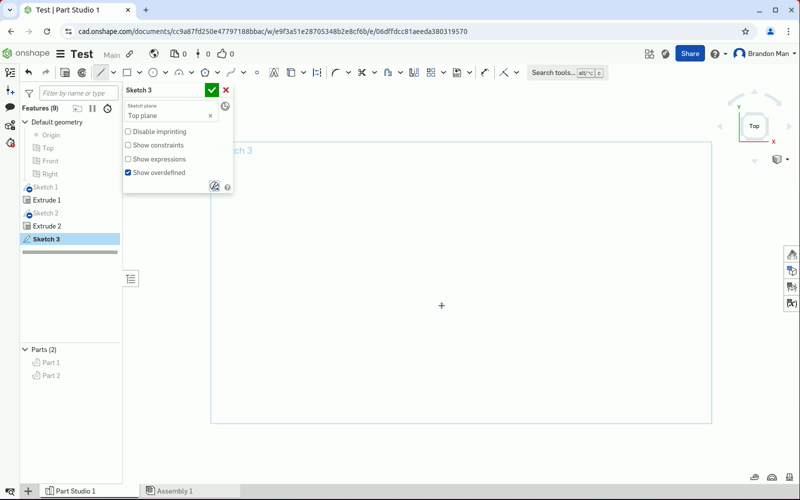
key_down(shift)
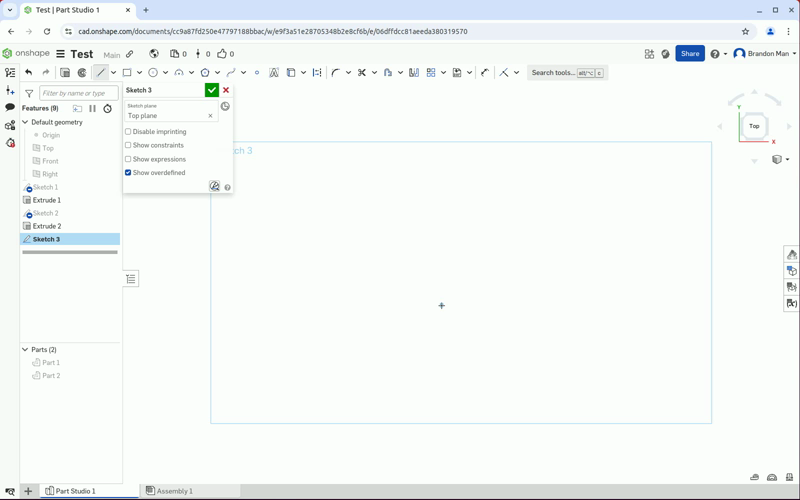
mouse_move(471, 305)
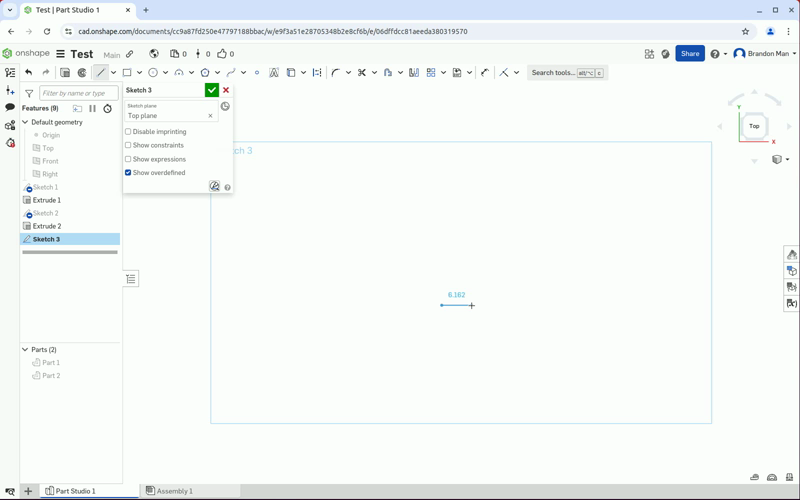
mouse_move(480, 305)
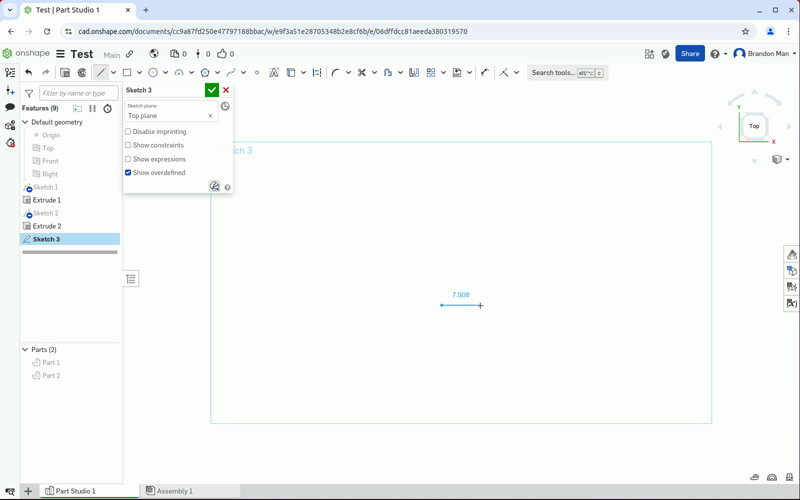
click(480, 305)
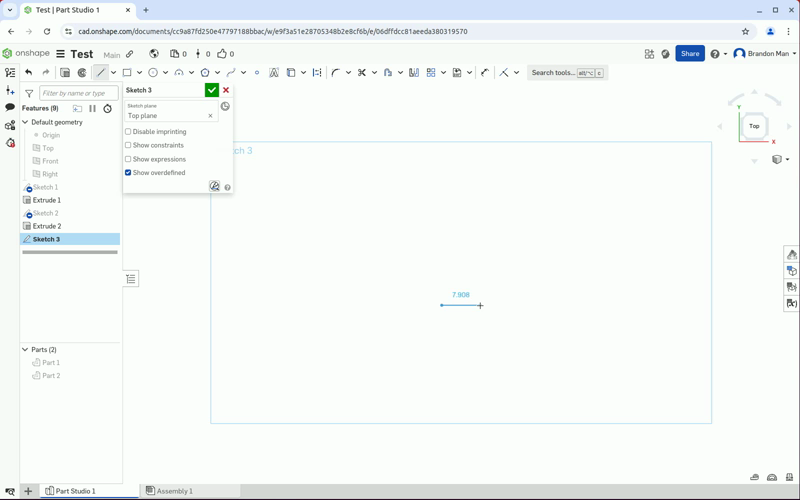
key_up(shift)
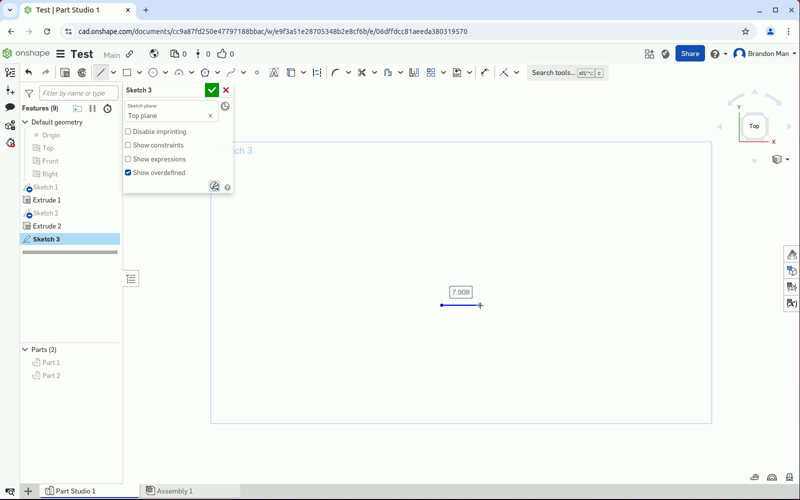
key_down(shift)
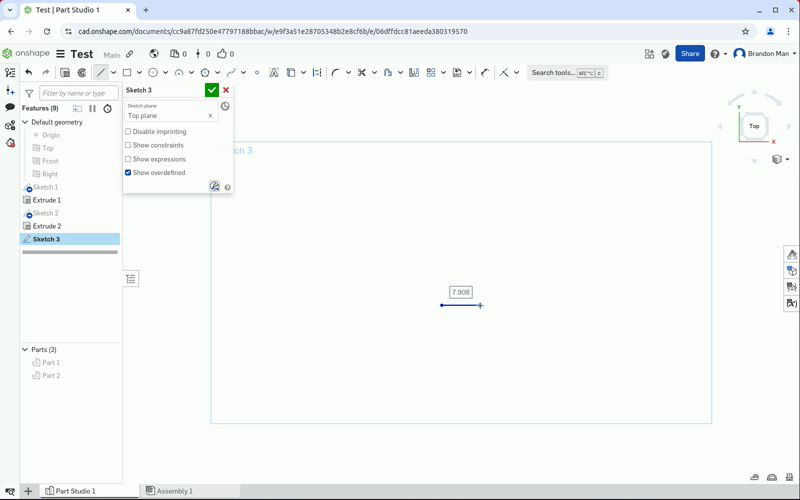
mouse_move(510, 305)
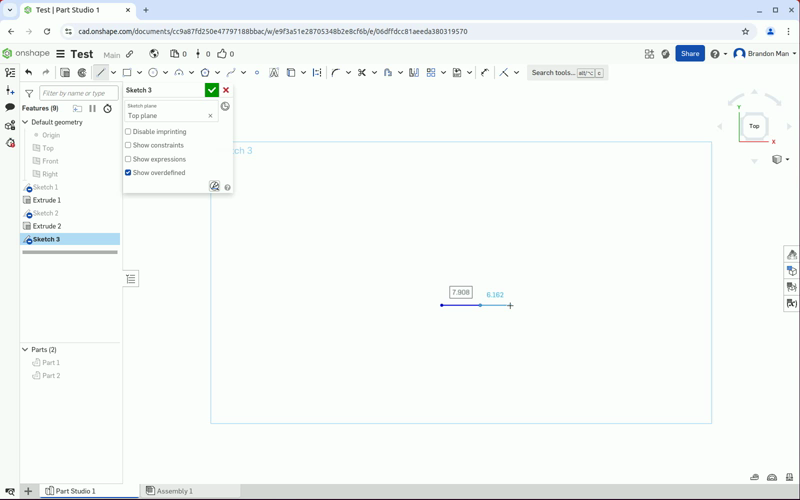
mouse_move(480, 303)
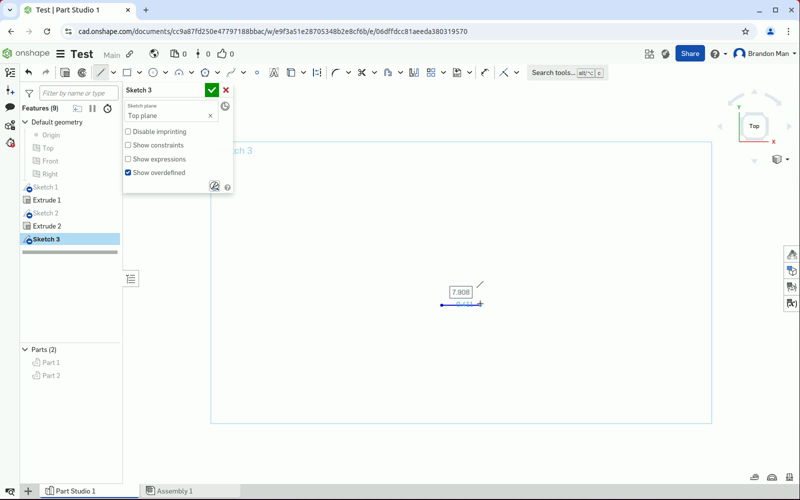
scroll(6)
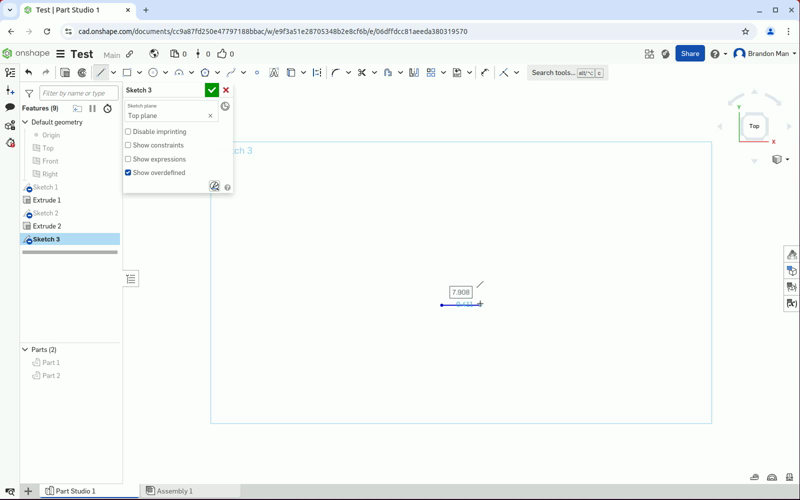
scroll(6)
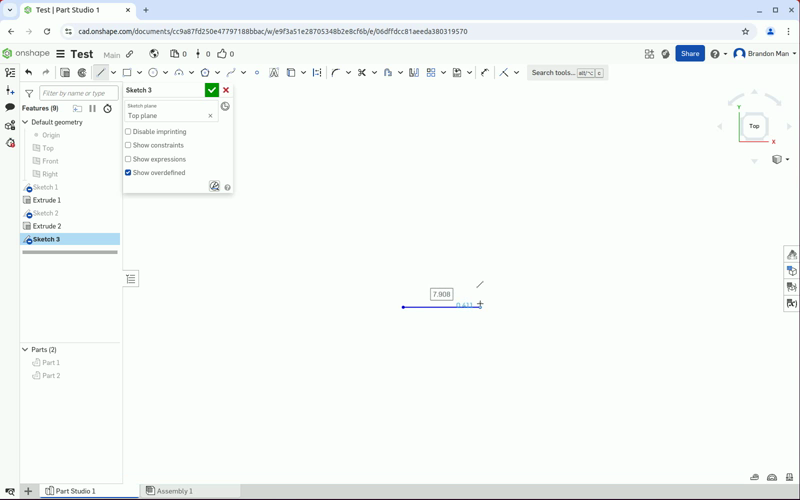
scroll(6)
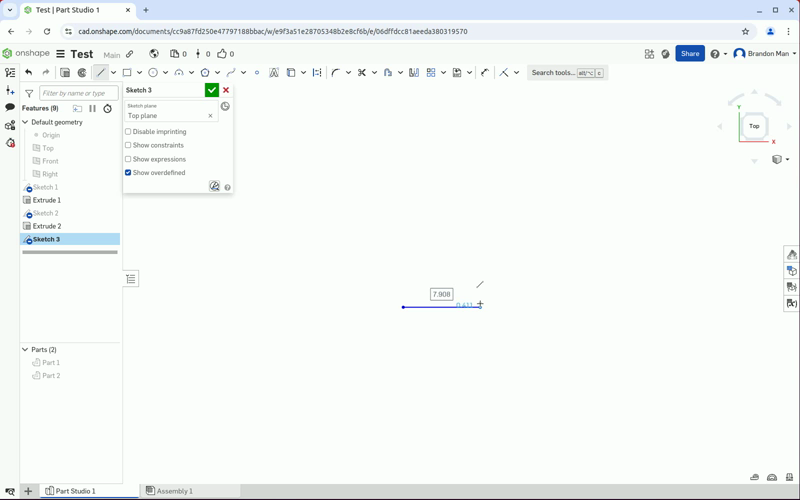
scroll(6)
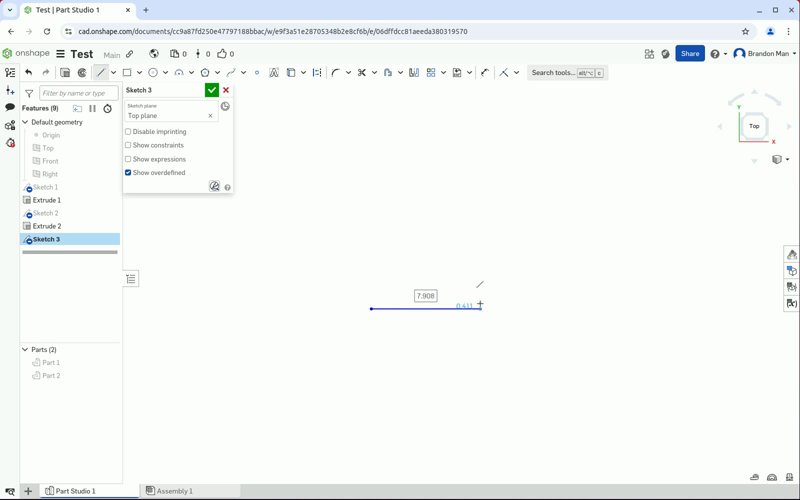
scroll(6)
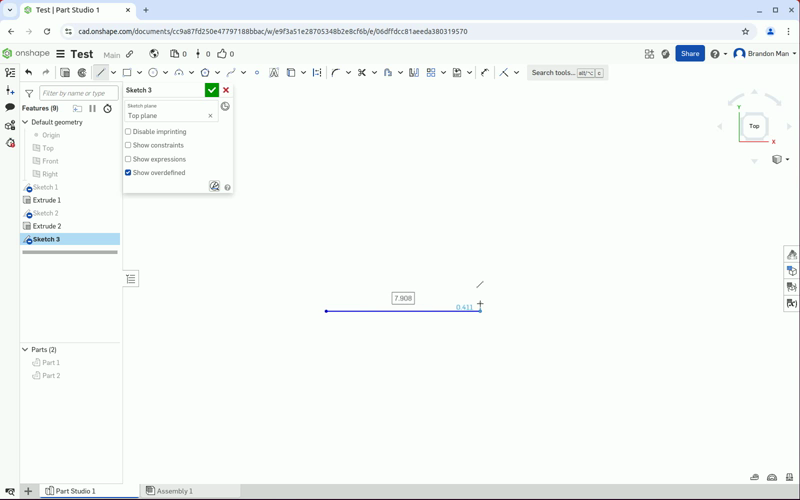
scroll(6)
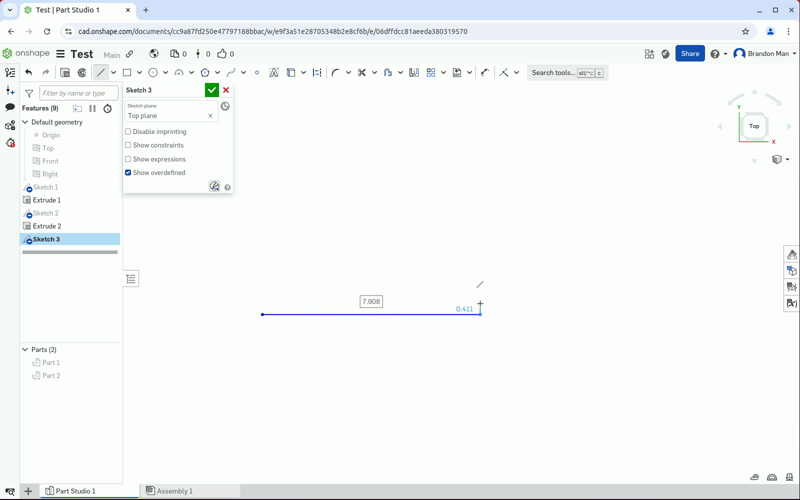
scroll(6)
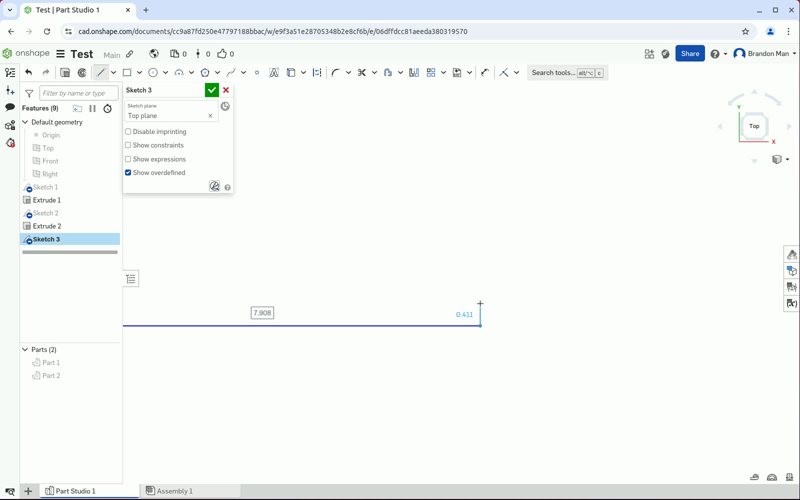
click(480, 303)
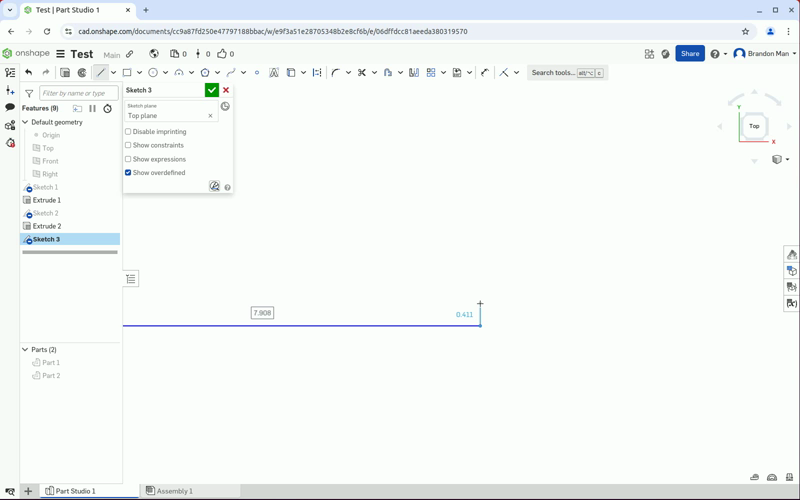
scroll(-6)
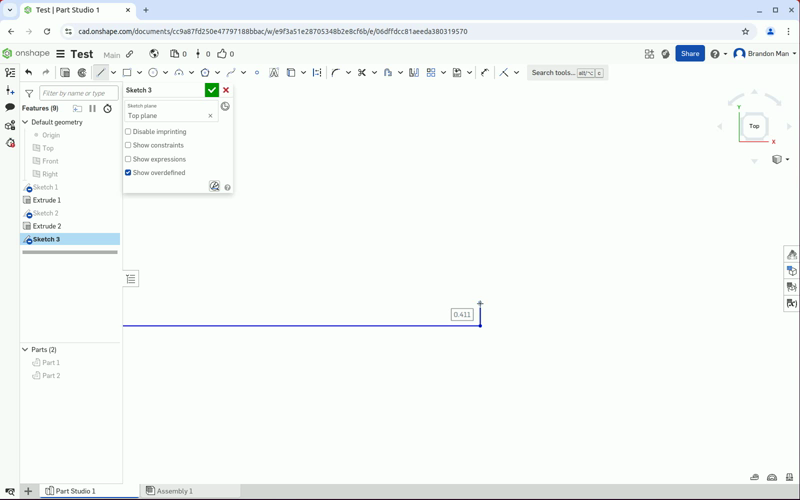
scroll(-6)
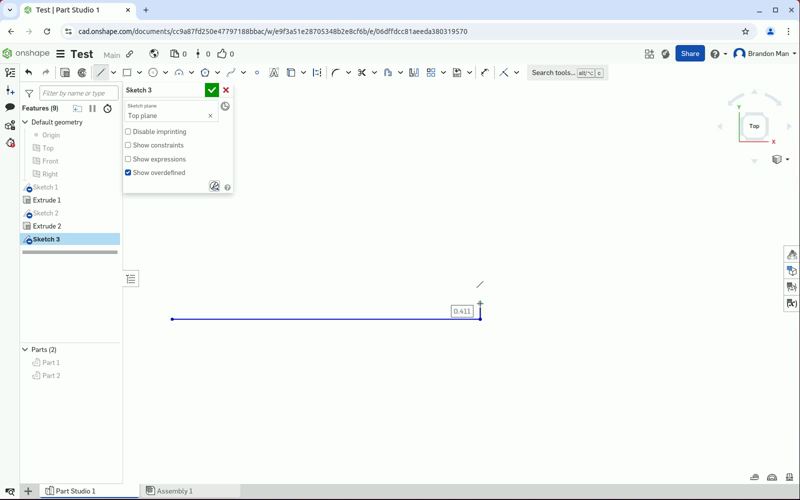
scroll(-6)
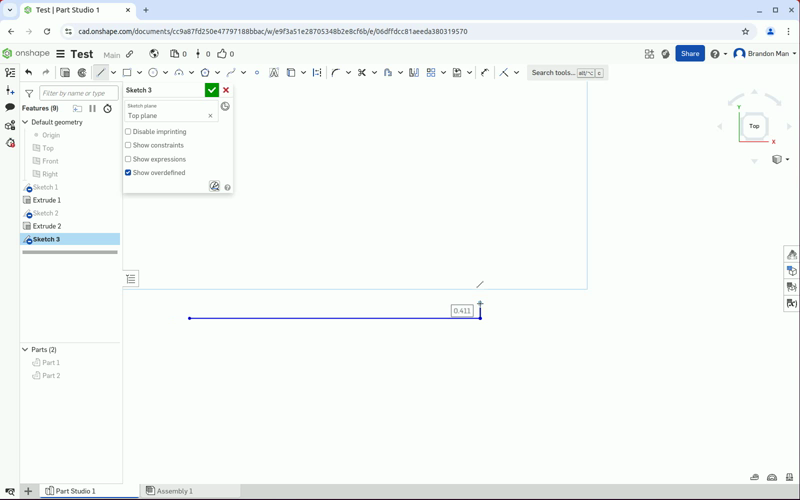
scroll(-6)
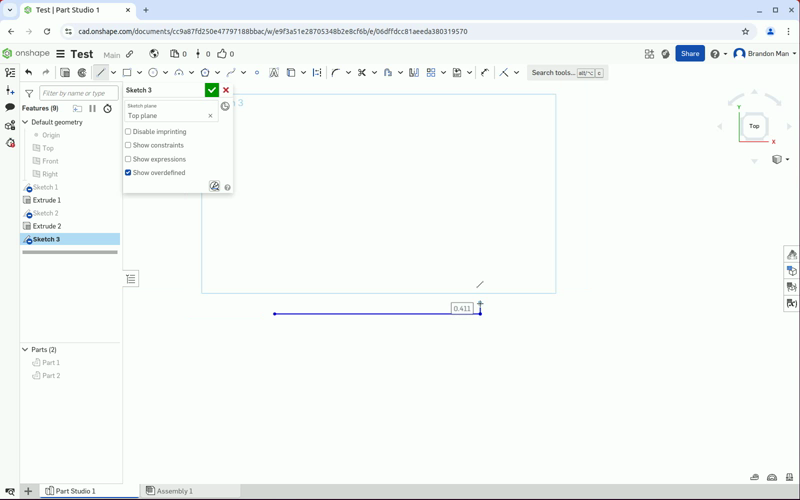
scroll(-6)
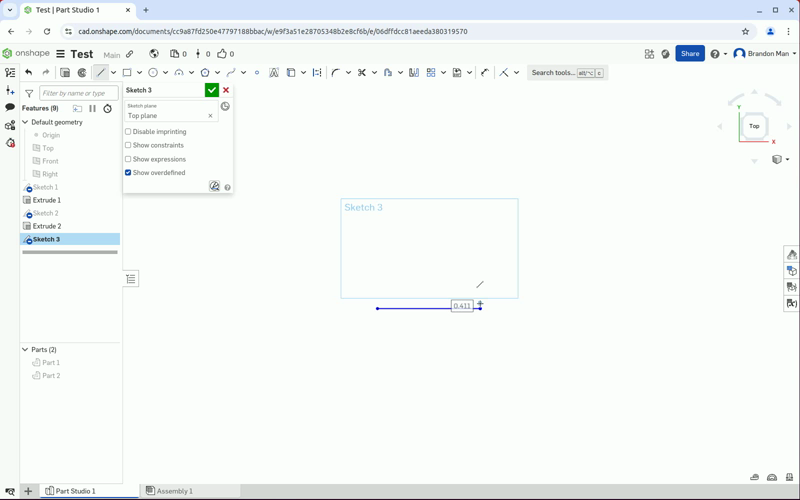
scroll(-6)
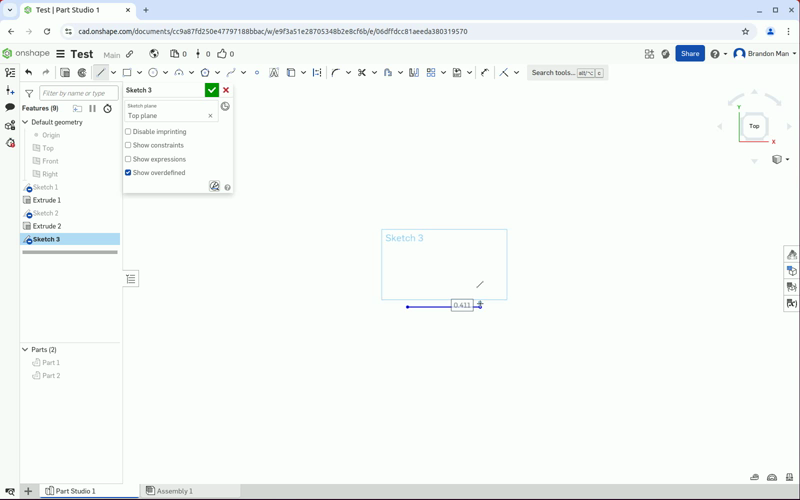
scroll(-6)
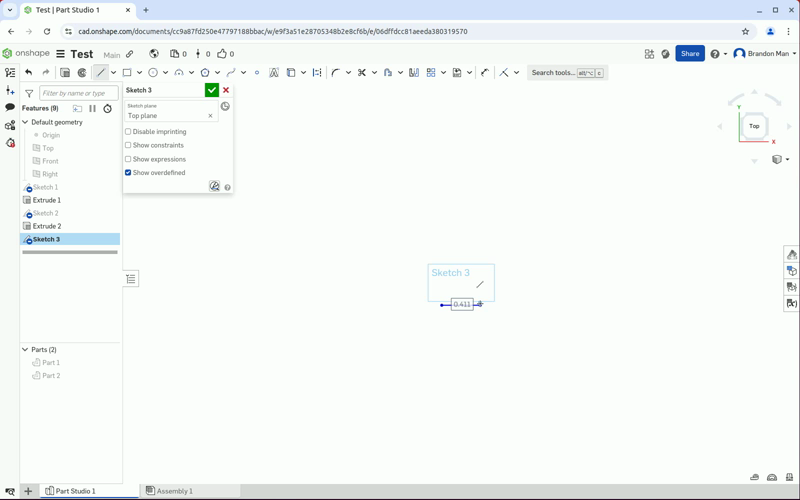
key_up(shift)
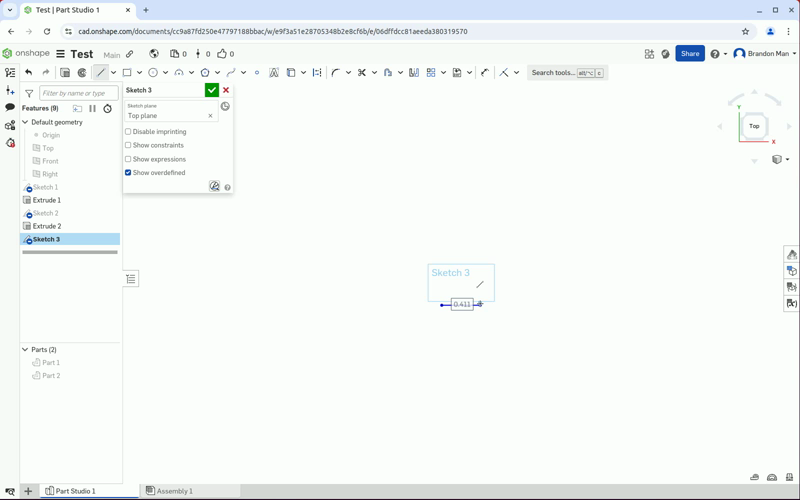
key_down(shift)
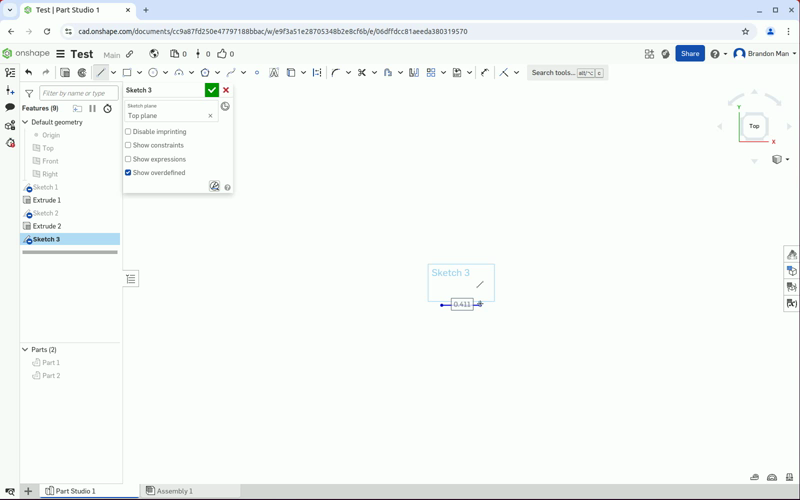
mouse_move(510, 303)
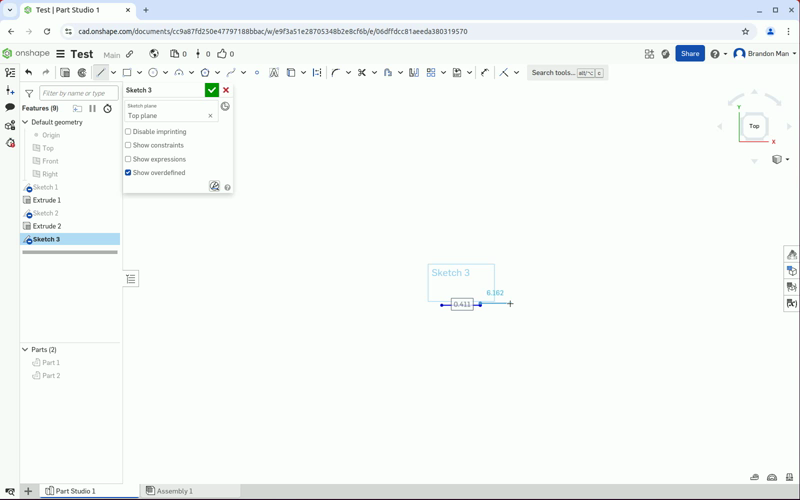
mouse_move(441, 303)
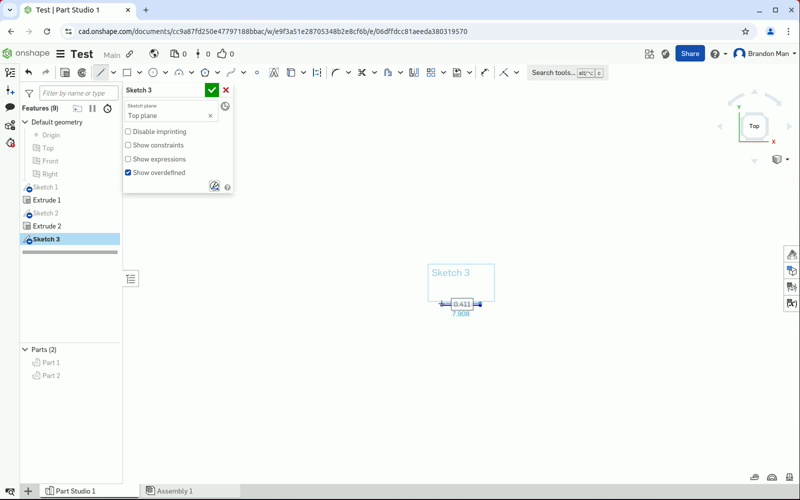
scroll(6)
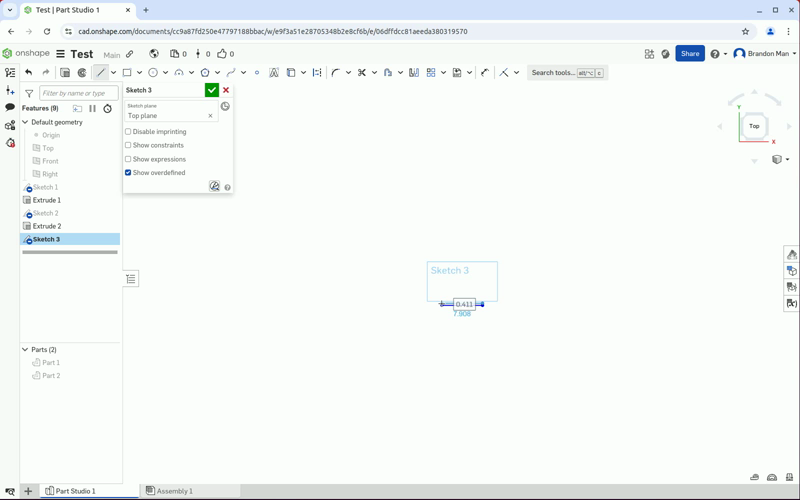
scroll(6)
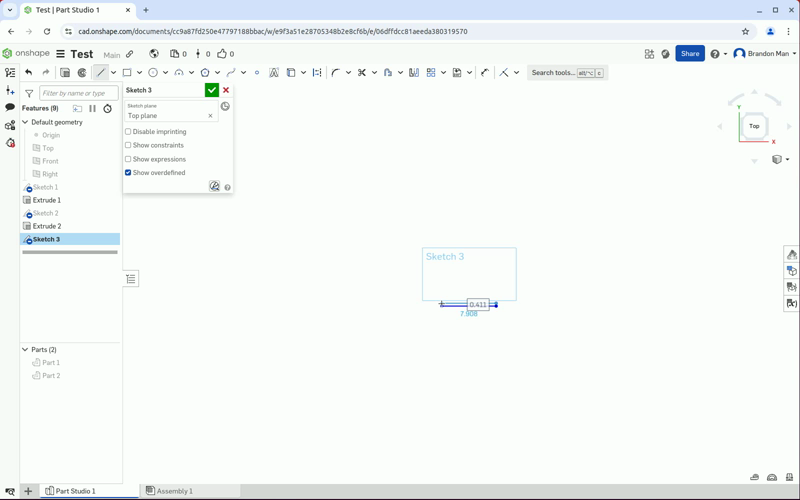
scroll(6)
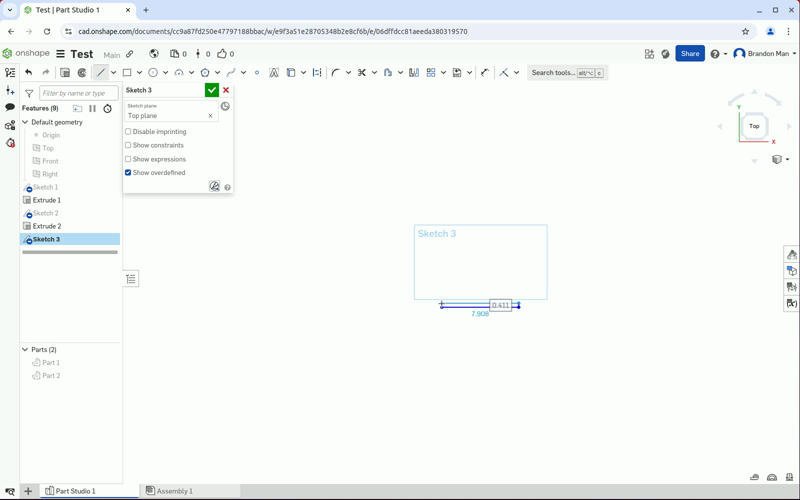
scroll(6)
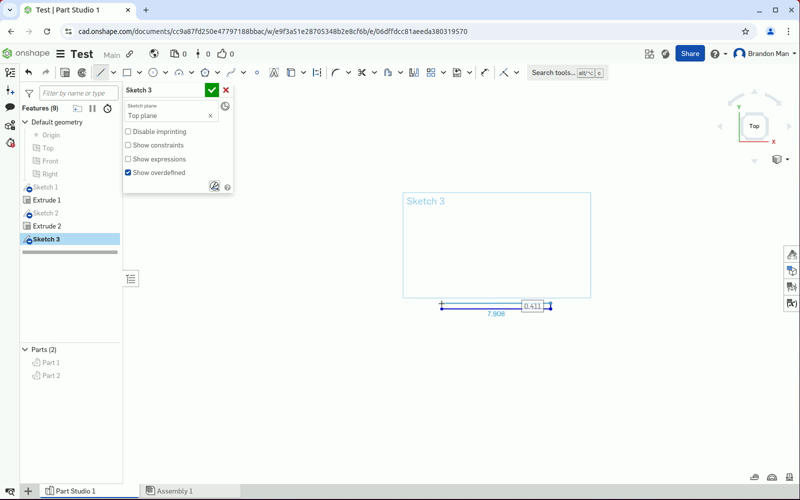
scroll(6)
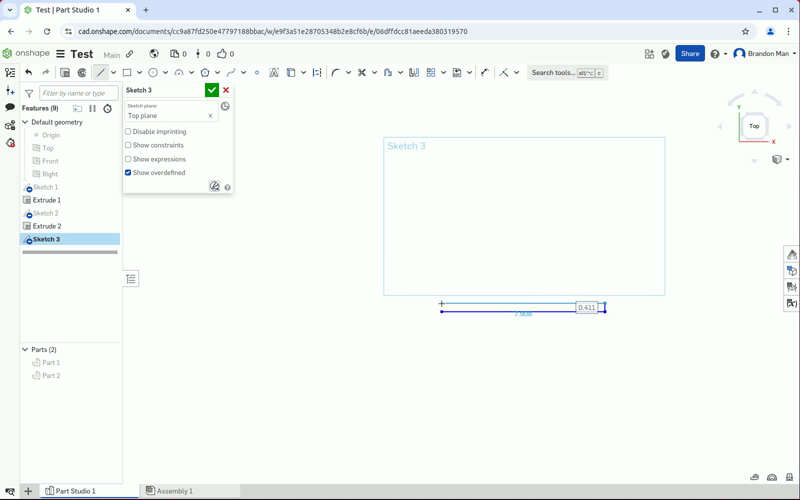
scroll(6)
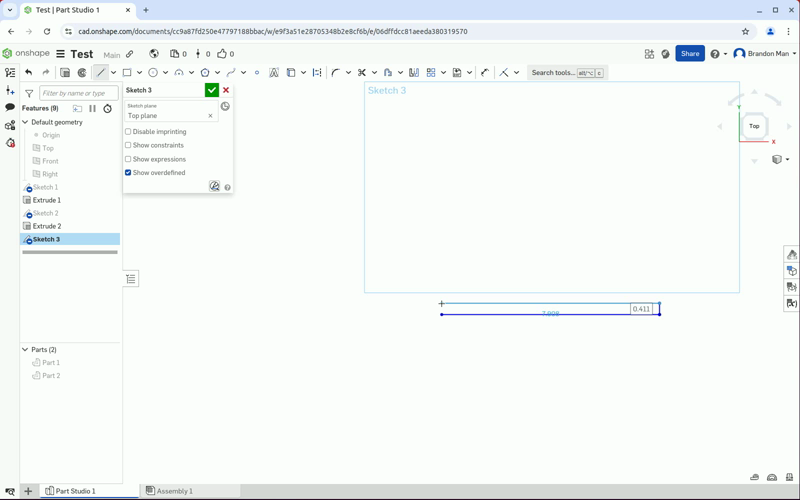
scroll(6)
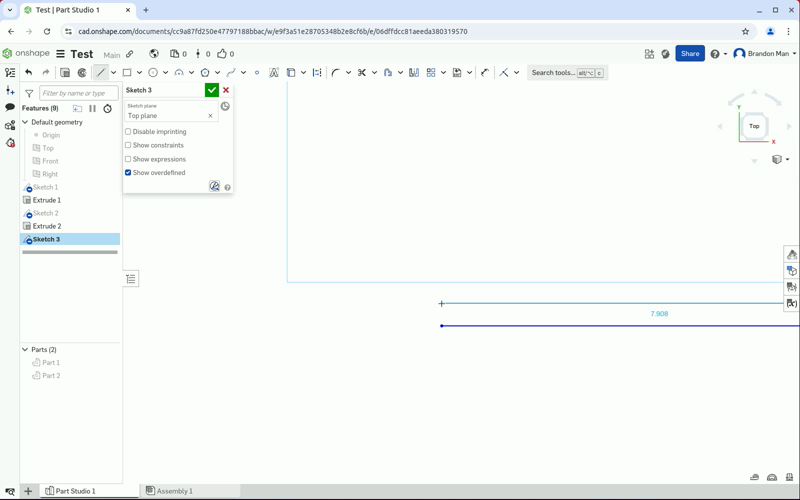
click(441, 303)
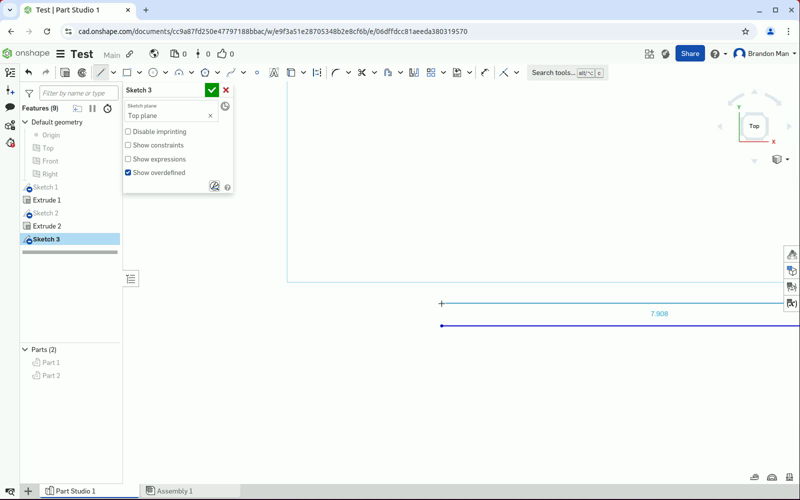
scroll(-6)
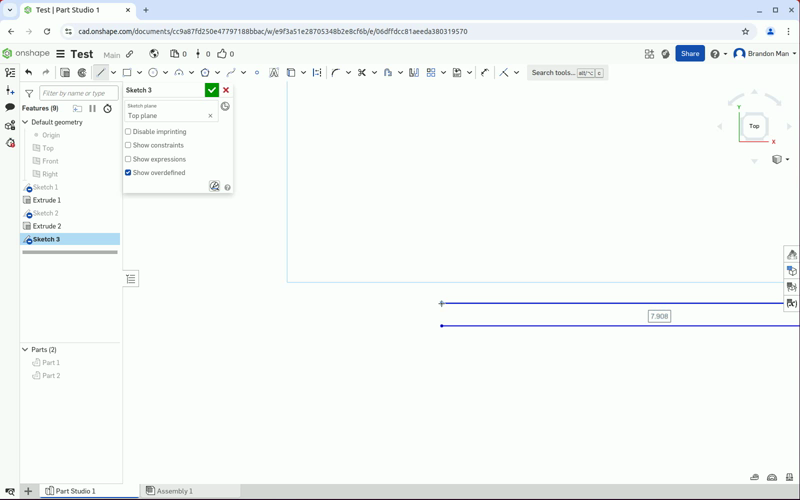
scroll(-6)
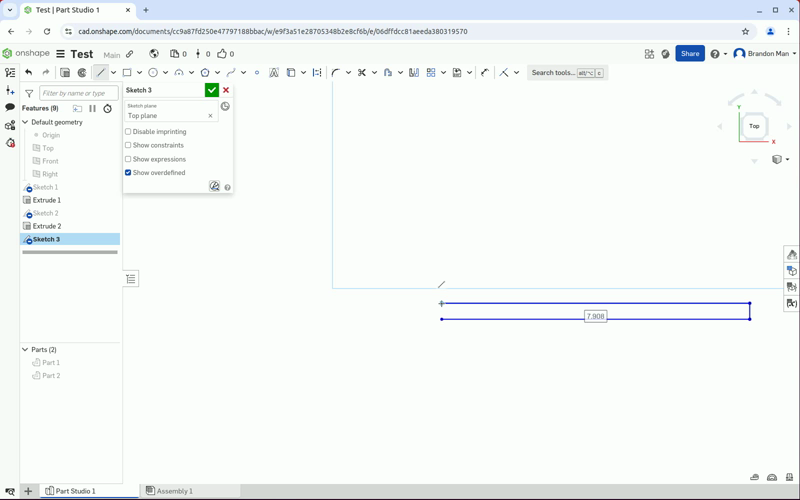
scroll(-6)
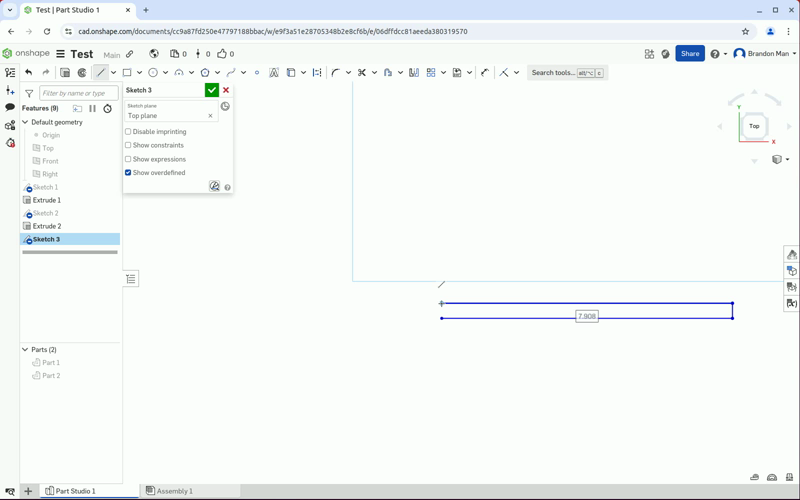
scroll(-6)
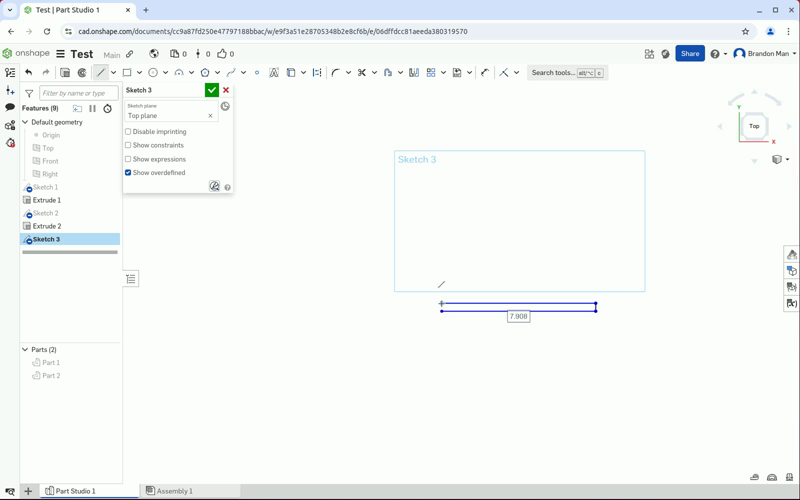
scroll(-6)
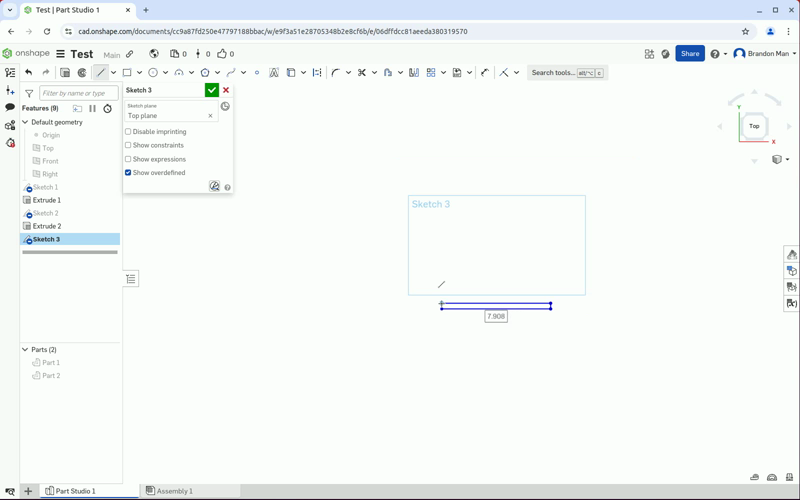
scroll(-6)
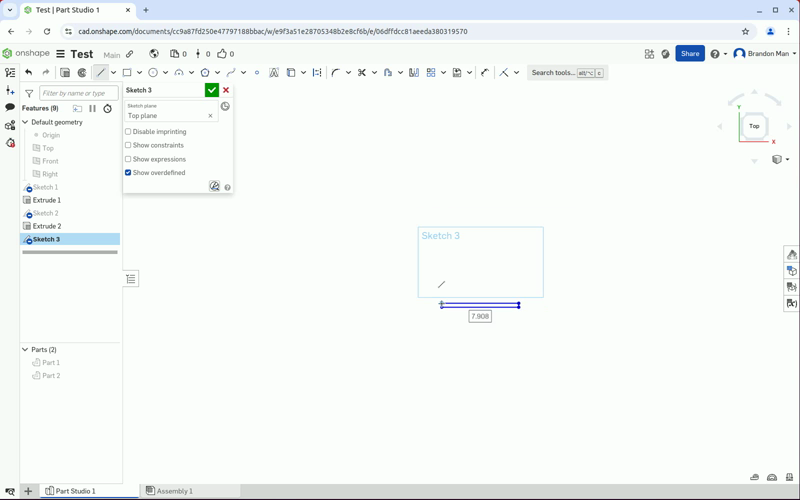
scroll(-6)
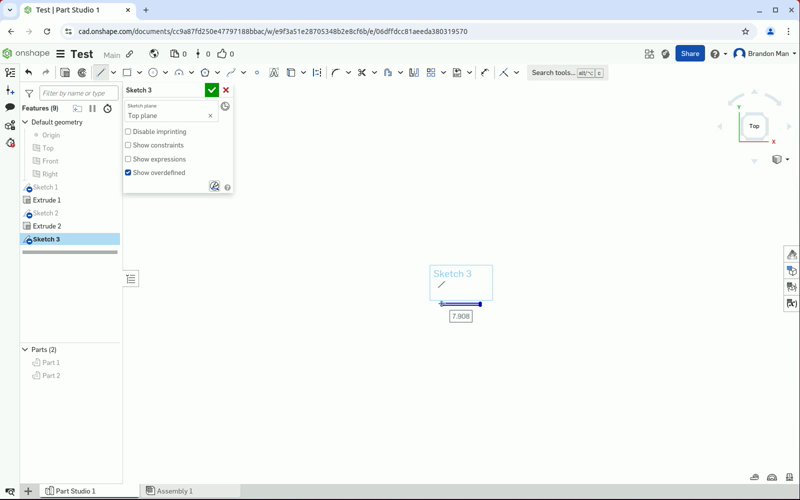
key_up(shift)
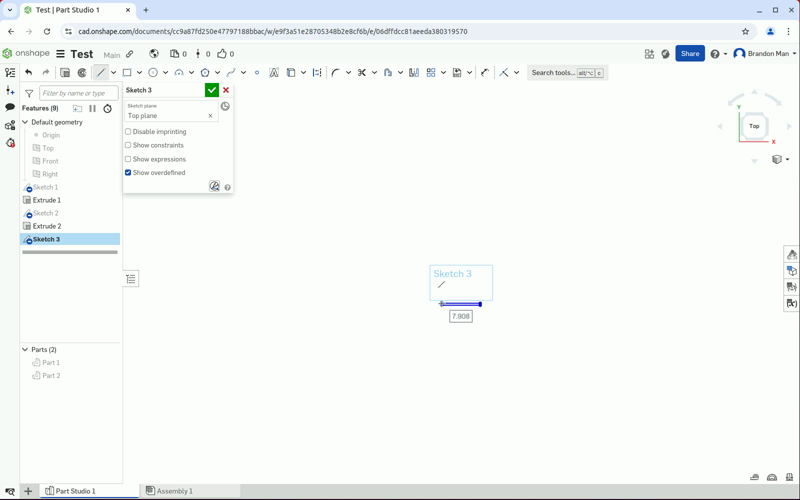
mouse_move(471, 303)
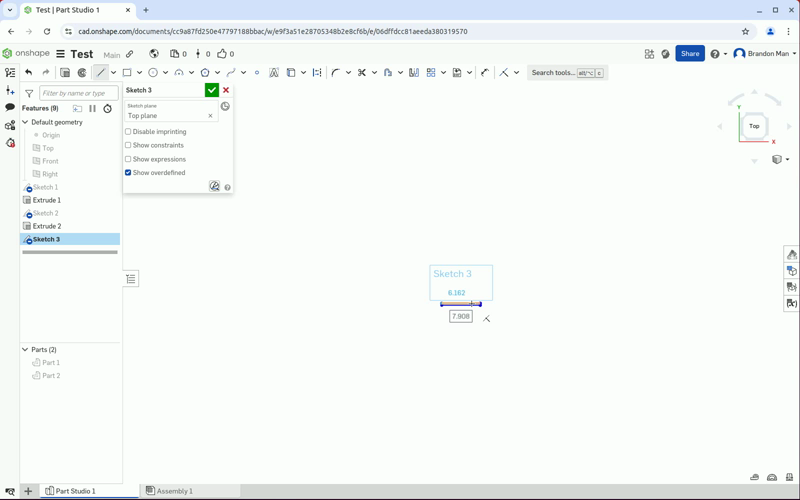
key_down(shift)
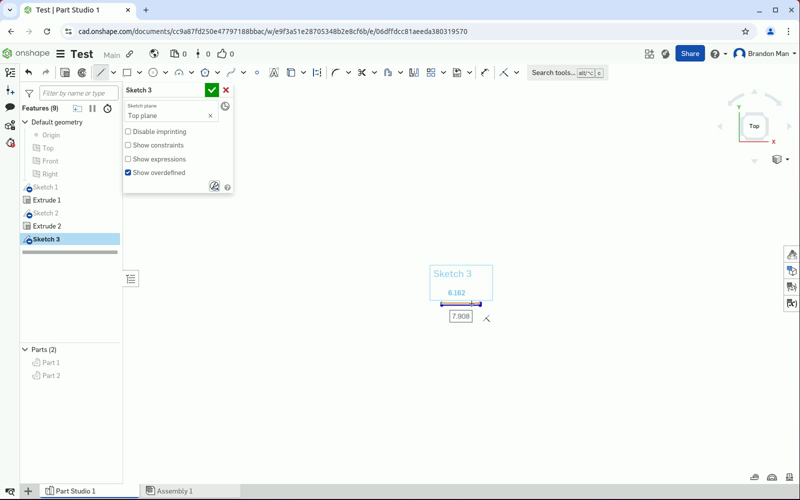
mouse_move(441, 305)
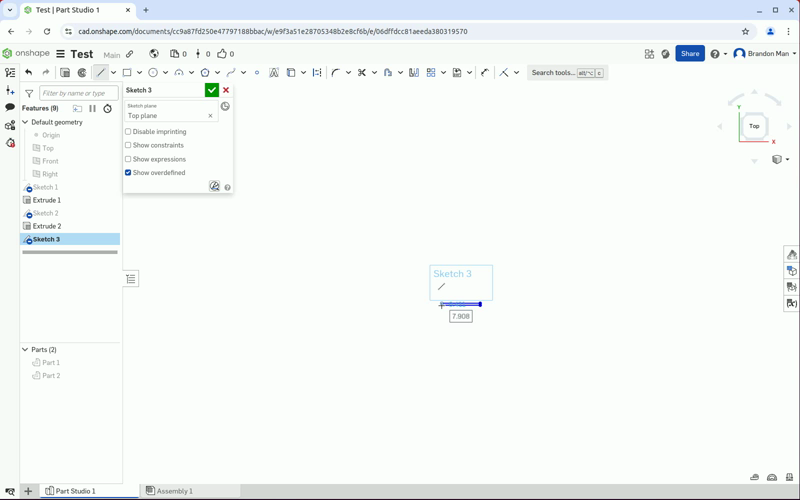
scroll(6)
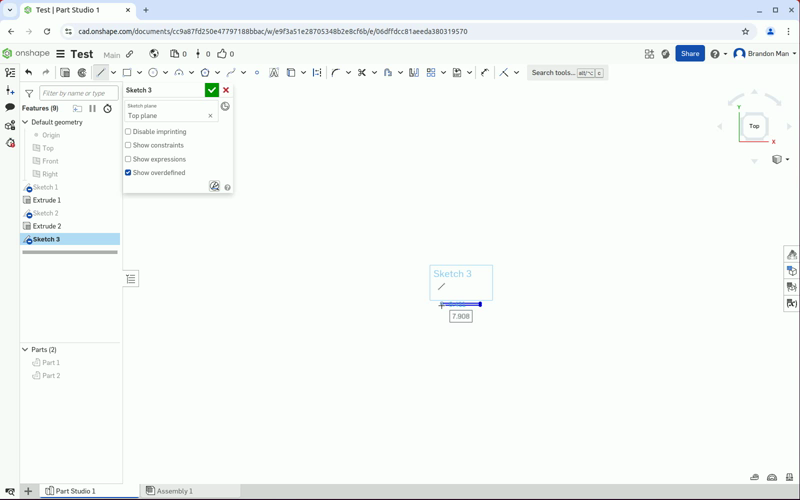
scroll(6)
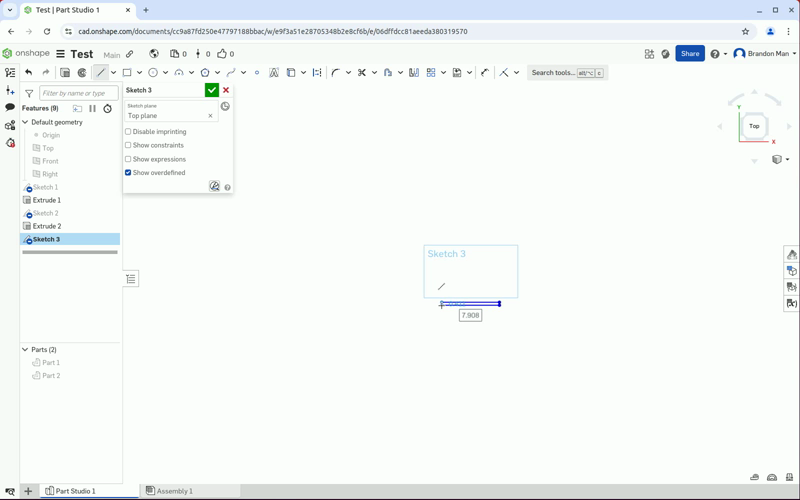
scroll(6)
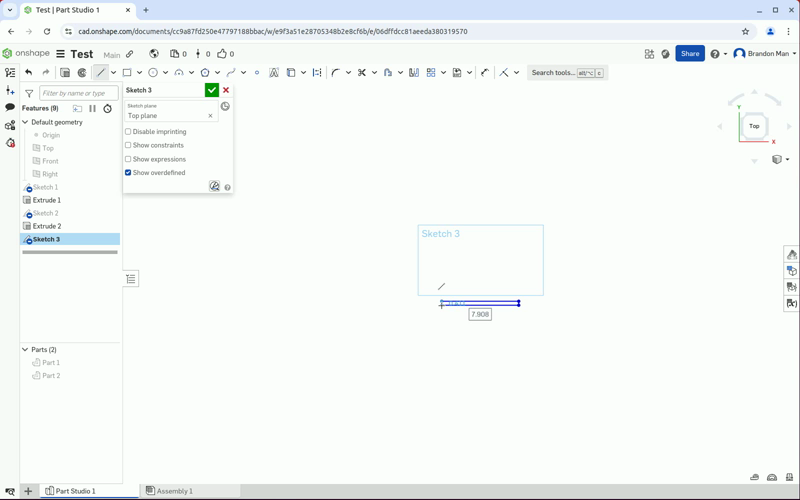
scroll(6)
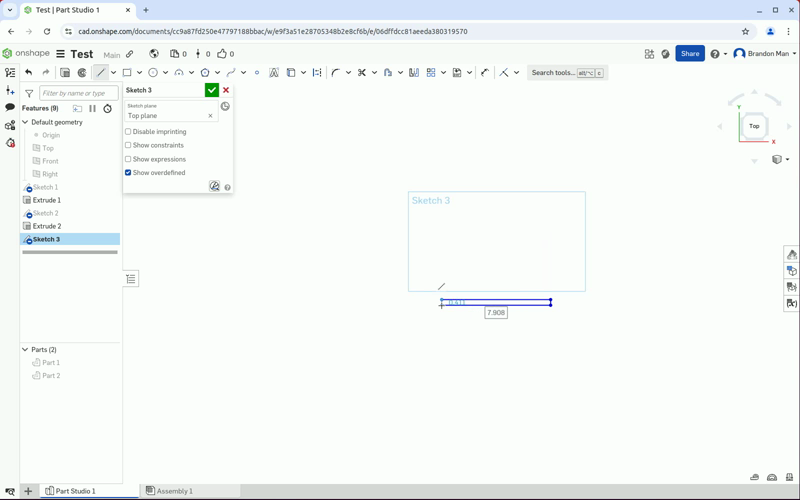
scroll(6)
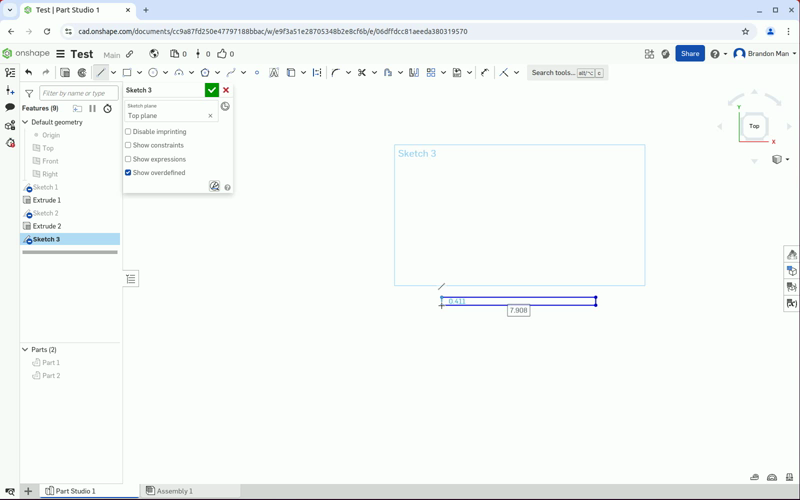
scroll(6)
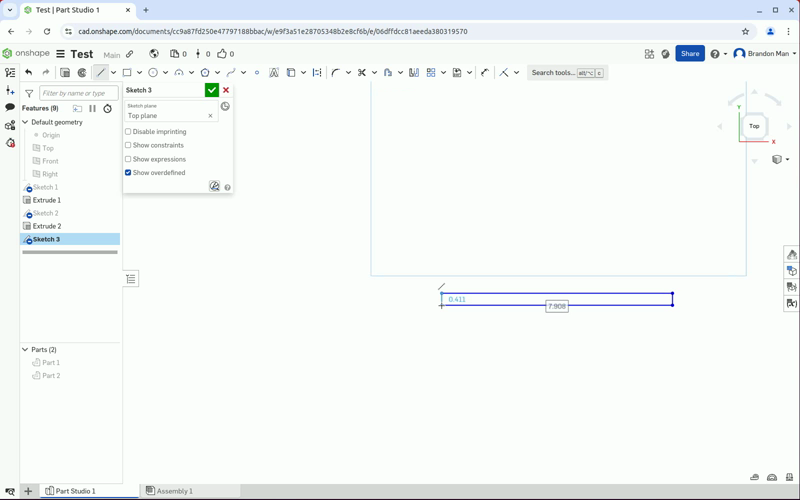
scroll(6)
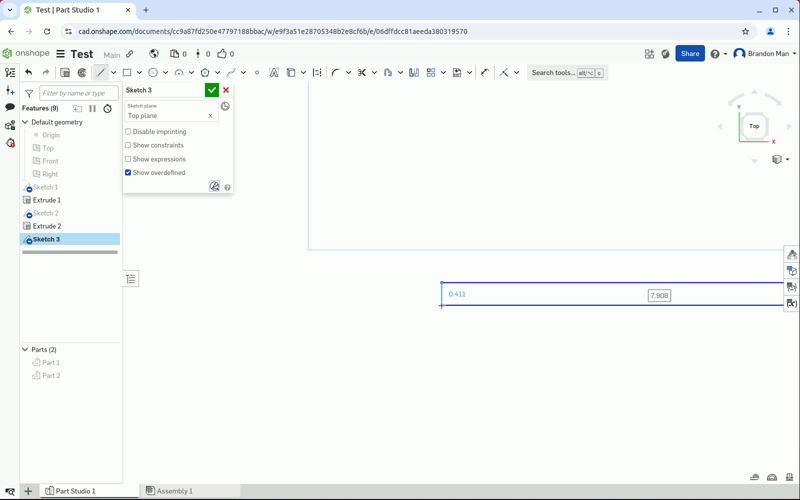
key_up(shift)
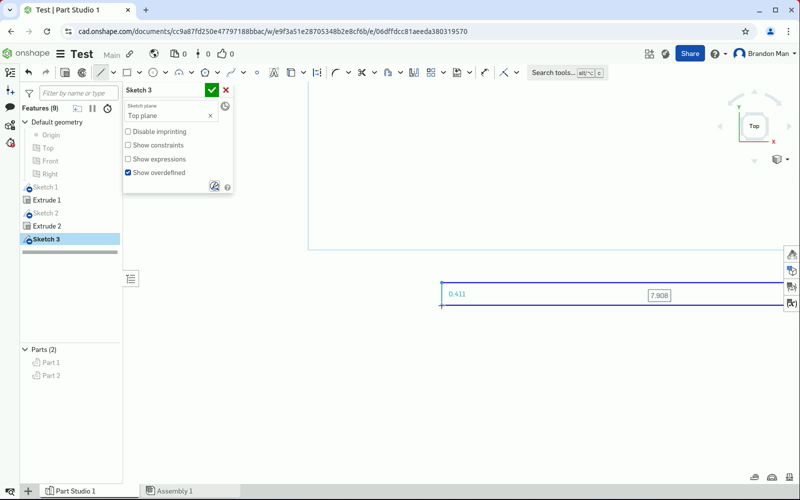
click(441, 305)
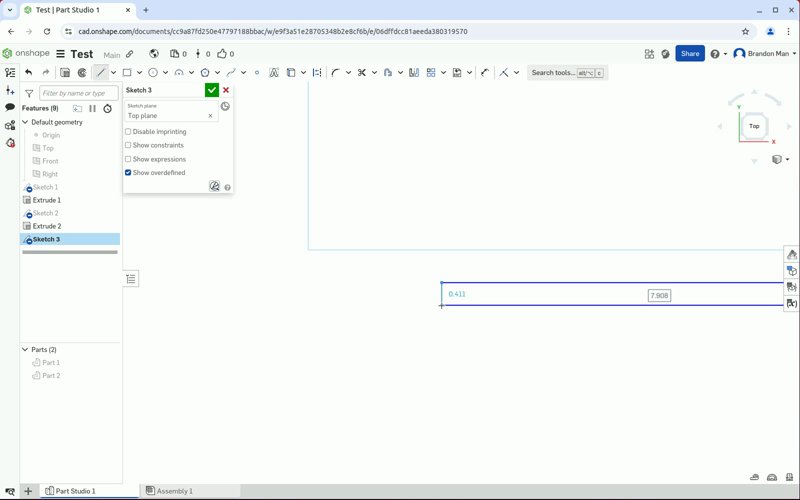
scroll(-6)
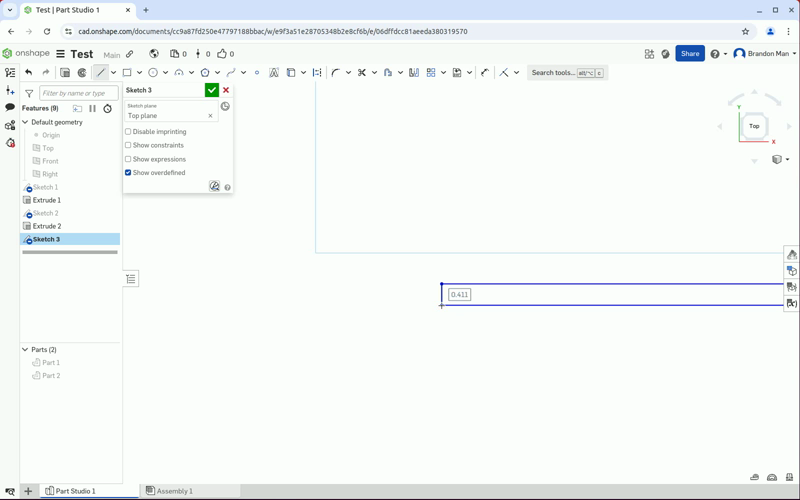
scroll(-6)
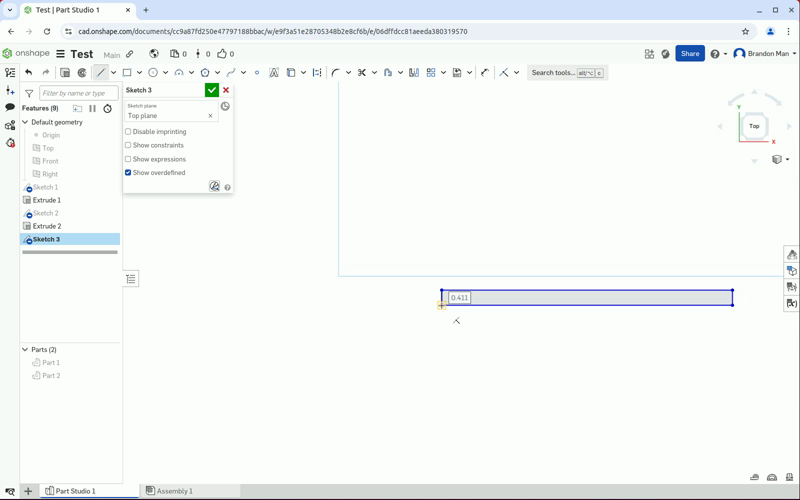
scroll(-6)
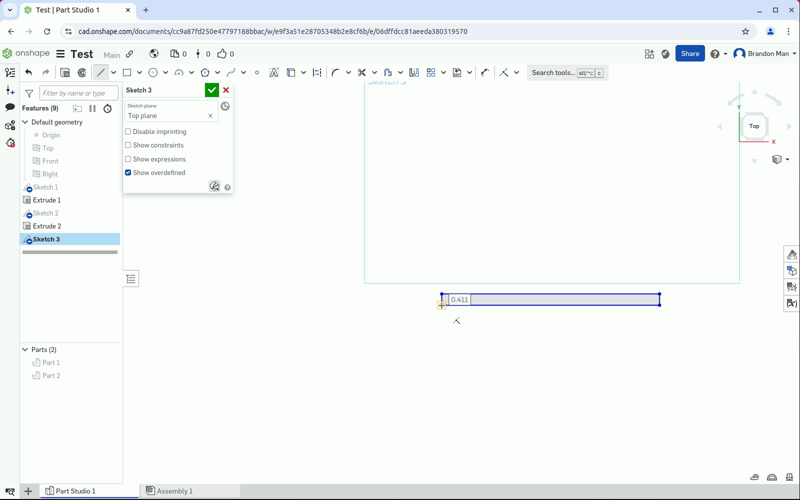
scroll(-6)
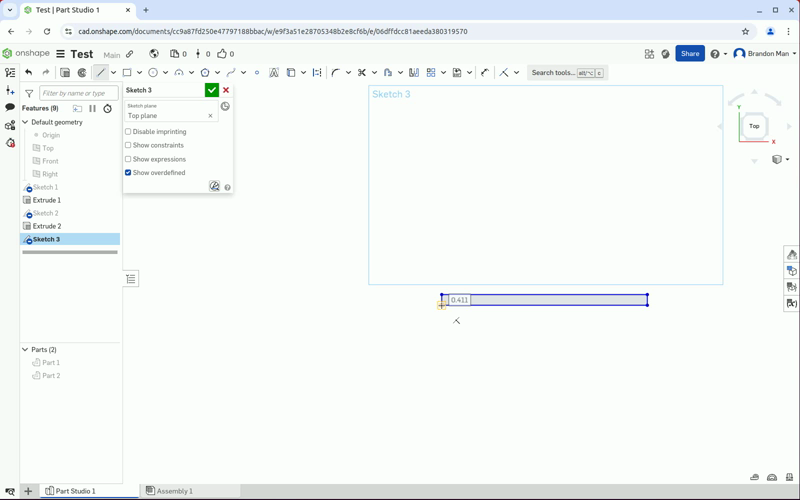
scroll(-6)
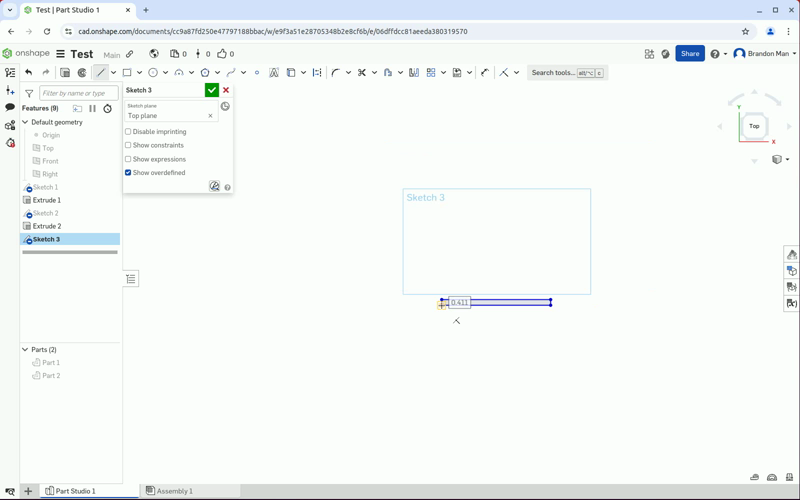
scroll(-6)
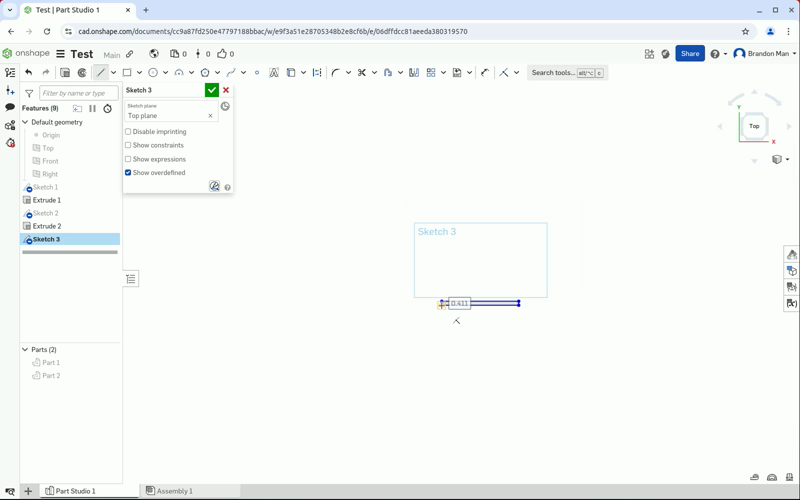
scroll(-6)
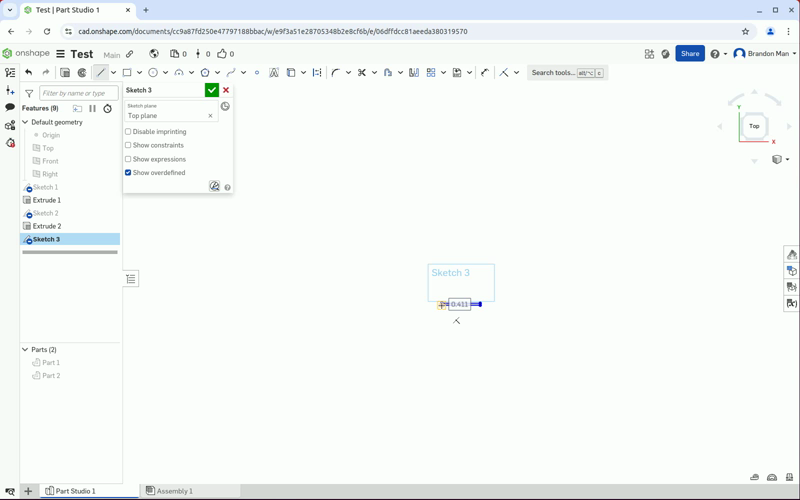
key(esc)
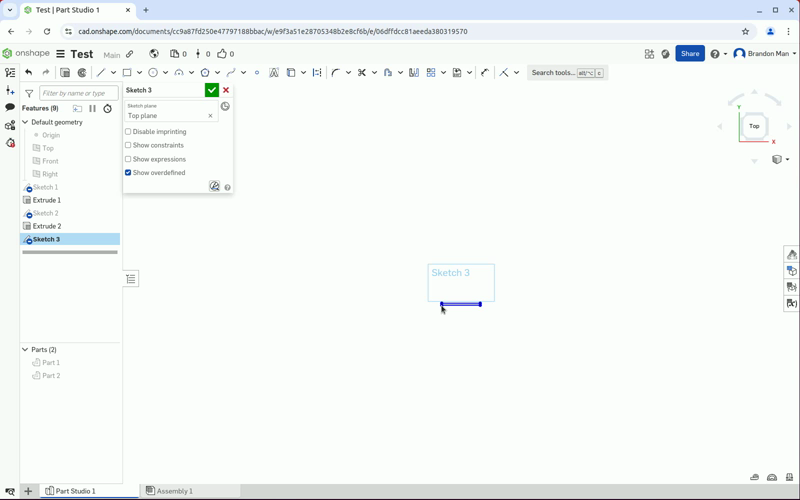
mouse_move(478, 304)
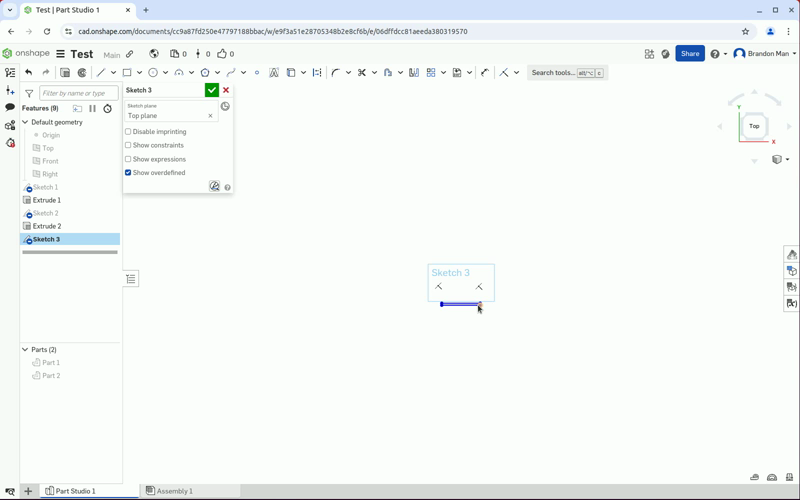
scroll(6)
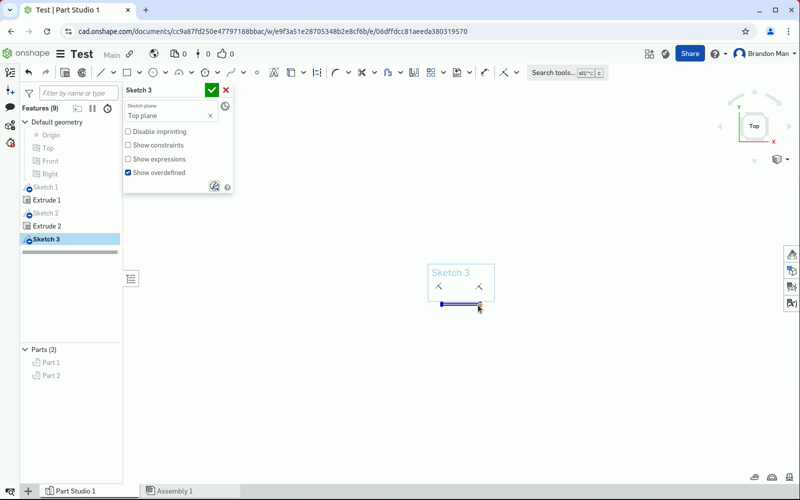
scroll(6)
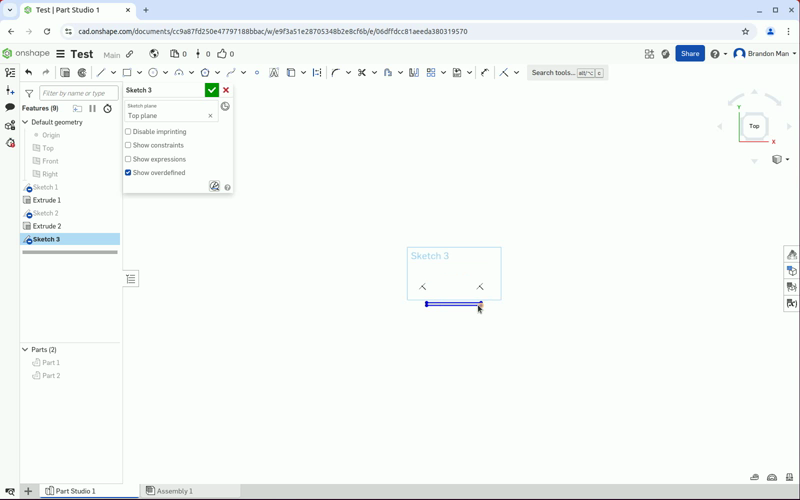
scroll(6)
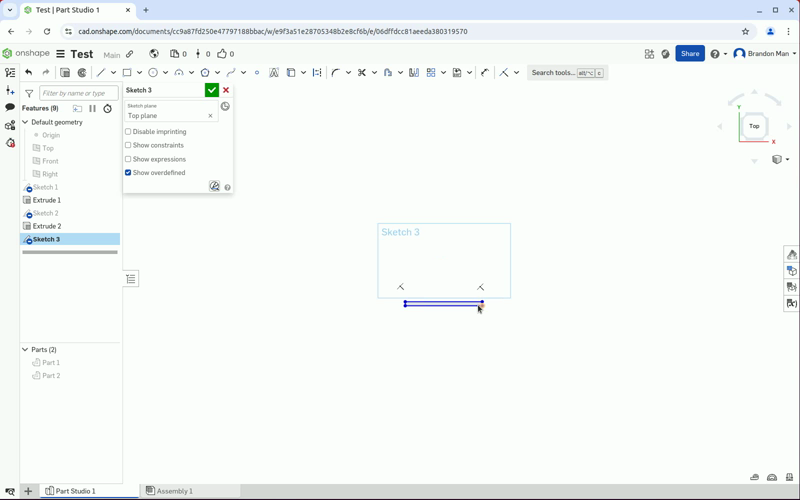
scroll(6)
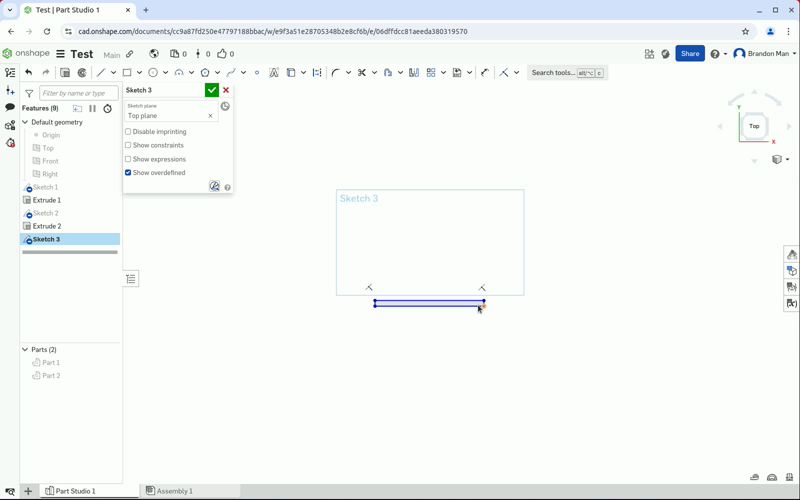
scroll(6)
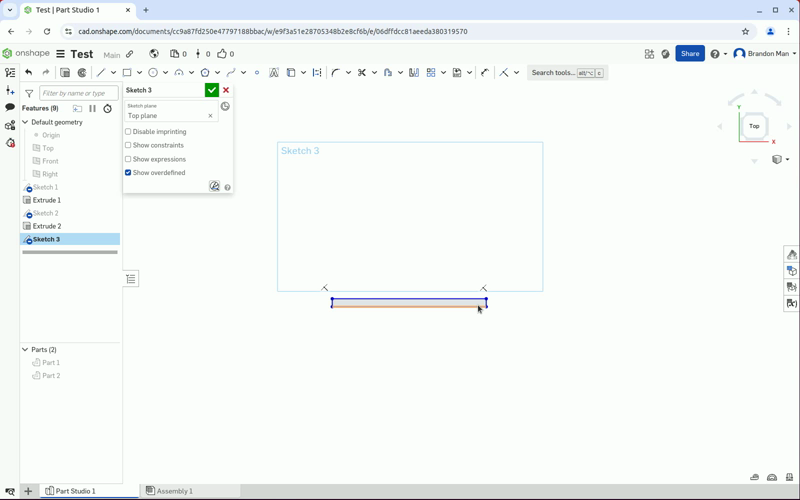
scroll(6)
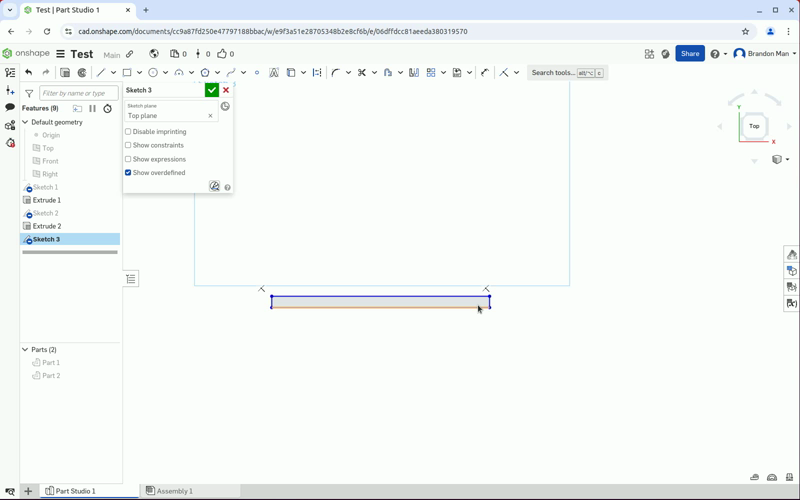
scroll(6)
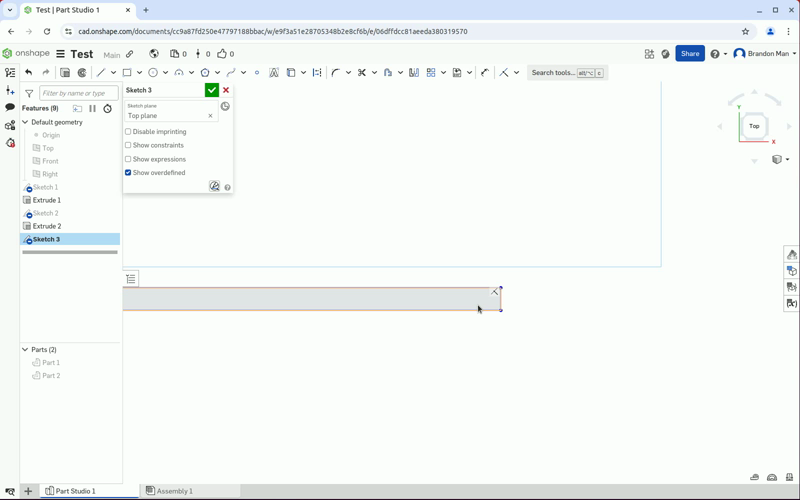
click(478, 304)
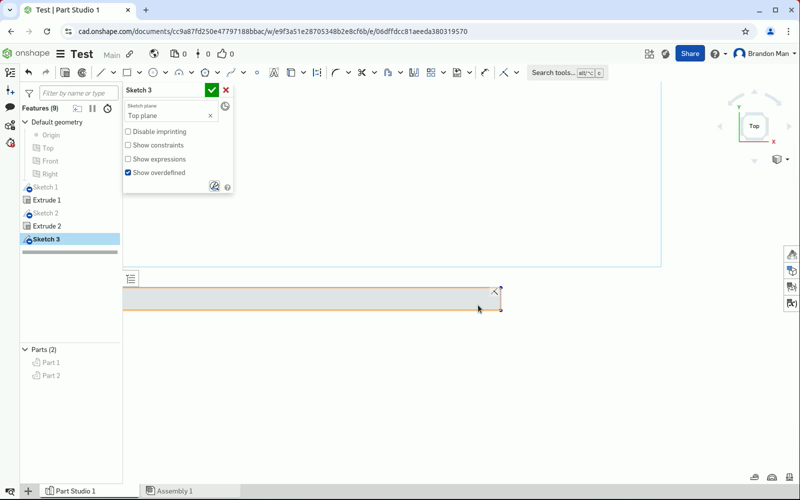
scroll(-6)
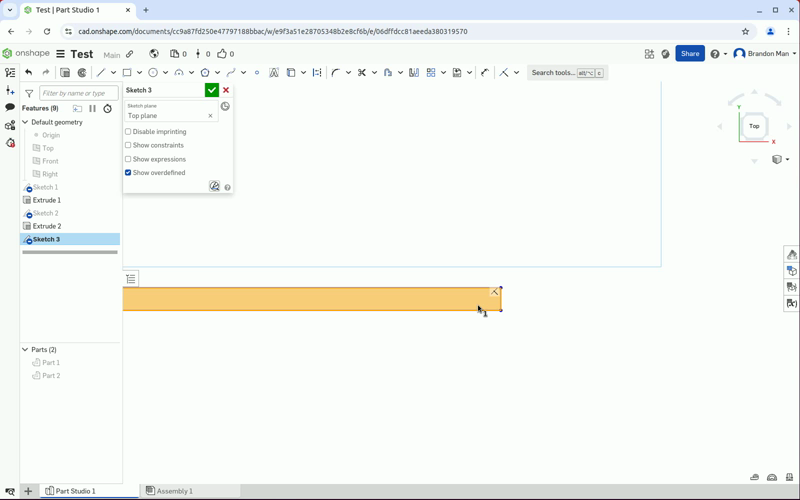
scroll(-6)
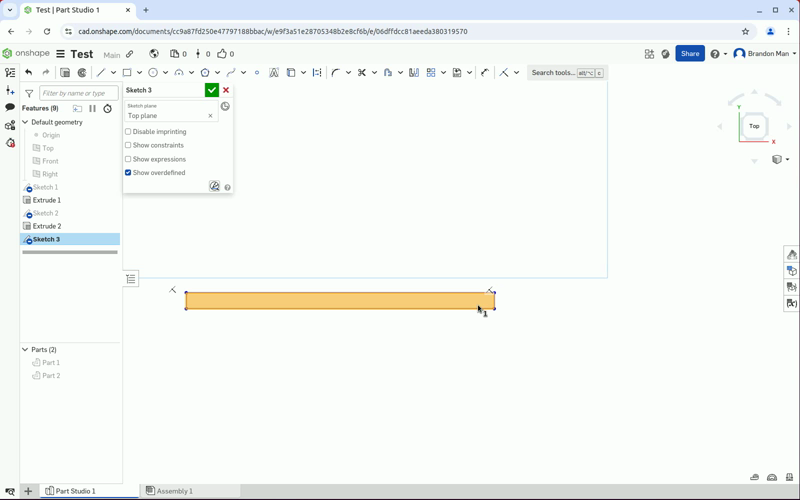
scroll(-6)
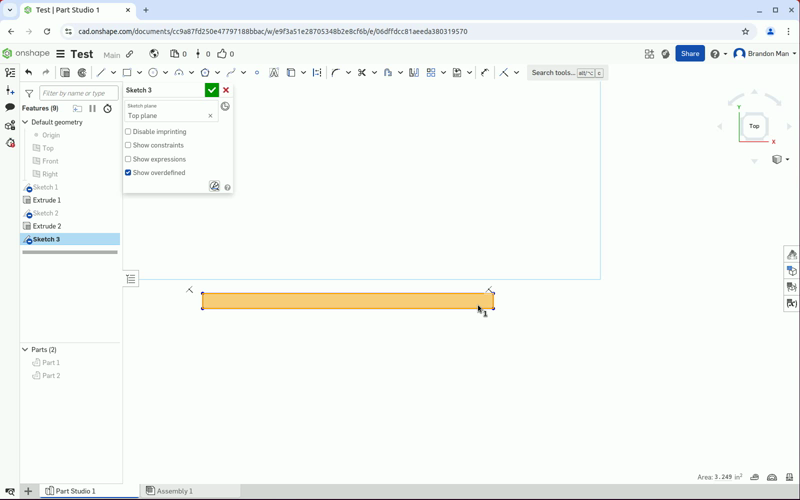
scroll(-6)
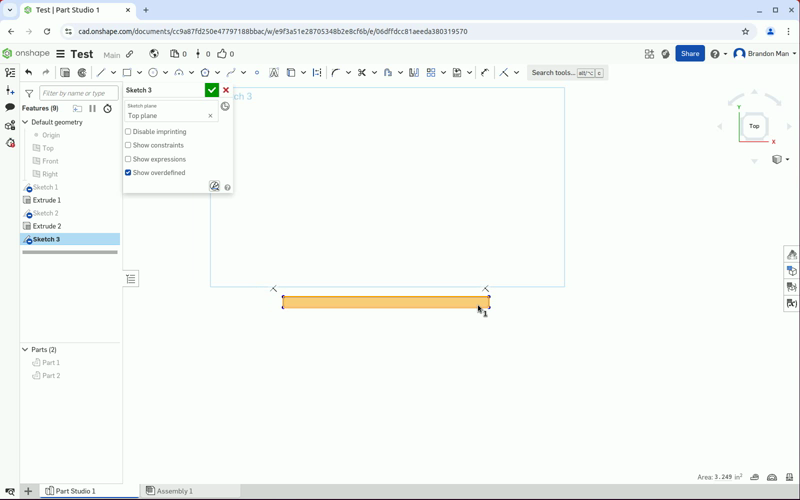
scroll(-6)
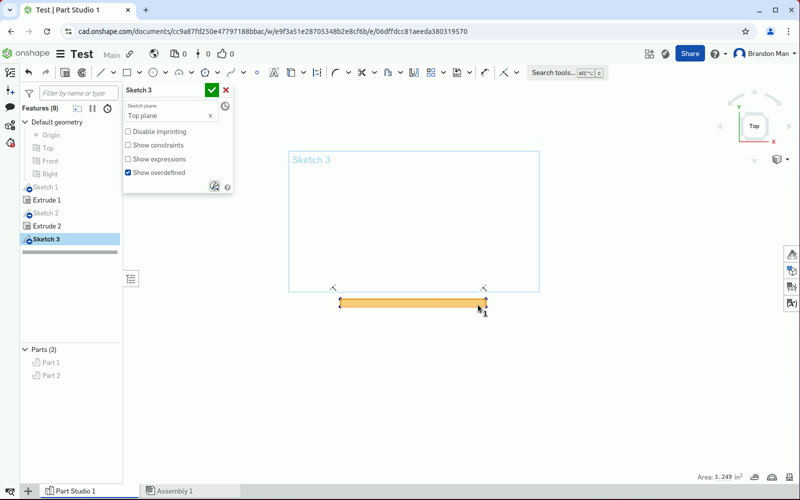
scroll(-6)
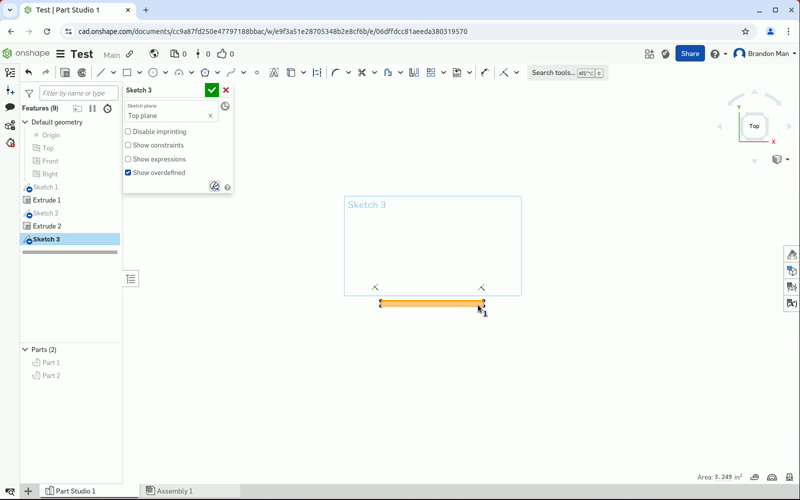
scroll(-6)
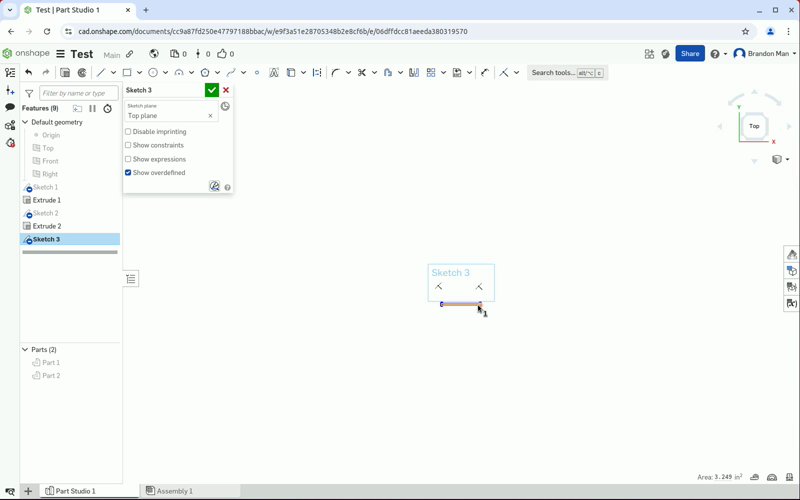
mouse_move(73, 352)
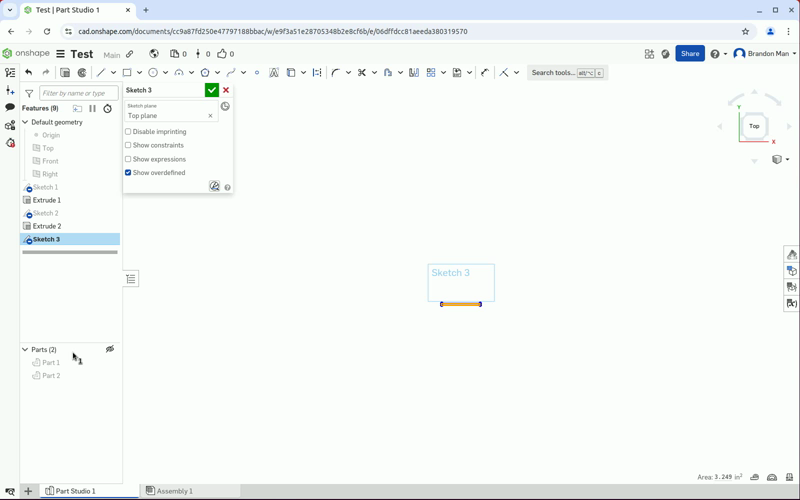
key(shift+y)
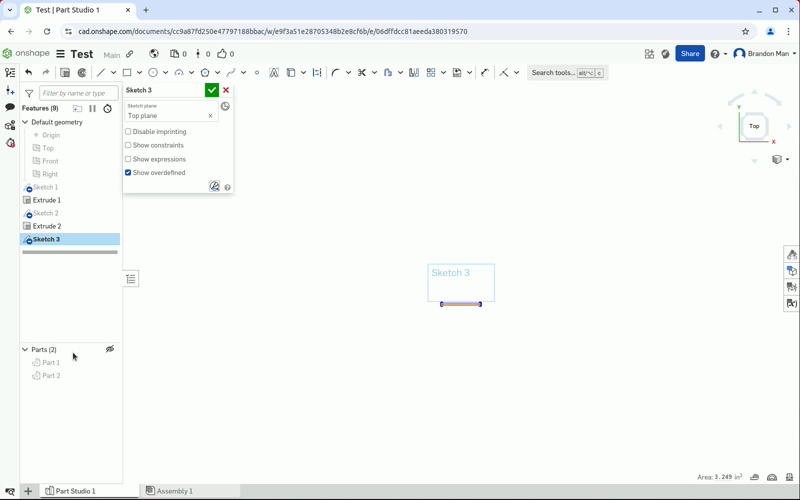
key(shift+e)
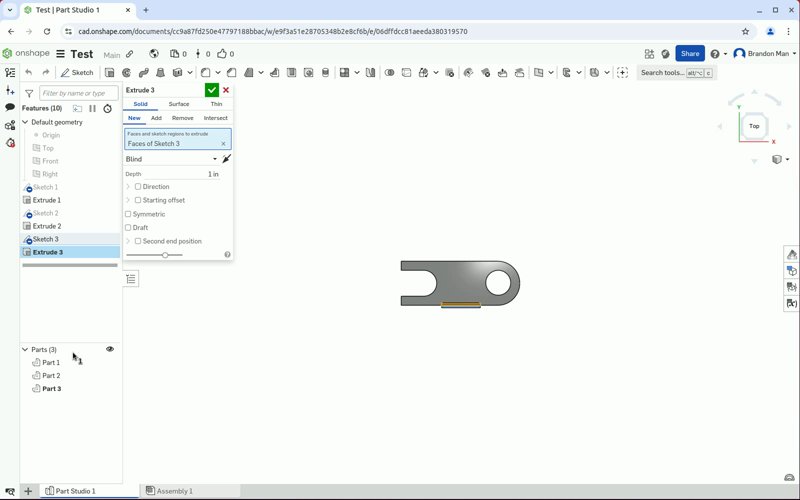
mouse_move(143, 106)
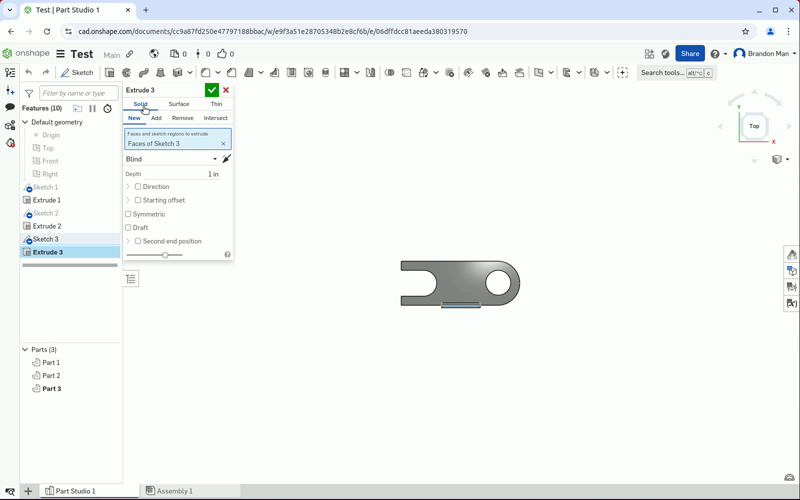
click(143, 106)
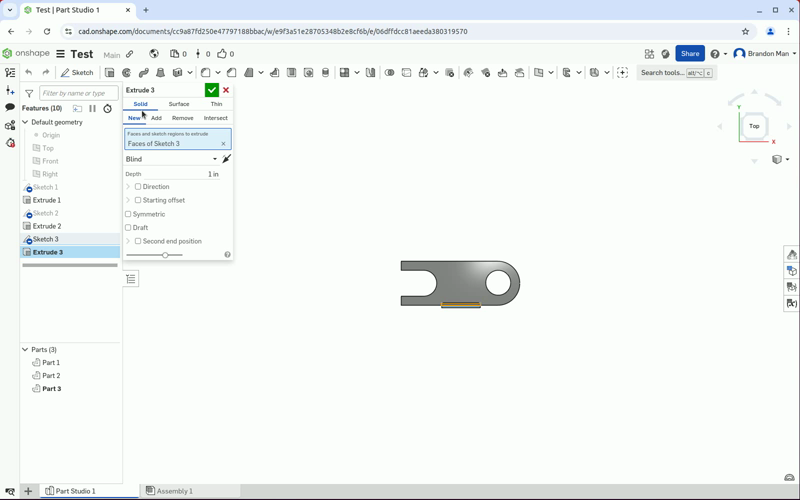
mouse_move(137, 120)
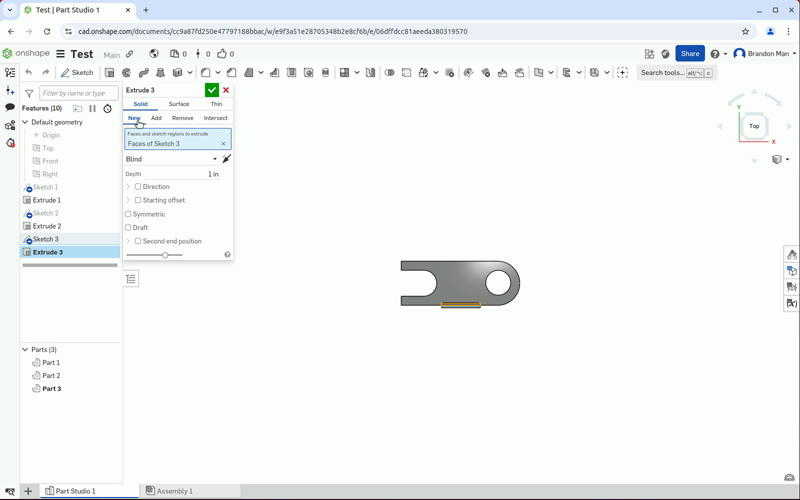
click(137, 120)
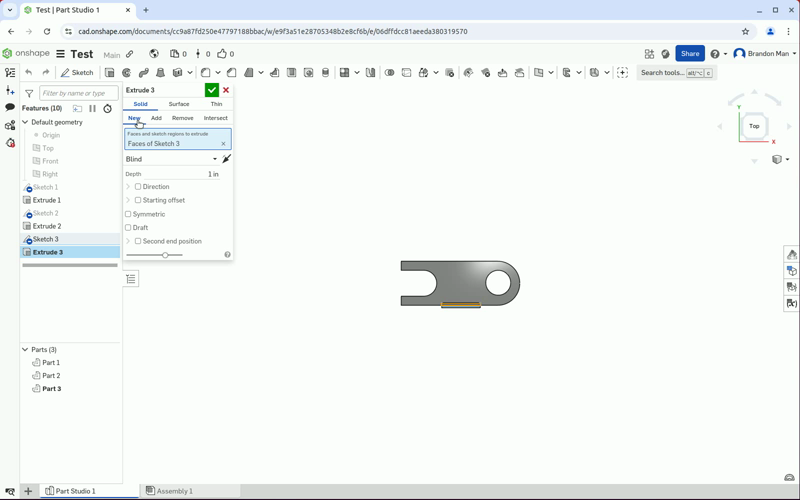
key(tab, 4)
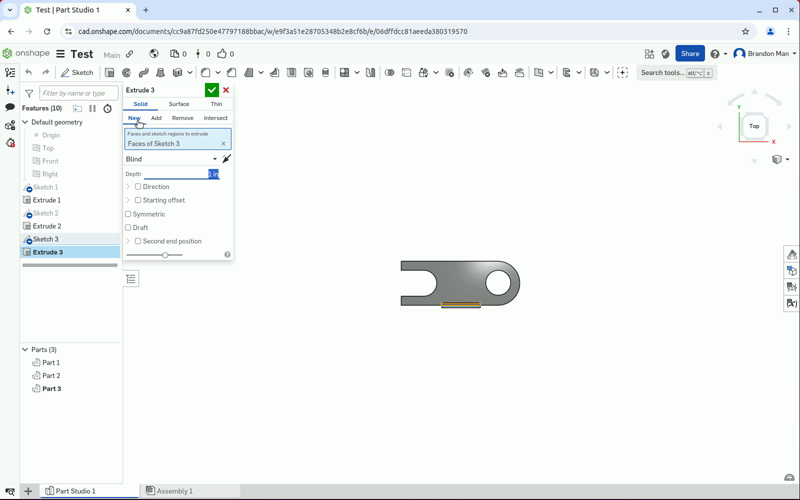
text(23.108)
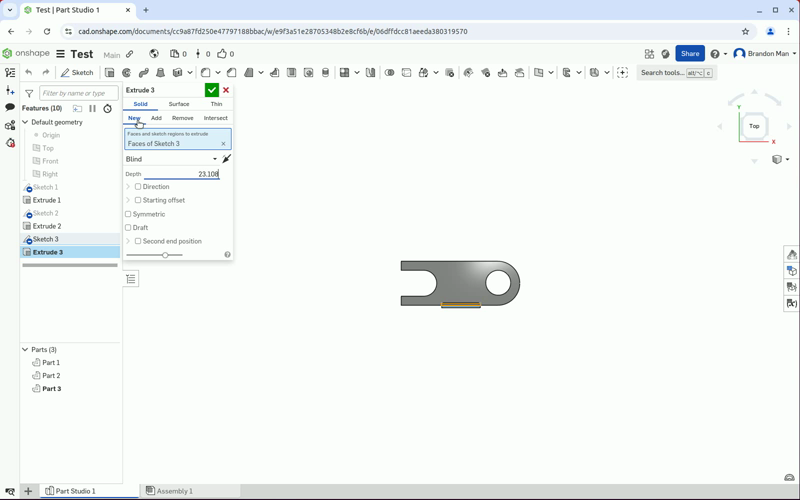
key(enter)
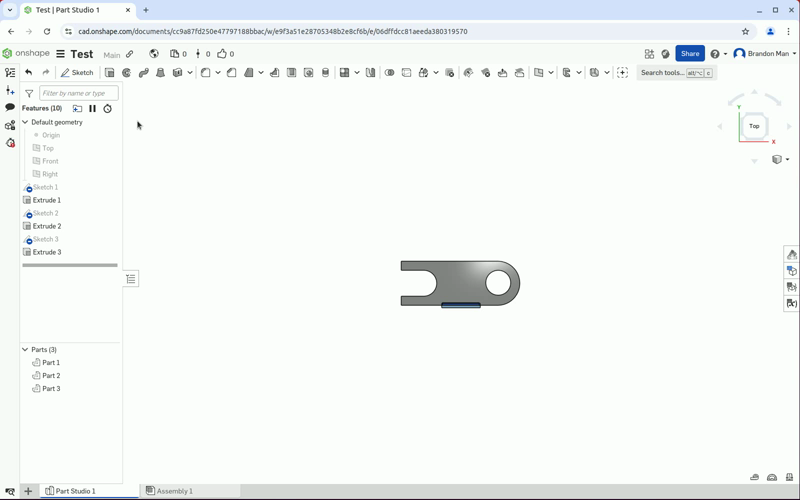
key(shift+h)
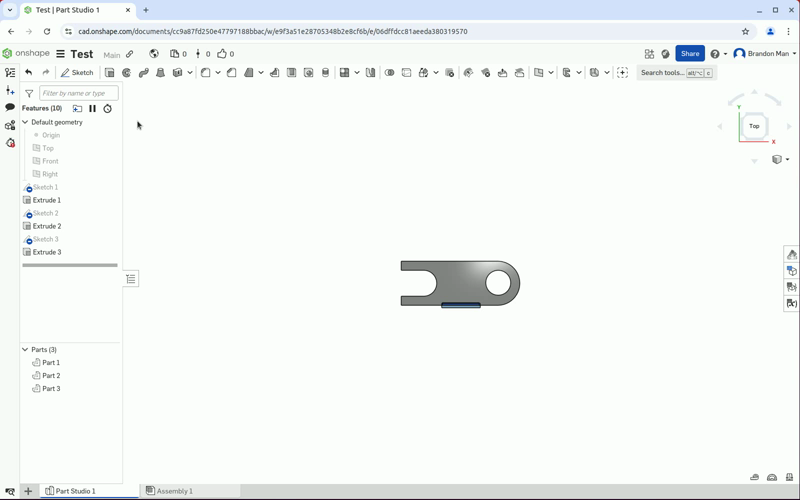
key(shift+h)
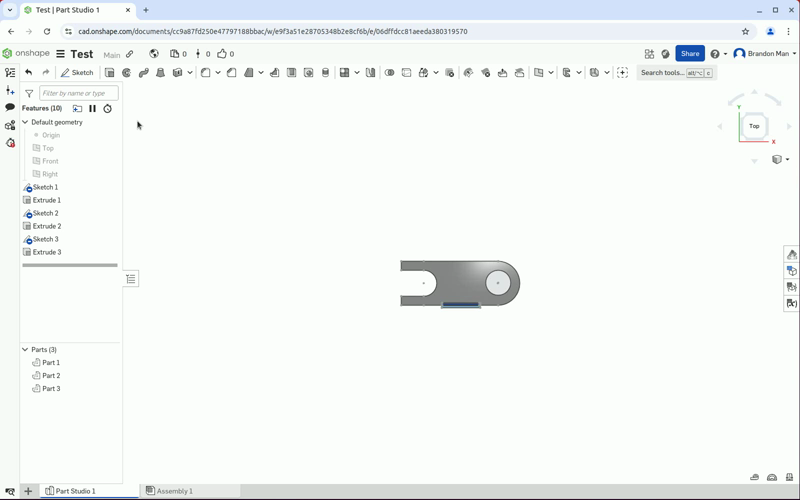
key(shift+7)
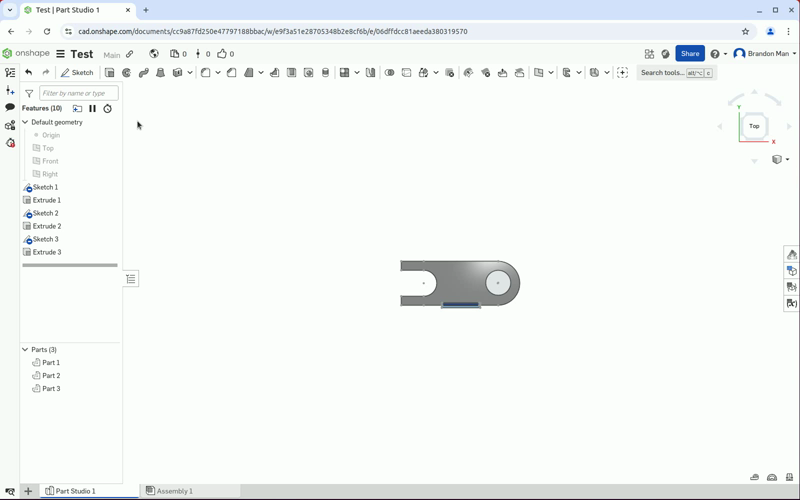
key(up, 3)
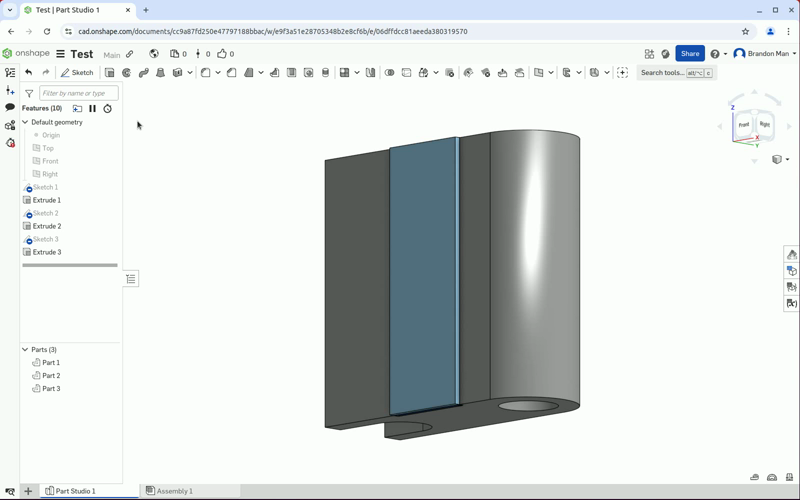
key(left, 3)
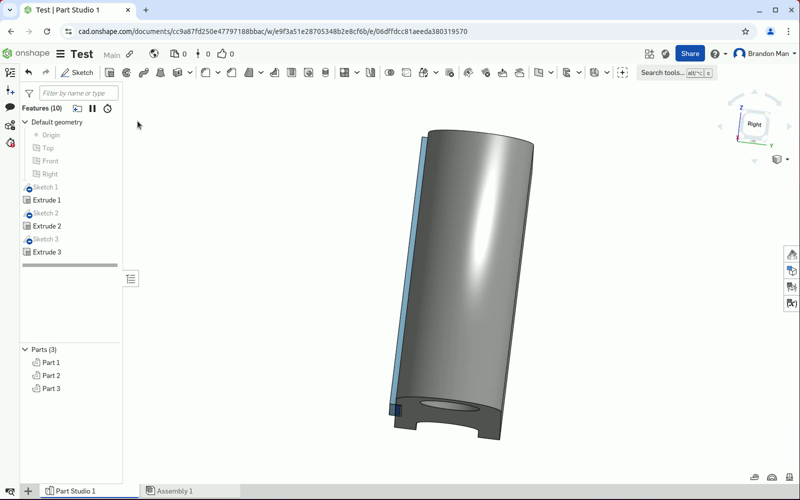
key(right, 3)
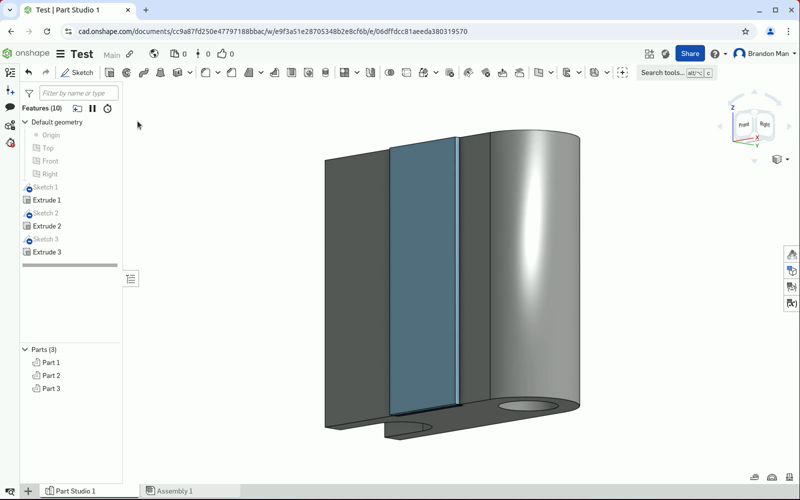
key(down, 3)
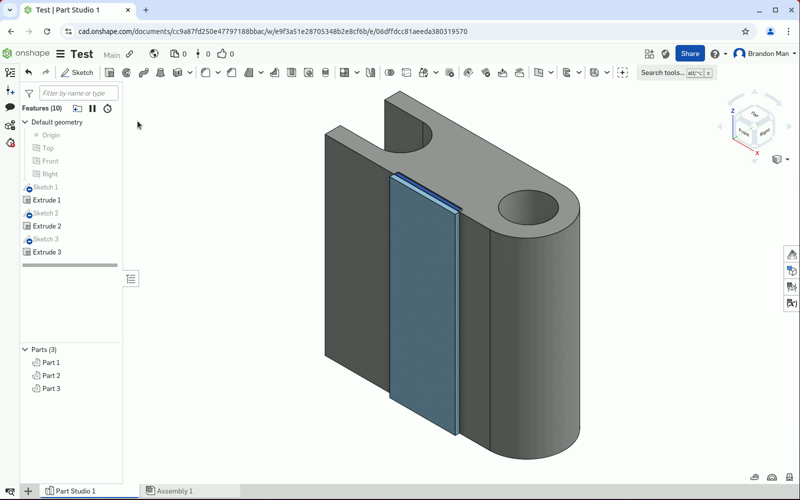
mouse_move(73, 189)
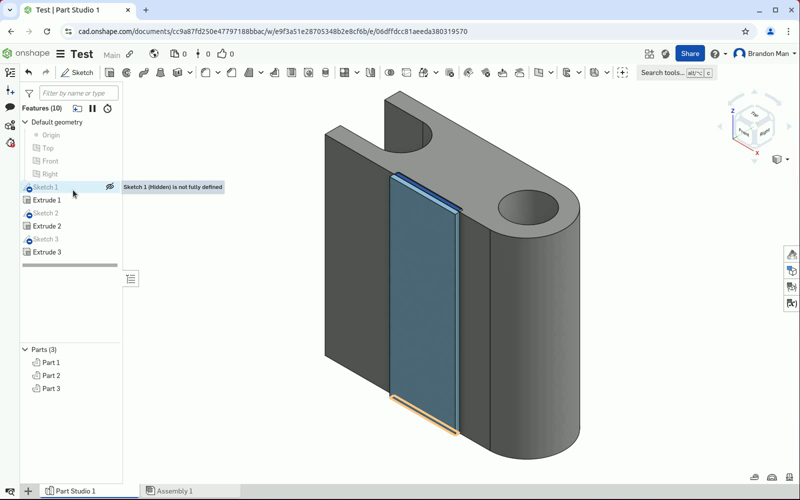
click(73, 189)